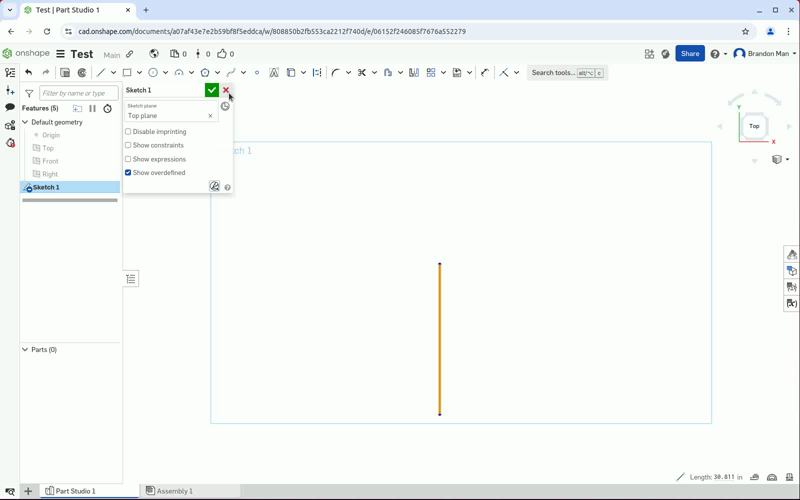
key(shift+h)
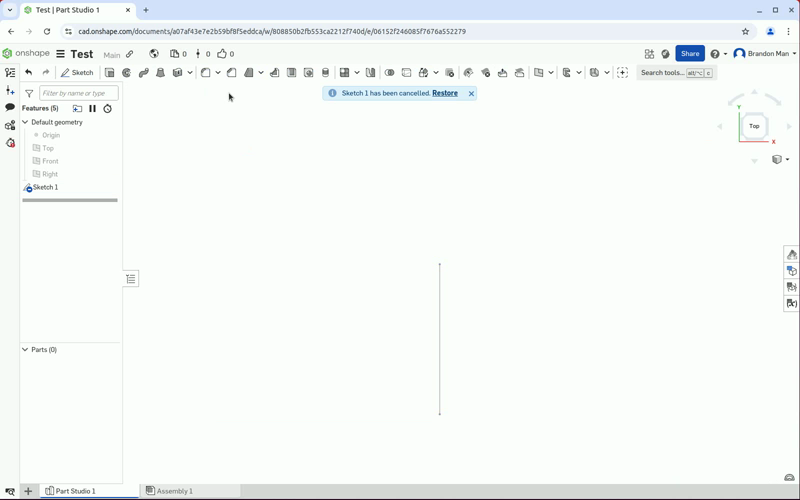
key(shift+s)
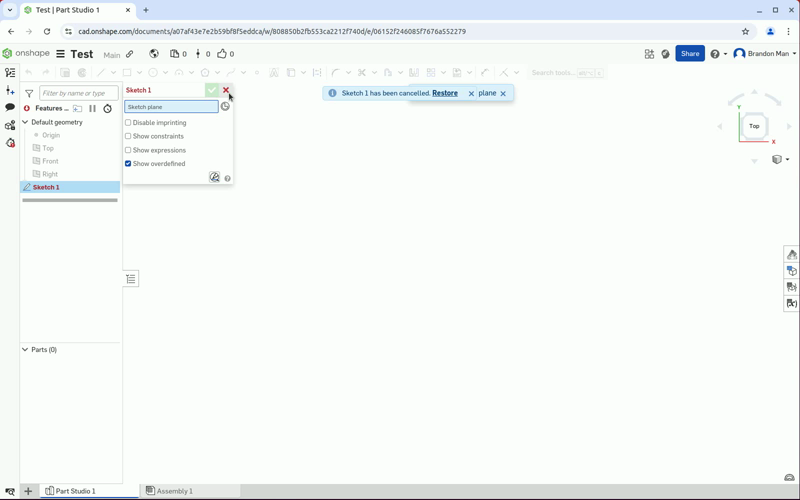
mouse_move(73, 150)
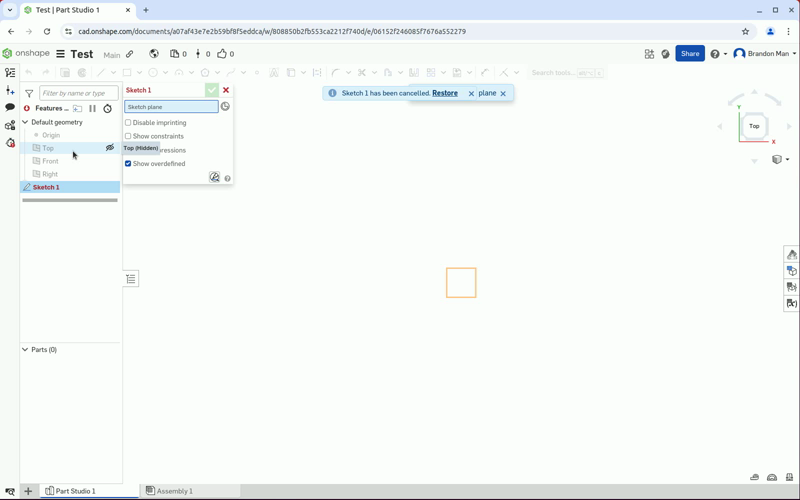
click(73, 150)
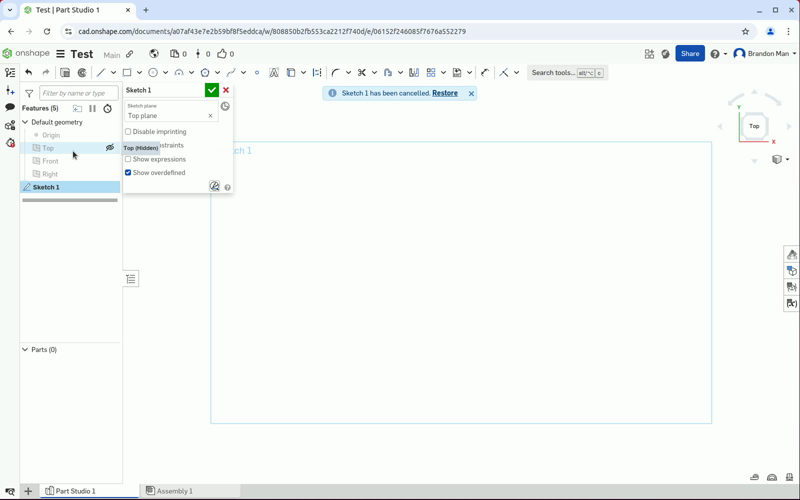
mouse_move(73, 352)
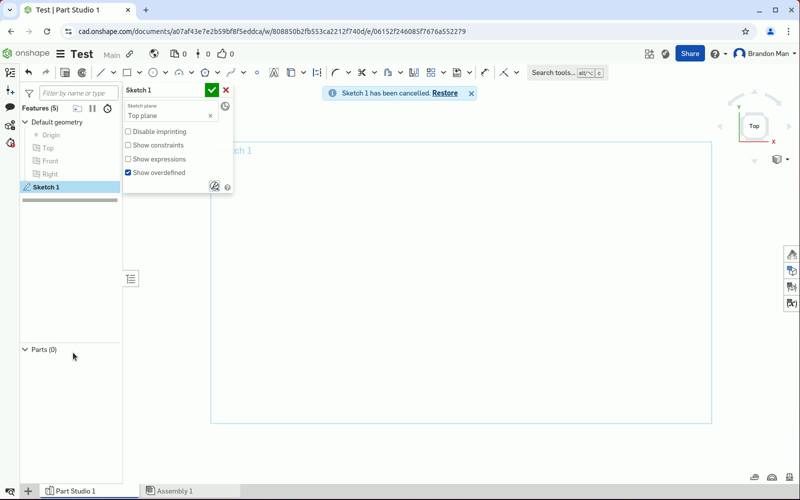
key(y)
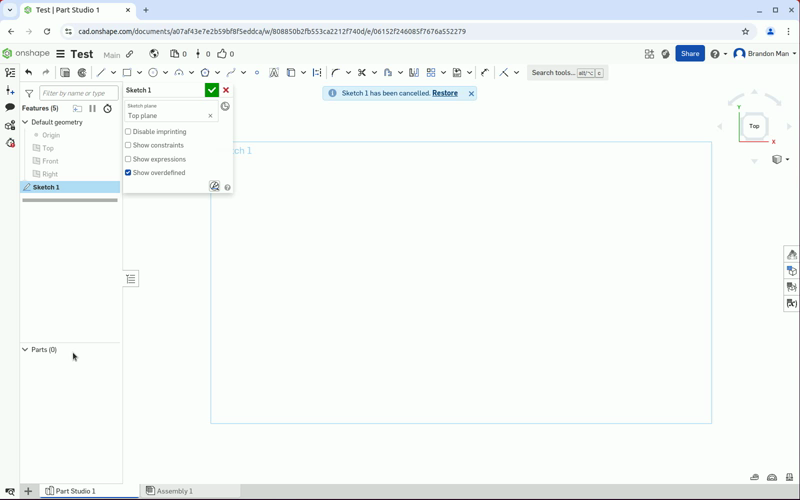
key(l)
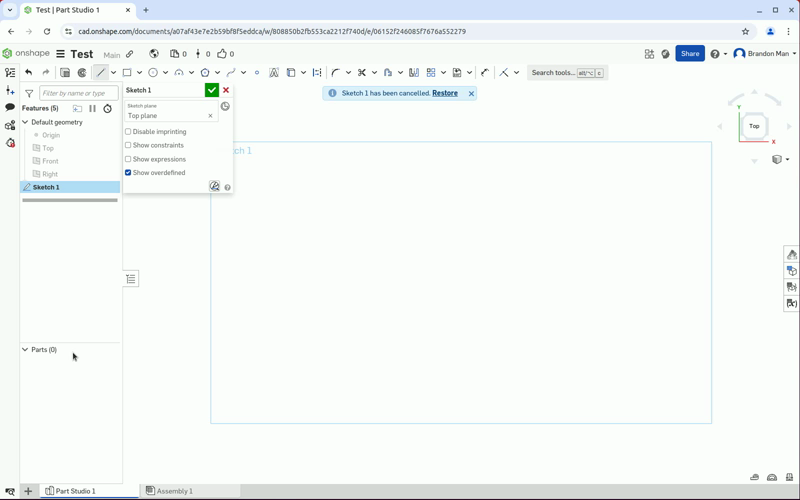
key_down(shift)
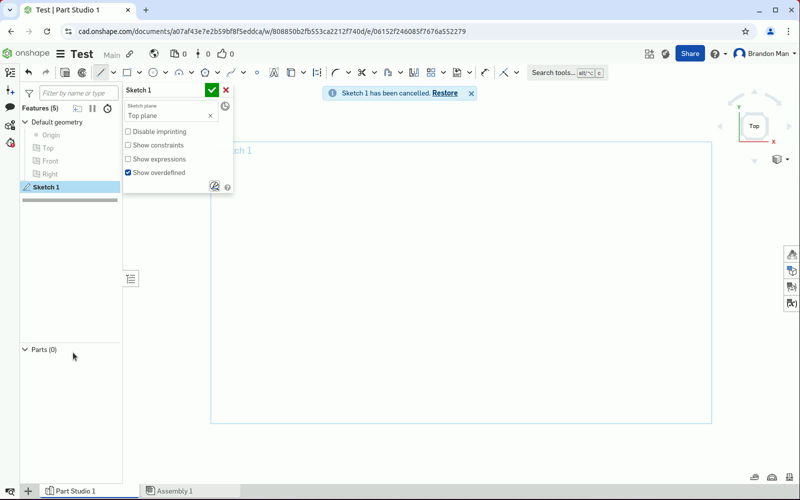
mouse_move(348, 357)
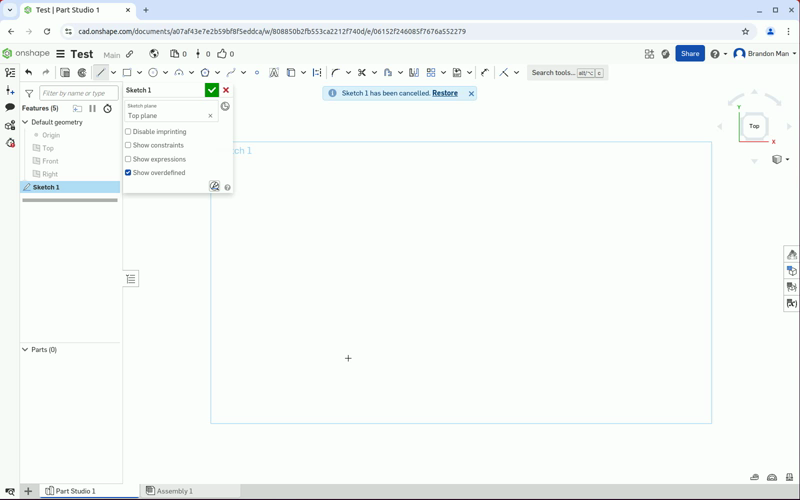
click(348, 357)
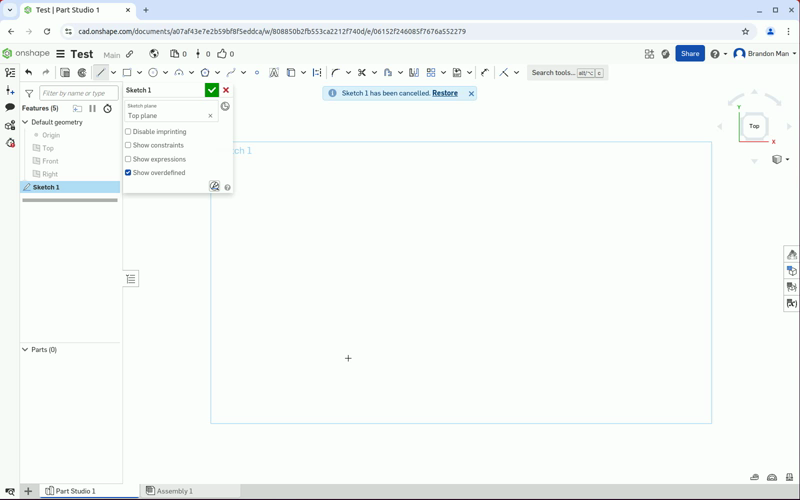
key_up(shift)
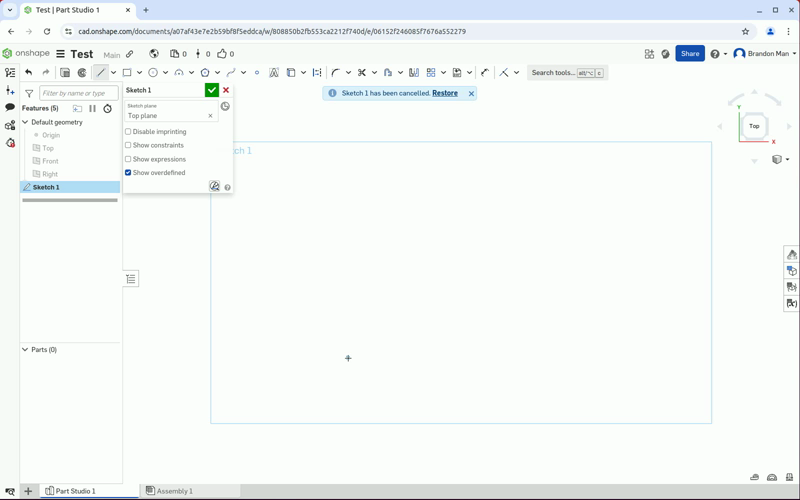
key_down(shift)
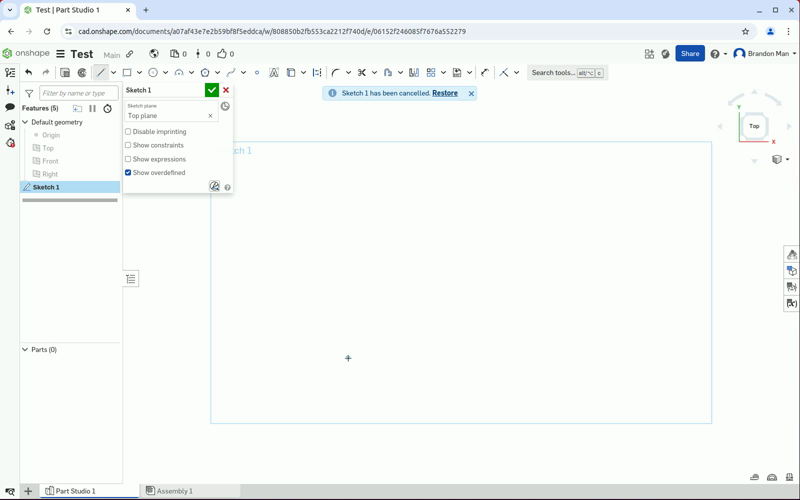
mouse_move(572, 357)
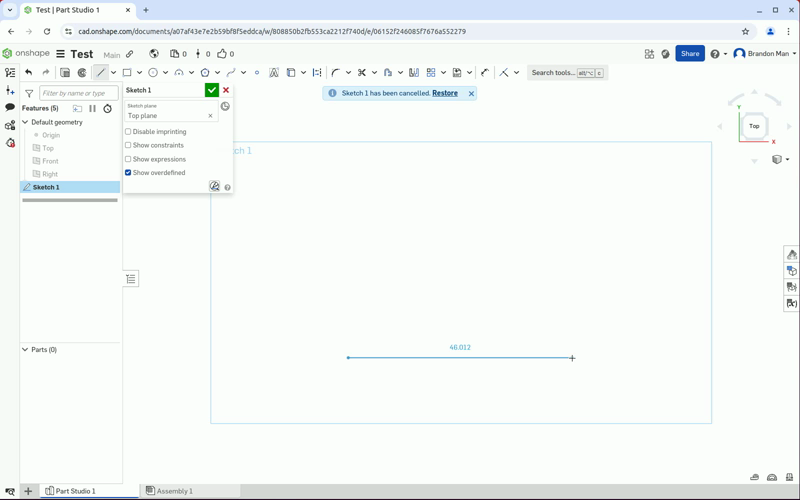
click(572, 357)
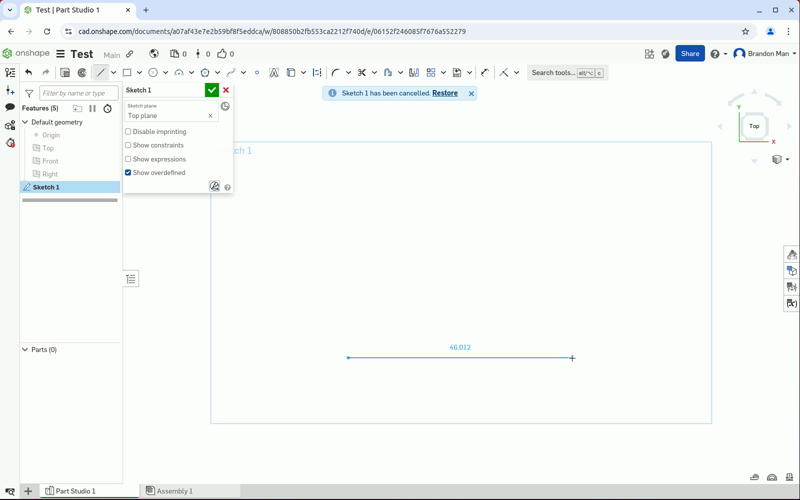
key_up(shift)
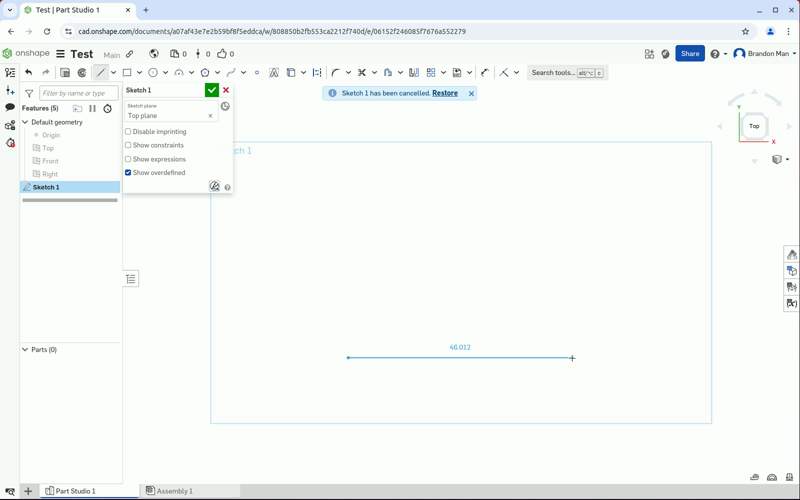
key_down(shift)
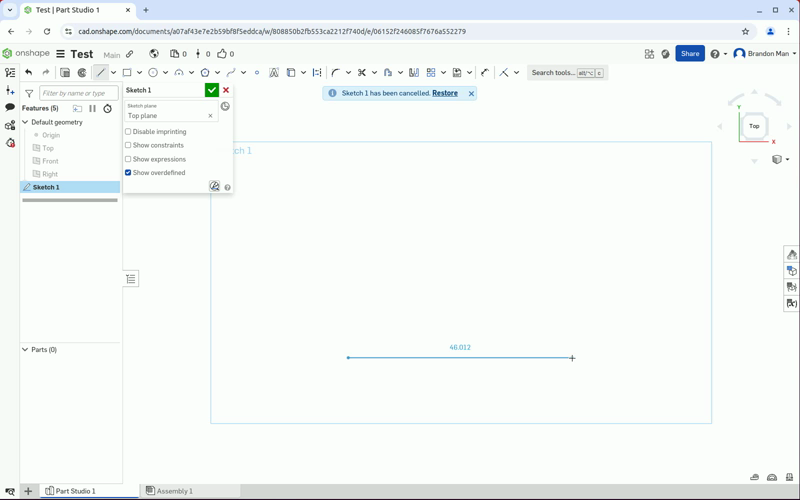
mouse_move(572, 209)
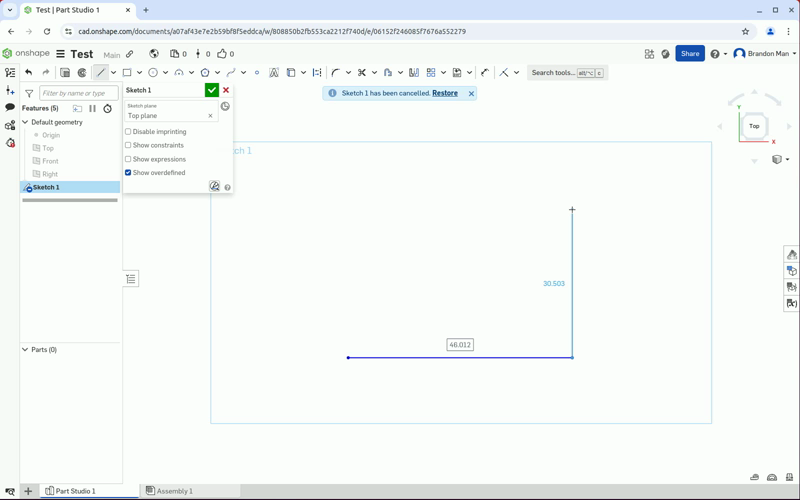
click(572, 209)
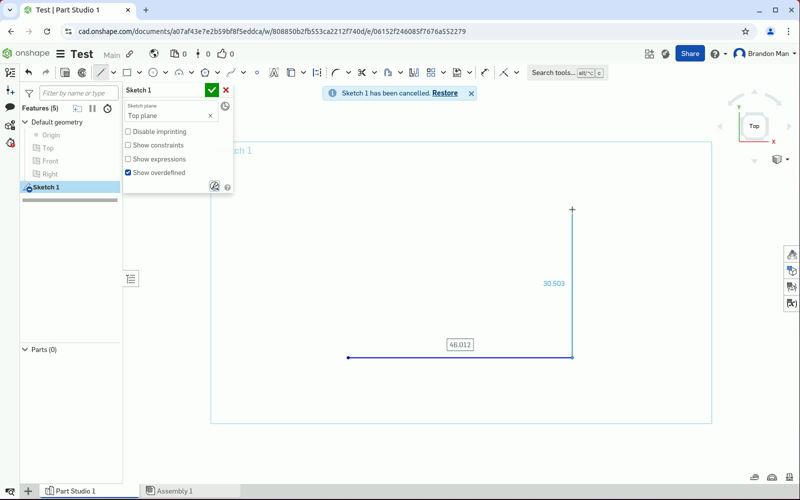
key_up(shift)
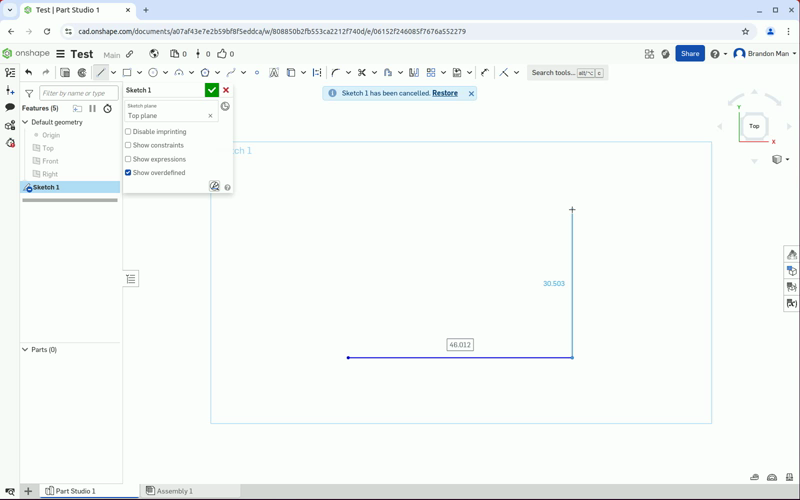
key_down(shift)
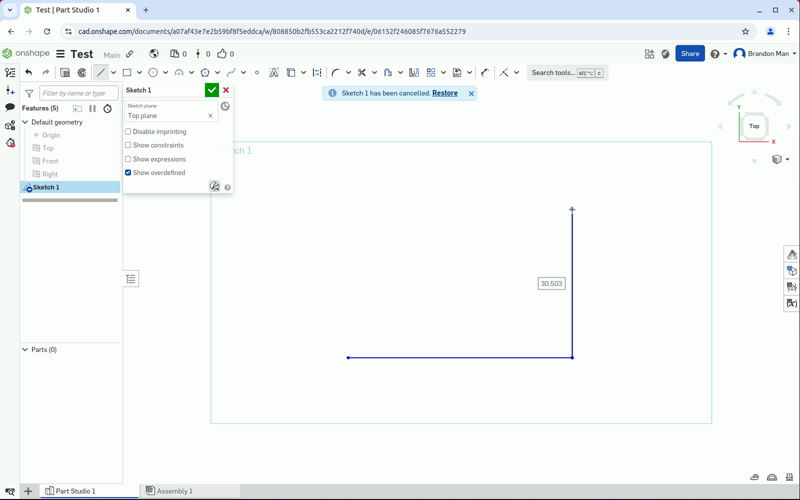
mouse_move(348, 209)
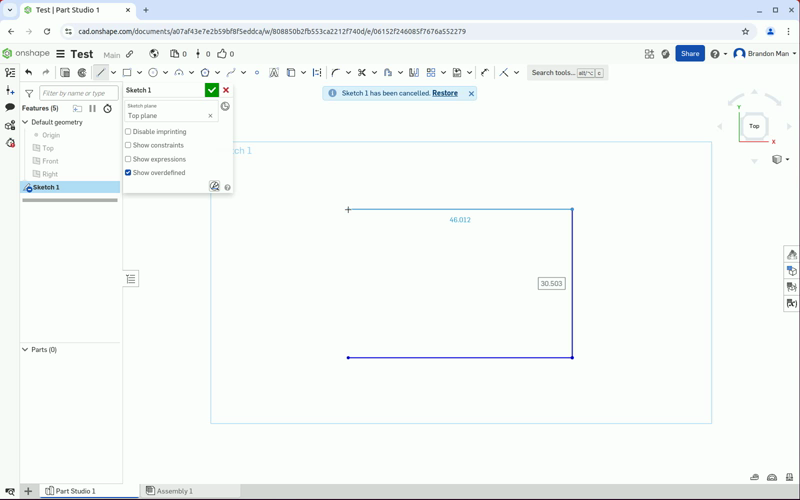
click(348, 209)
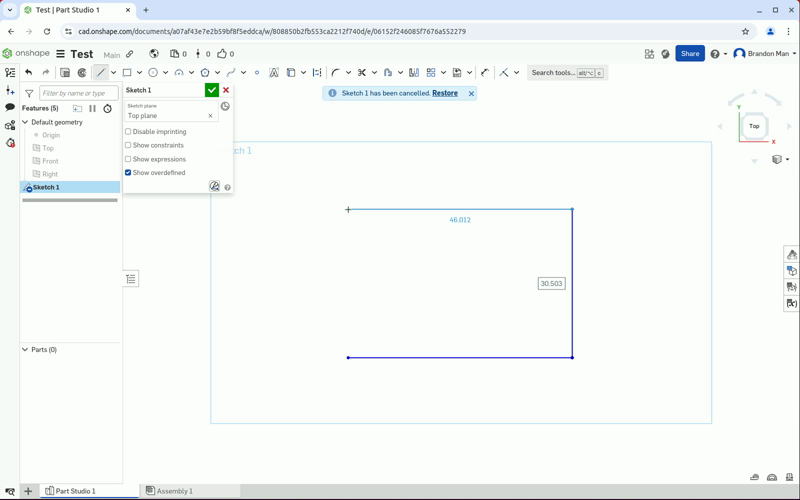
key_up(shift)
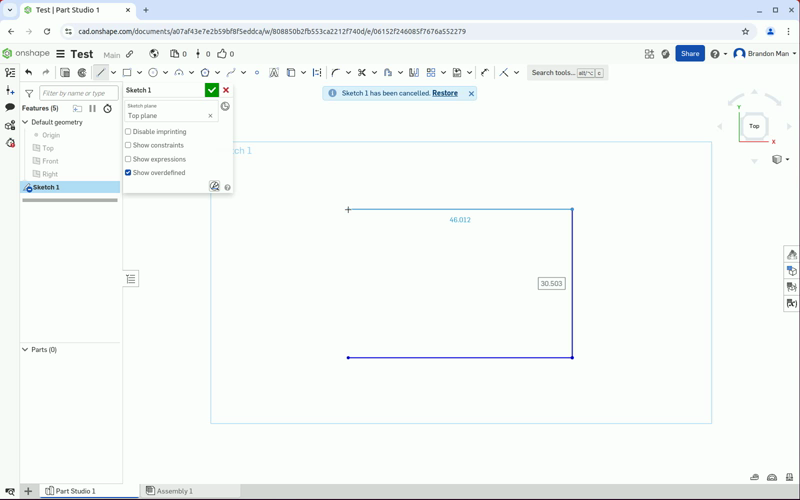
key_down(shift)
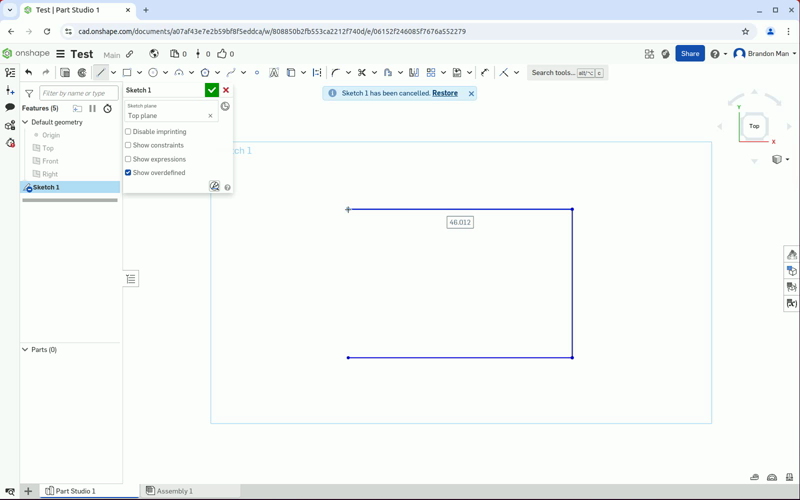
mouse_move(348, 357)
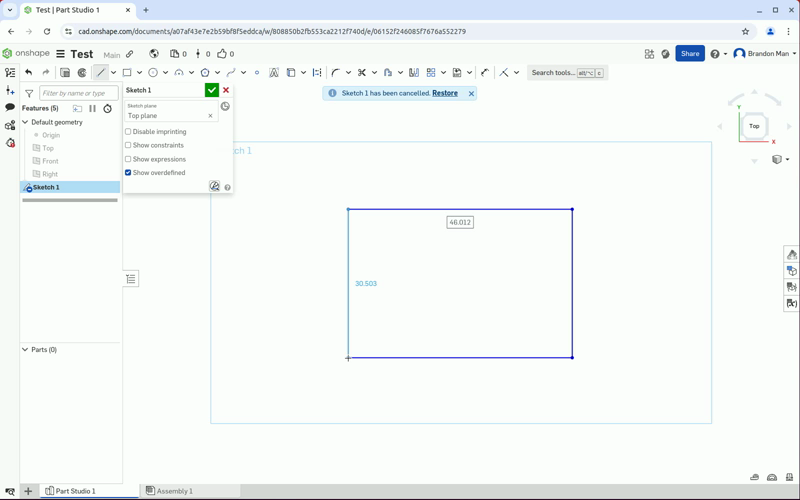
key_up(shift)
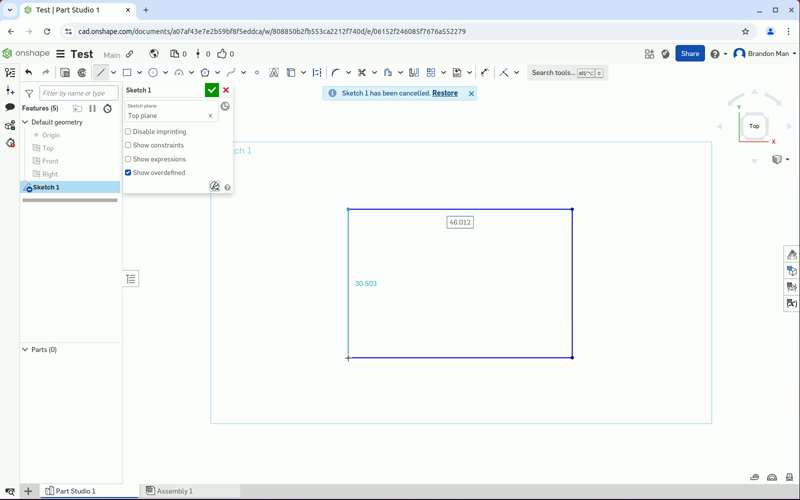
click(348, 357)
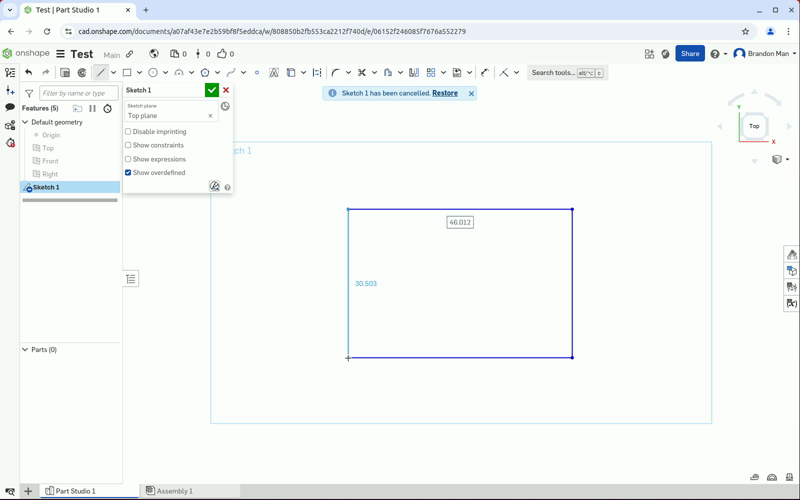
key(esc)
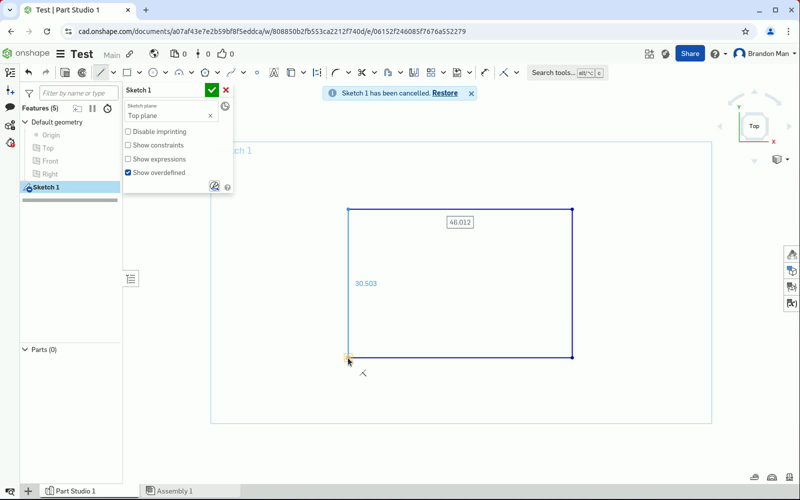
mouse_move(509, 248)
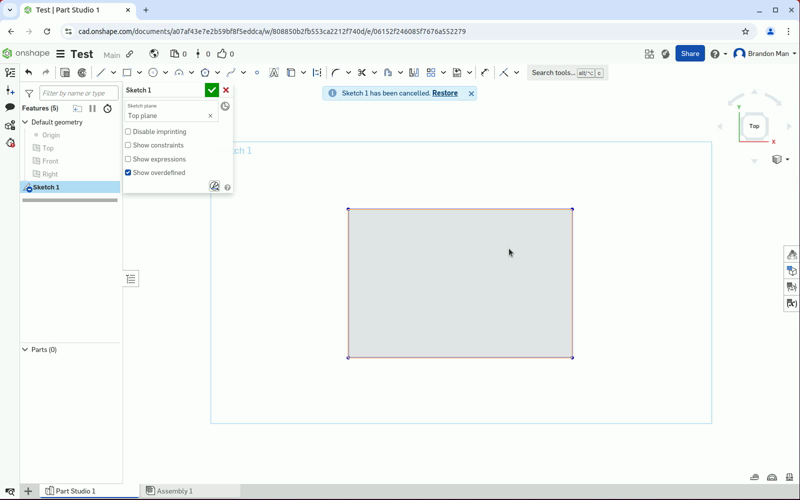
click(509, 248)
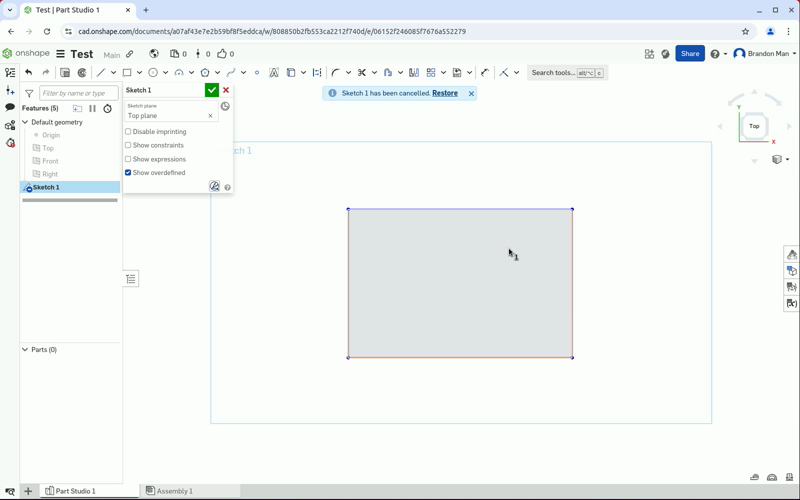
mouse_move(73, 352)
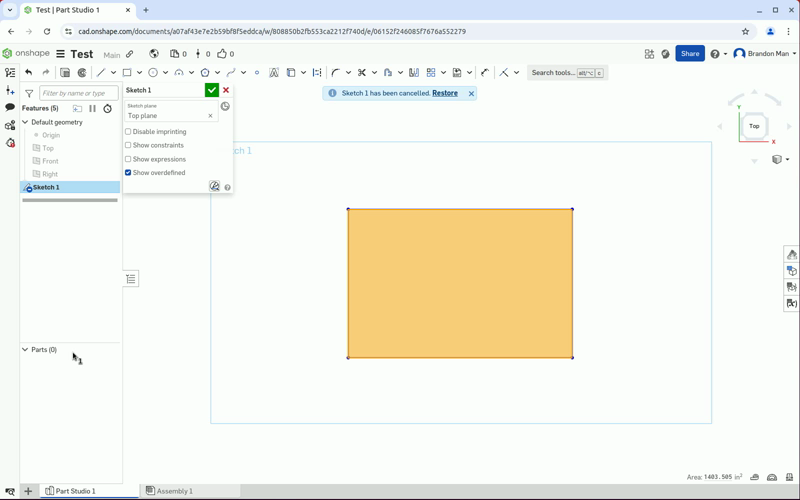
key(shift+y)
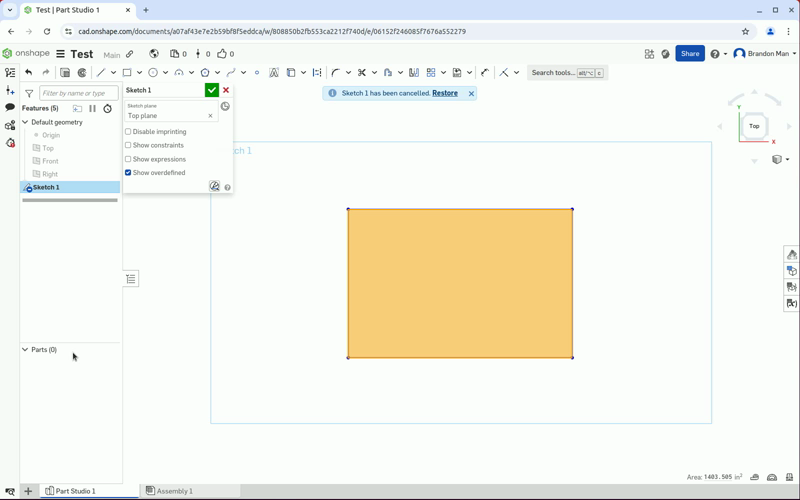
key(shift+e)
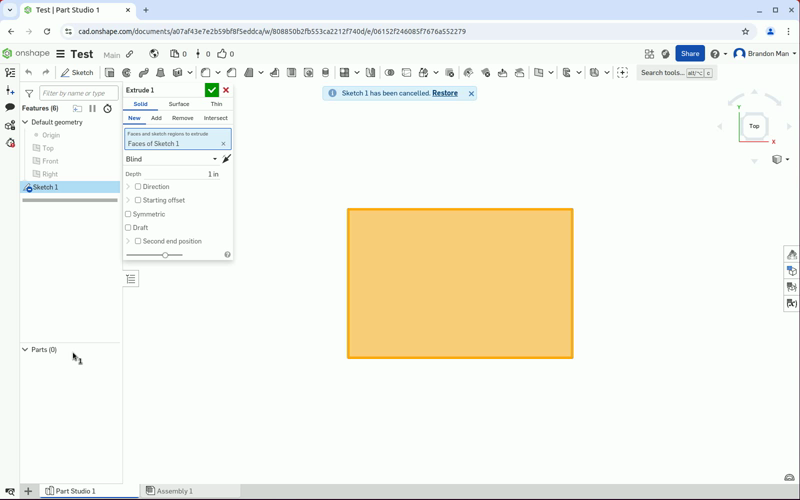
mouse_move(143, 106)
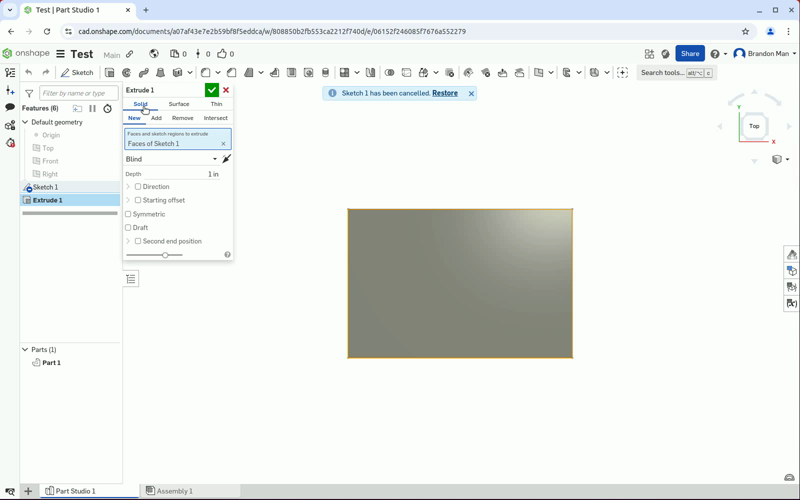
click(143, 106)
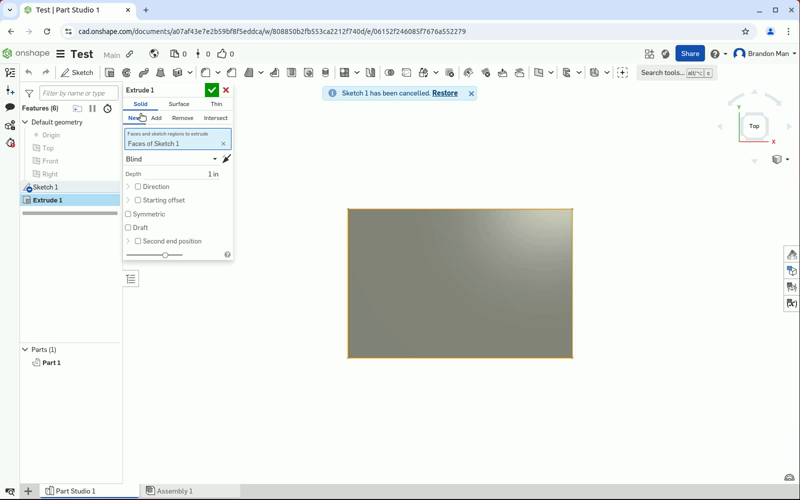
mouse_move(137, 120)
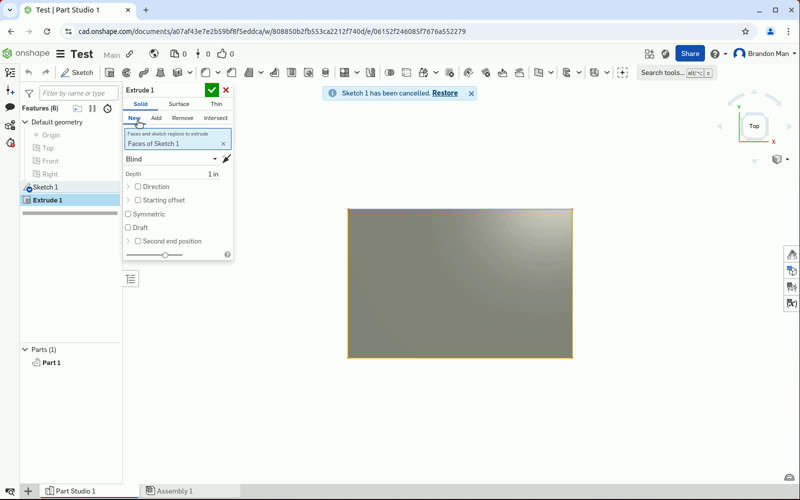
click(137, 120)
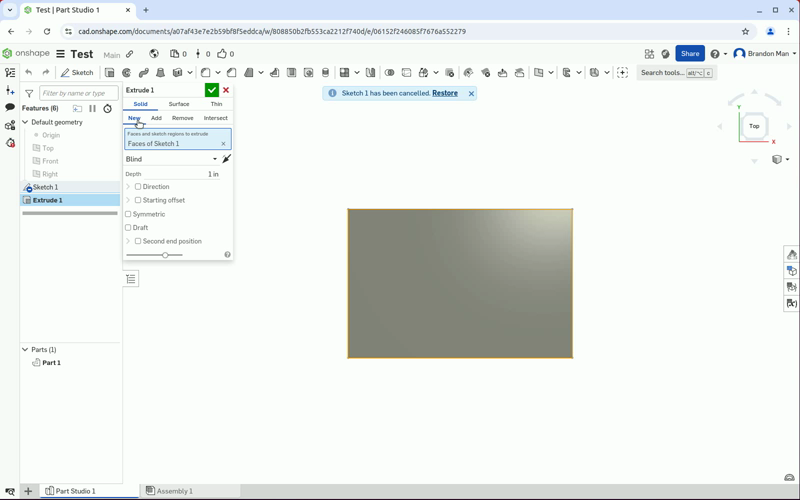
key(tab, 4)
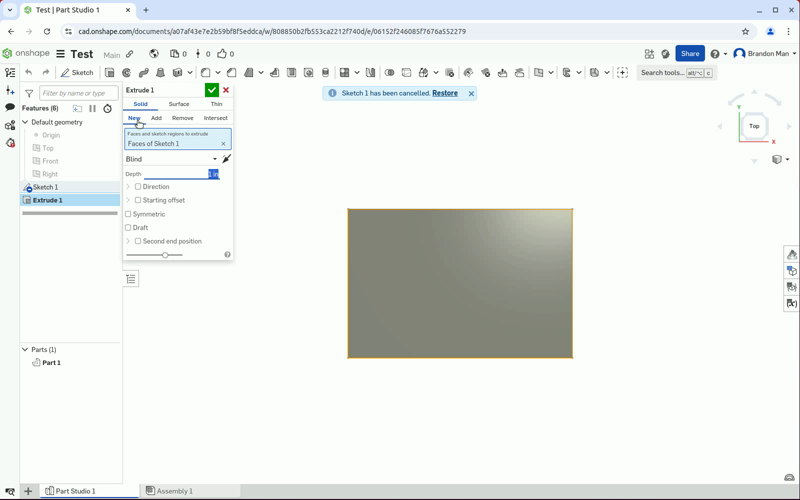
text(-15.405)
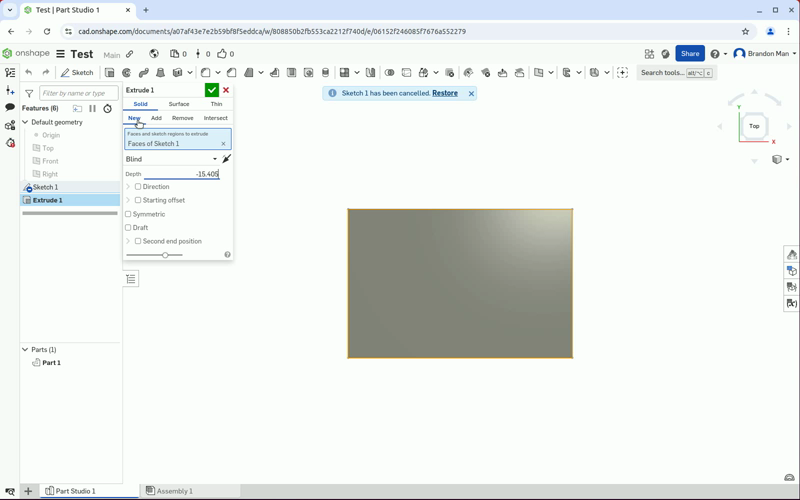
key(enter)
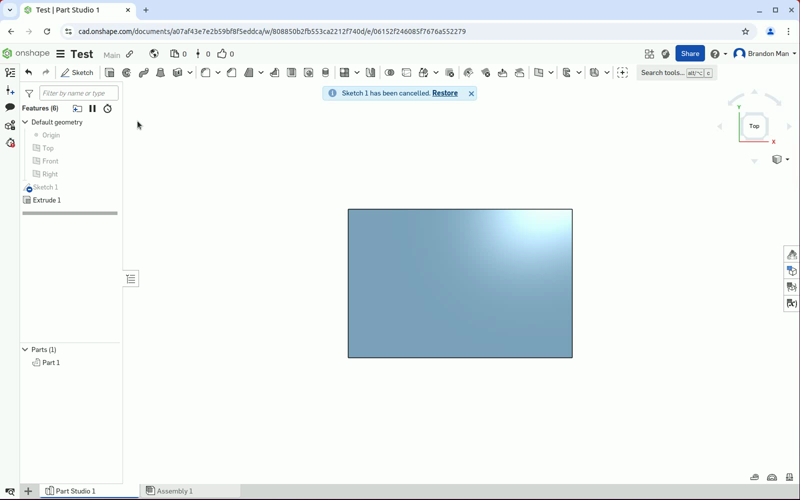
key(shift+h)
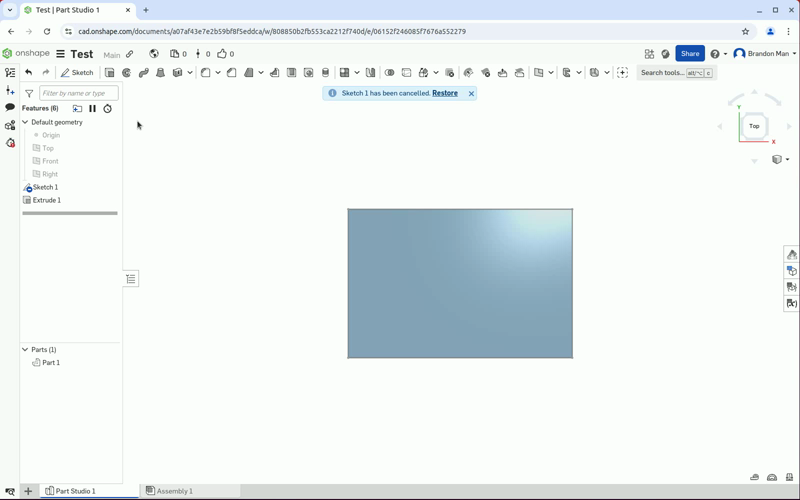
key(shift+h)
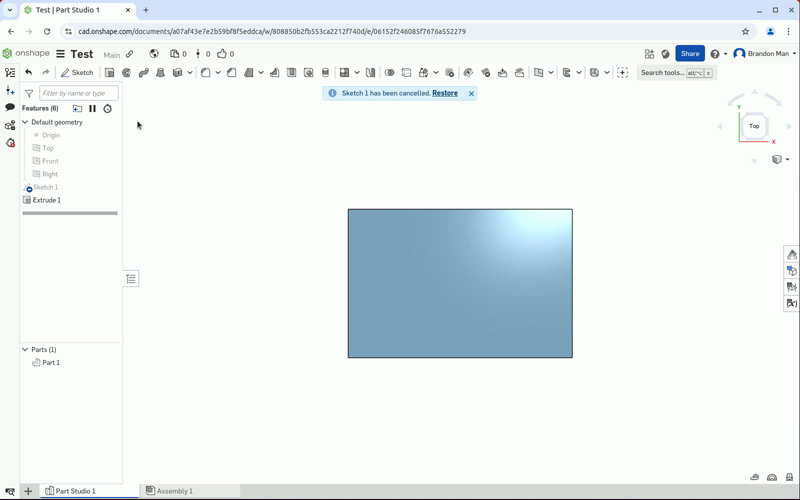
mouse_move(73, 189)
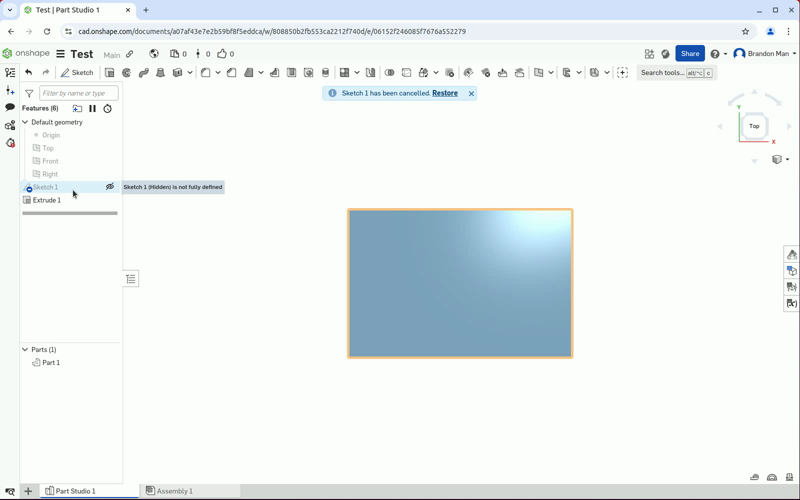
click(73, 189)
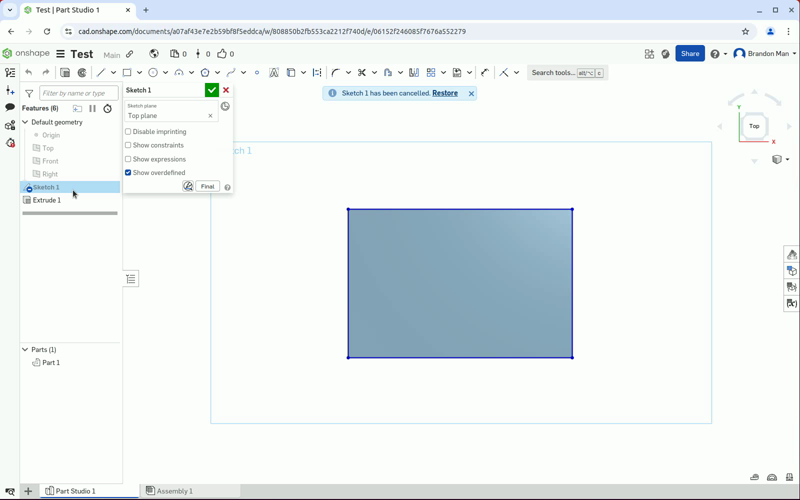
mouse_move(229, 92)
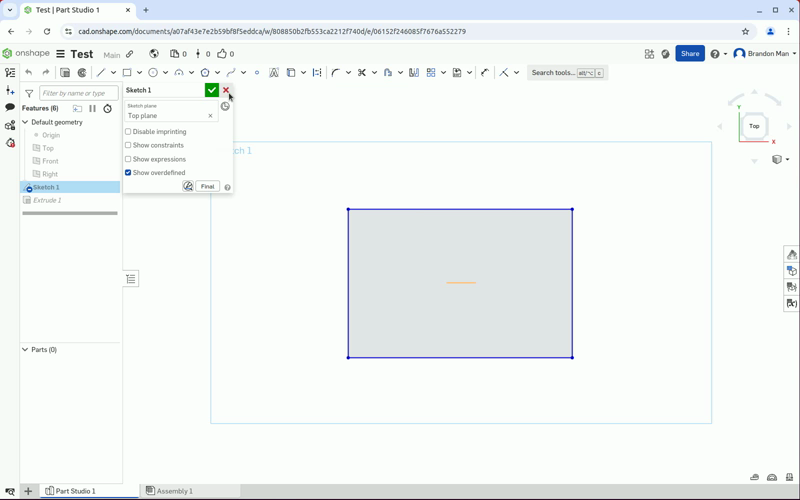
click(229, 92)
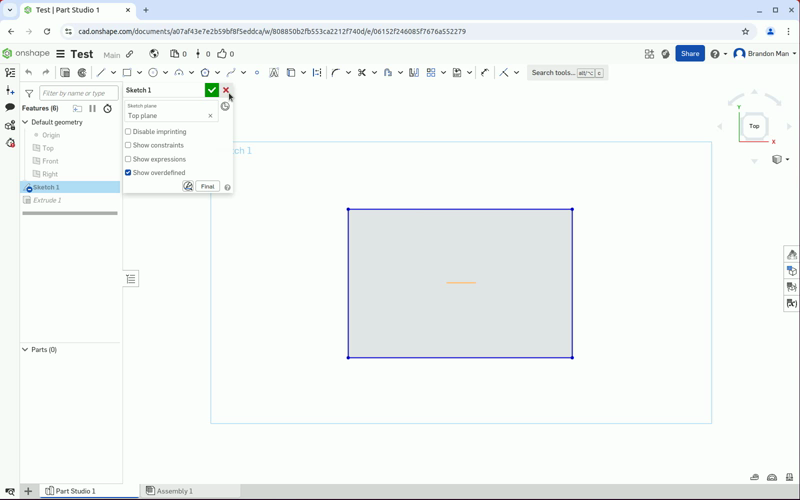
key(shift+s)
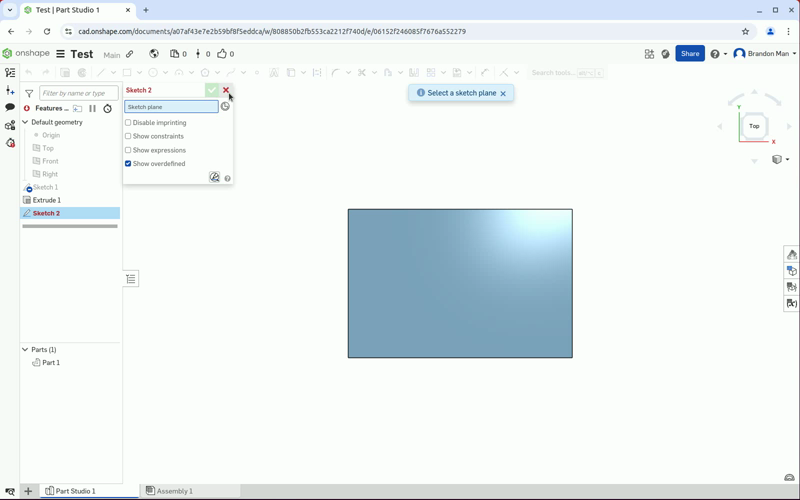
mouse_move(73, 150)
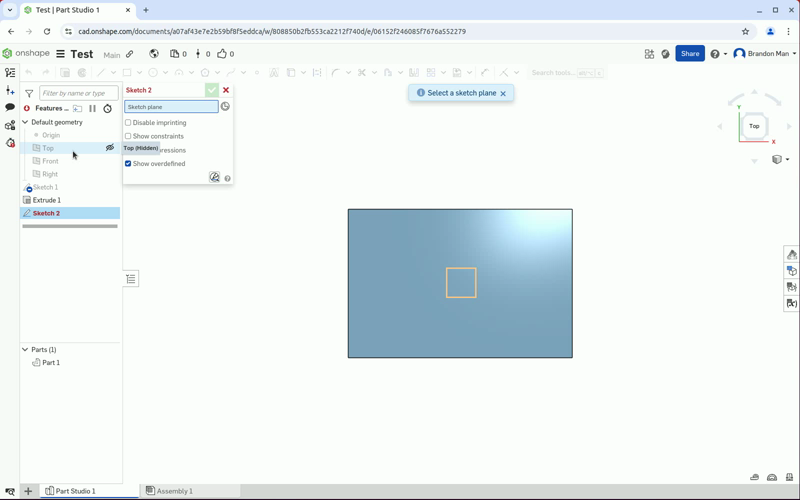
click(73, 150)
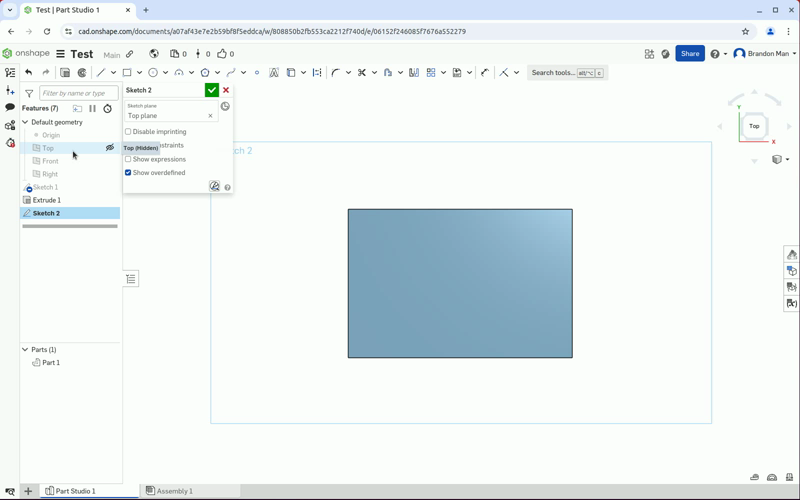
mouse_move(73, 352)
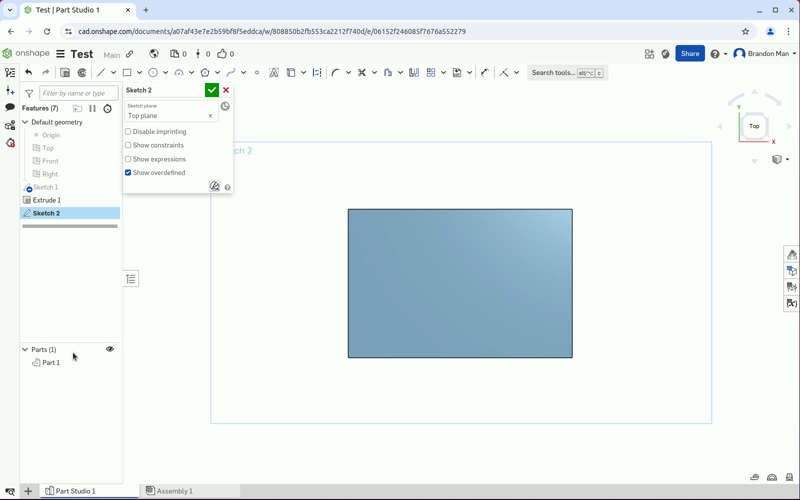
key(y)
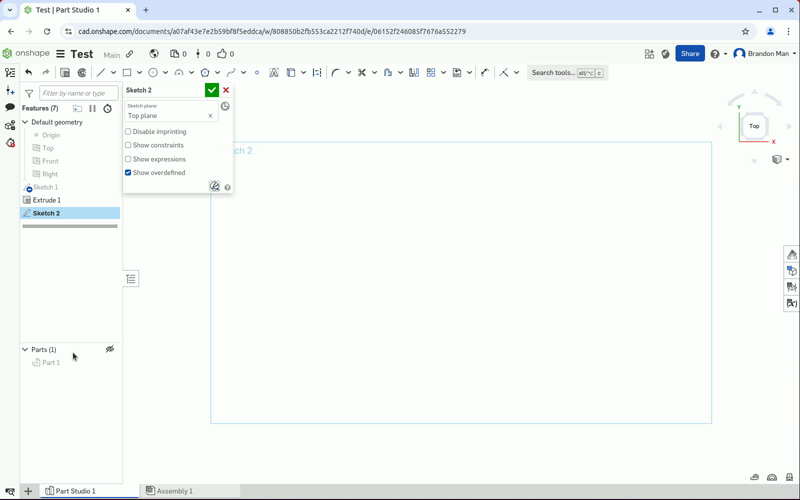
key(l)
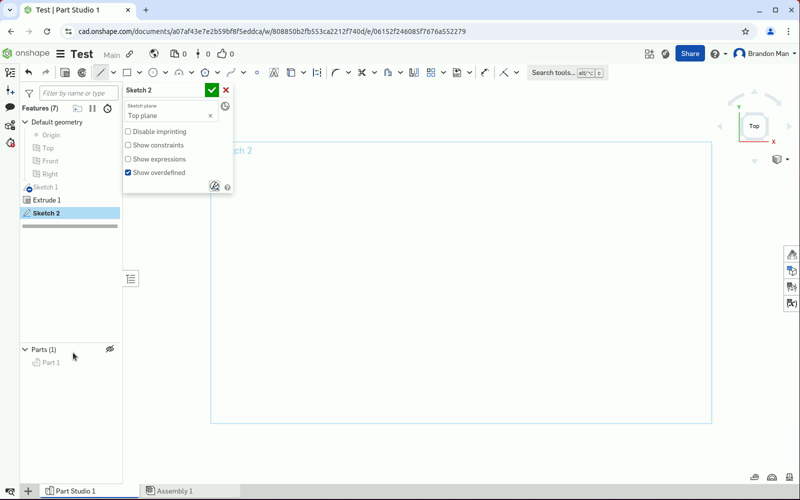
key_down(shift)
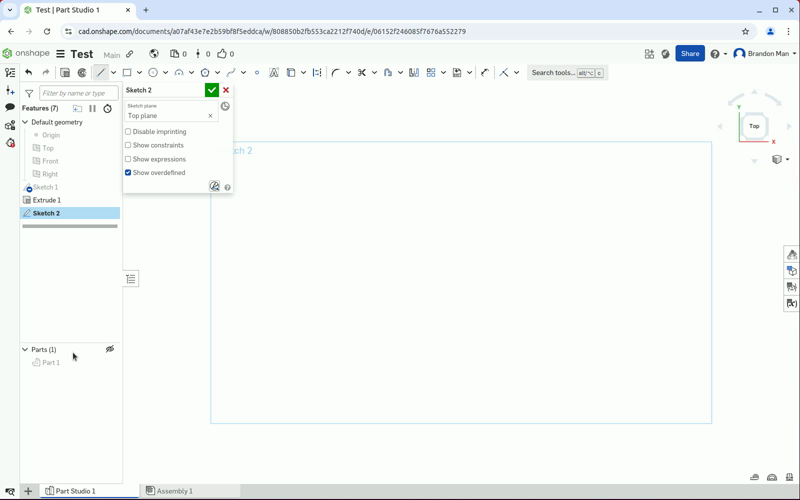
mouse_move(384, 270)
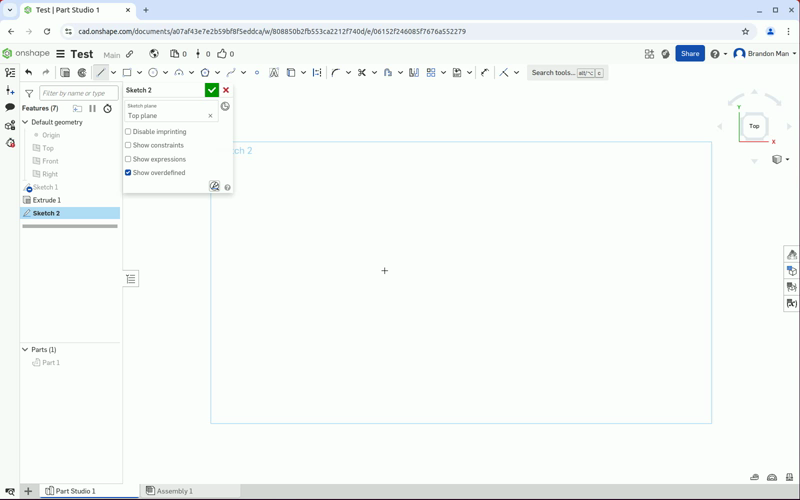
click(384, 270)
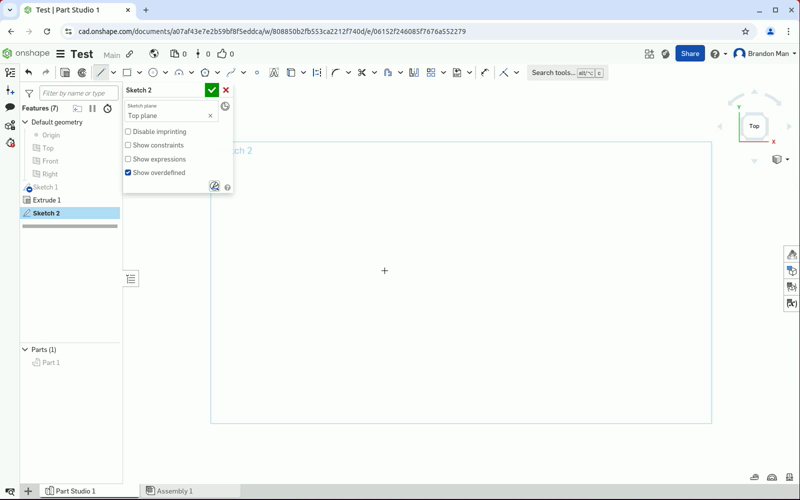
key_up(shift)
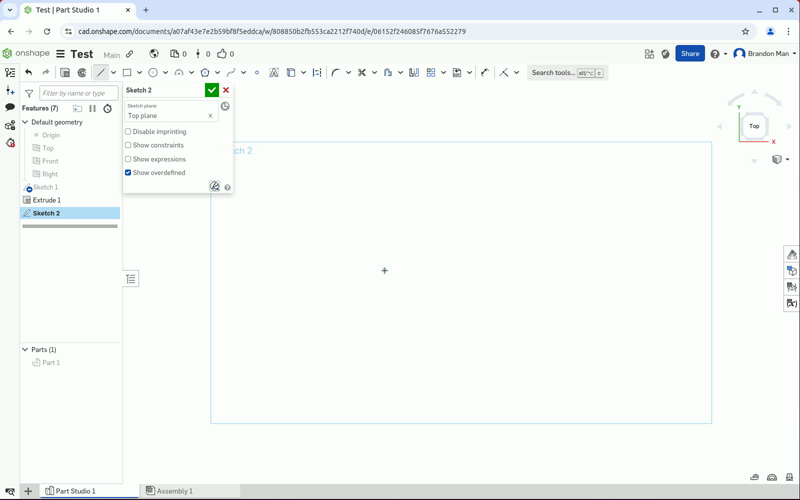
key_down(shift)
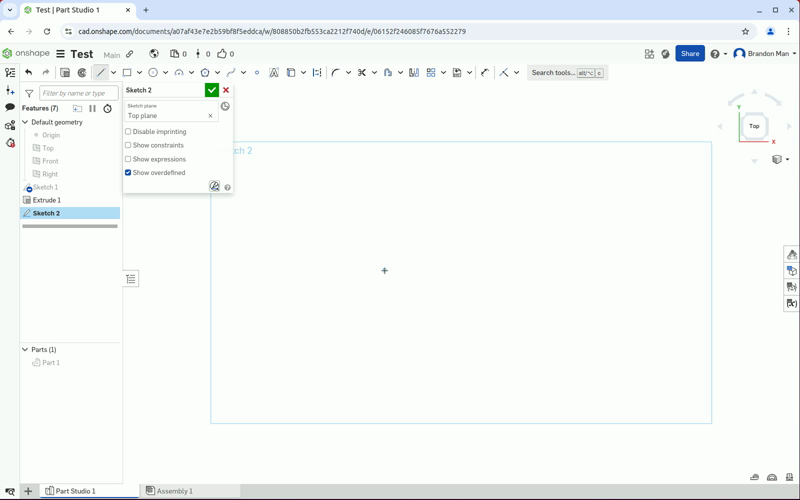
mouse_move(414, 270)
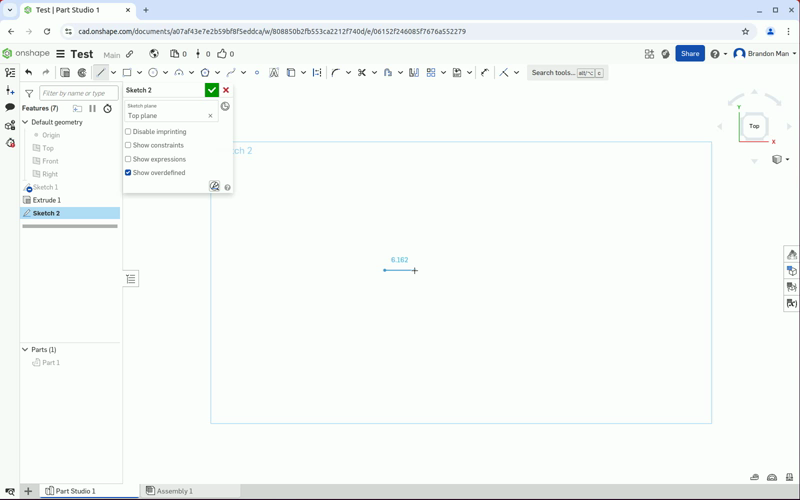
mouse_move(425, 270)
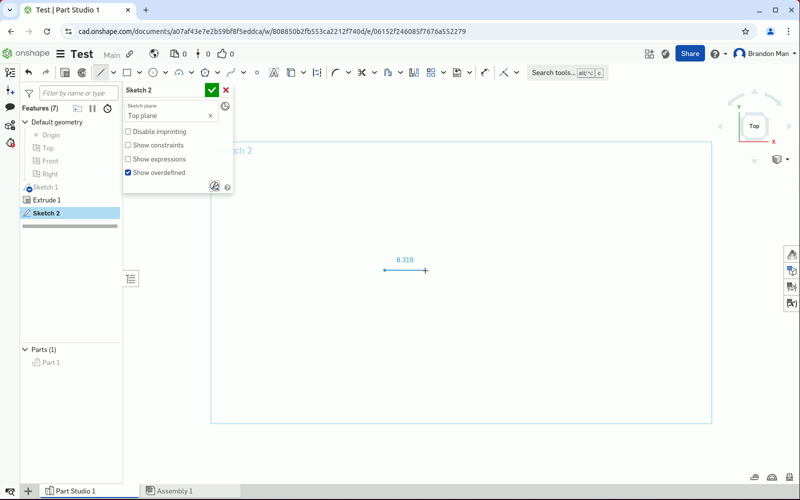
click(425, 270)
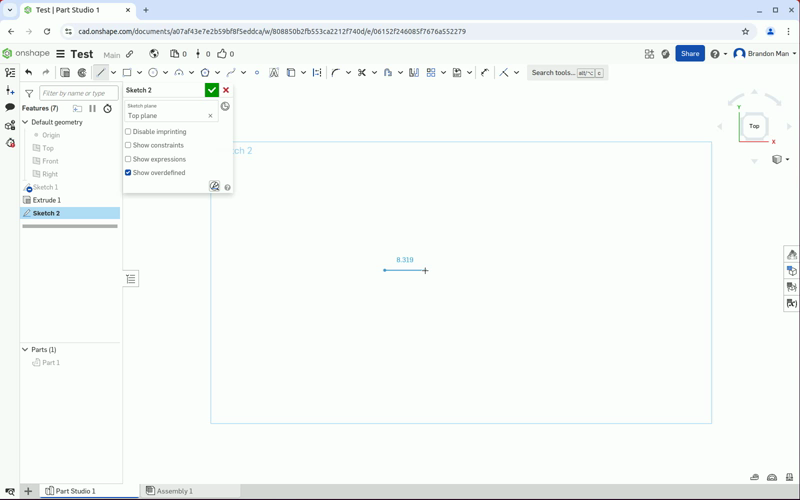
key_up(shift)
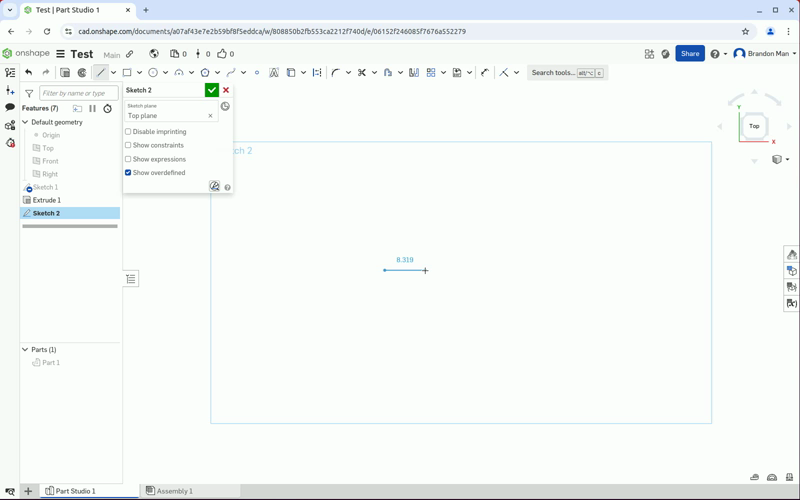
key_down(shift)
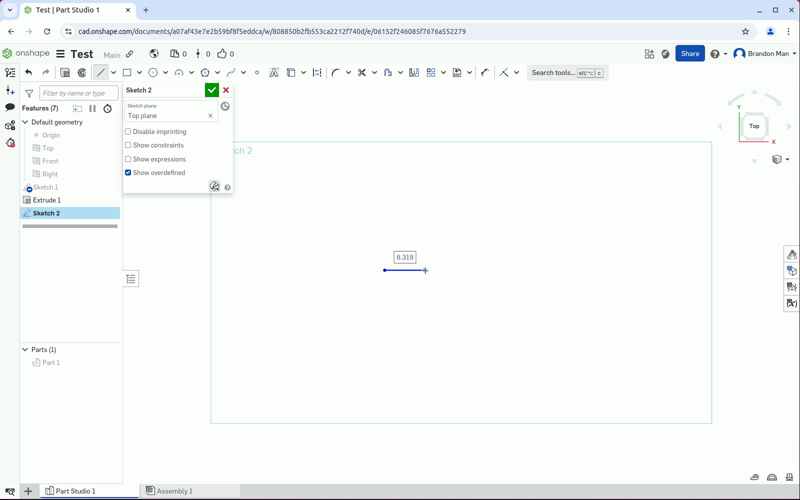
mouse_move(455, 270)
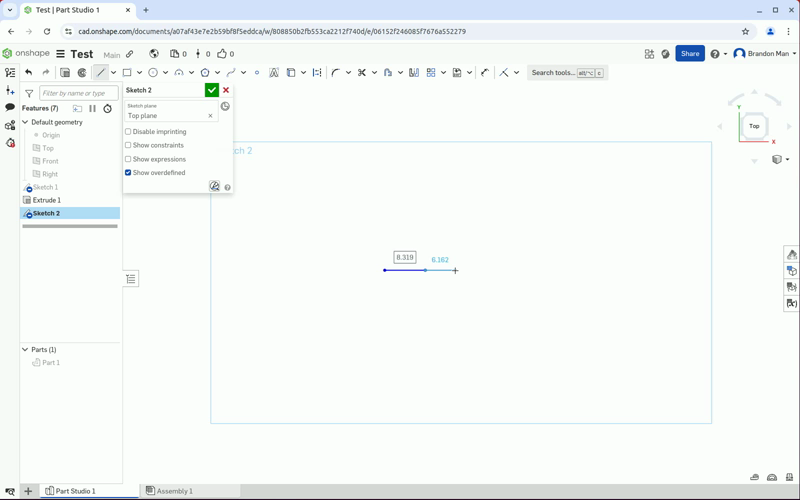
mouse_move(425, 232)
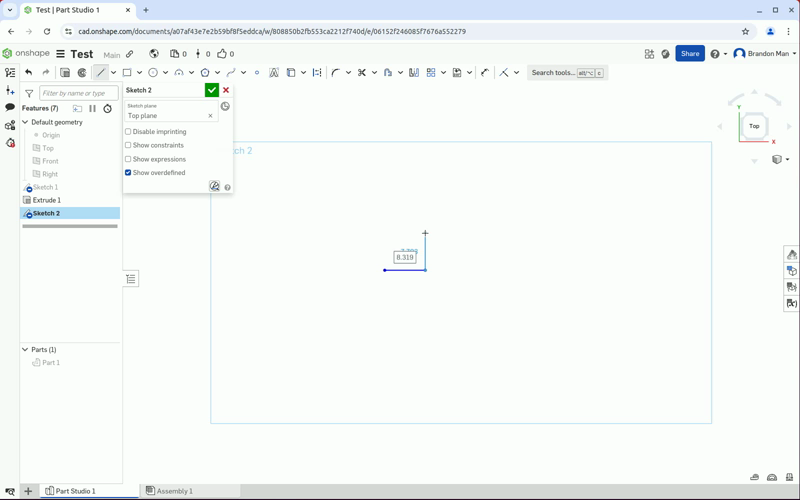
click(425, 232)
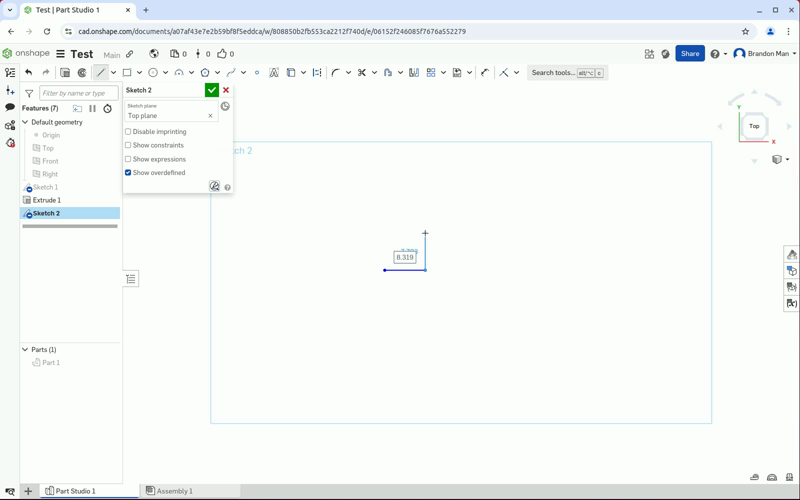
key_up(shift)
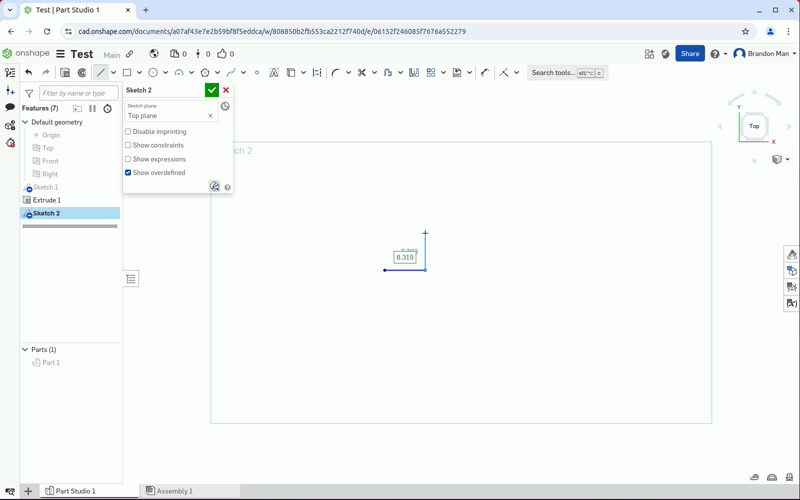
key_down(shift)
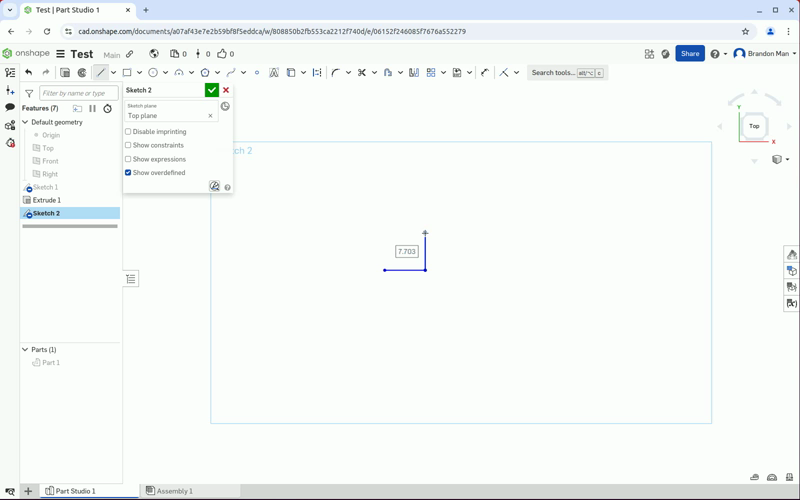
mouse_move(455, 232)
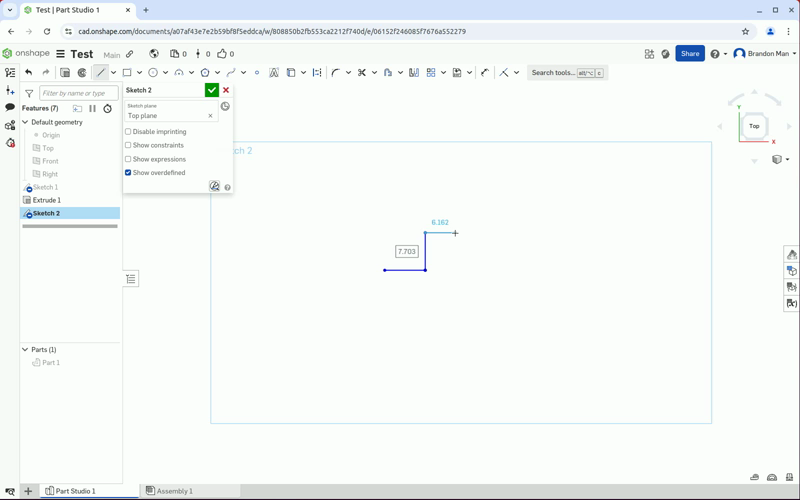
mouse_move(384, 232)
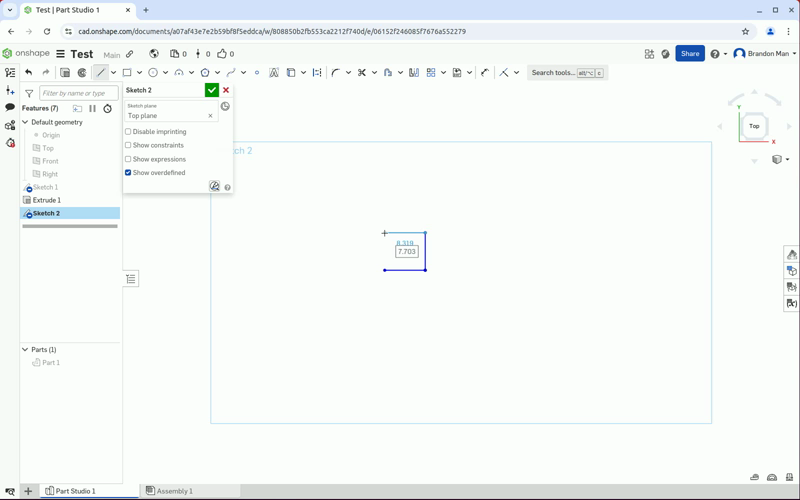
click(384, 232)
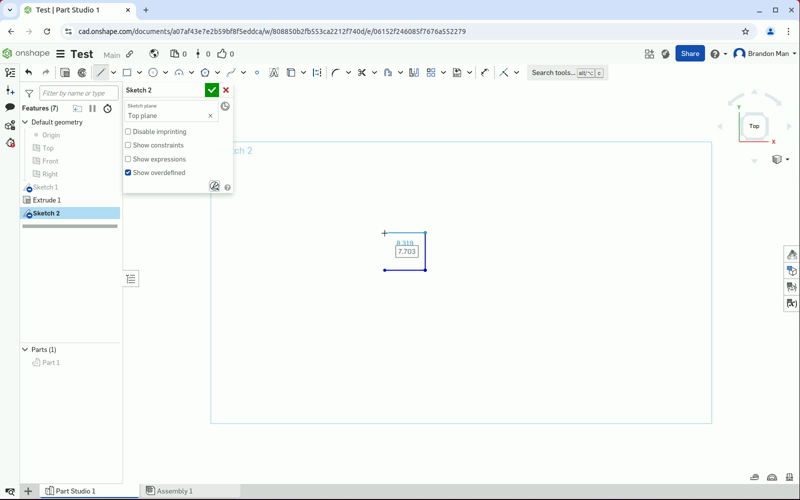
key_up(shift)
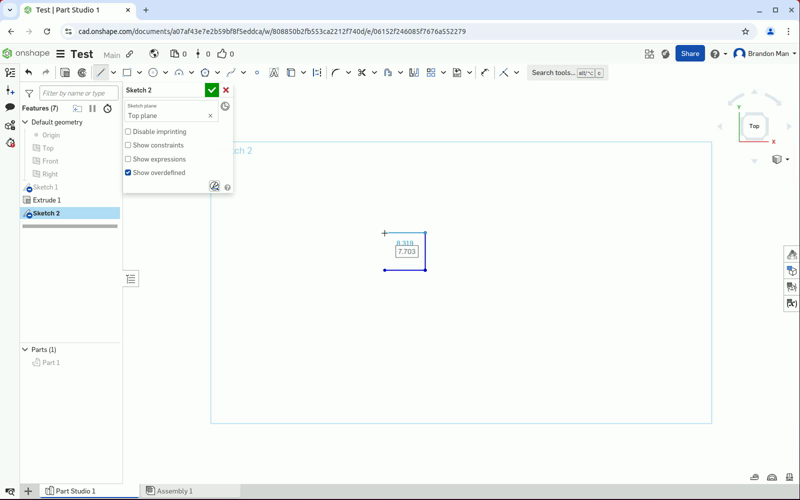
mouse_move(414, 232)
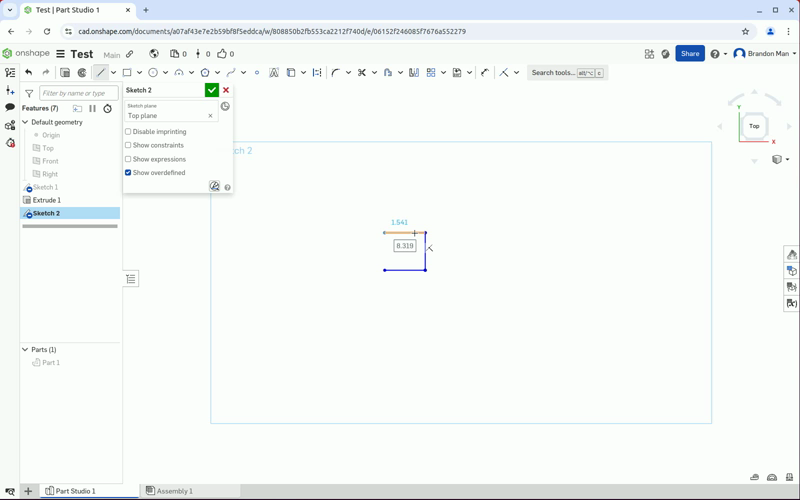
key_down(shift)
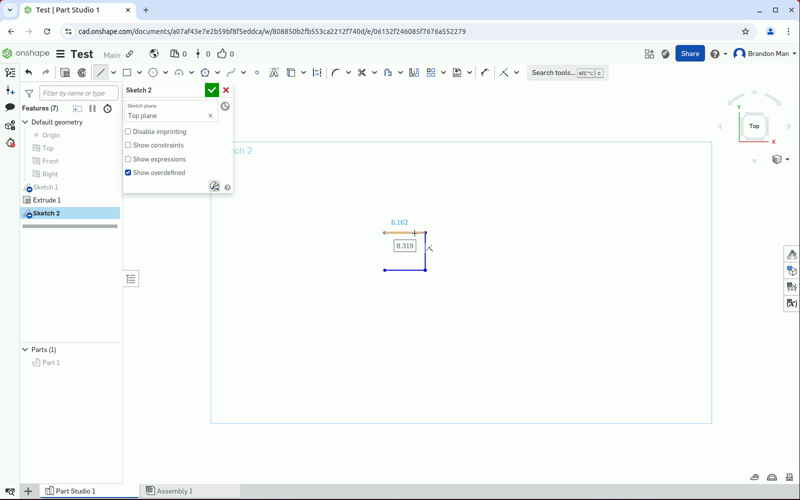
mouse_move(384, 270)
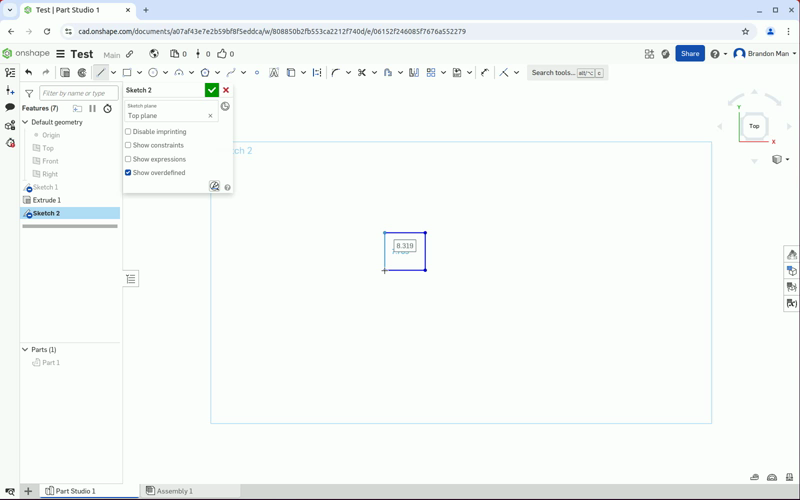
key_up(shift)
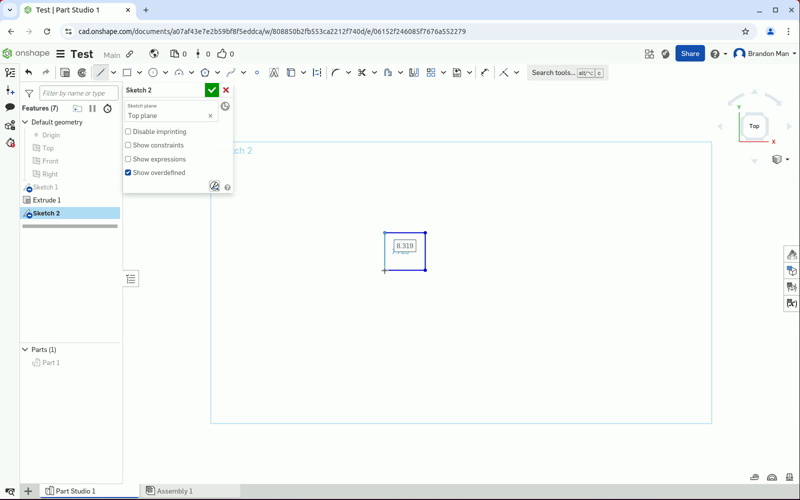
click(384, 270)
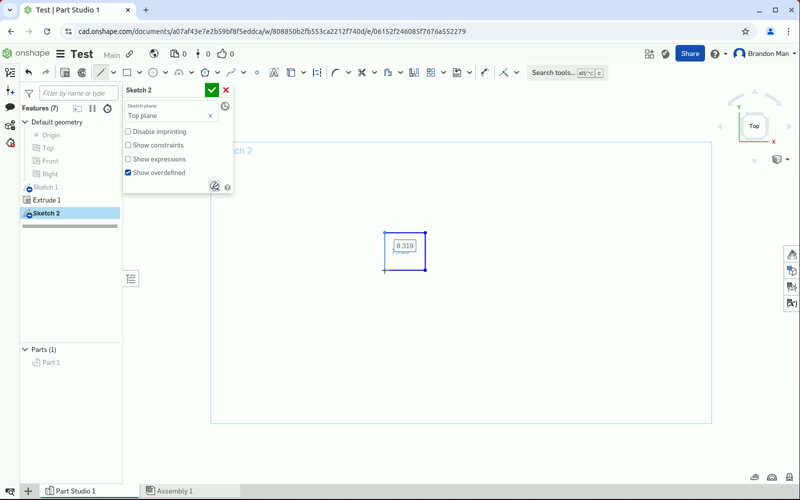
key(esc)
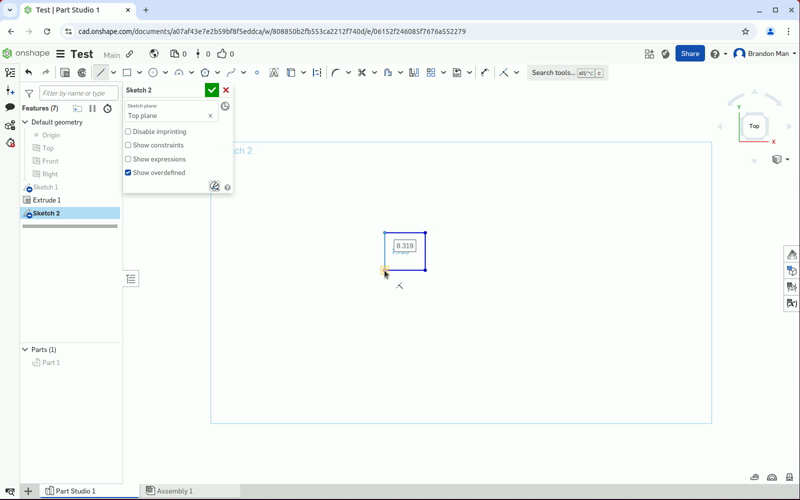
mouse_move(406, 261)
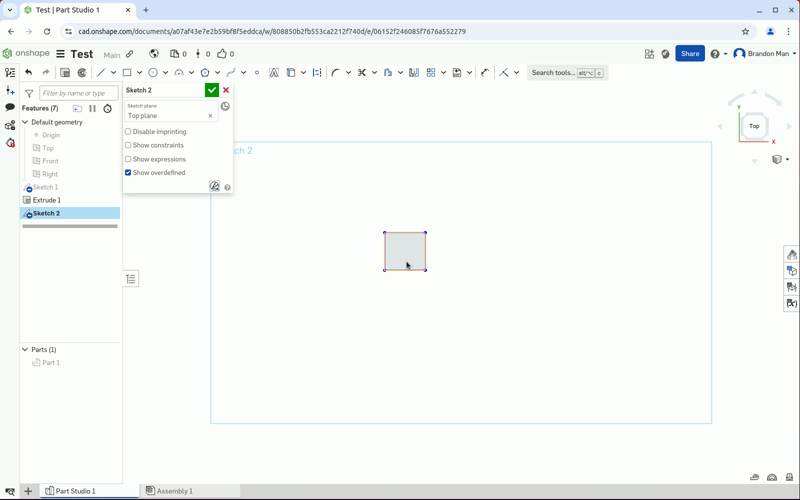
scroll(6)
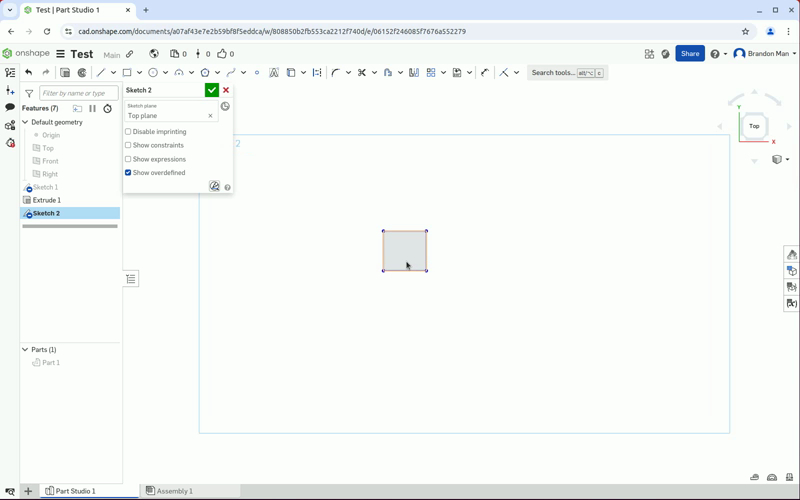
scroll(6)
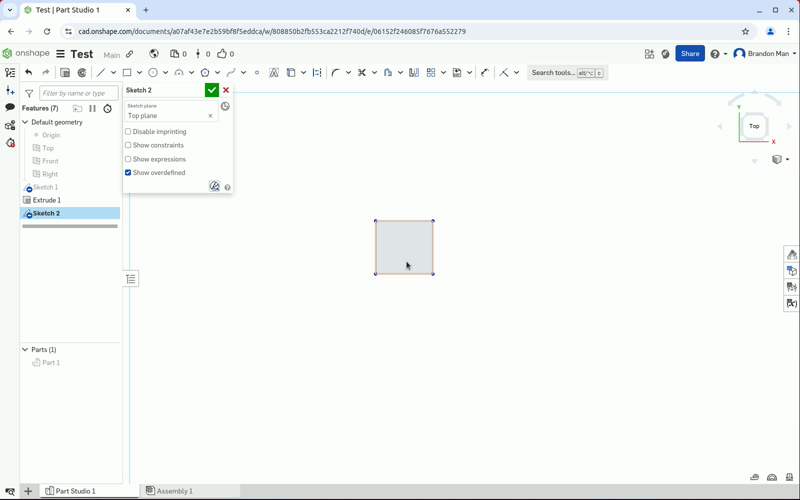
scroll(6)
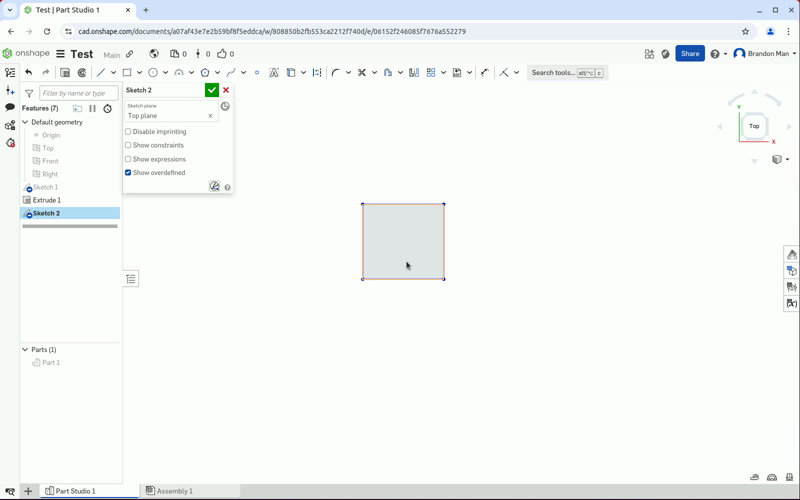
scroll(6)
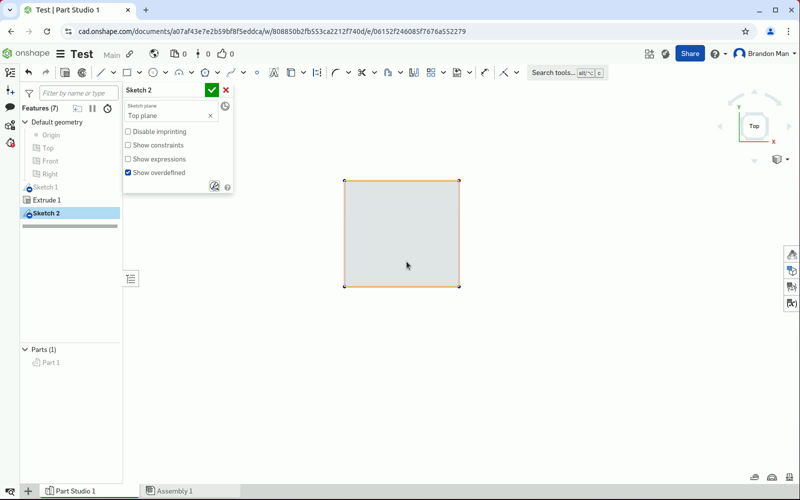
scroll(6)
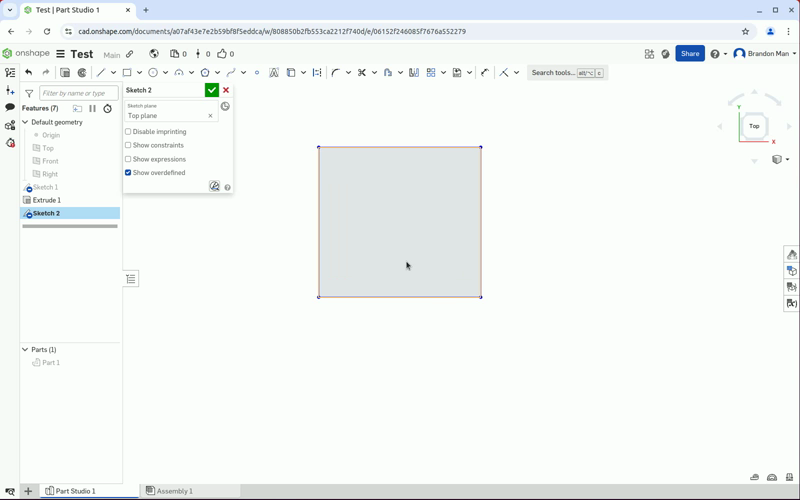
scroll(6)
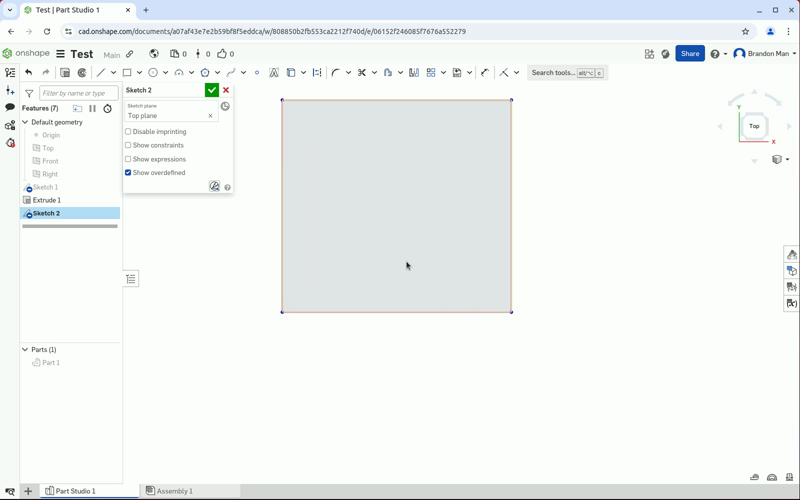
scroll(6)
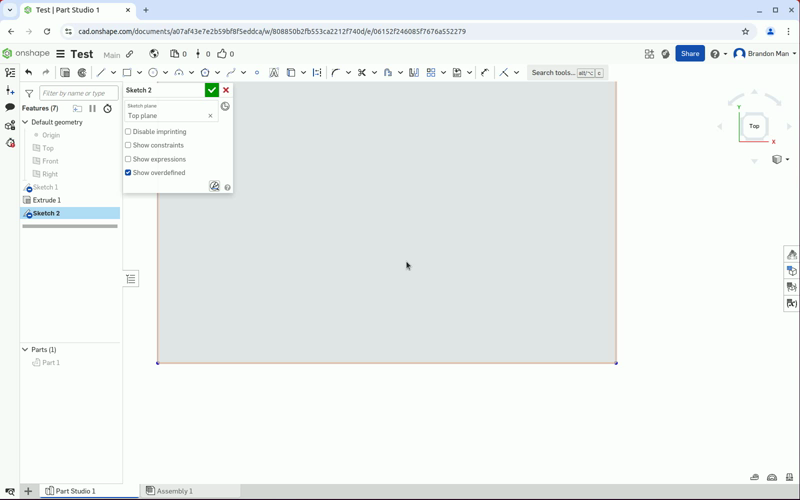
click(406, 261)
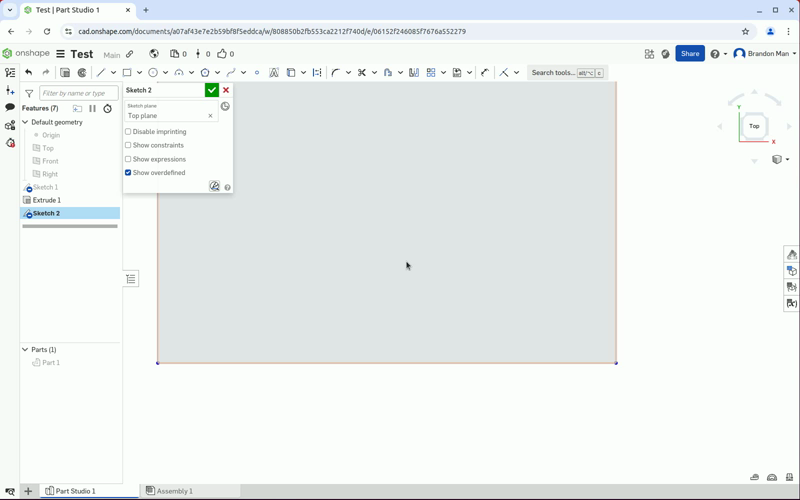
scroll(-6)
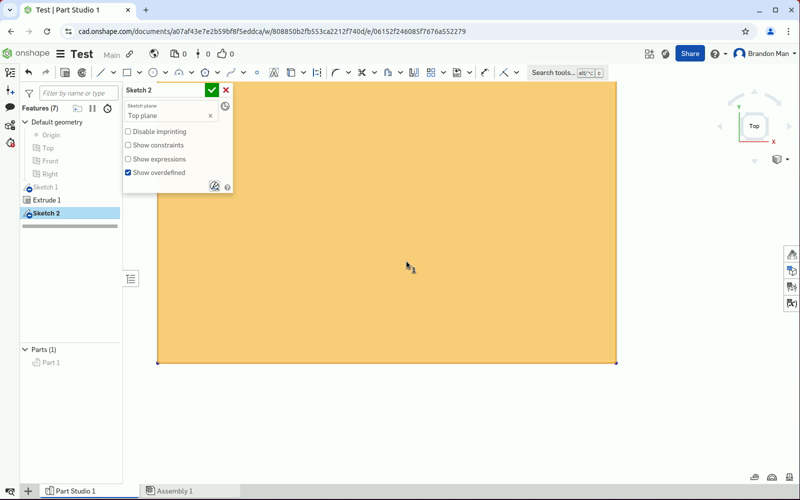
scroll(-6)
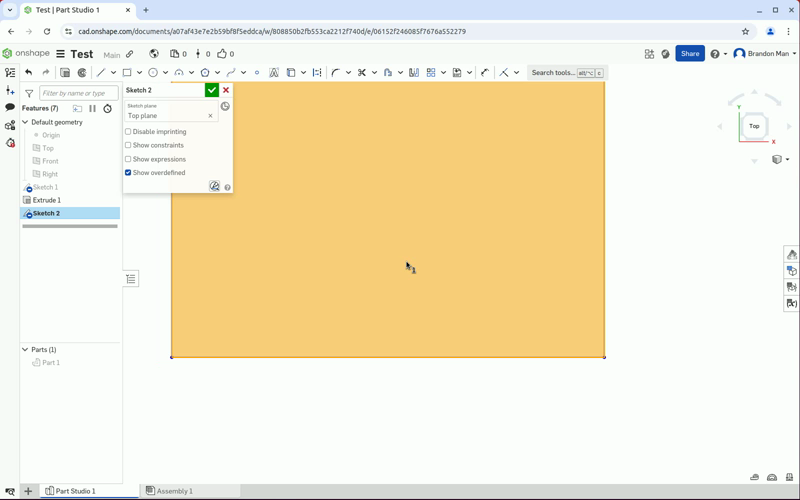
scroll(-6)
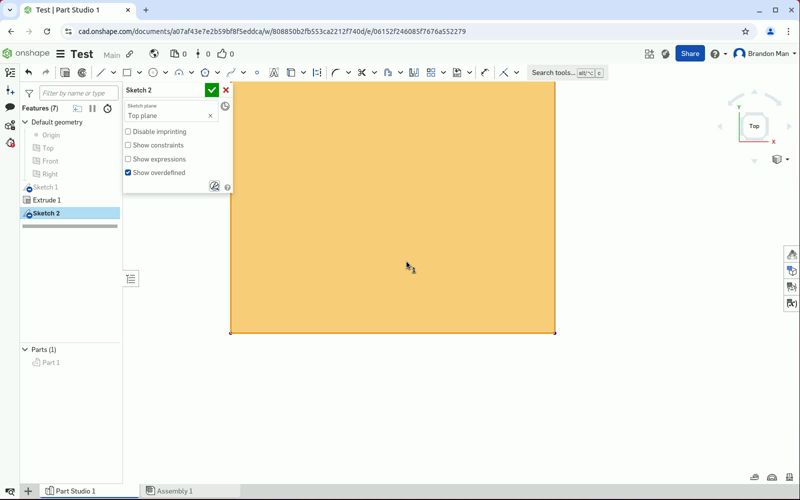
scroll(-6)
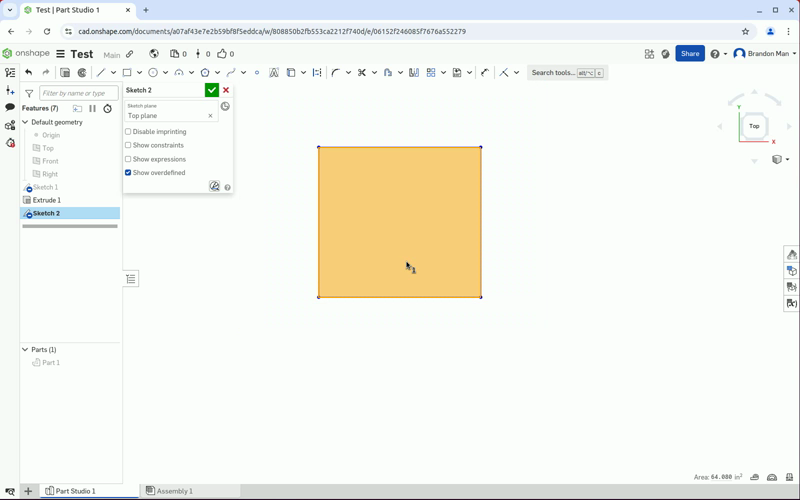
scroll(-6)
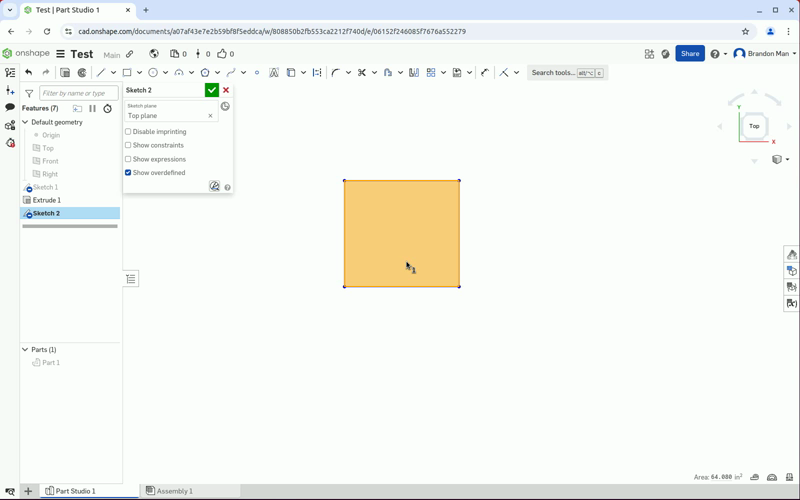
scroll(-6)
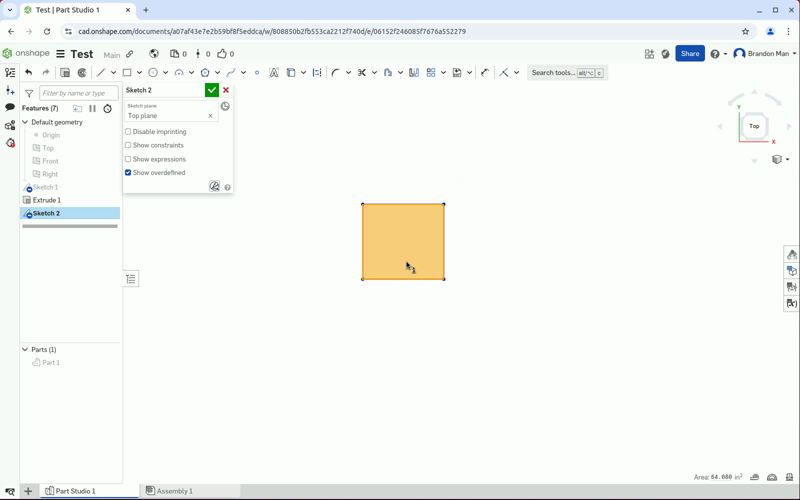
scroll(-6)
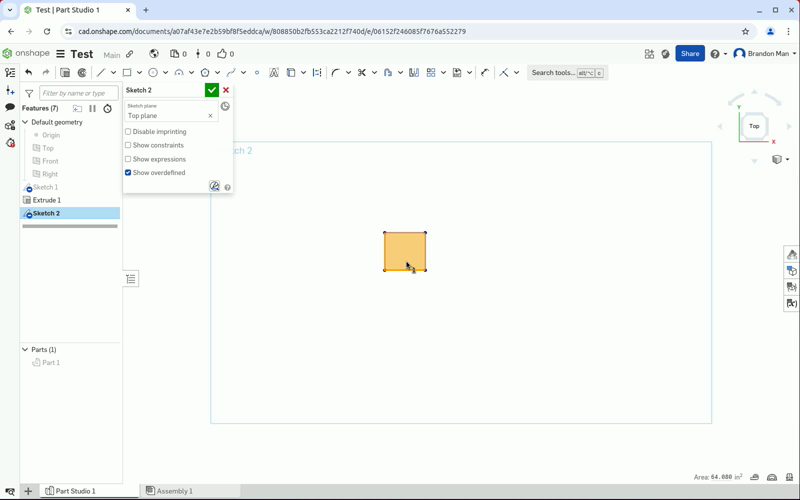
mouse_move(73, 352)
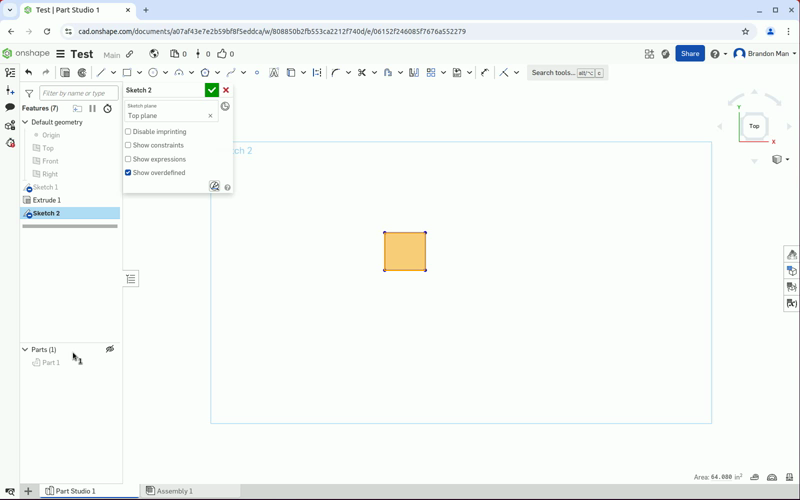
key(shift+y)
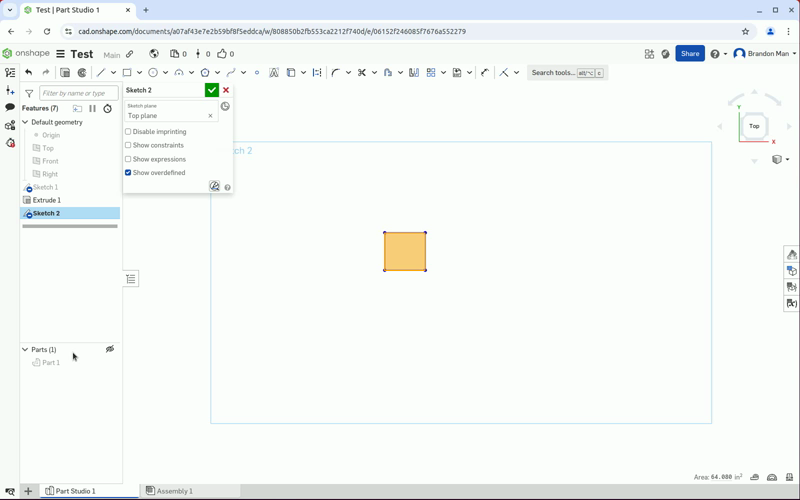
key(shift+e)
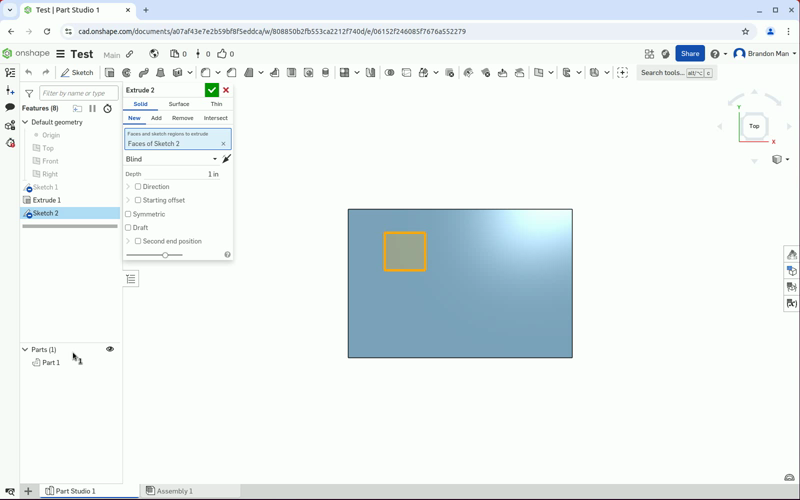
mouse_move(143, 106)
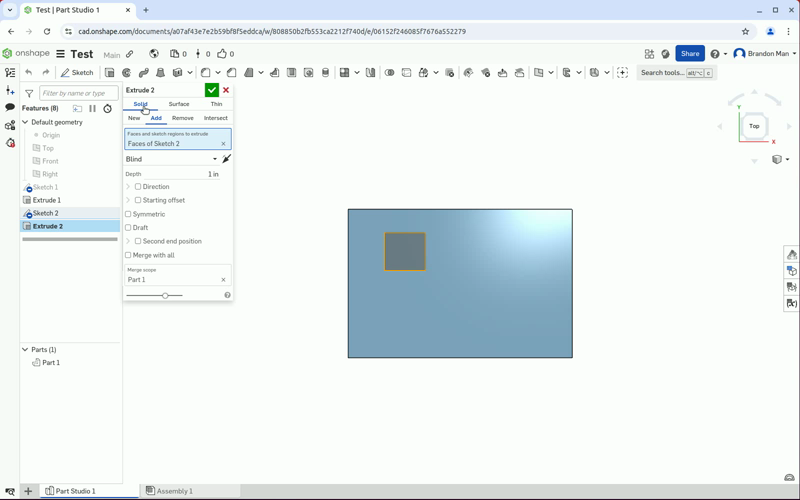
click(143, 106)
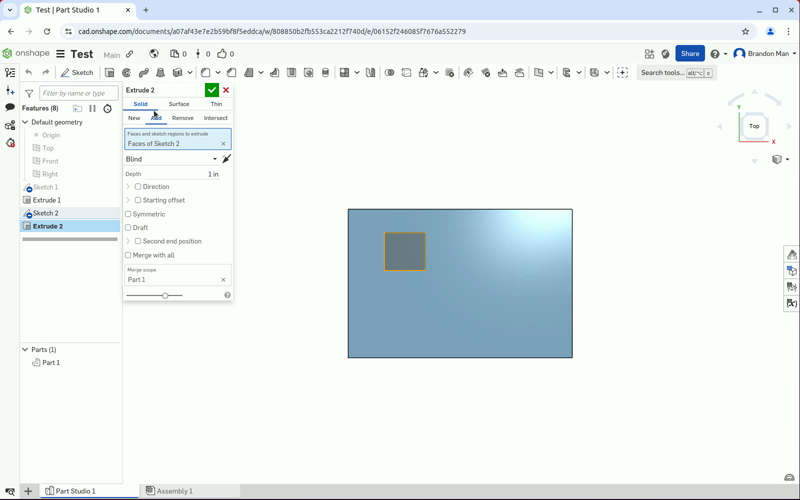
mouse_move(186, 120)
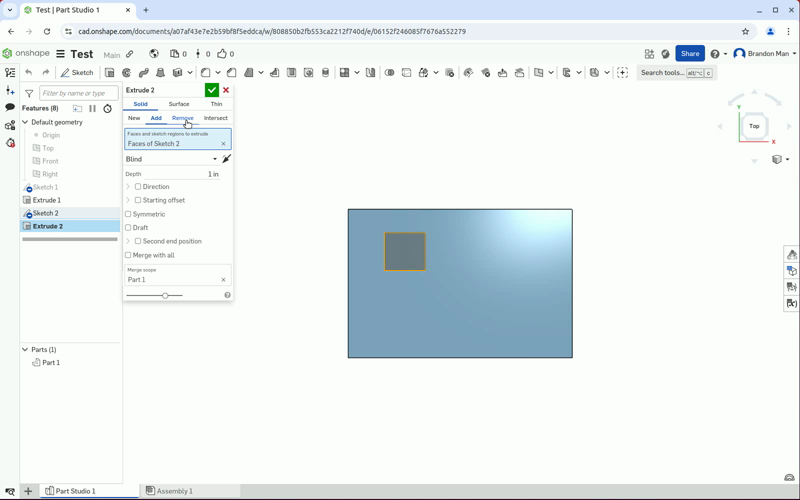
click(186, 120)
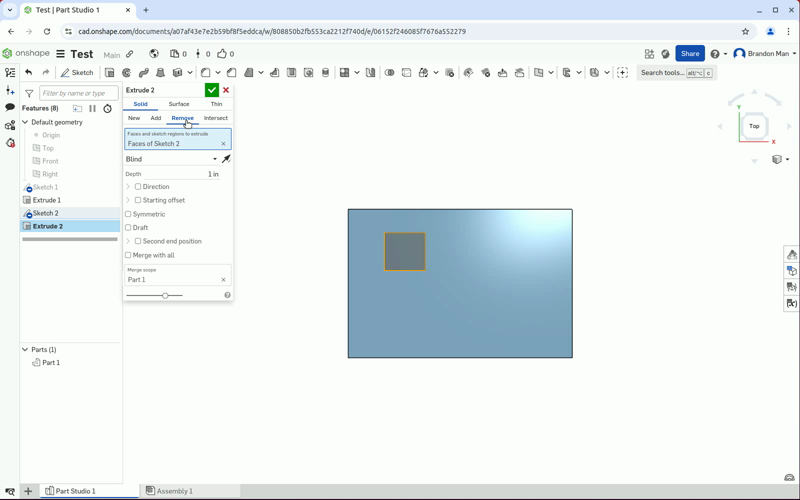
key(tab, 4)
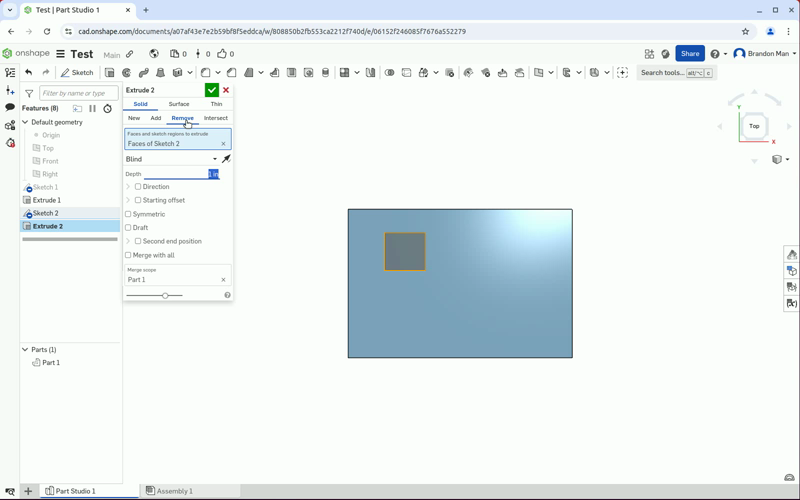
text(11.554)
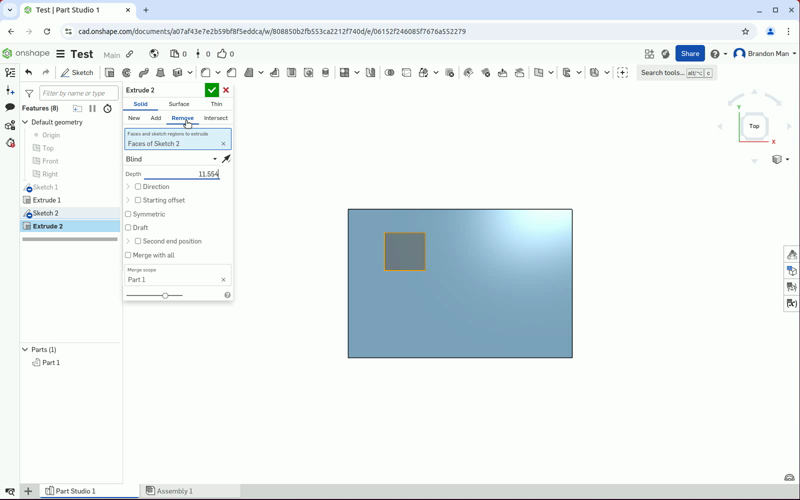
key(tab, 6)
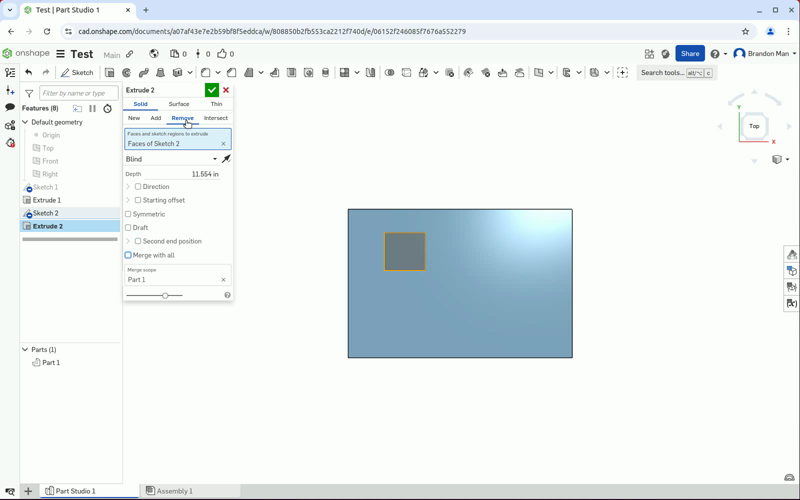
key(space)
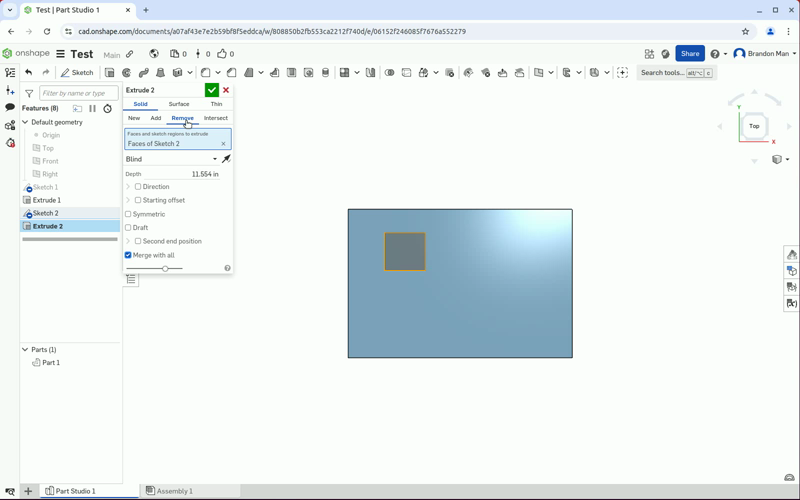
key(enter)
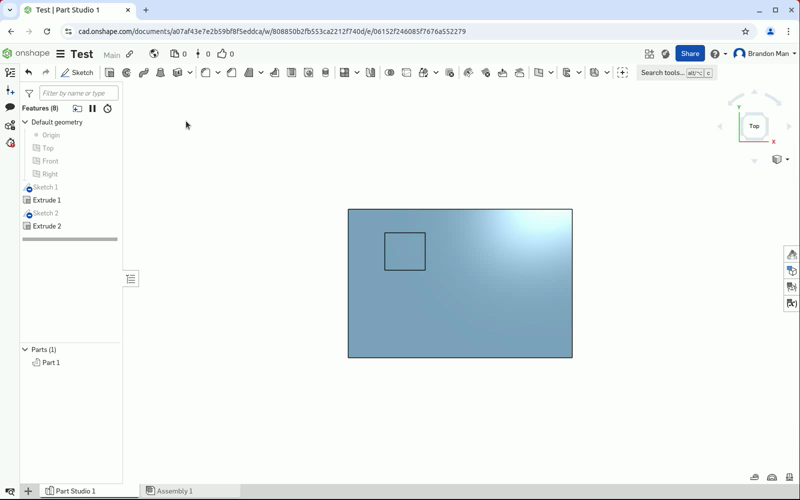
key(shift+h)
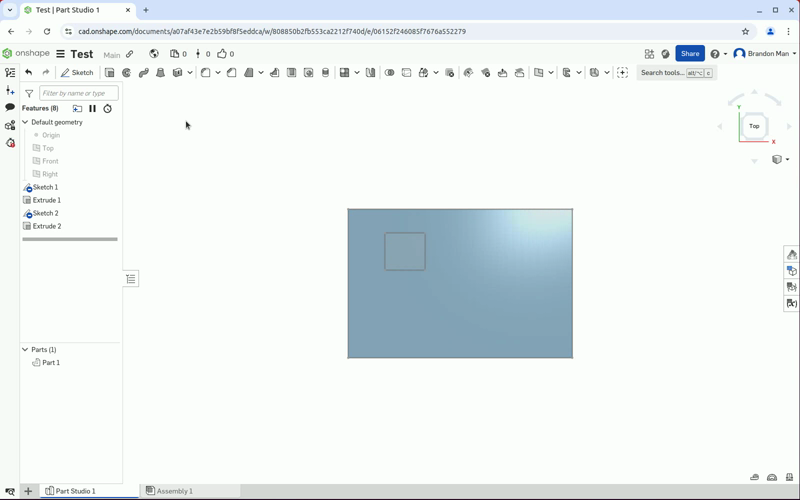
key(shift+h)
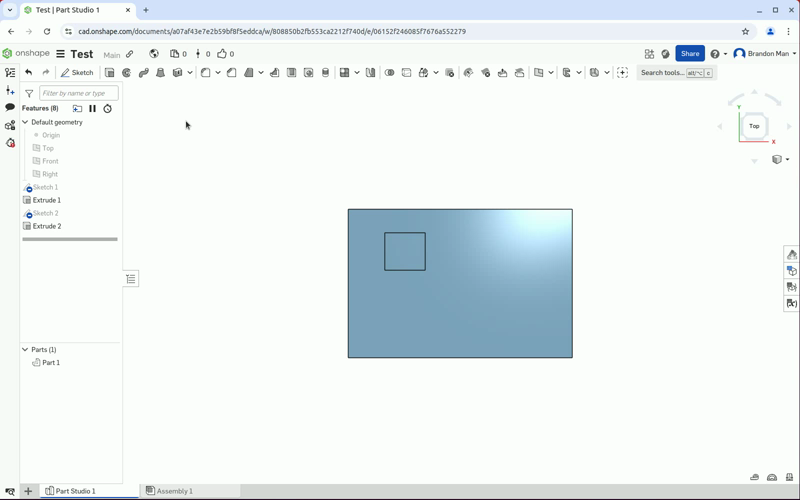
mouse_move(73, 189)
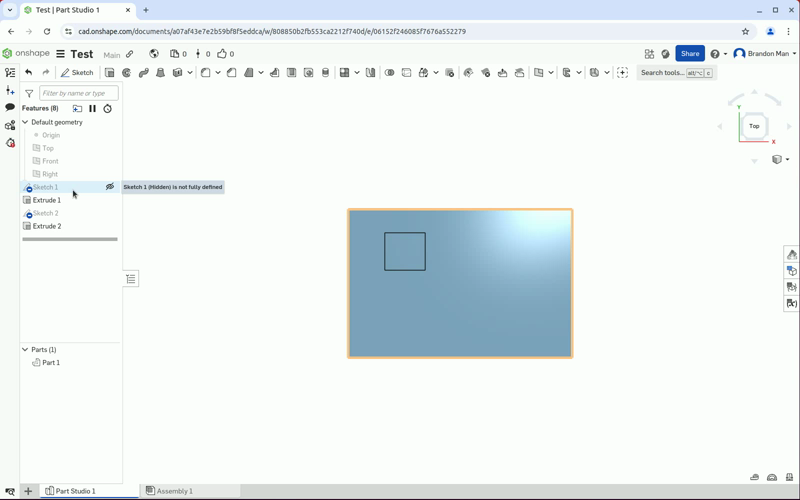
click(73, 189)
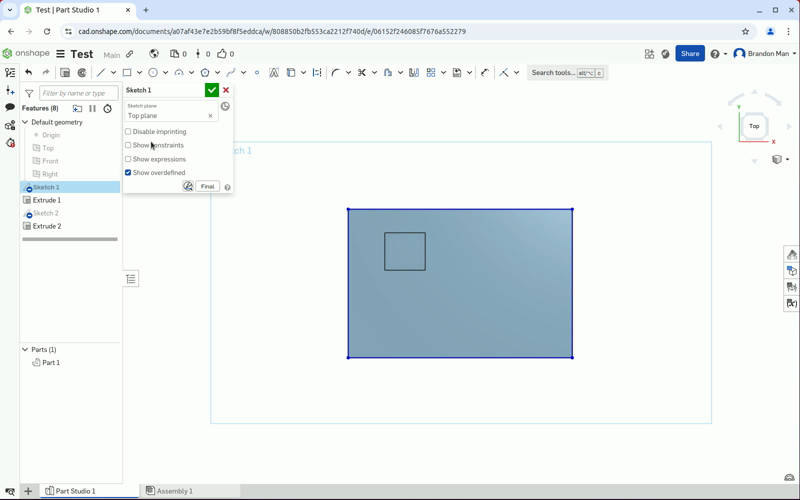
mouse_move(229, 92)
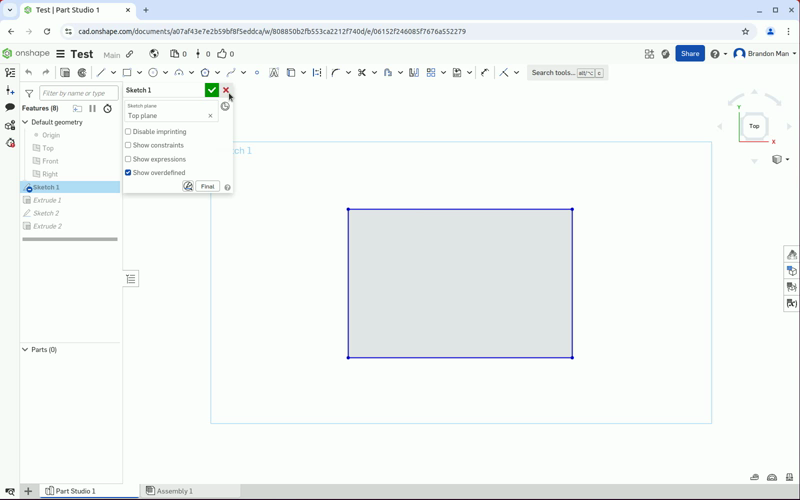
click(229, 92)
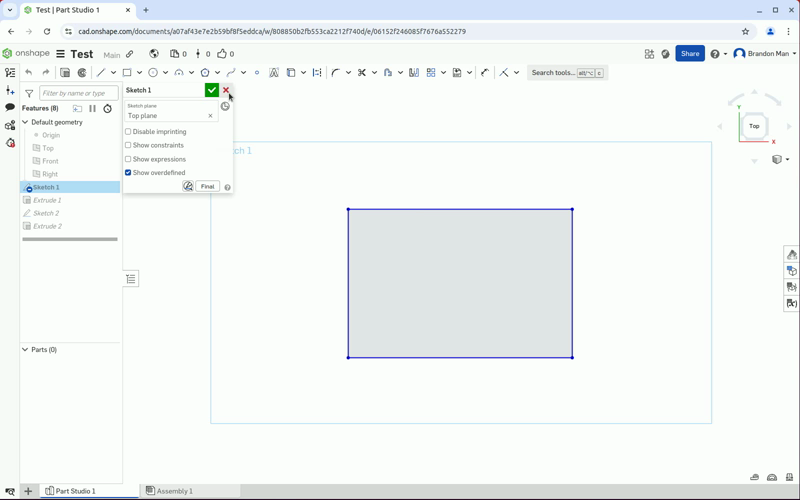
key(shift+s)
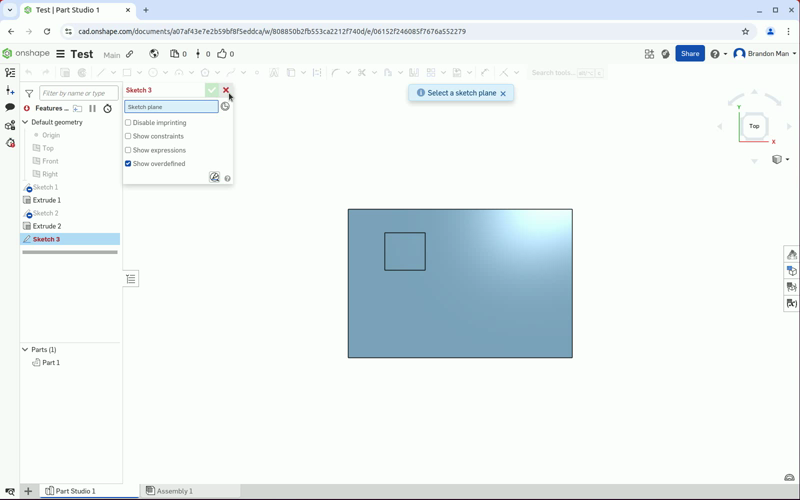
mouse_move(73, 150)
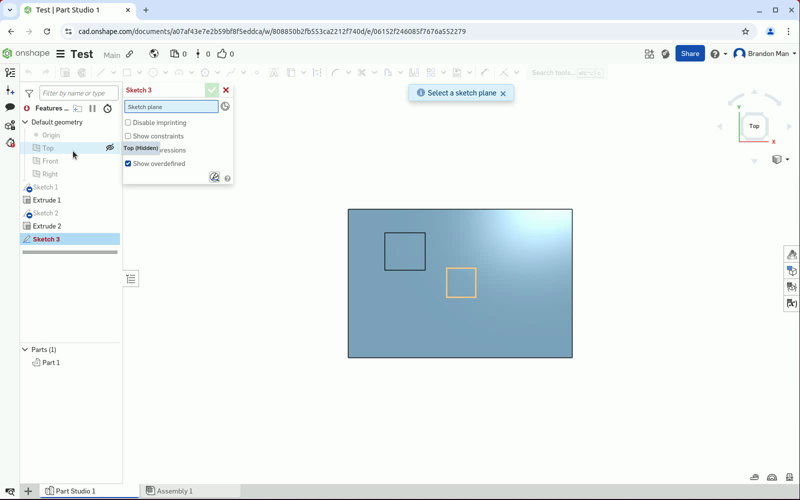
click(73, 150)
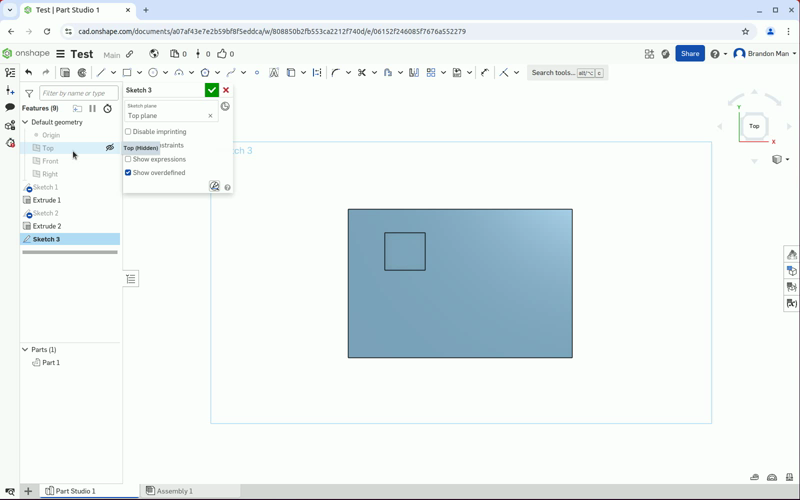
mouse_move(73, 352)
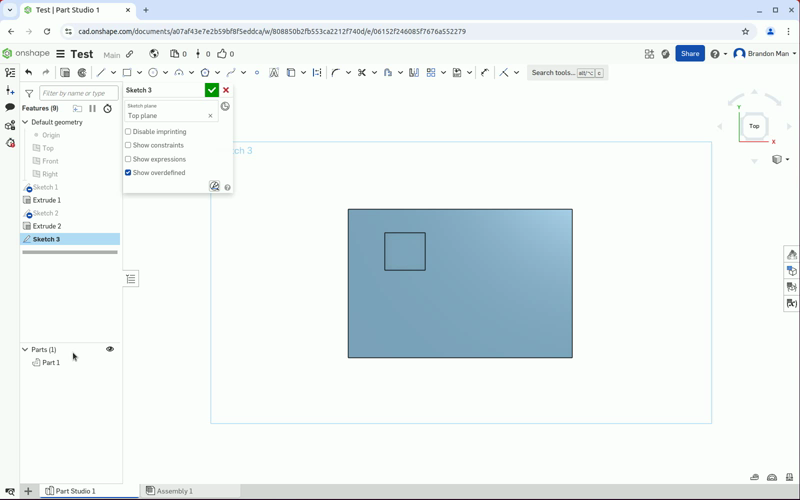
key(y)
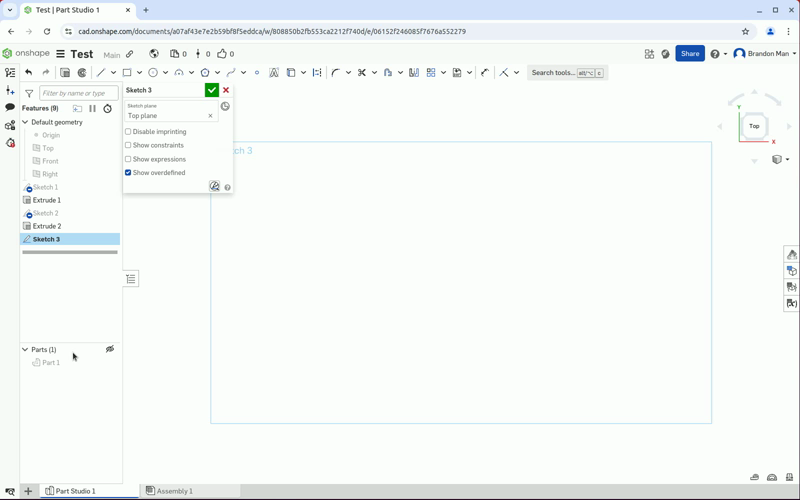
key(l)
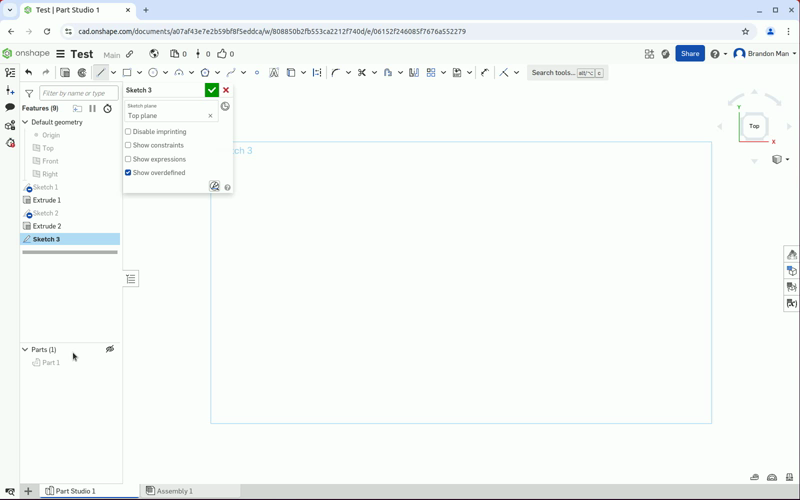
key_down(shift)
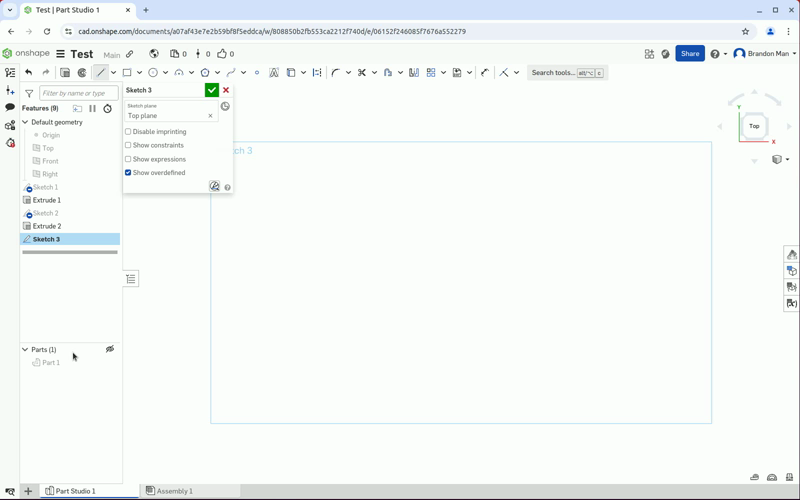
mouse_move(441, 268)
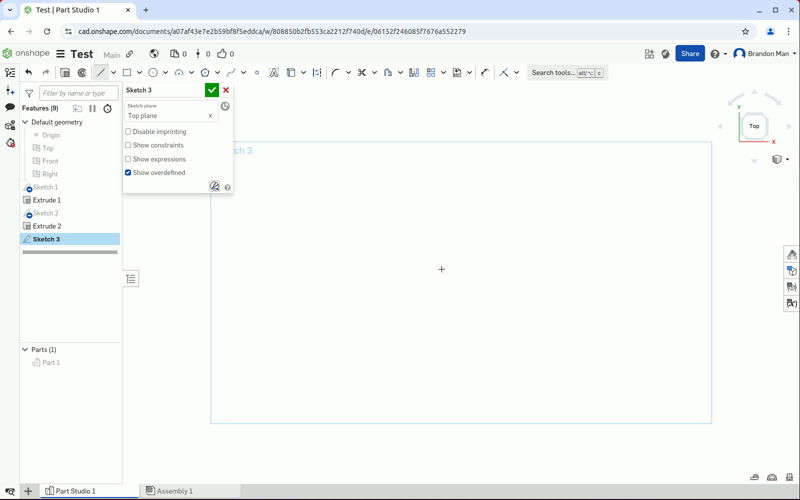
click(441, 268)
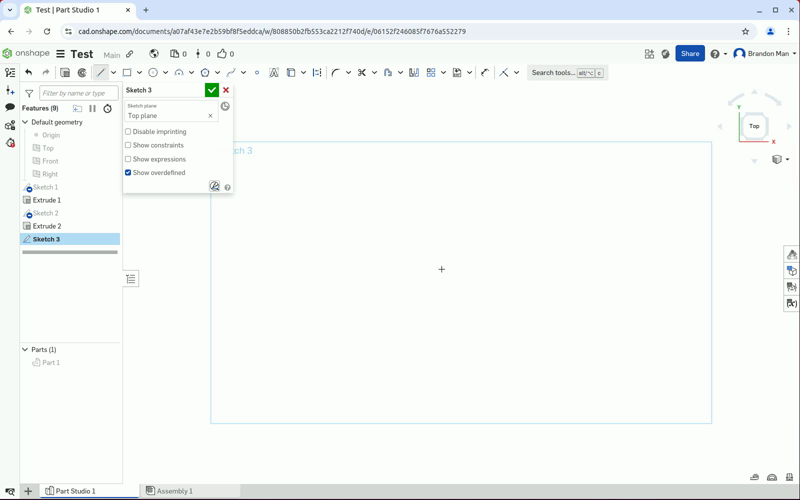
key_up(shift)
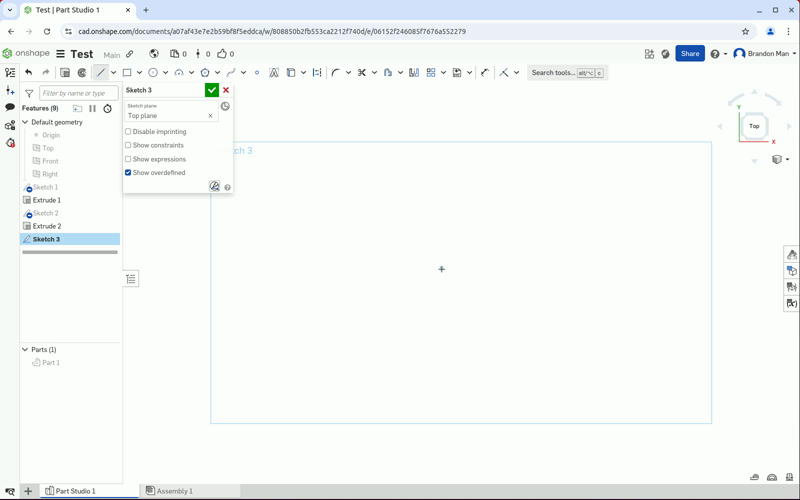
key_down(shift)
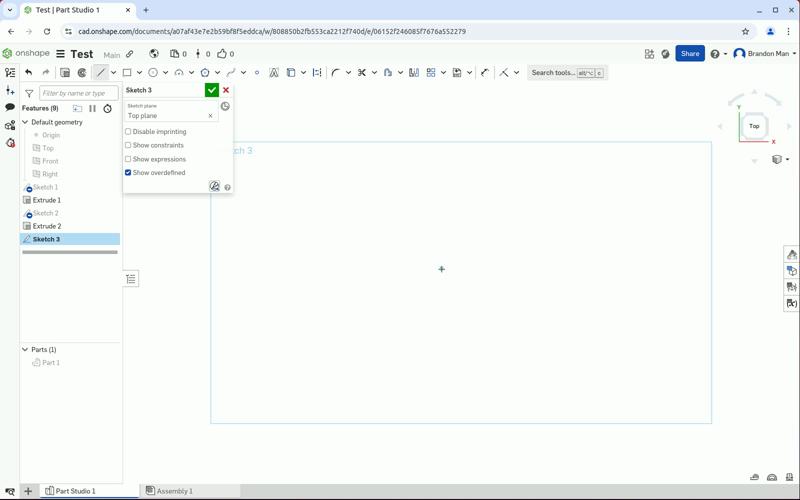
mouse_move(471, 268)
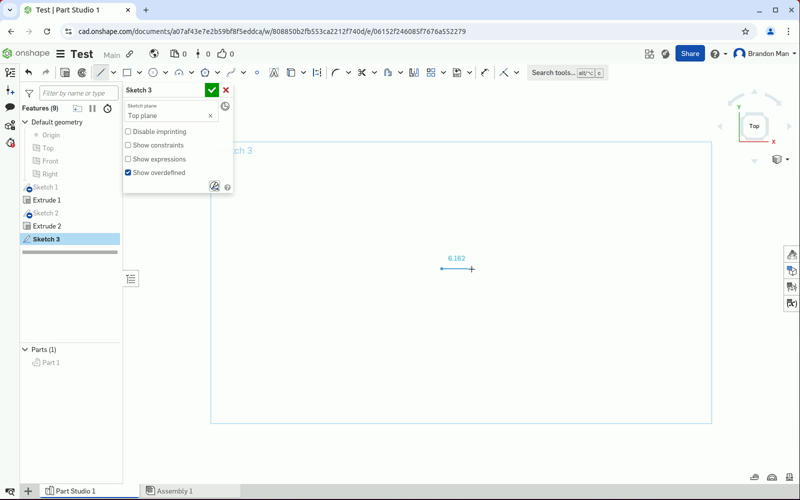
mouse_move(480, 268)
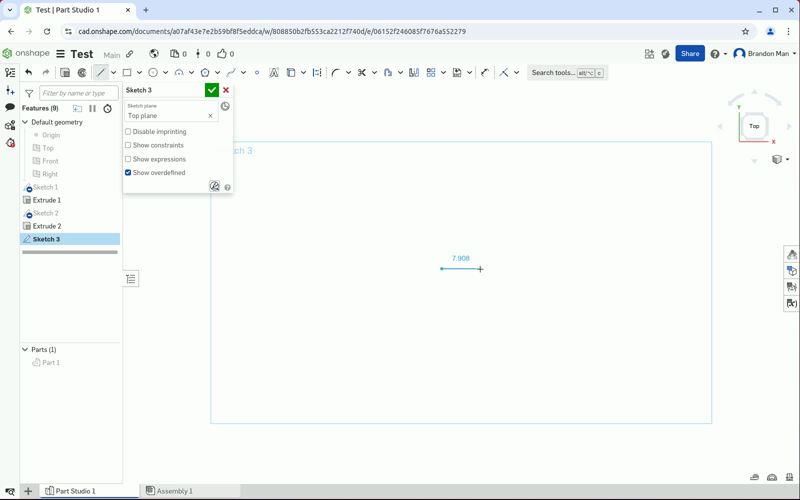
click(480, 268)
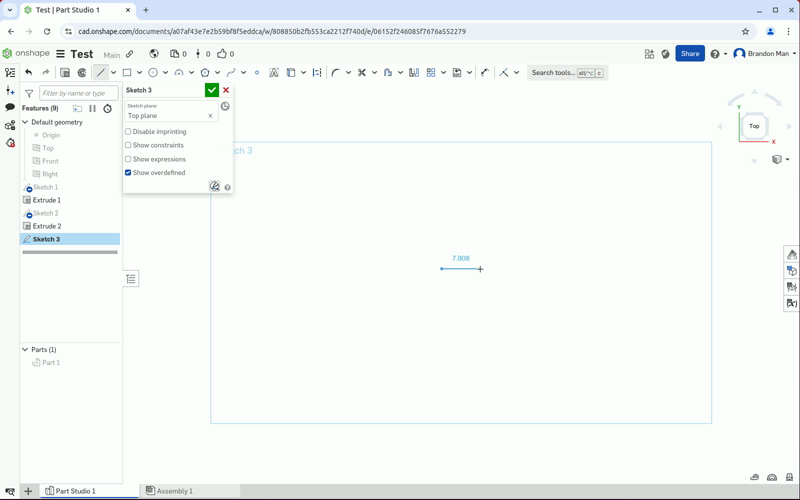
key_up(shift)
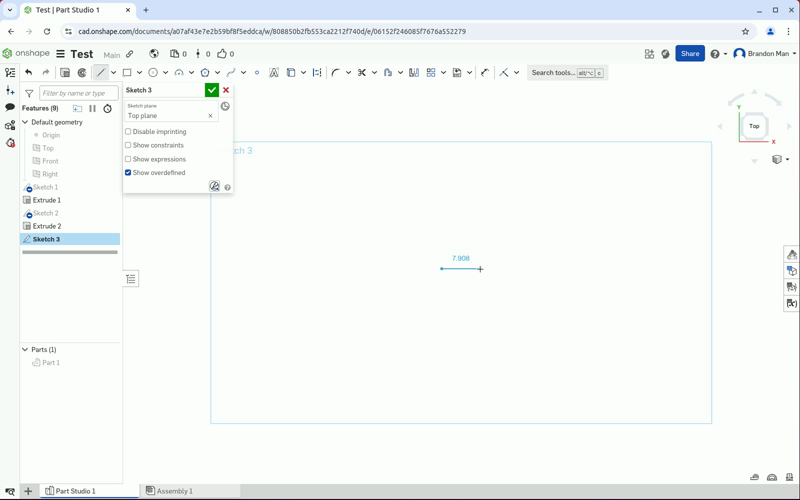
key_down(shift)
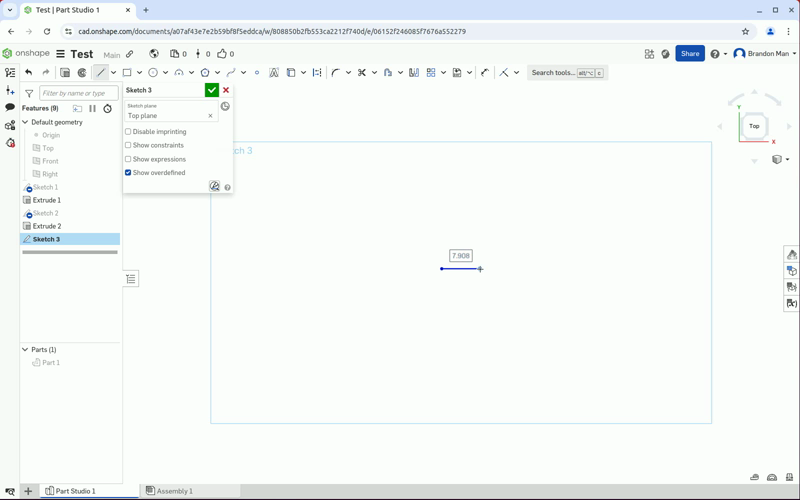
mouse_move(510, 268)
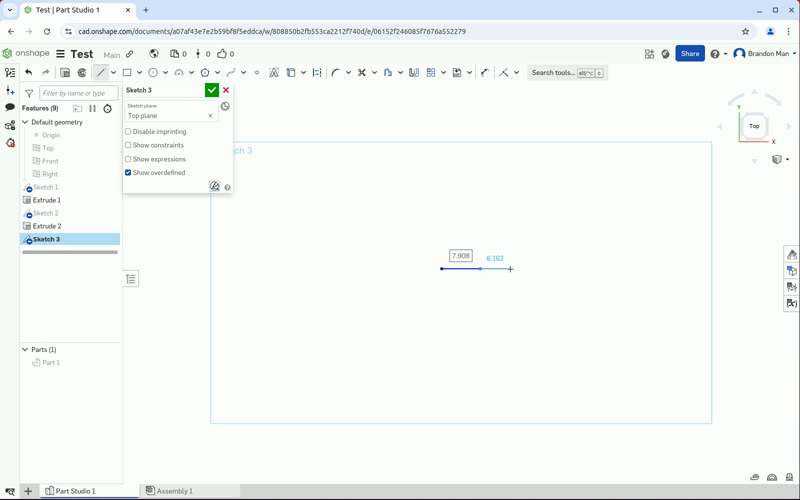
mouse_move(480, 230)
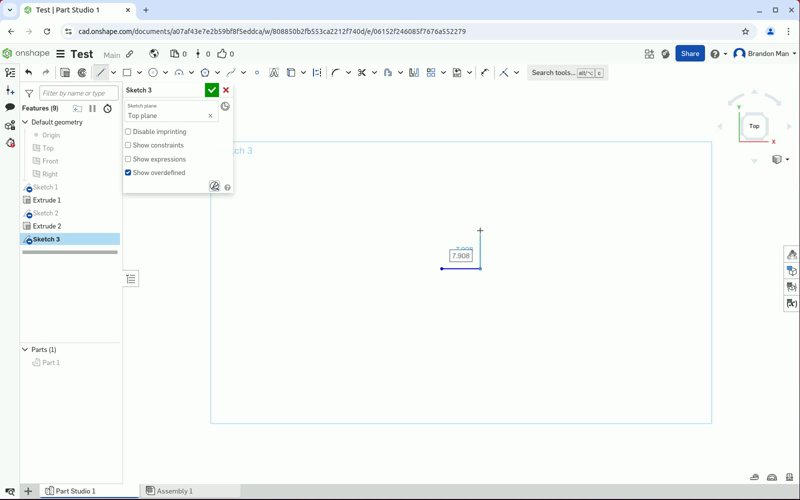
click(480, 230)
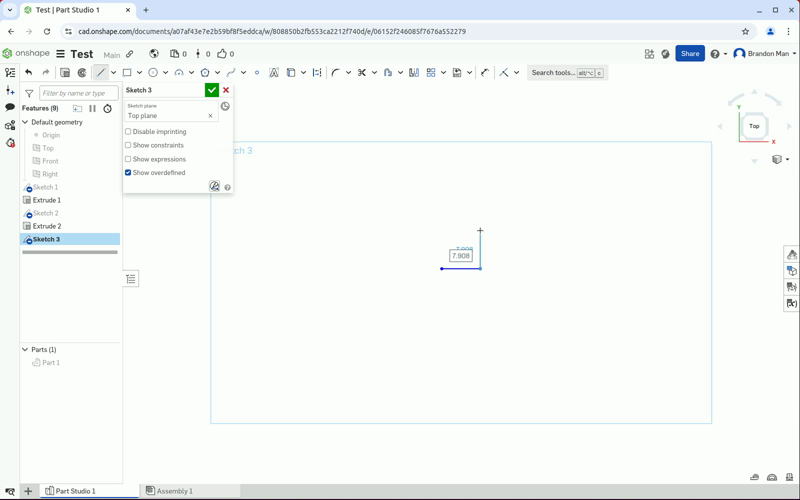
key_up(shift)
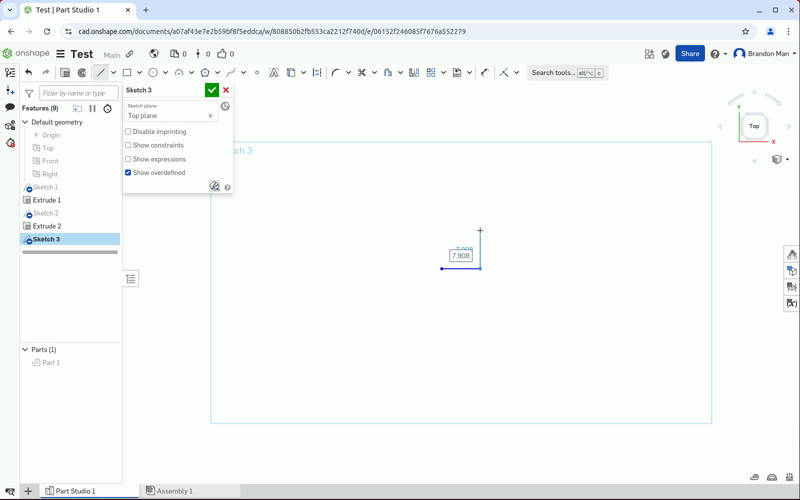
key_down(shift)
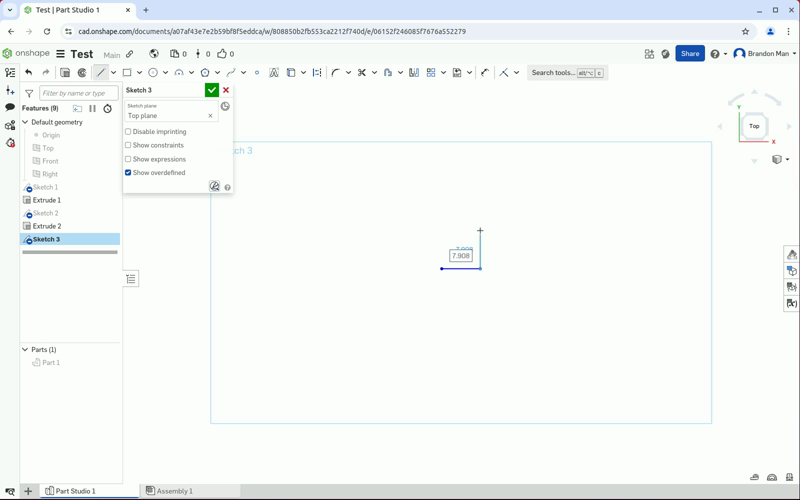
mouse_move(510, 230)
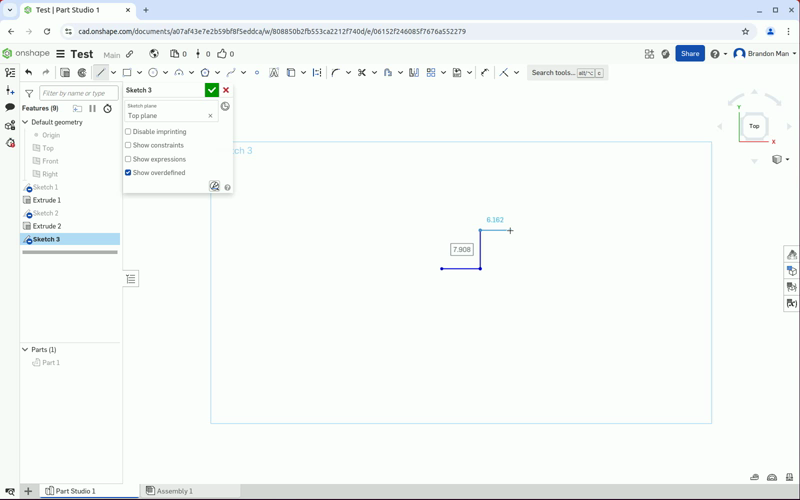
mouse_move(441, 230)
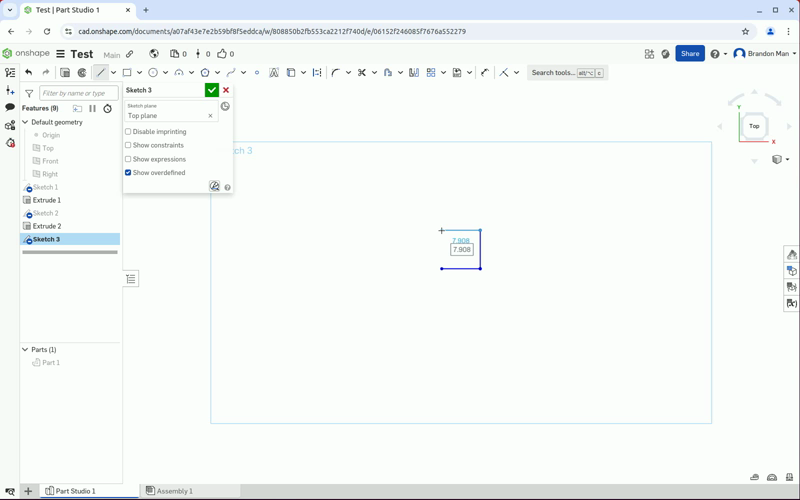
click(441, 230)
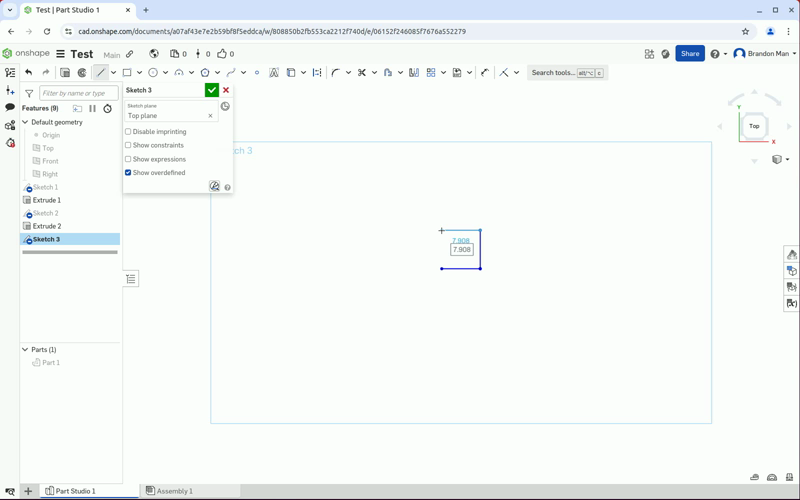
key_up(shift)
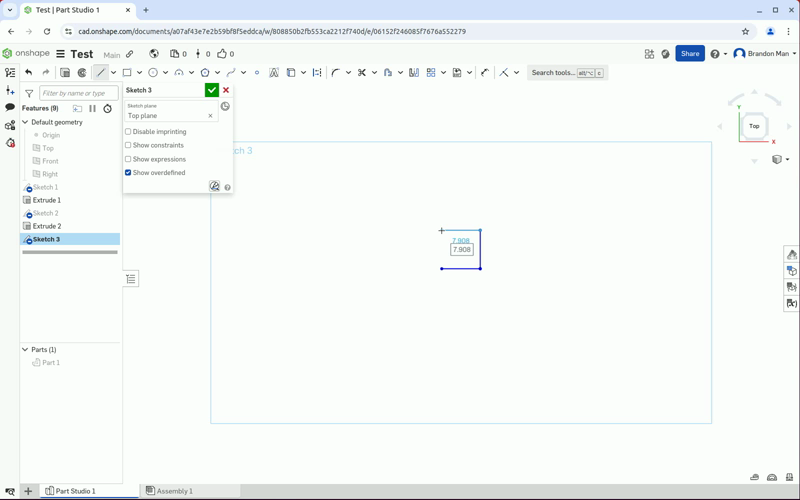
mouse_move(471, 230)
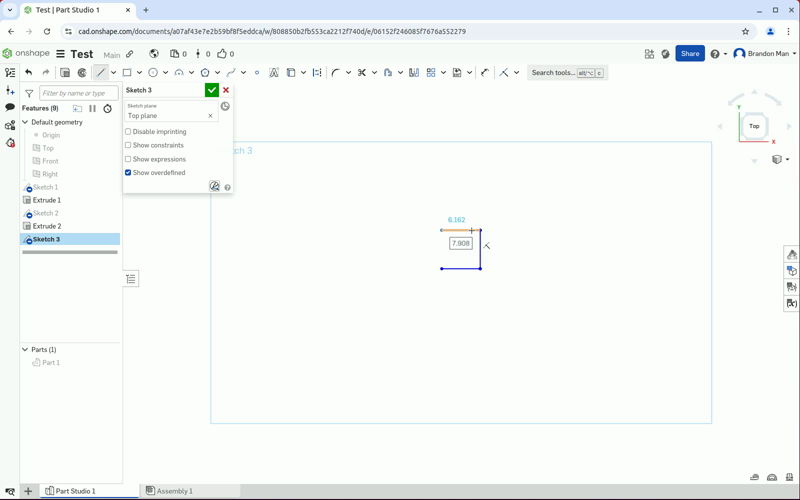
key_down(shift)
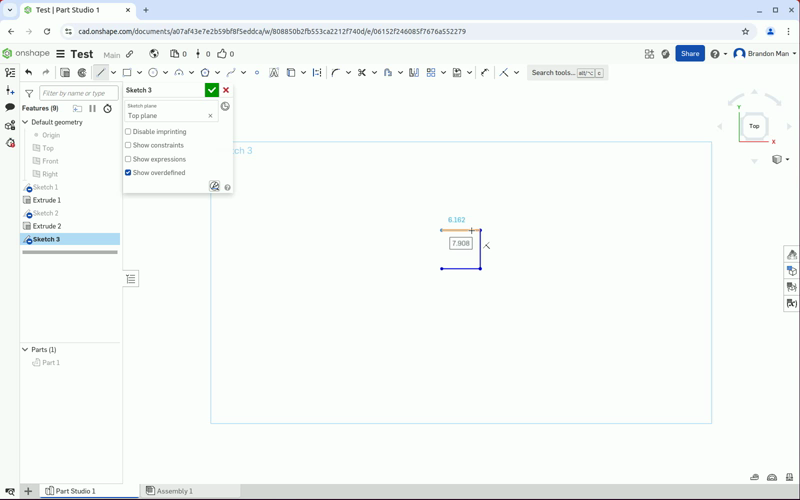
mouse_move(441, 268)
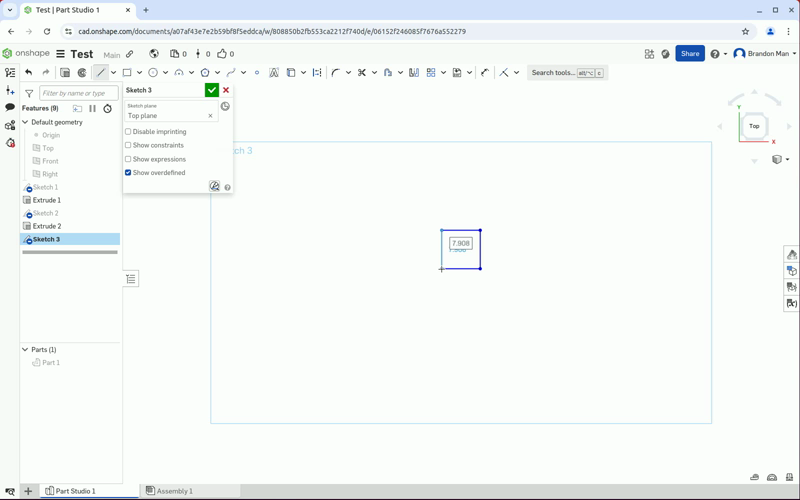
key_up(shift)
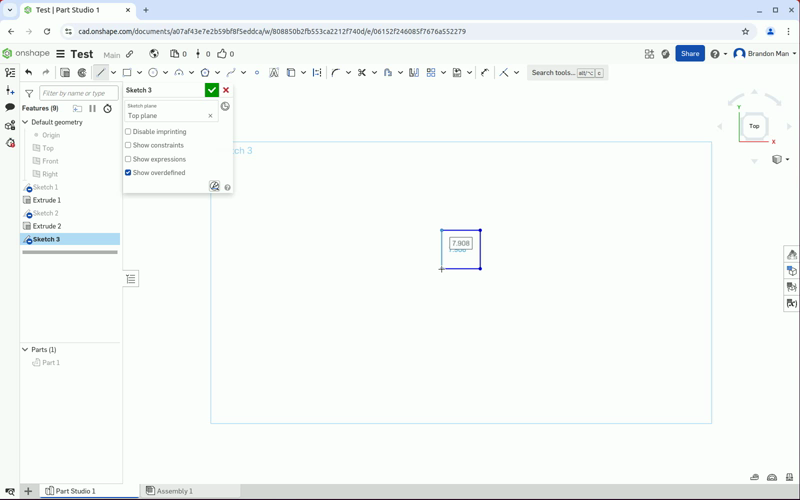
click(441, 268)
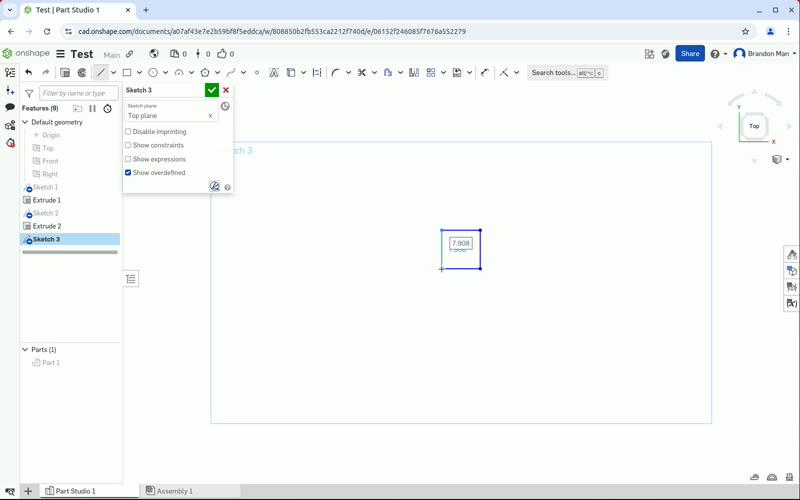
key(esc)
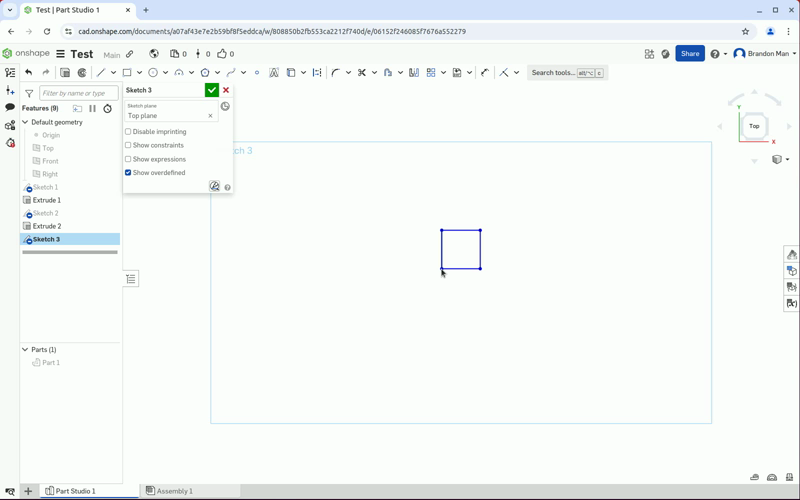
mouse_move(475, 262)
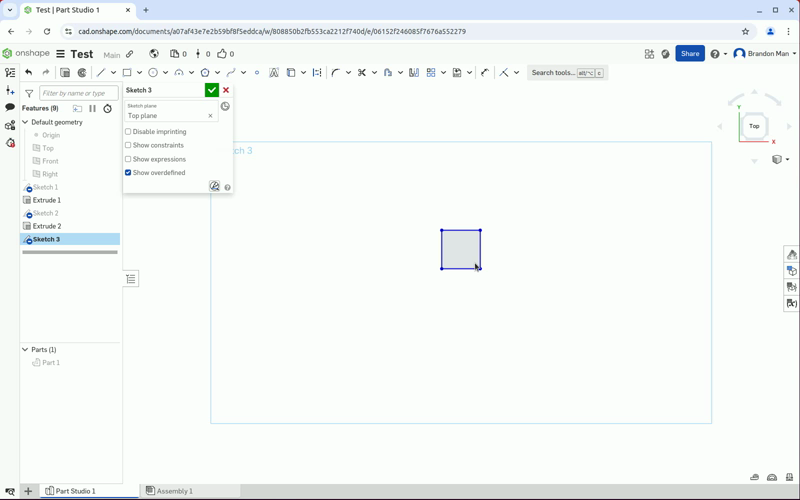
scroll(6)
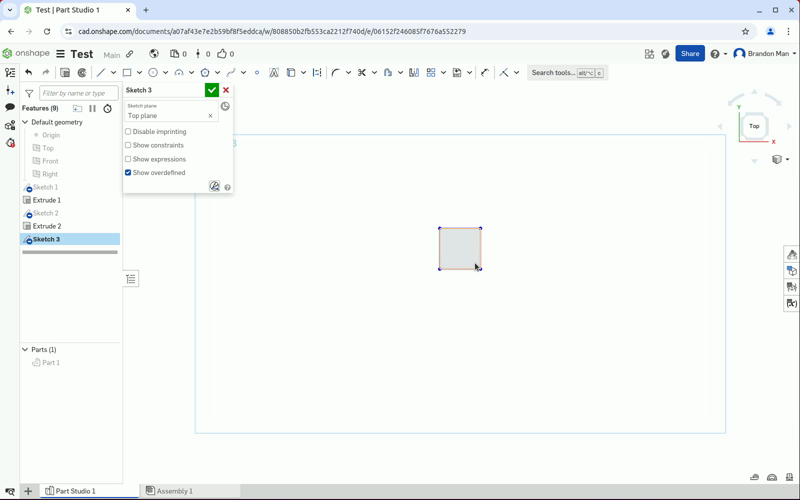
scroll(6)
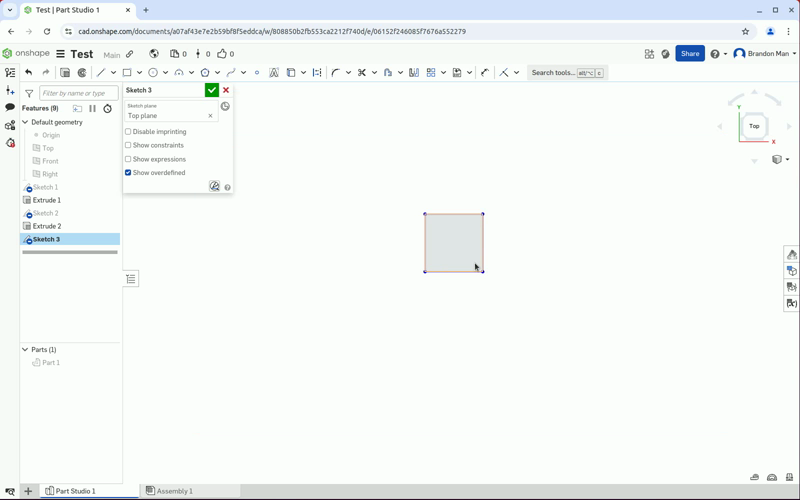
scroll(6)
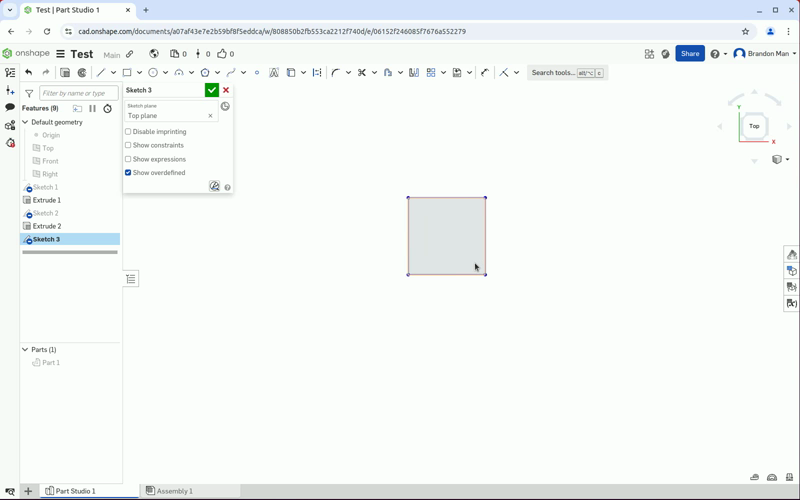
scroll(6)
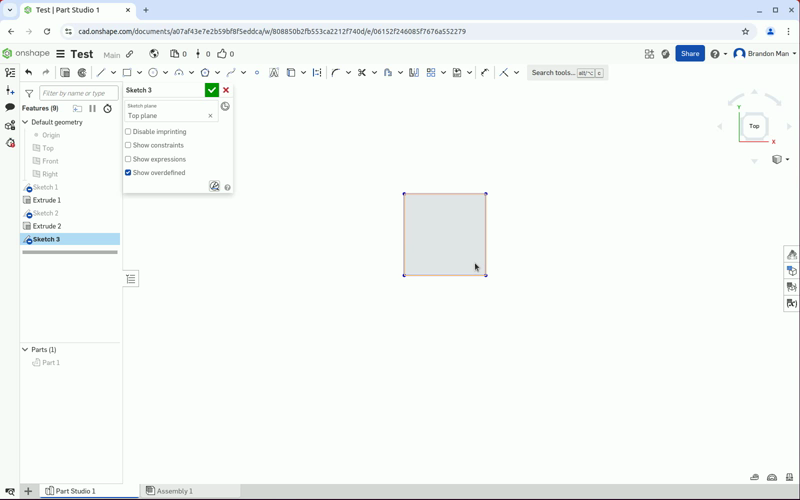
scroll(6)
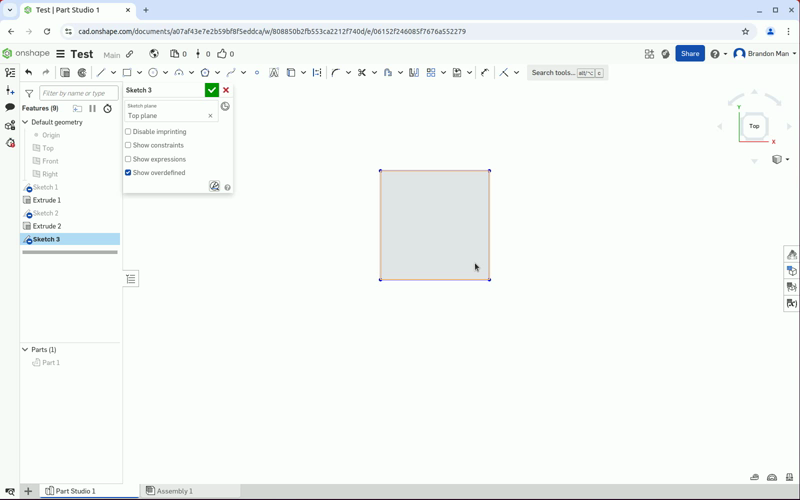
scroll(6)
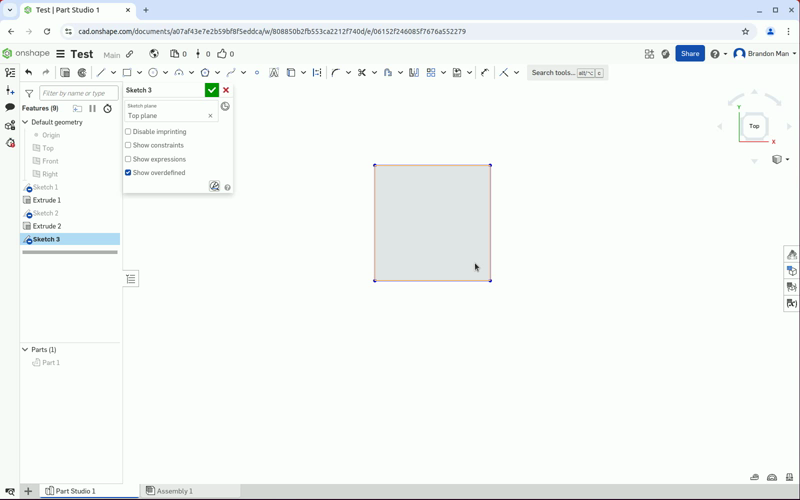
scroll(6)
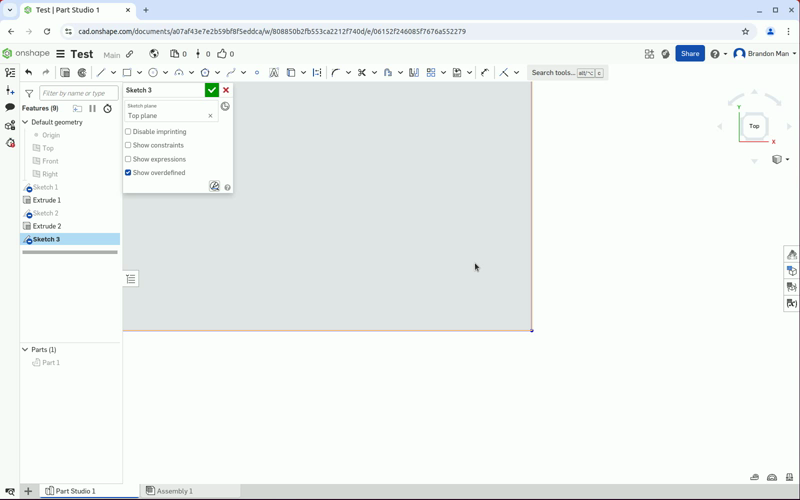
click(475, 262)
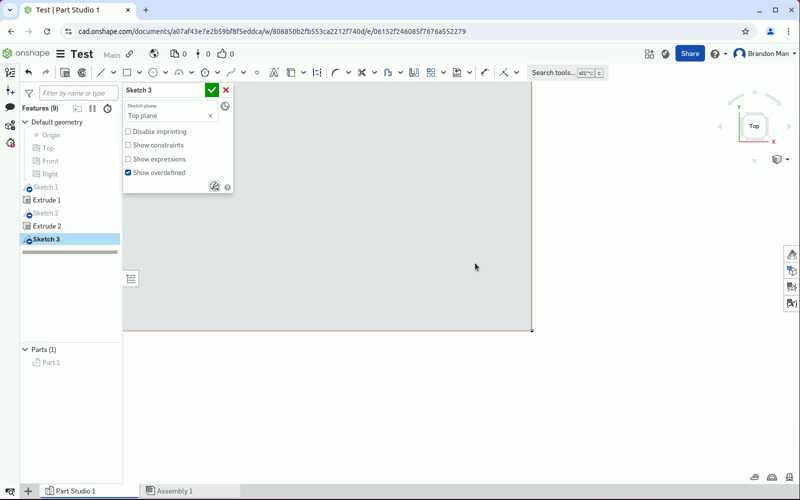
scroll(-6)
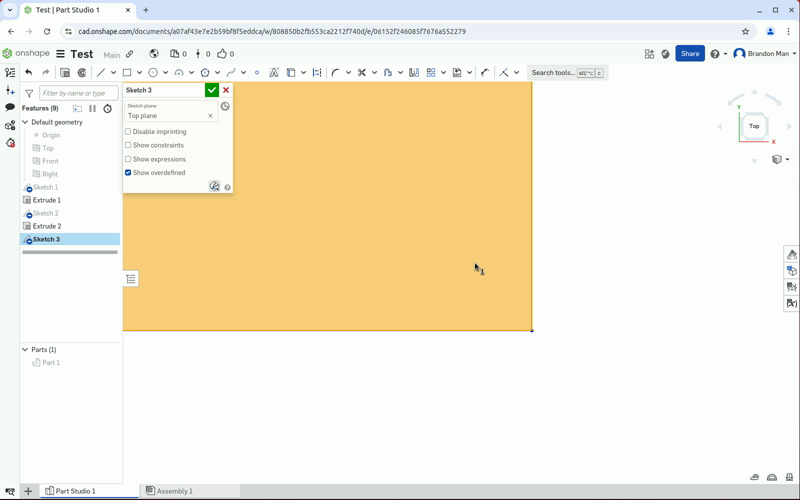
scroll(-6)
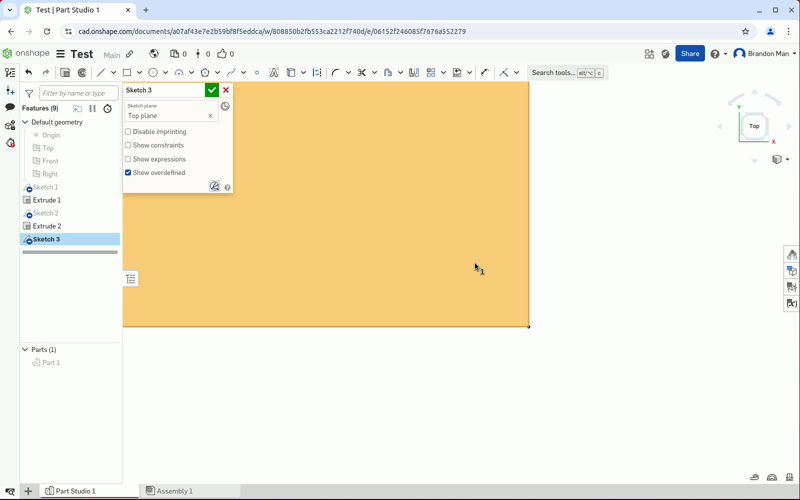
scroll(-6)
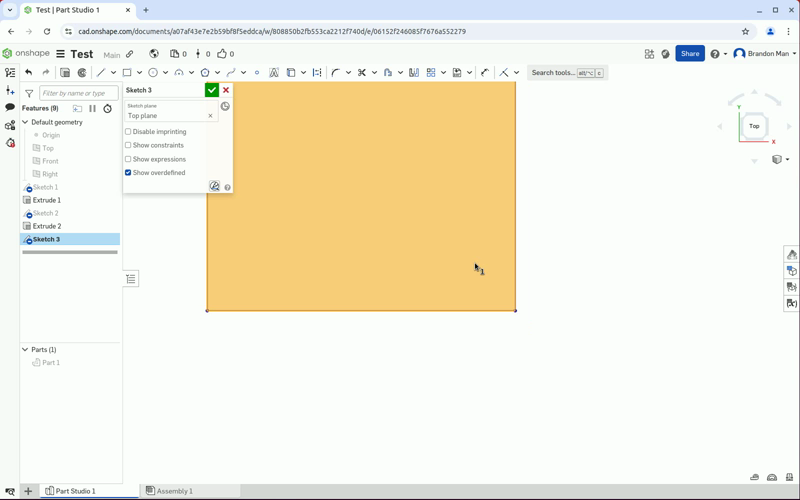
scroll(-6)
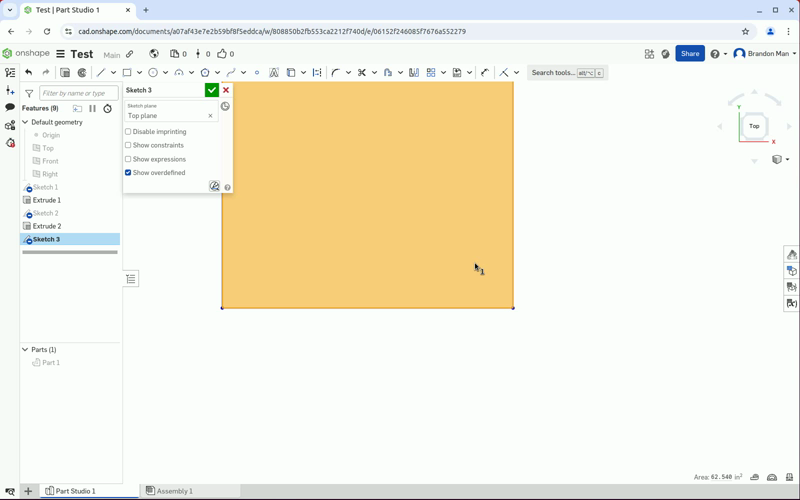
scroll(-6)
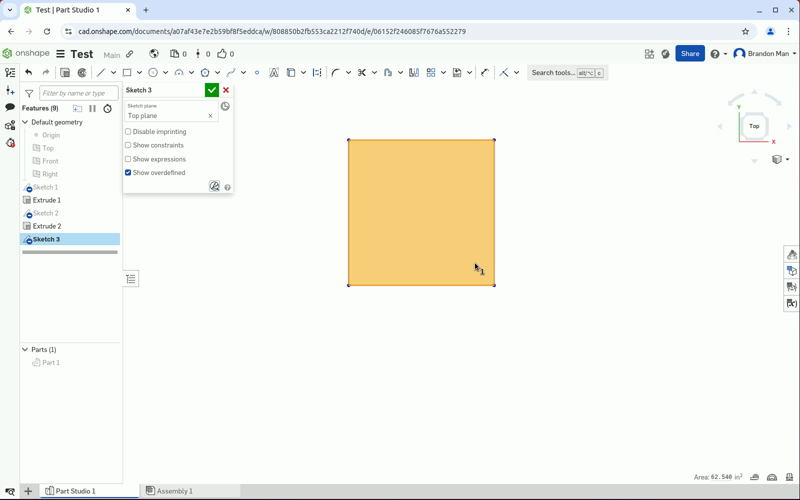
scroll(-6)
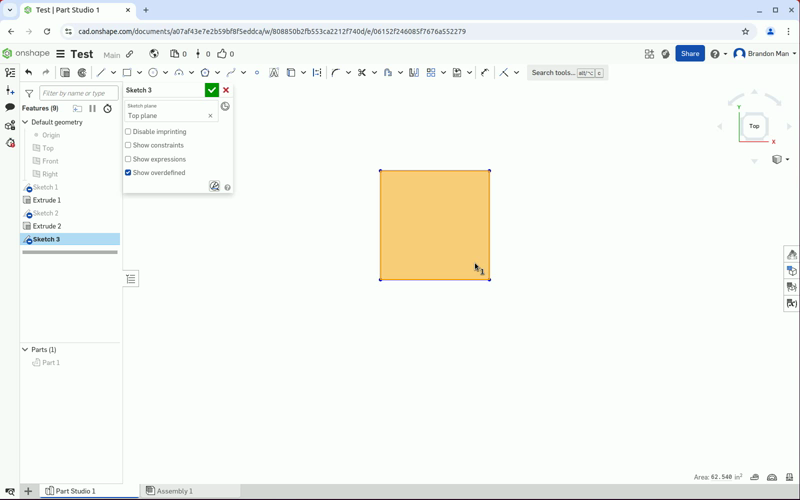
scroll(-6)
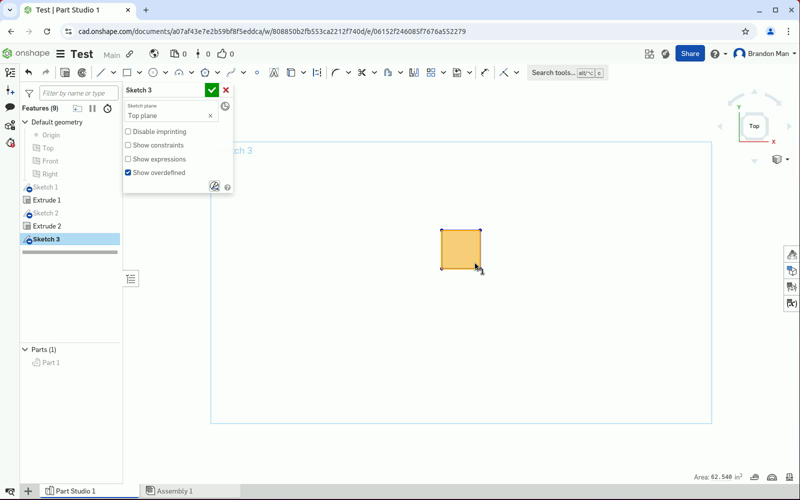
mouse_move(73, 352)
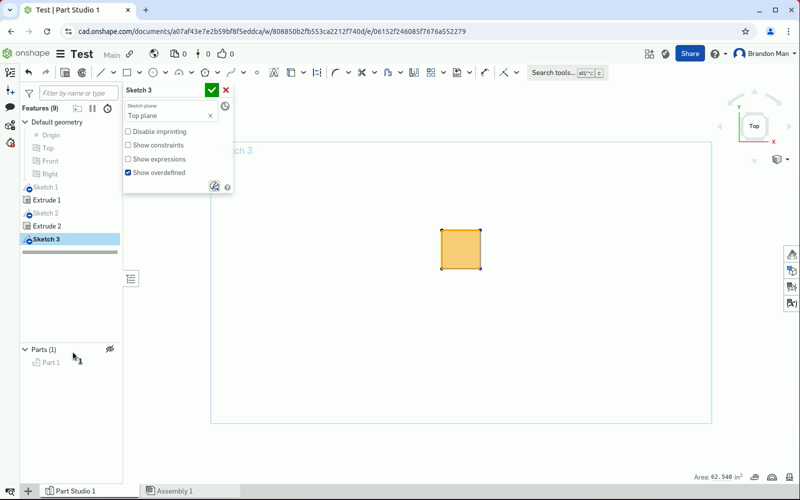
key(shift+y)
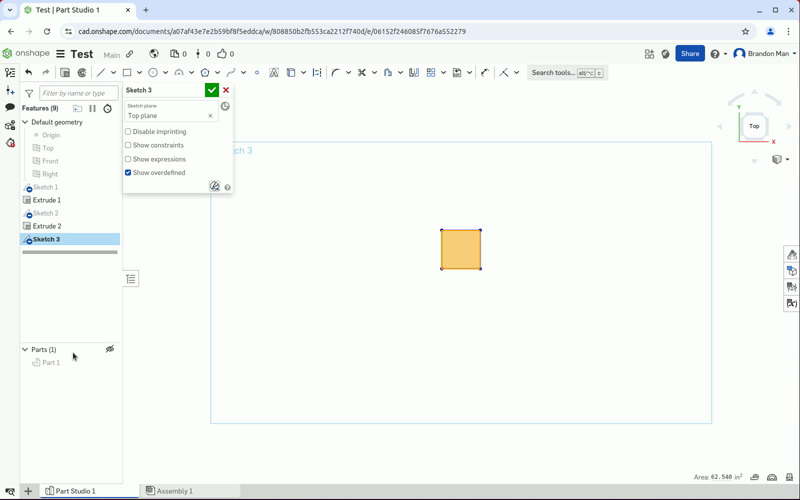
key(shift+e)
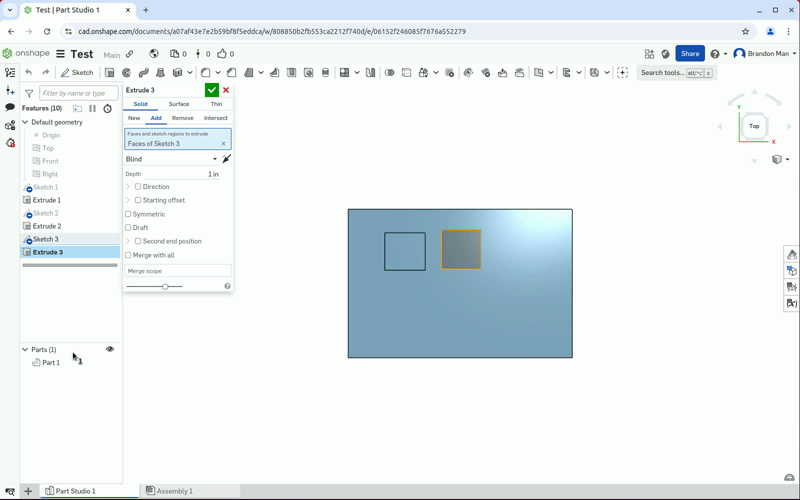
mouse_move(143, 106)
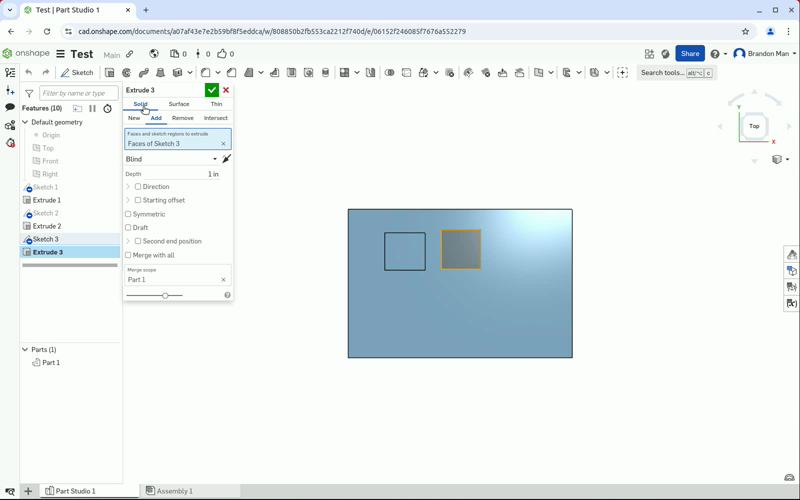
click(143, 106)
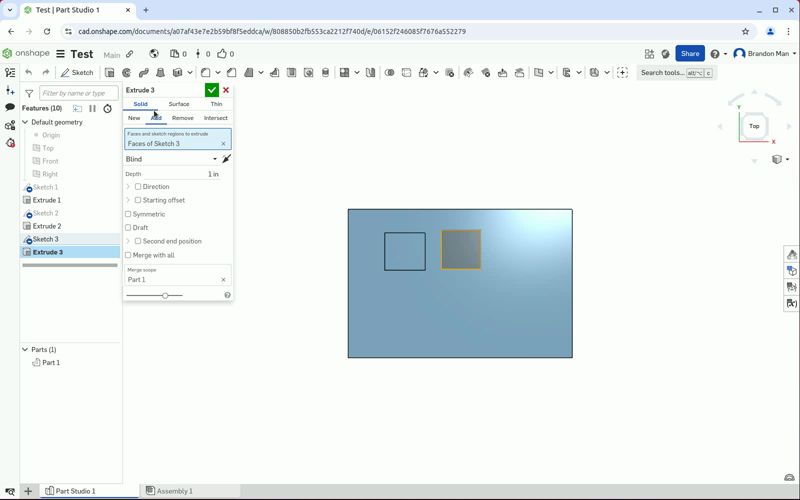
mouse_move(186, 120)
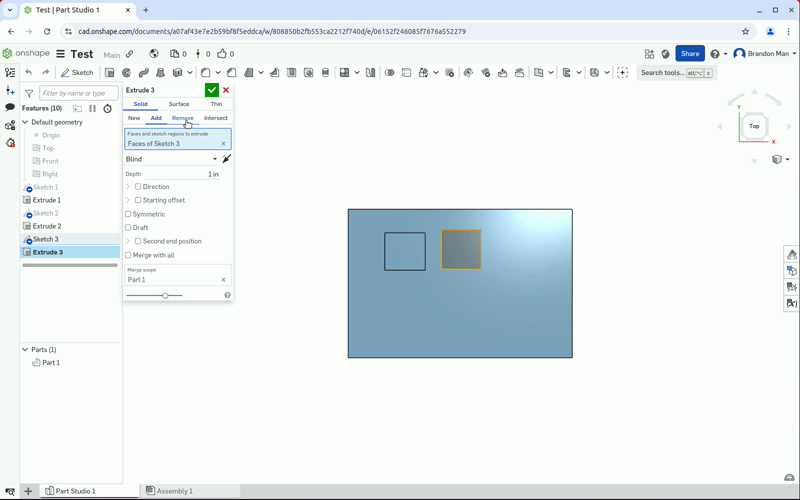
click(186, 120)
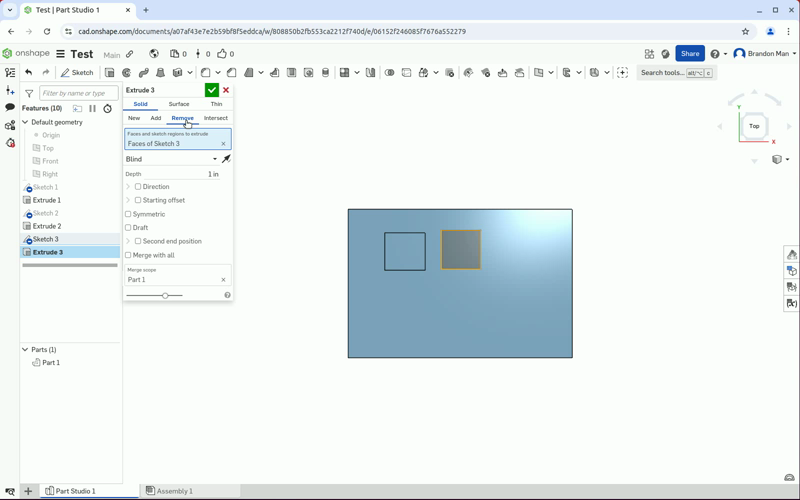
key(tab, 4)
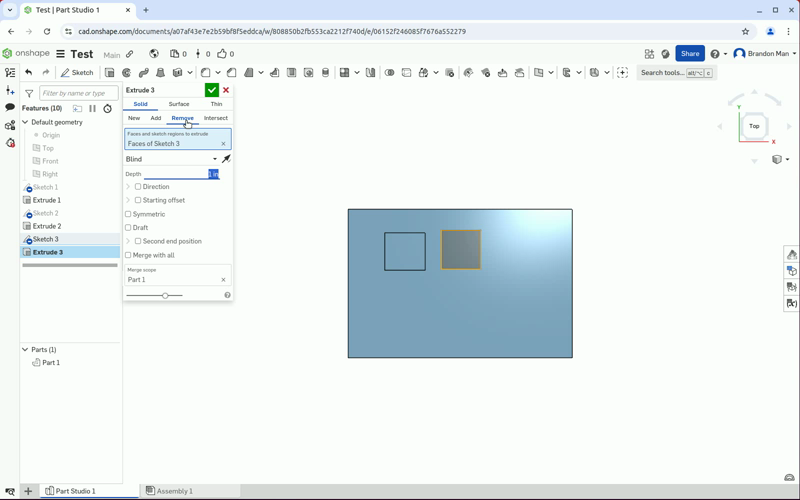
text(11.554)
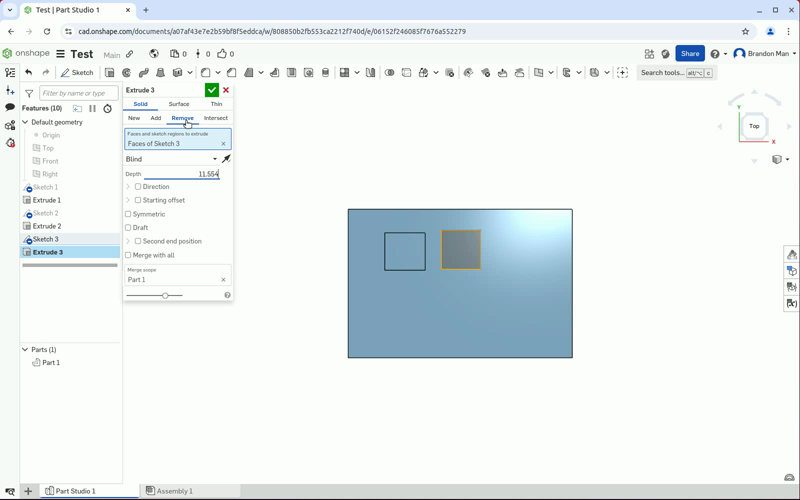
key(tab, 6)
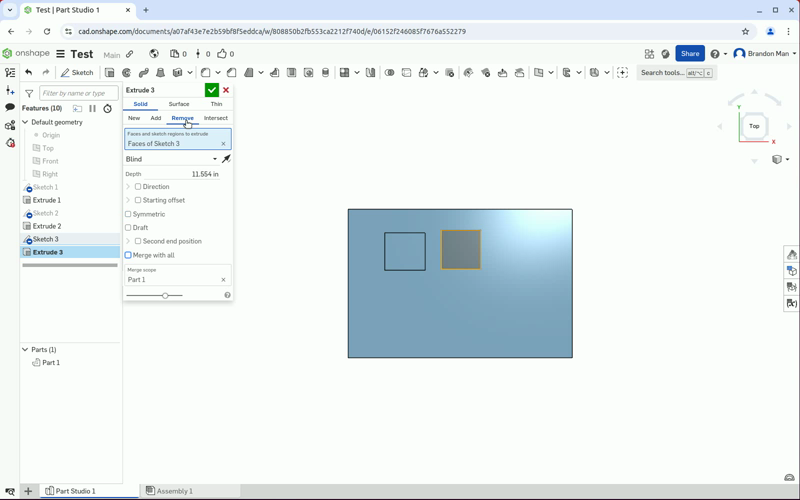
key(space)
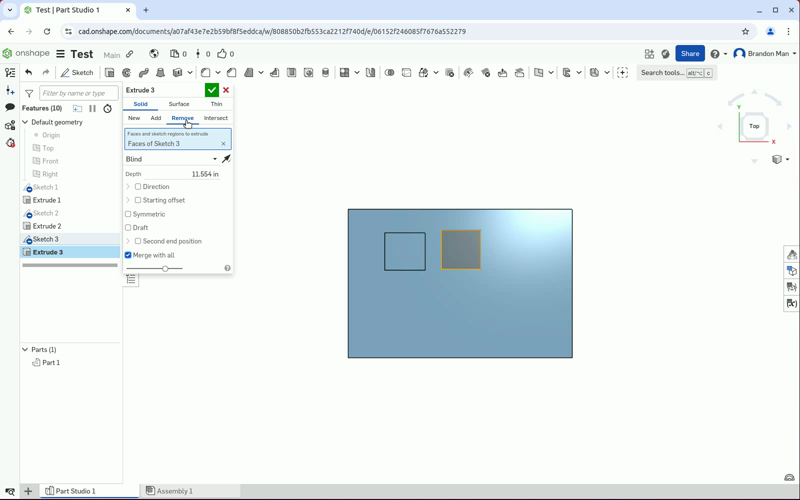
key(enter)
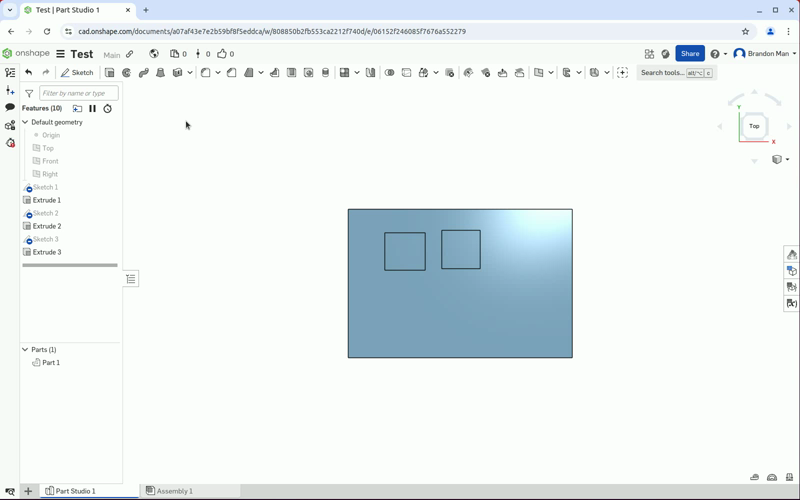
key(shift+h)
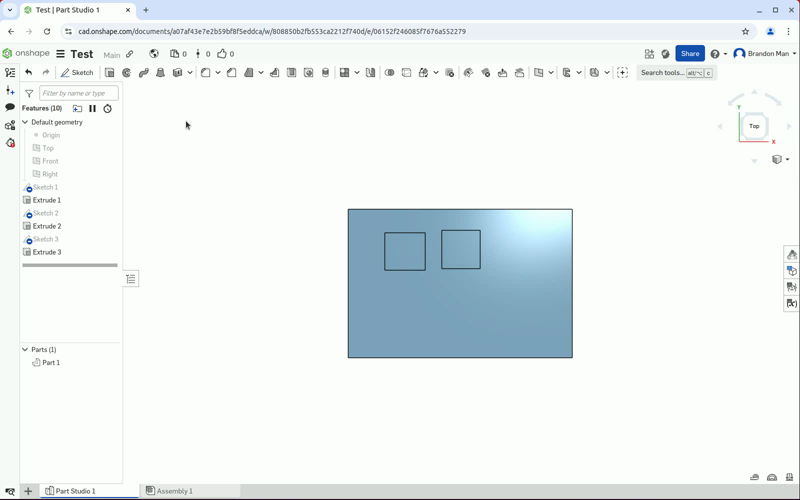
key(shift+h)
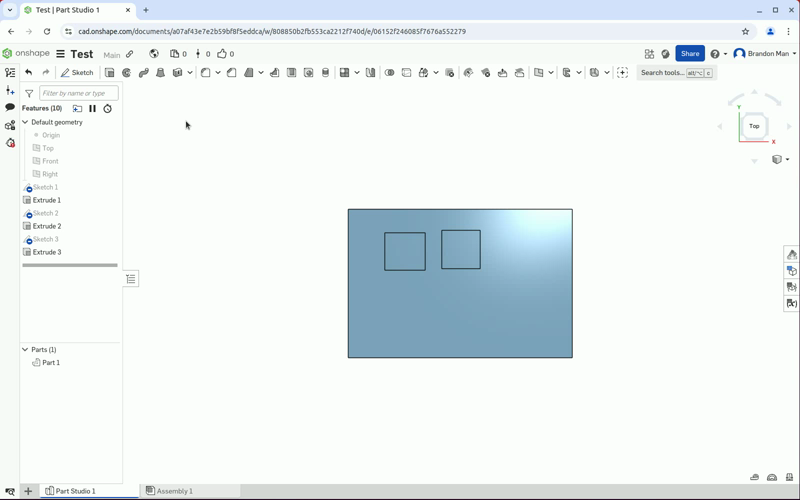
mouse_move(73, 189)
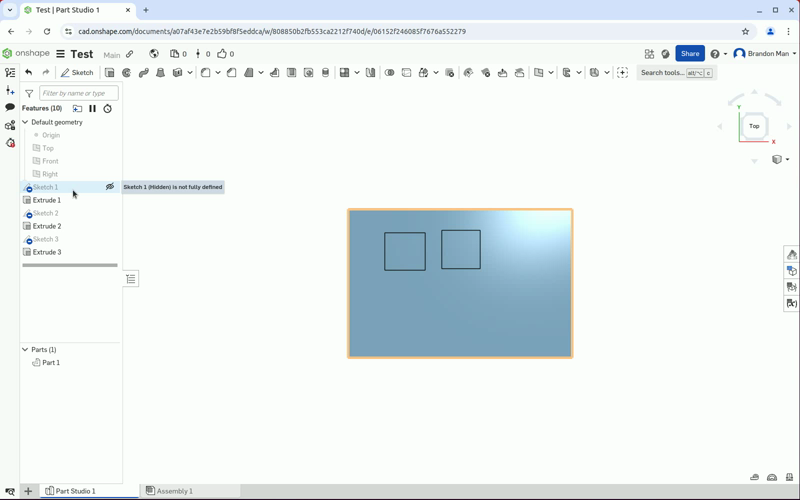
click(73, 189)
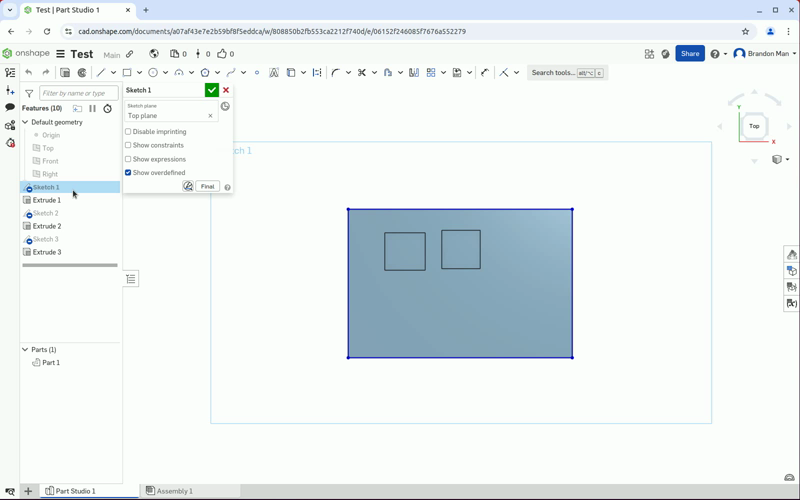
mouse_move(229, 92)
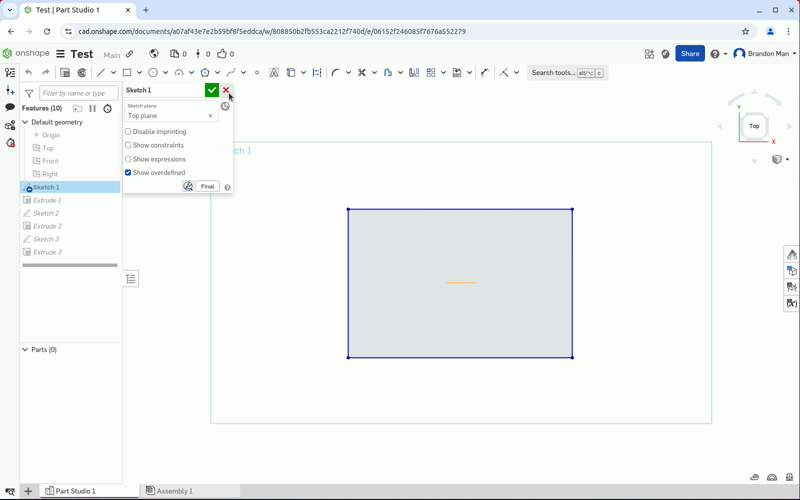
click(229, 92)
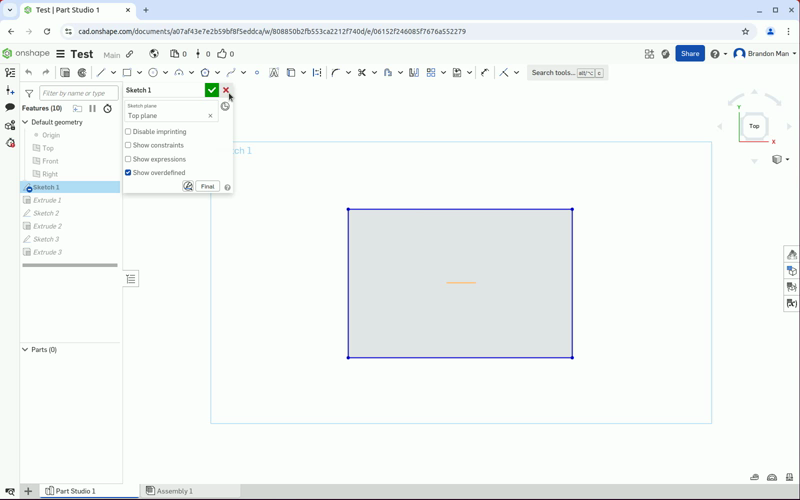
key(shift+s)
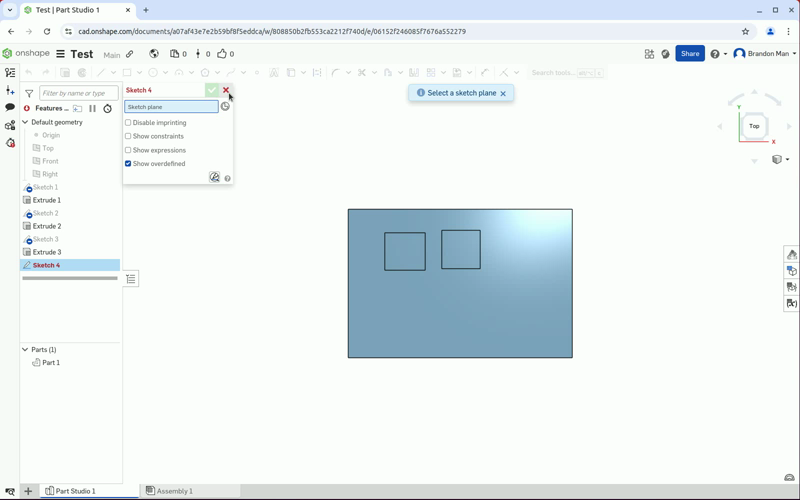
mouse_move(73, 150)
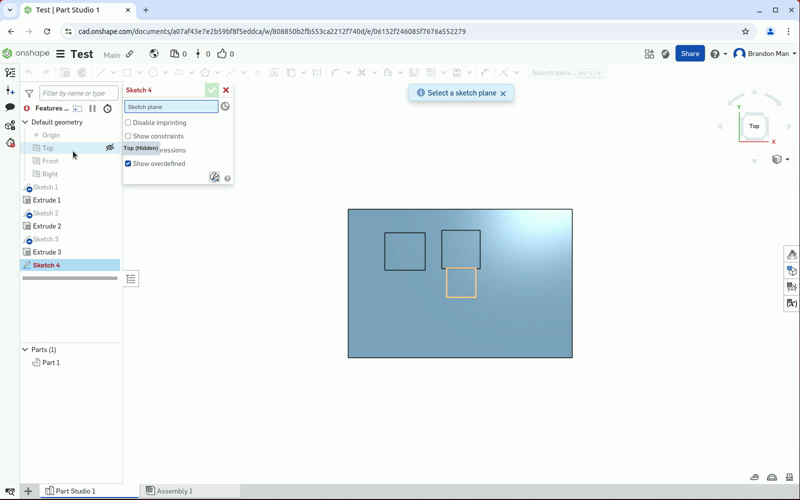
click(73, 150)
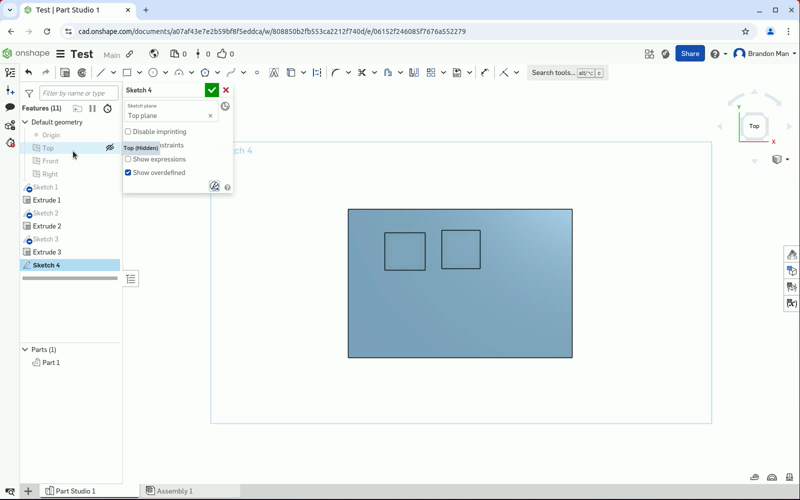
mouse_move(73, 352)
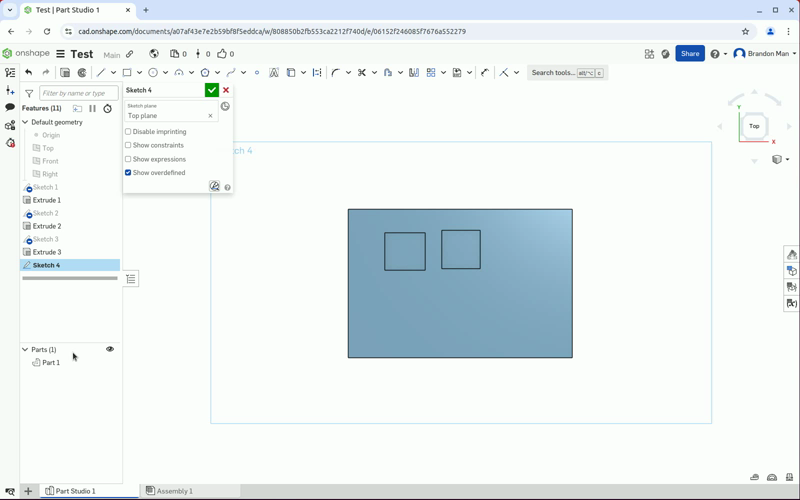
key(y)
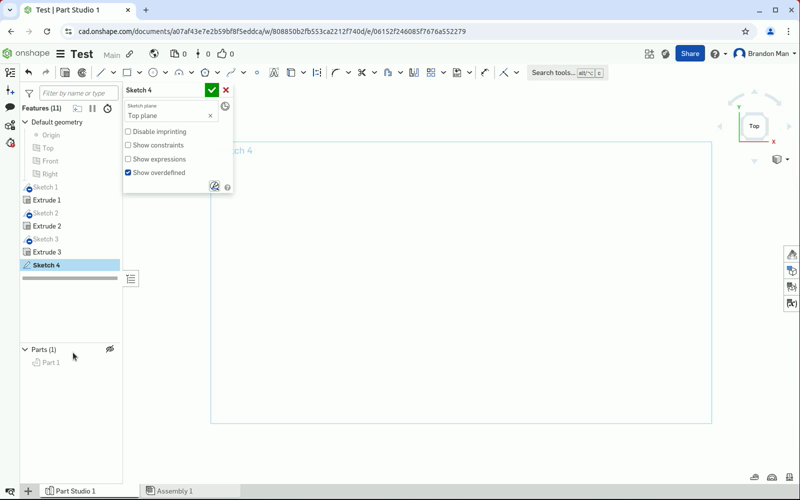
key(l)
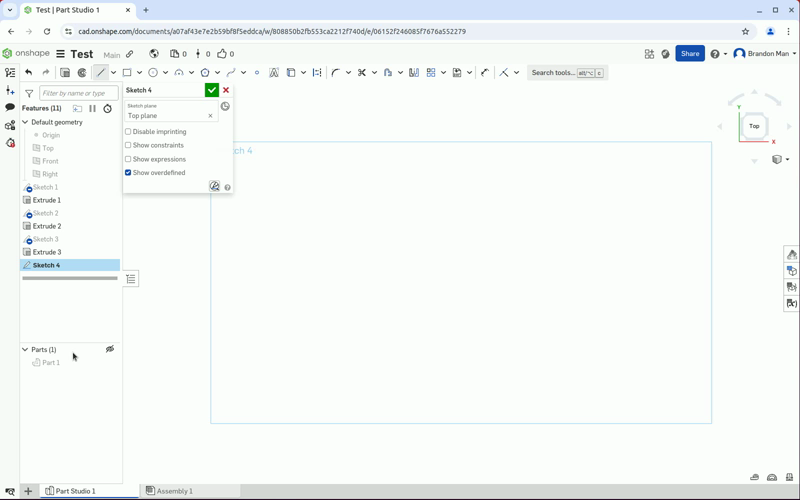
key_down(shift)
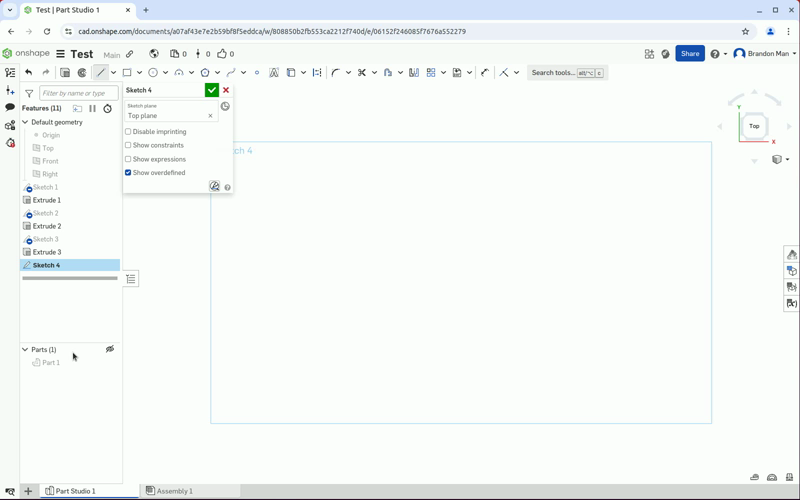
mouse_move(522, 268)
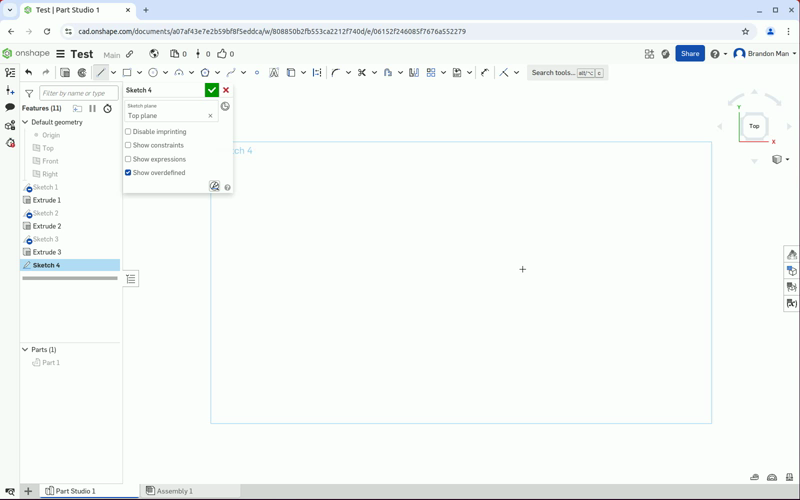
click(522, 268)
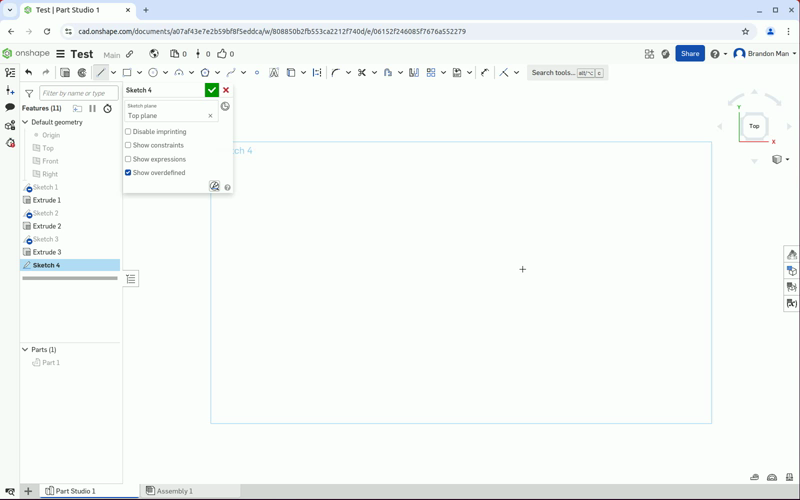
key_up(shift)
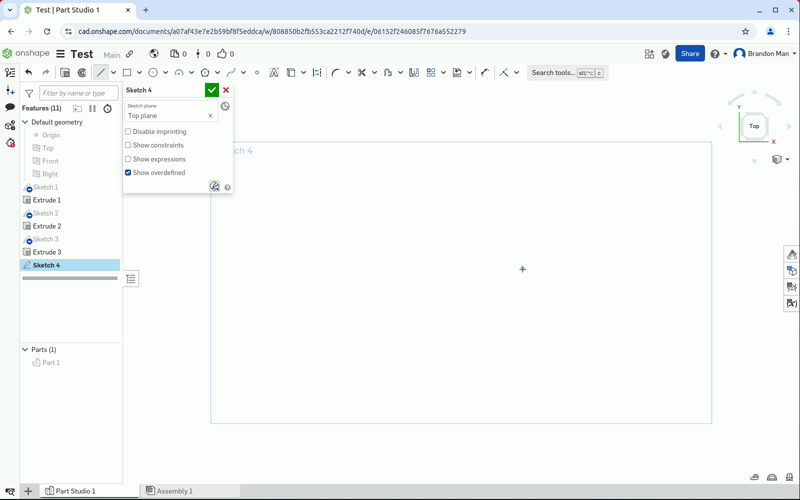
key_down(shift)
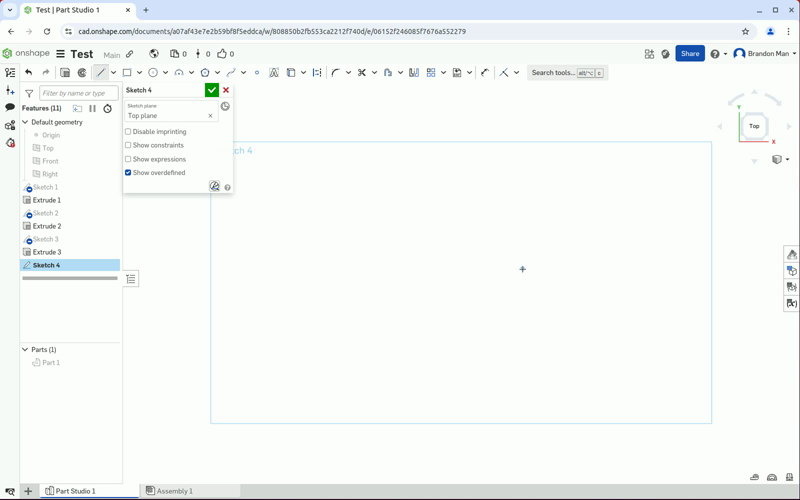
mouse_move(552, 268)
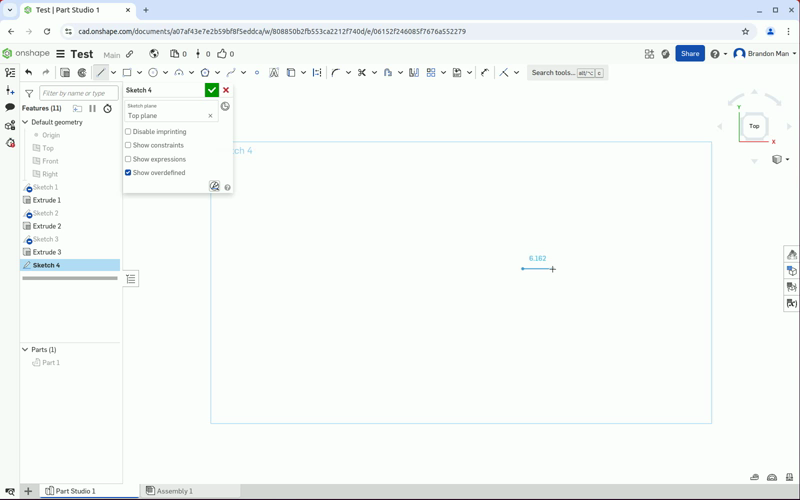
mouse_move(561, 268)
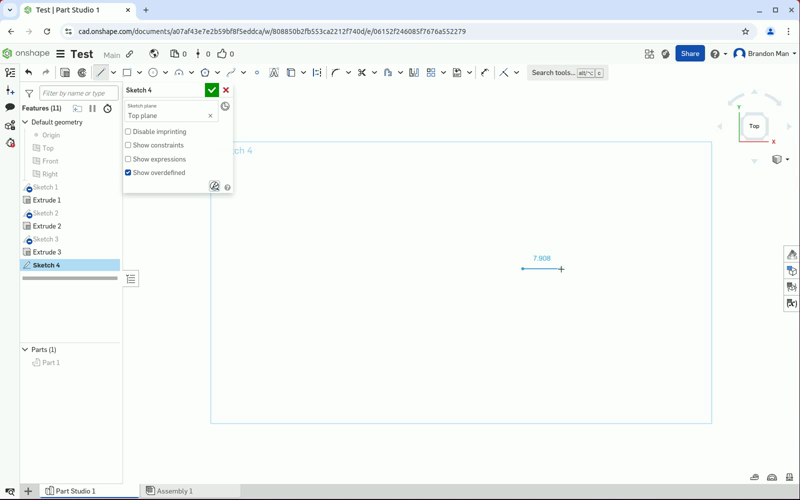
click(561, 268)
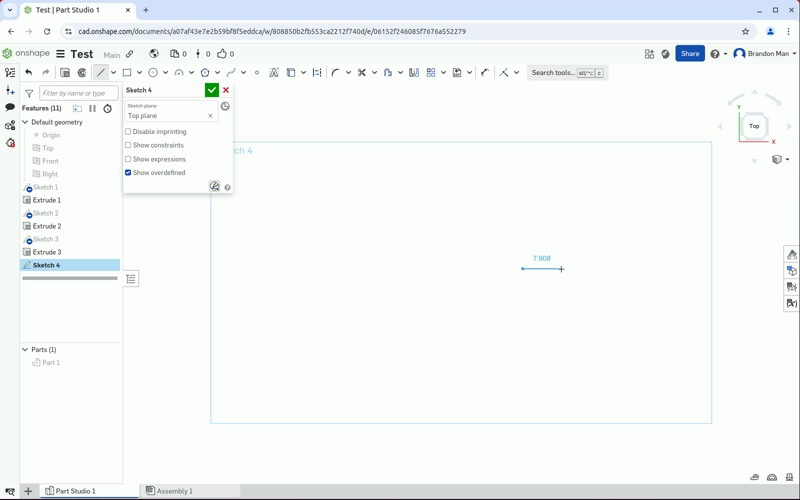
key_up(shift)
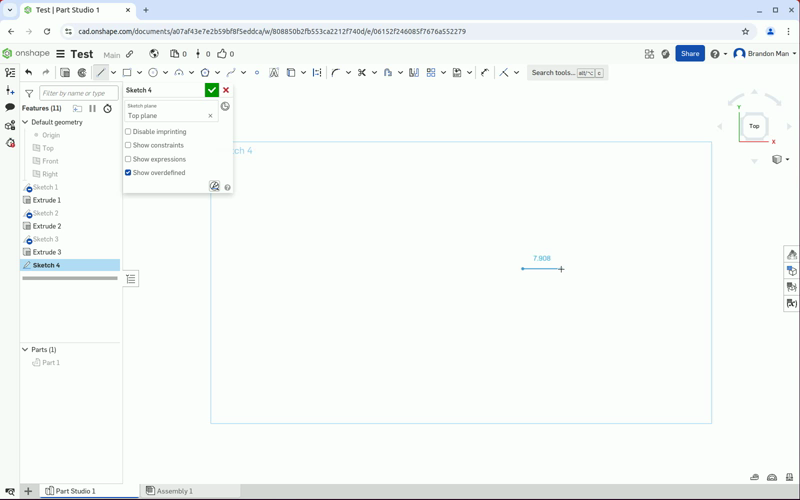
key_down(shift)
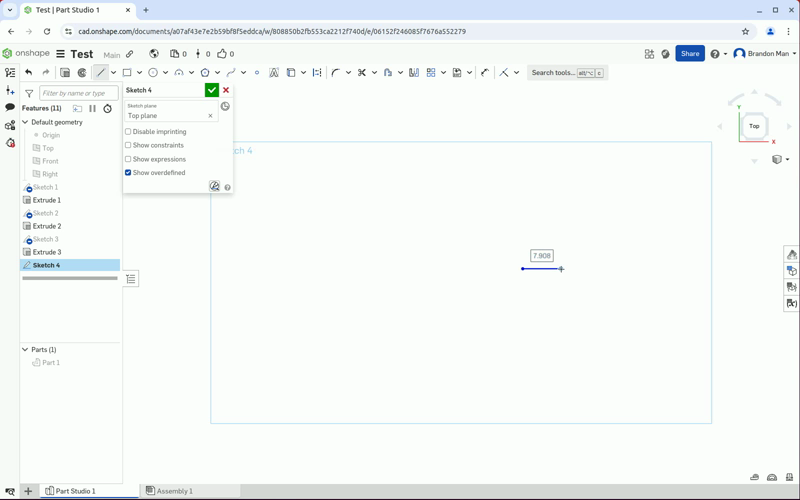
mouse_move(589, 268)
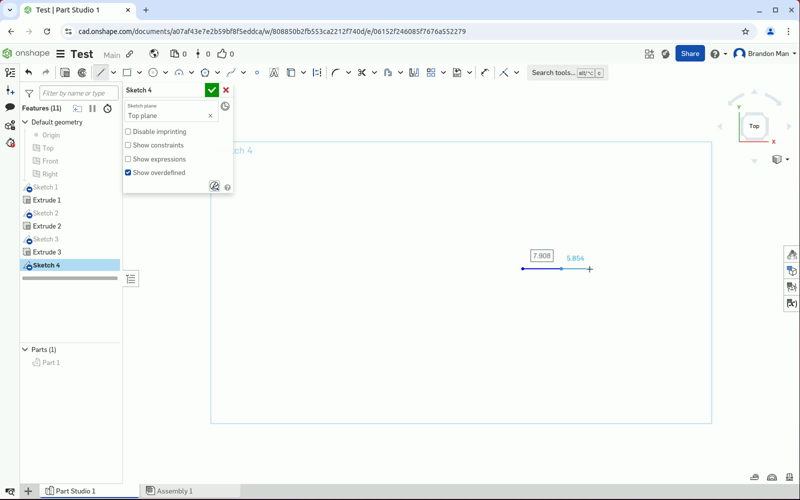
mouse_move(561, 230)
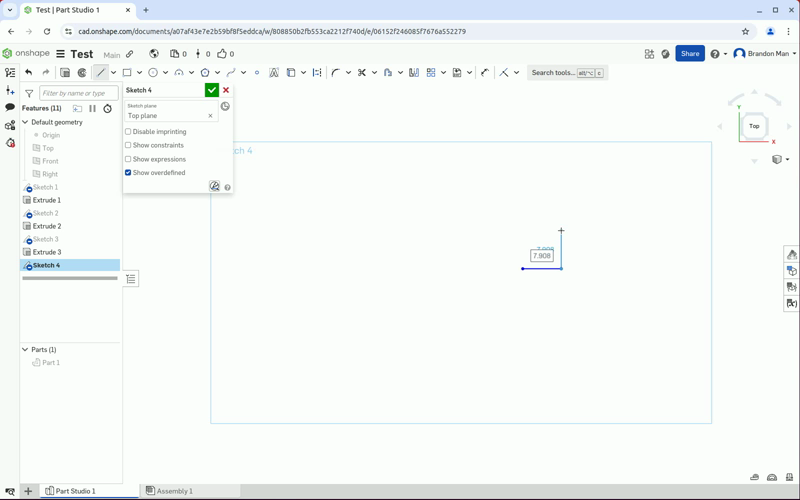
click(561, 230)
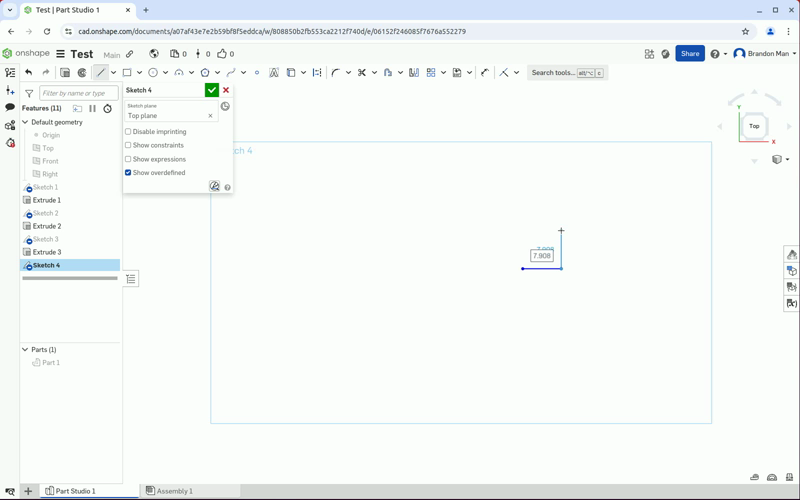
key_up(shift)
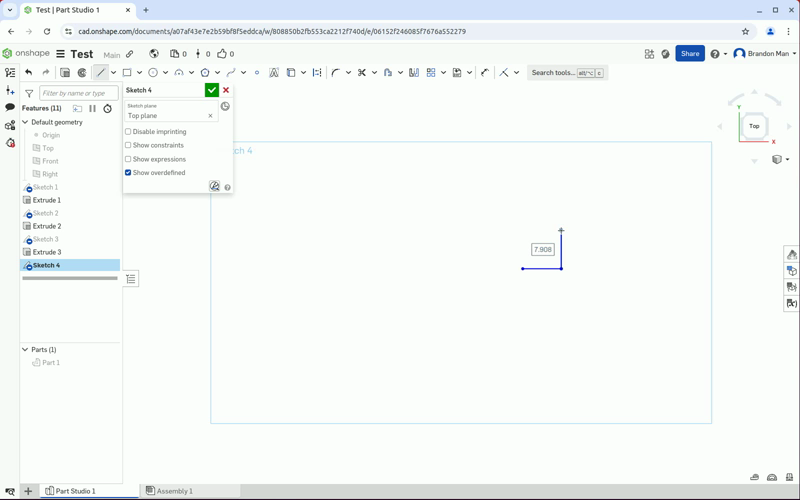
key_down(shift)
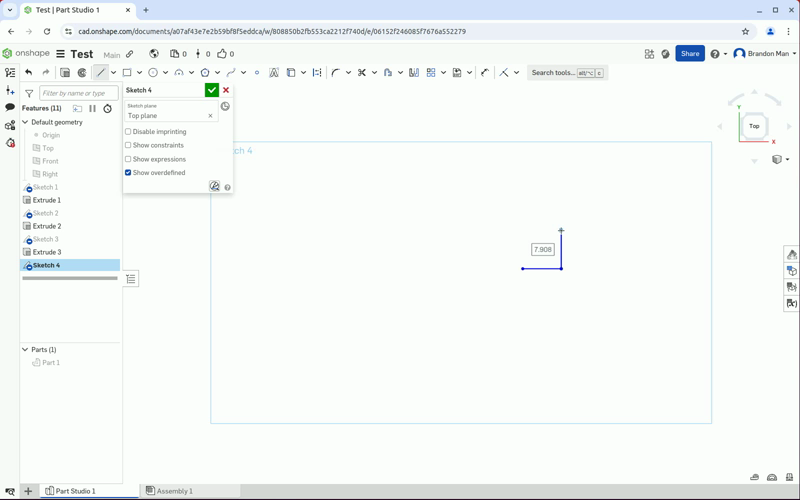
mouse_move(589, 230)
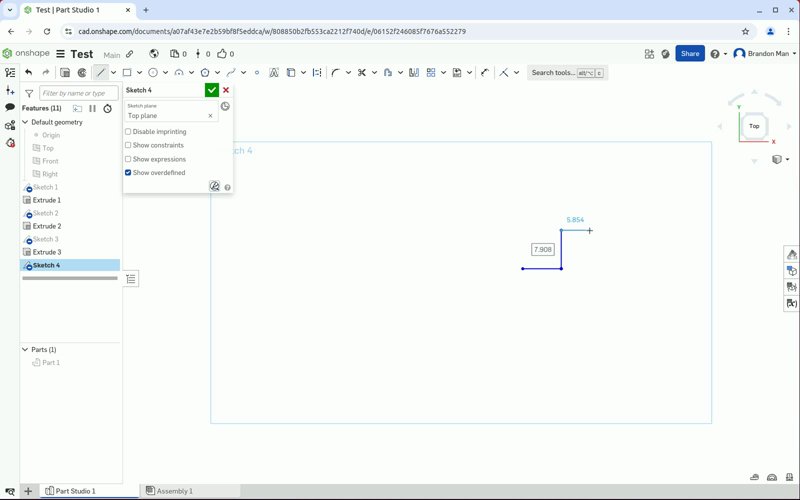
mouse_move(522, 230)
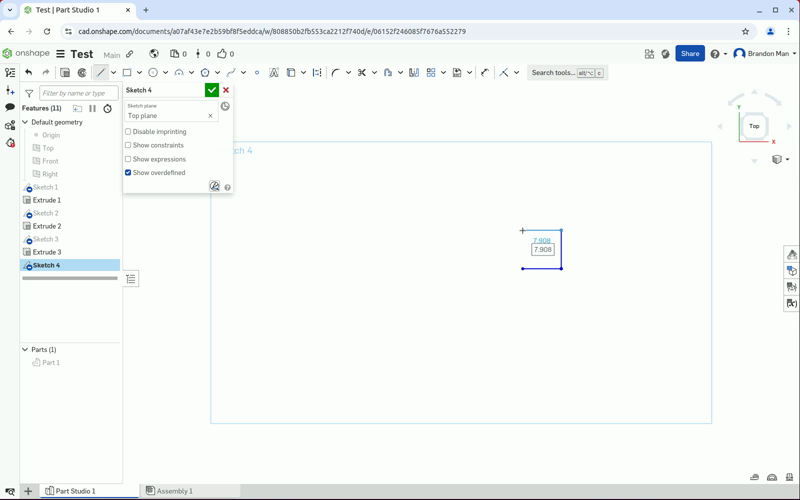
click(522, 230)
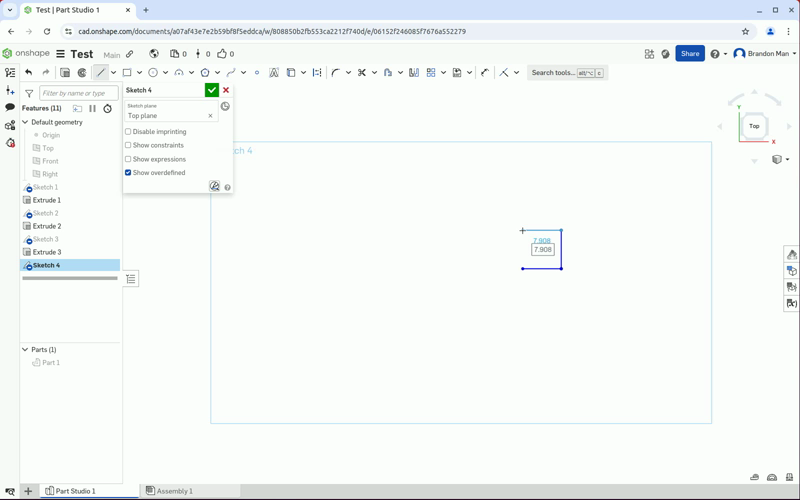
key_up(shift)
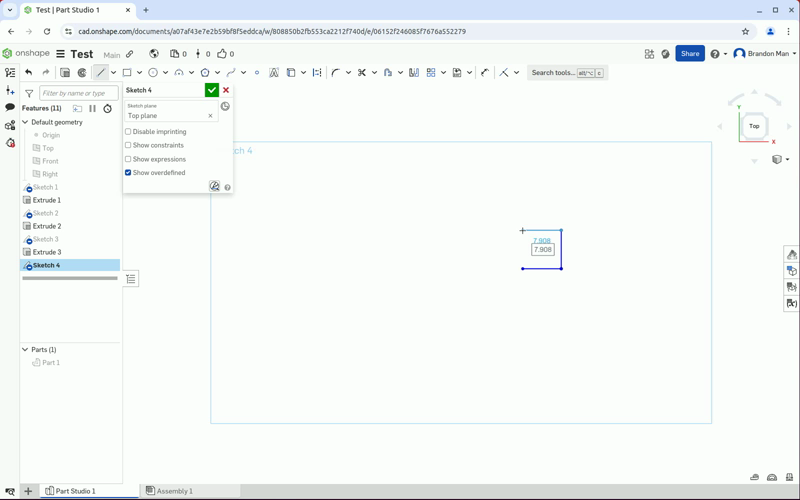
mouse_move(552, 230)
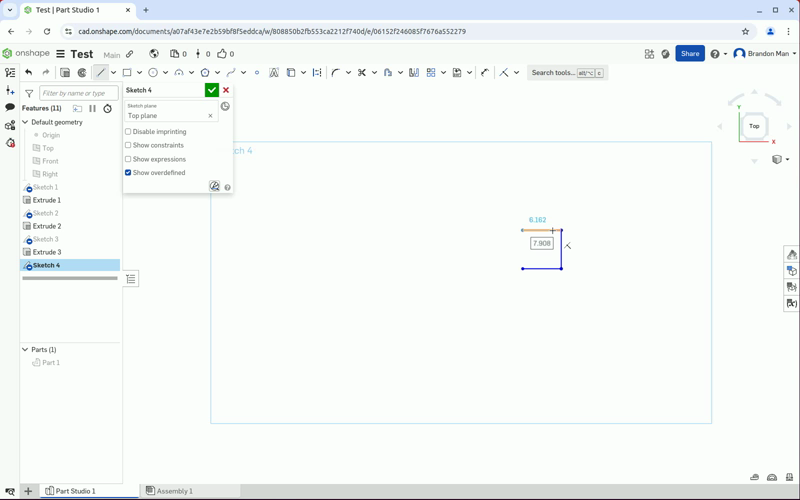
key_down(shift)
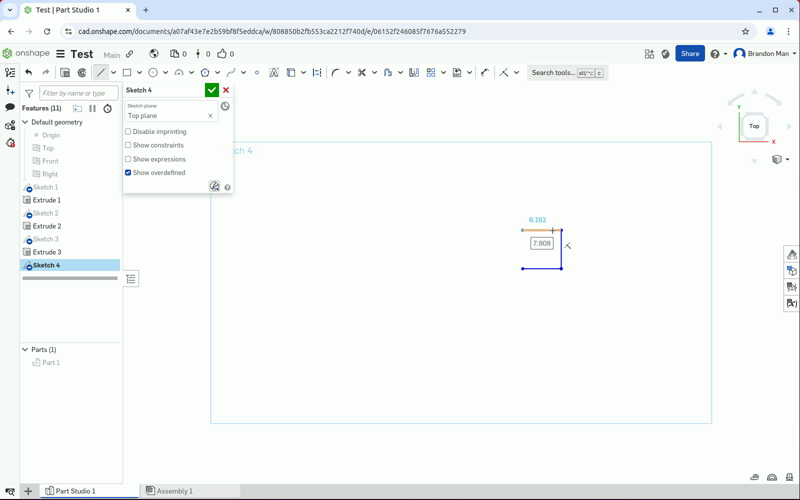
mouse_move(522, 268)
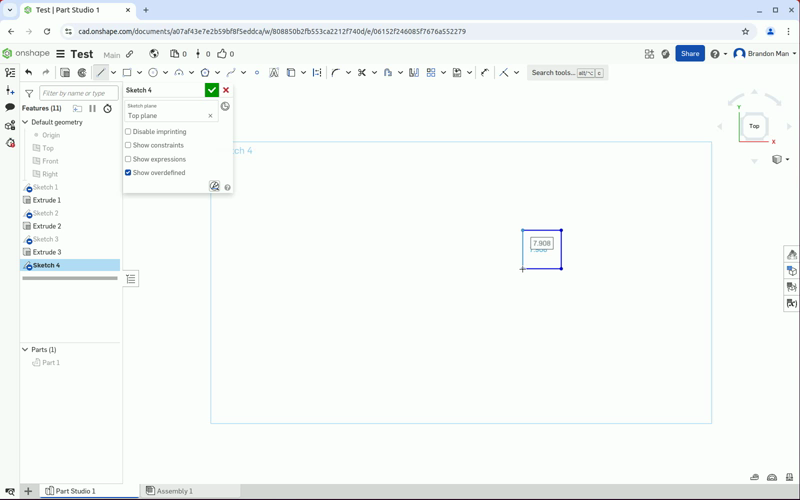
key_up(shift)
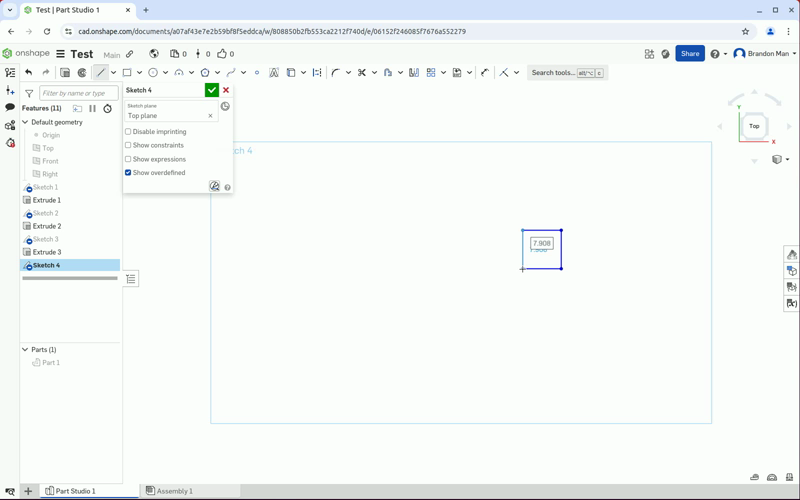
click(522, 268)
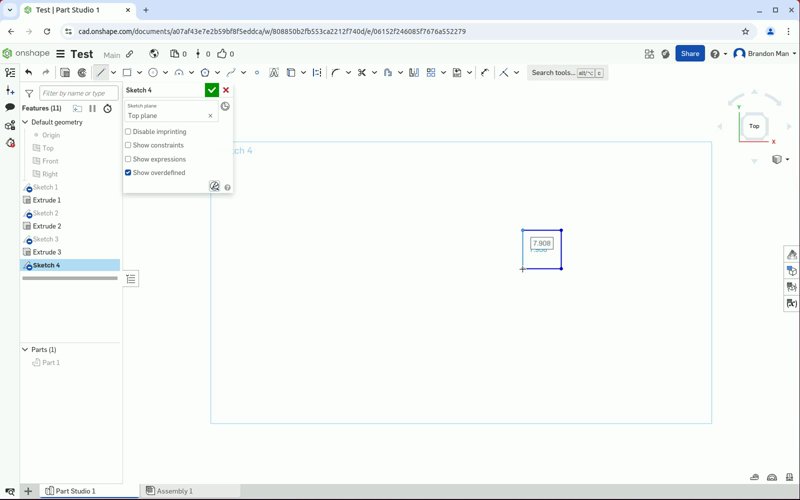
key(esc)
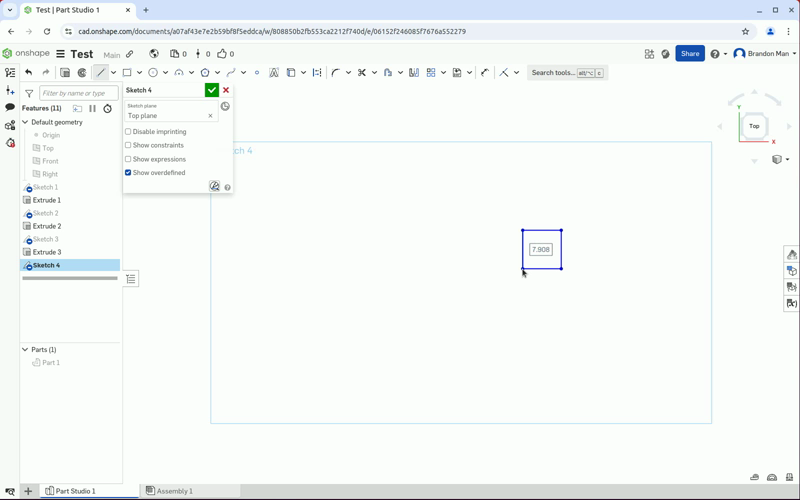
mouse_move(550, 247)
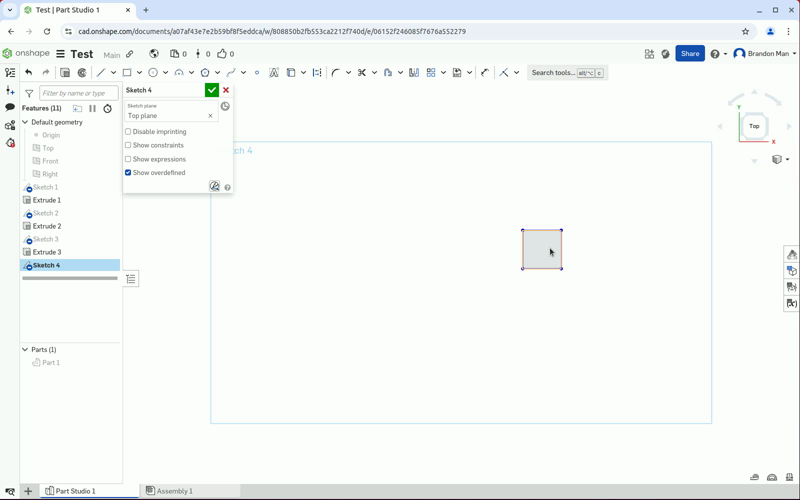
scroll(6)
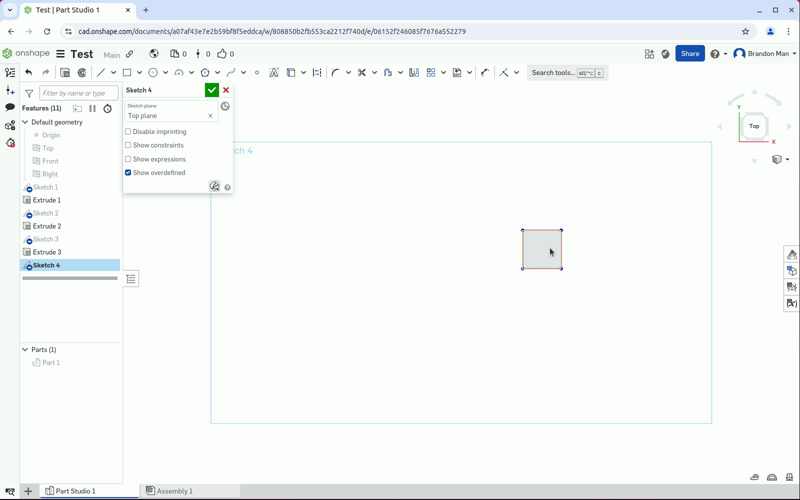
scroll(6)
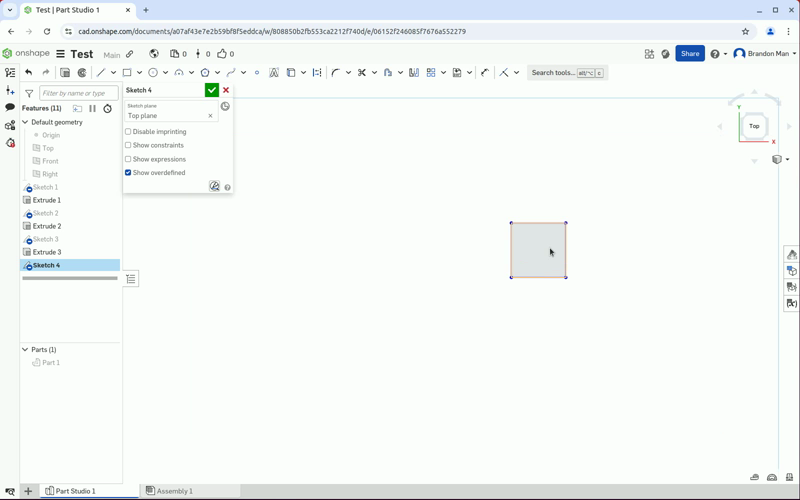
scroll(6)
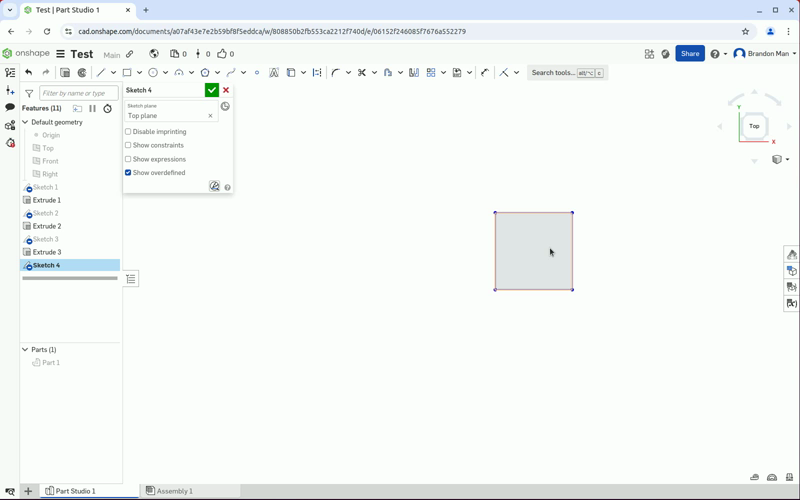
scroll(6)
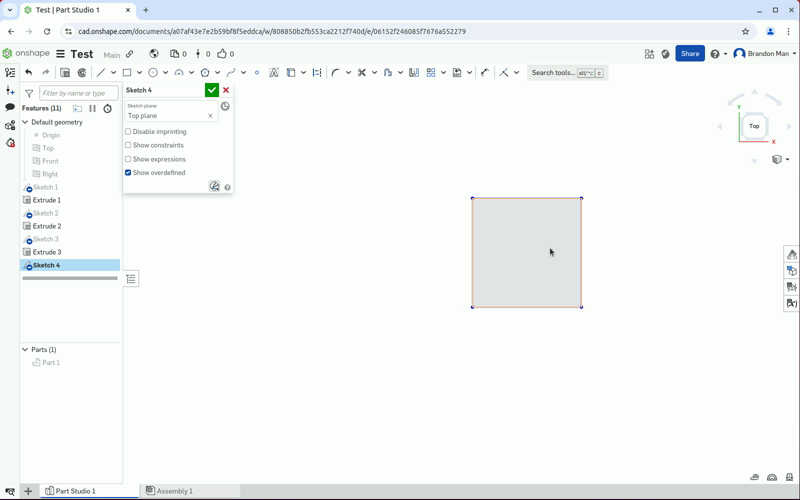
scroll(6)
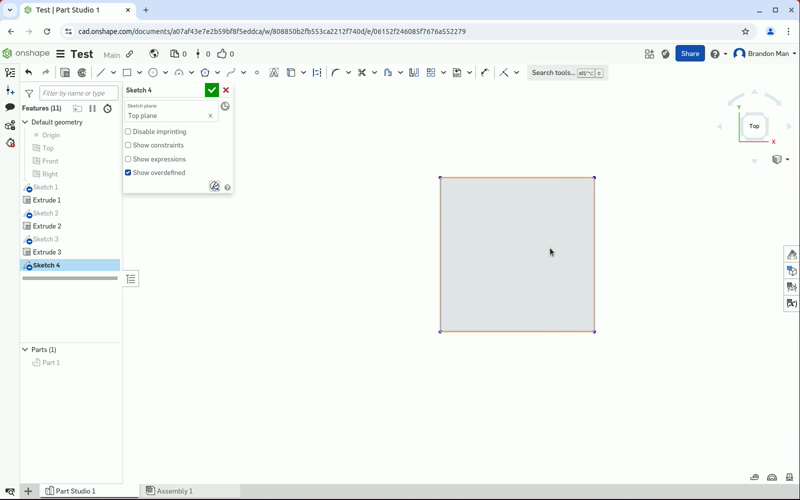
scroll(6)
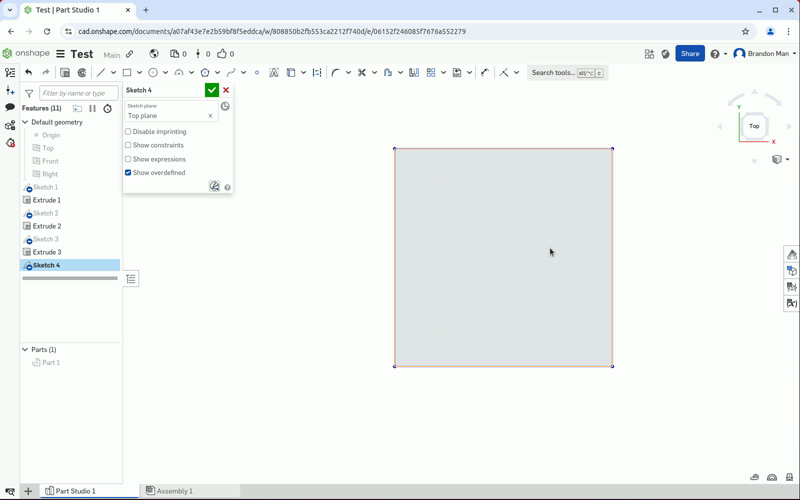
scroll(6)
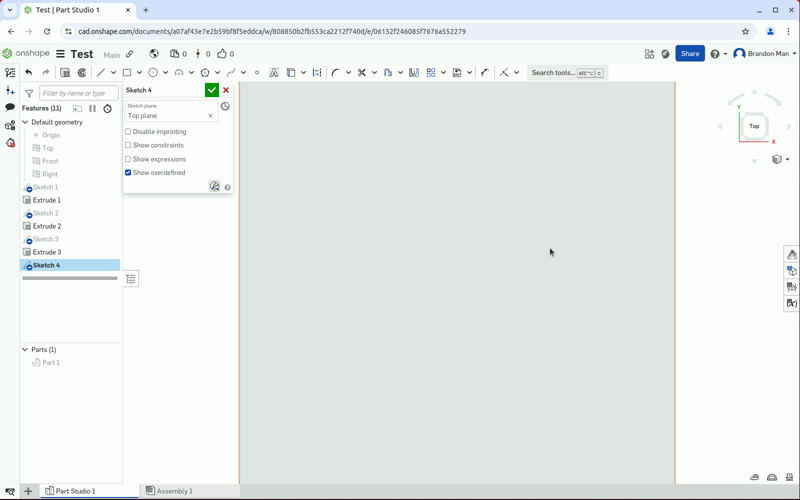
click(550, 247)
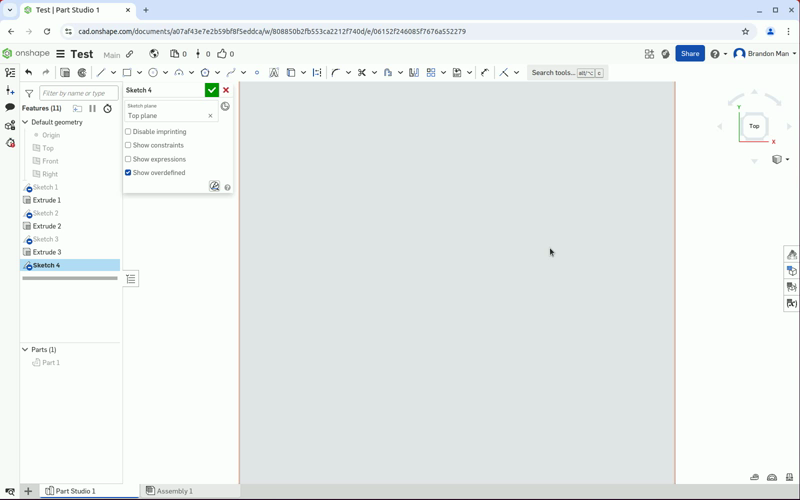
scroll(-6)
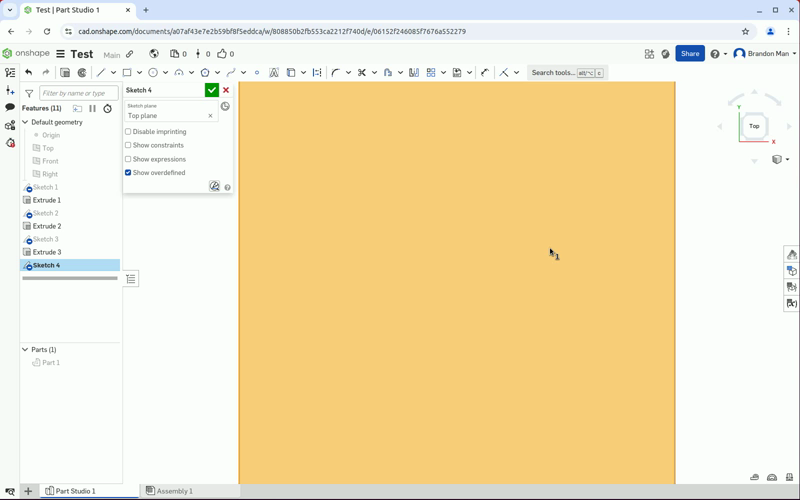
scroll(-6)
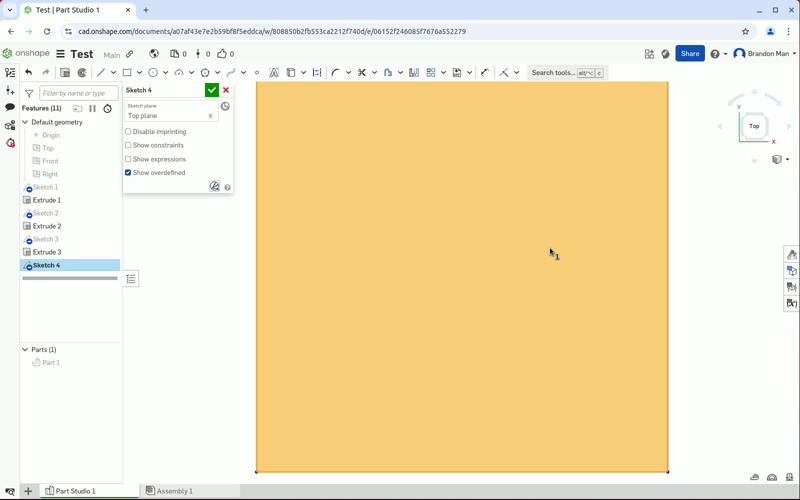
scroll(-6)
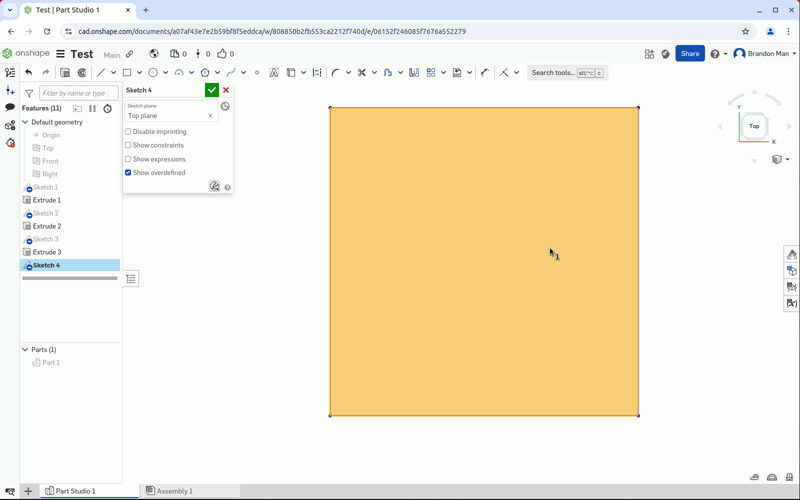
scroll(-6)
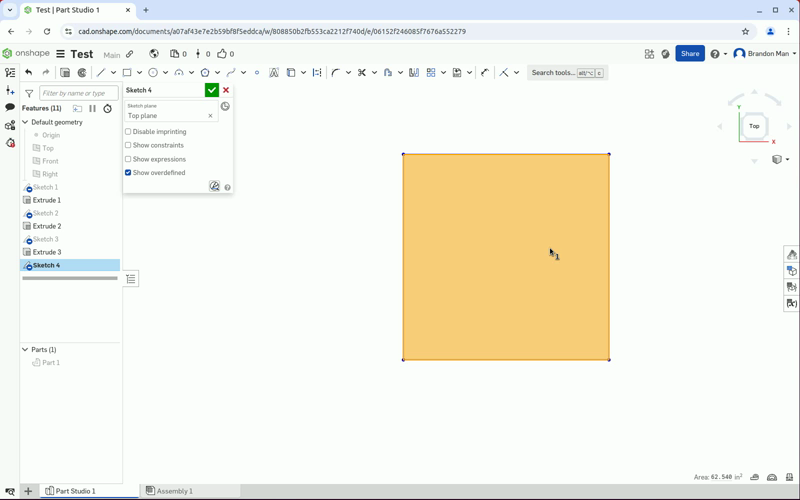
scroll(-6)
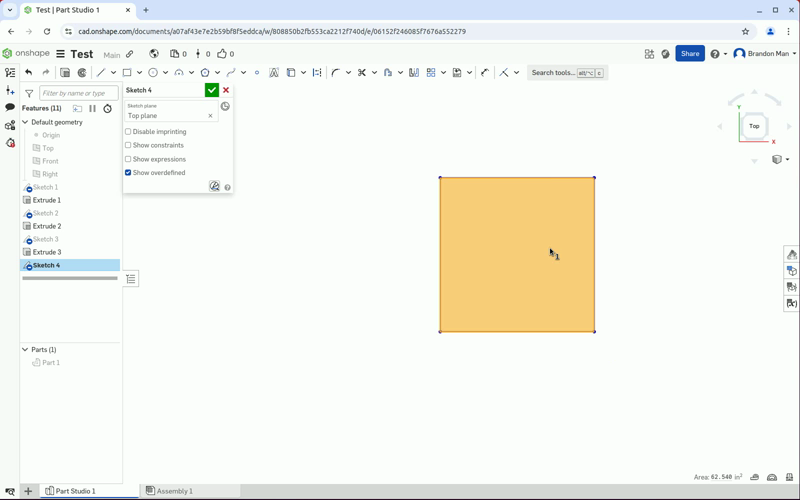
scroll(-6)
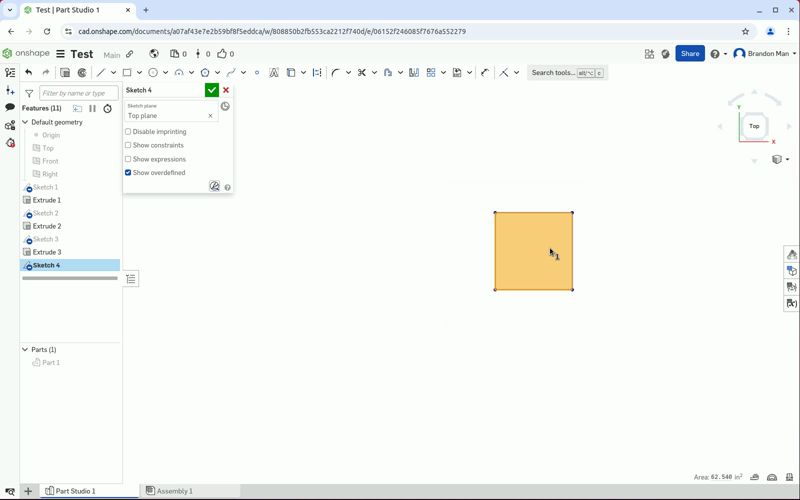
scroll(-6)
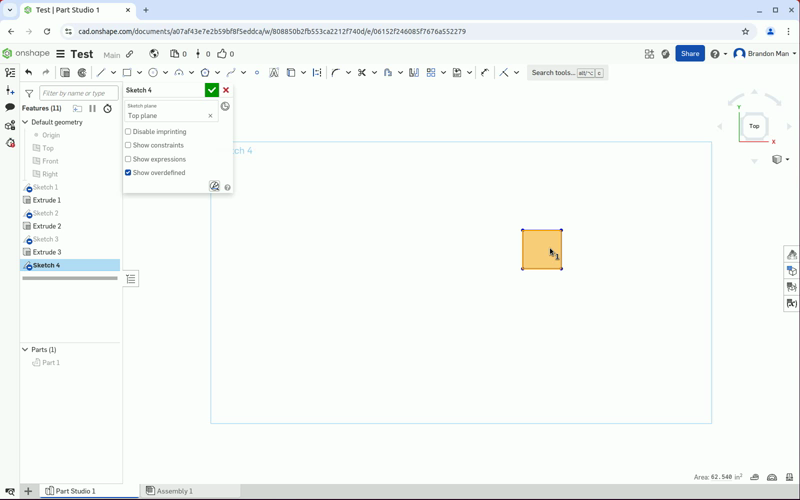
mouse_move(73, 352)
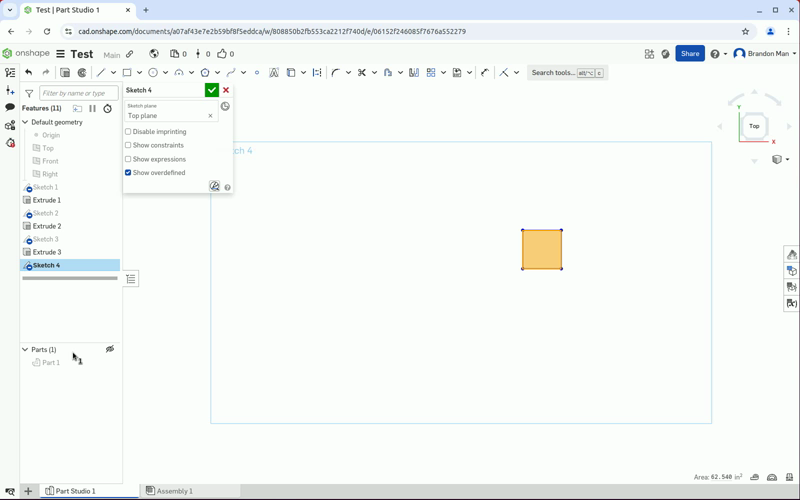
key(shift+y)
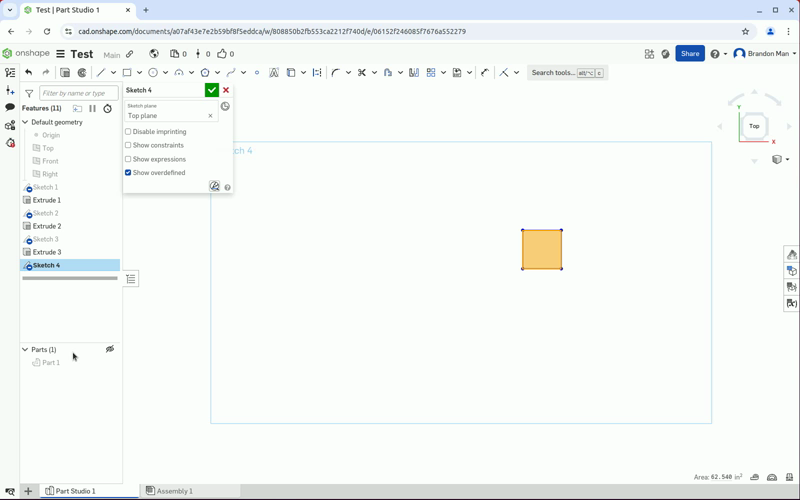
key(shift+e)
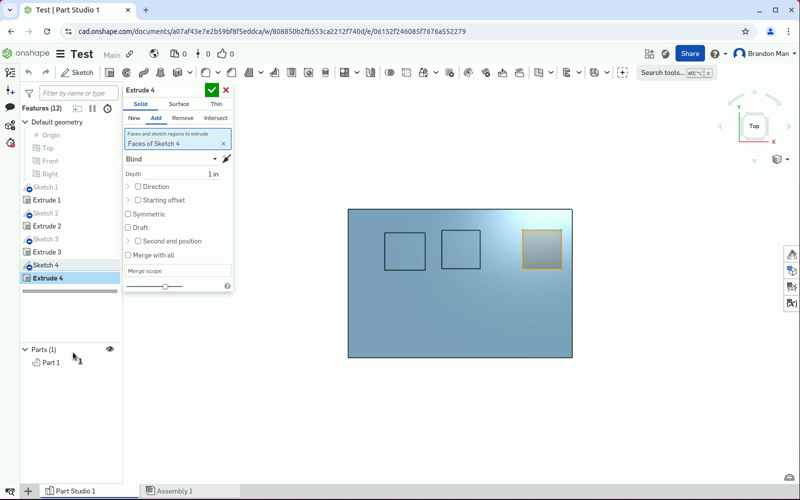
mouse_move(143, 106)
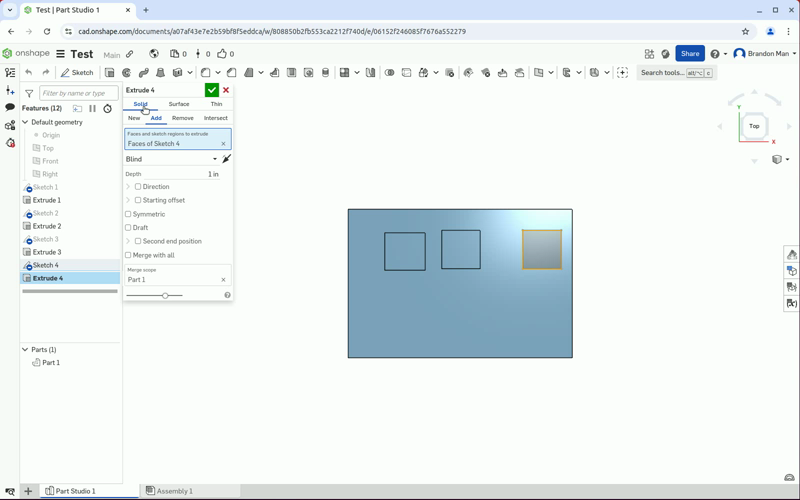
click(143, 106)
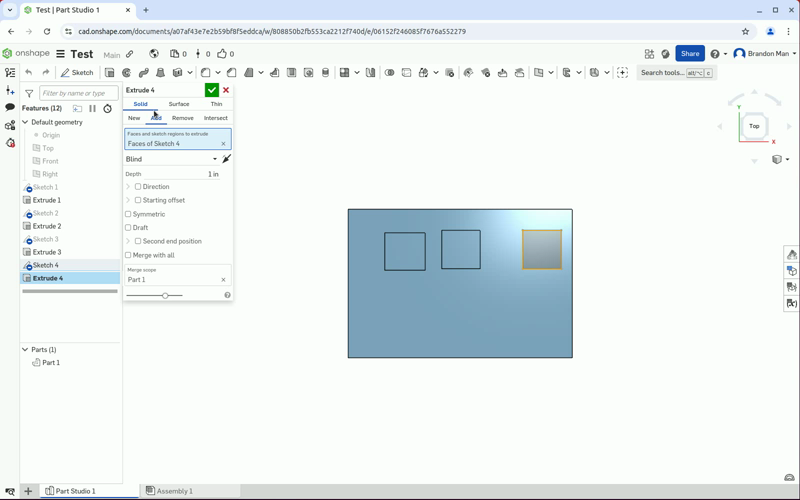
mouse_move(186, 120)
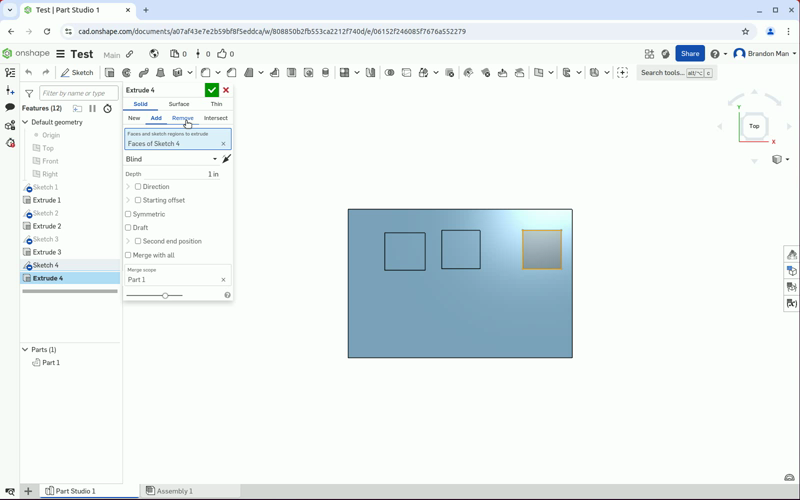
click(186, 120)
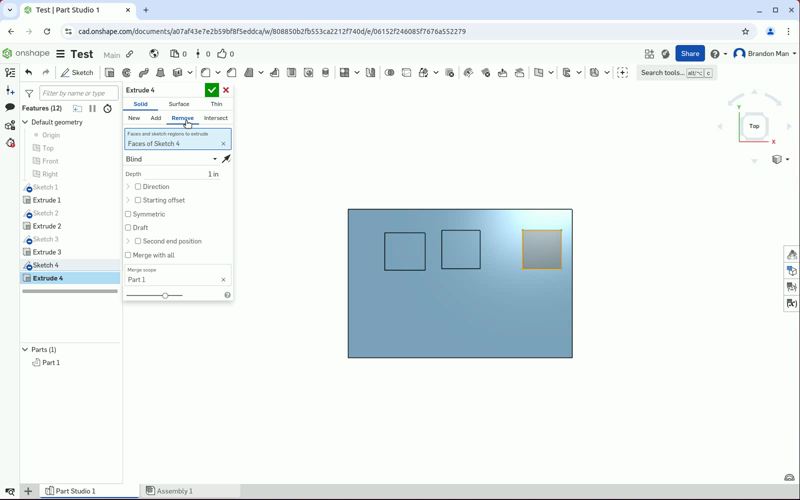
key(tab, 4)
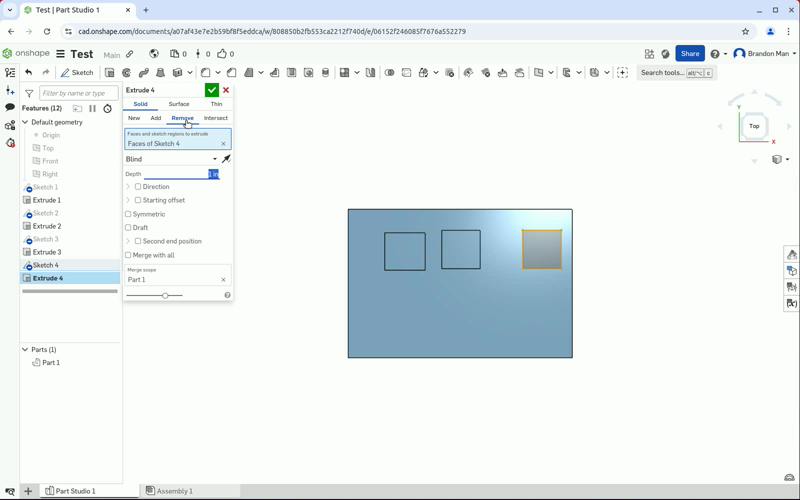
text(11.554)
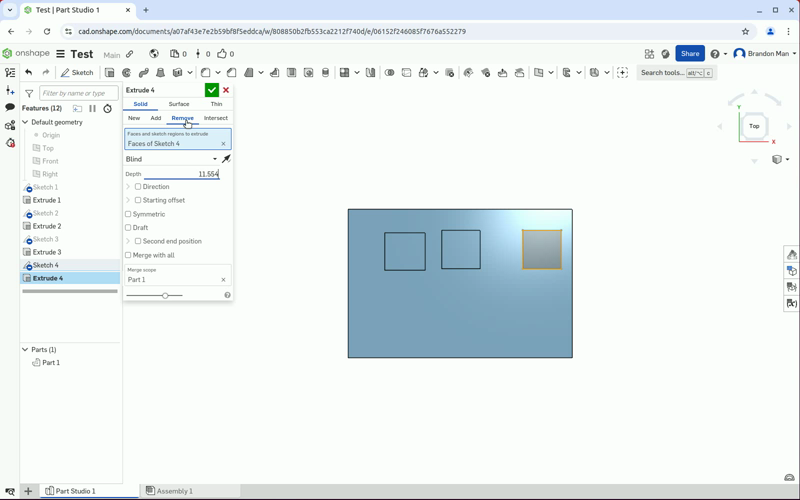
key(tab, 6)
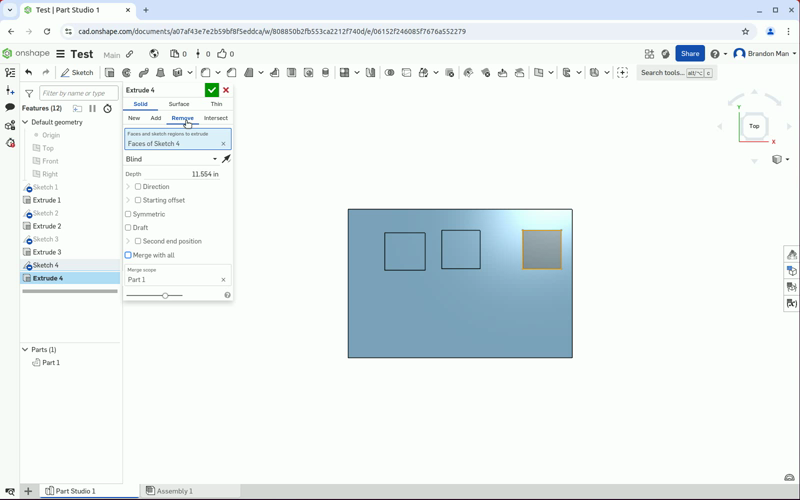
key(space)
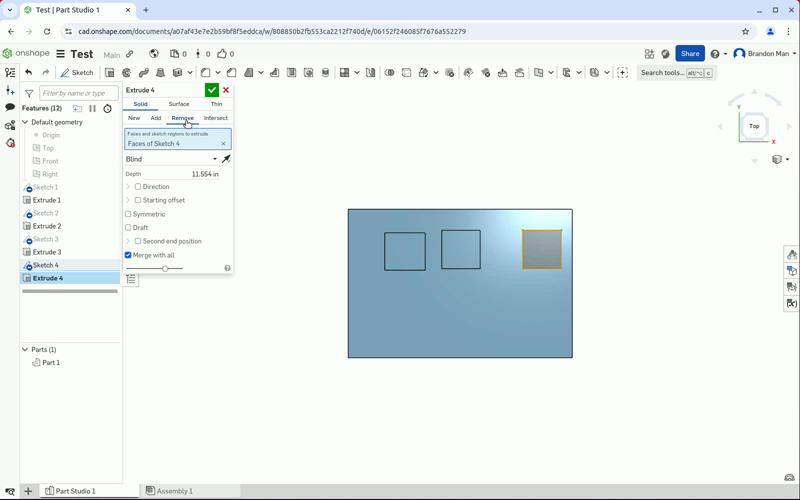
key(enter)
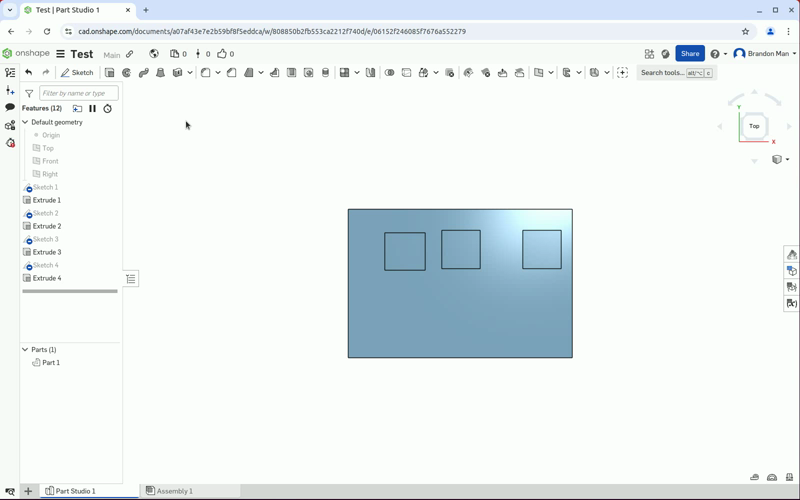
key(shift+h)
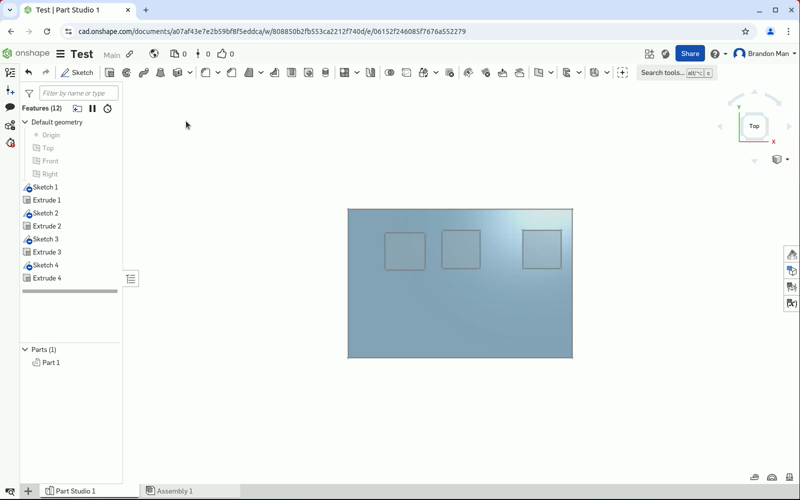
key(shift+h)
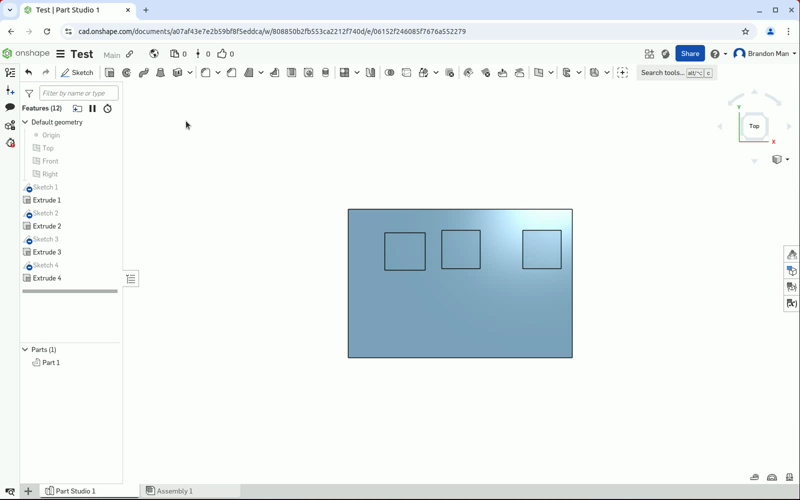
mouse_move(73, 189)
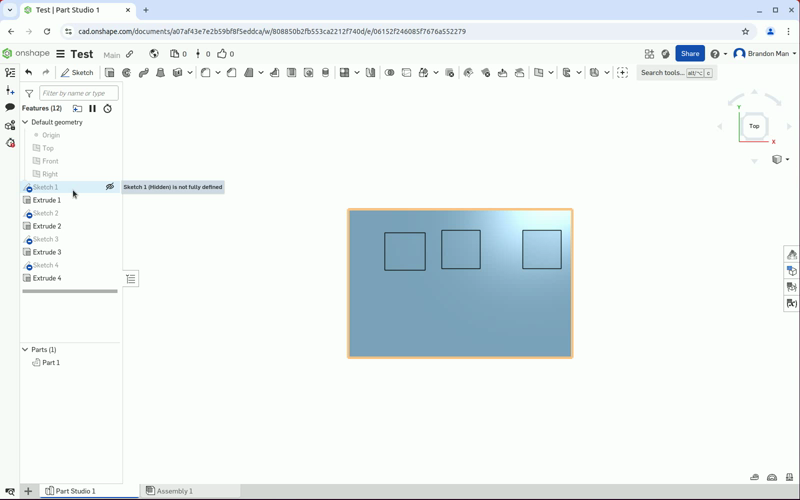
click(73, 189)
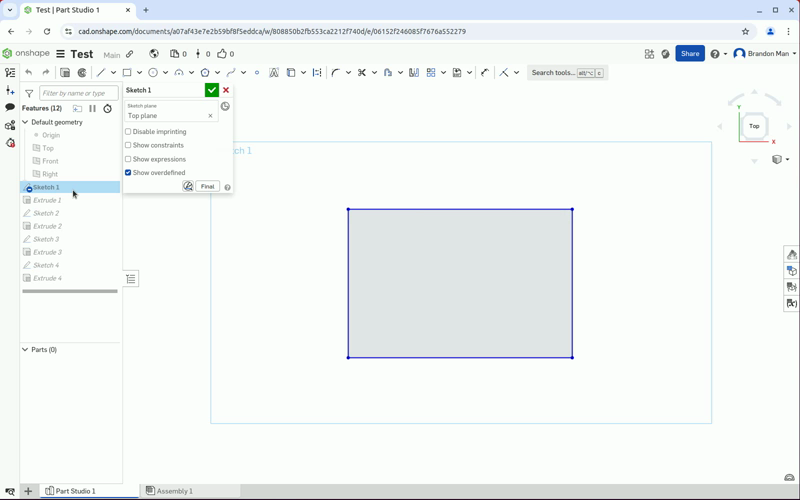
mouse_move(229, 92)
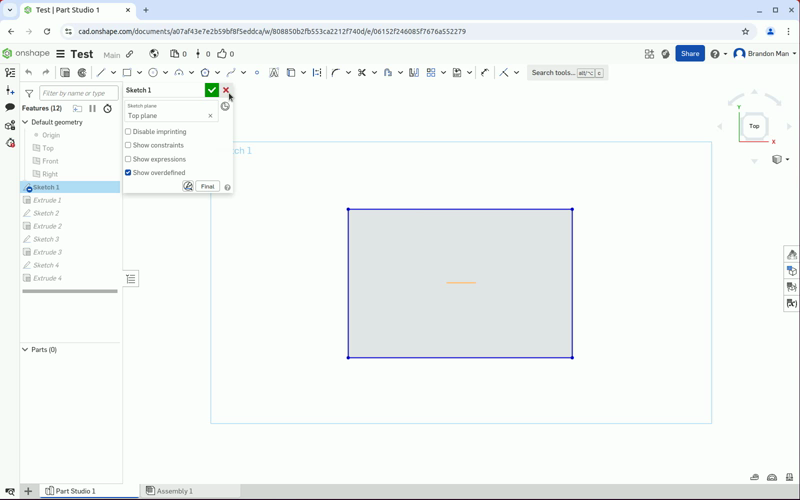
click(229, 92)
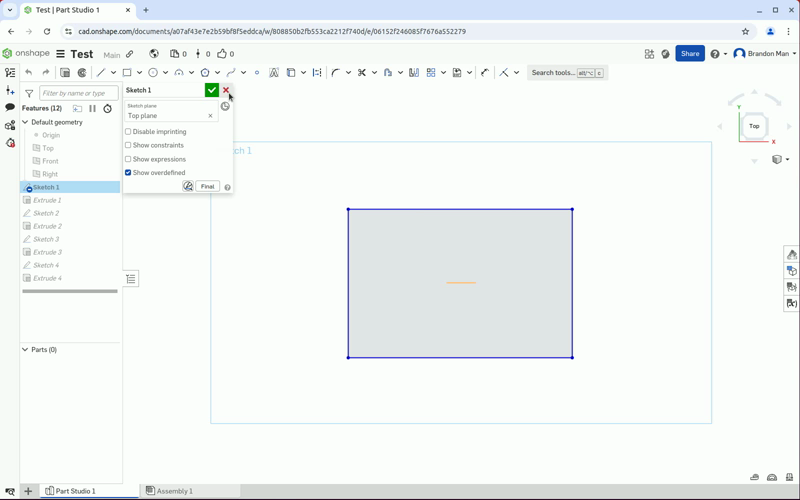
key(shift+s)
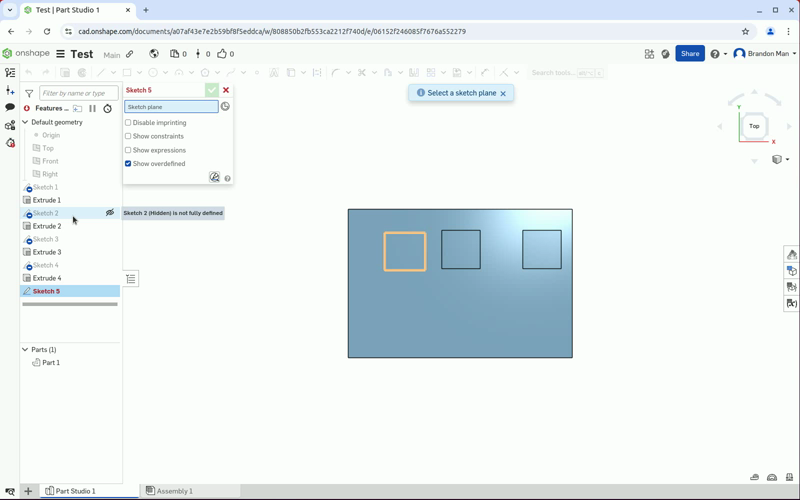
scroll(3)
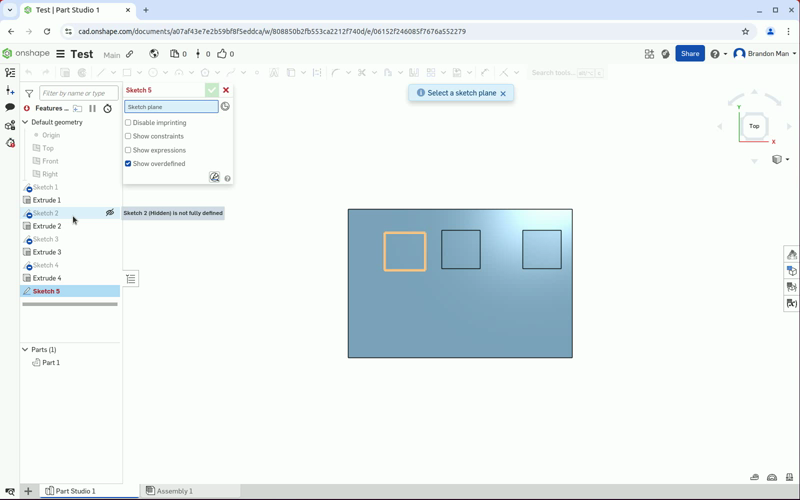
mouse_move(73, 150)
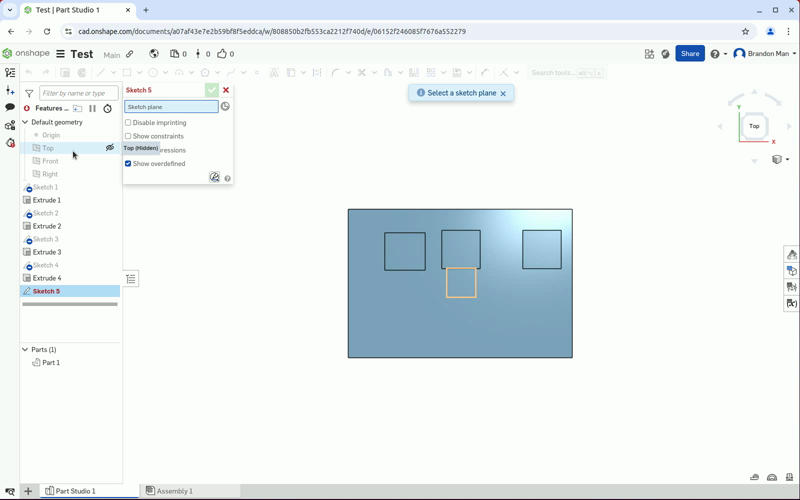
click(73, 150)
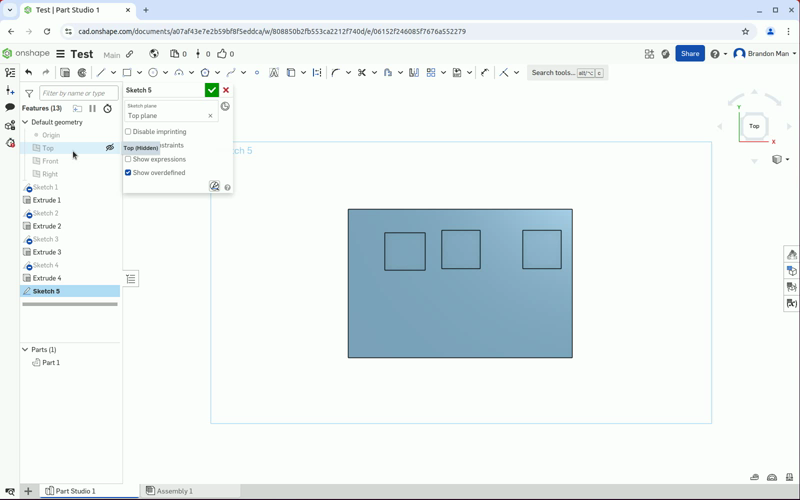
mouse_move(73, 352)
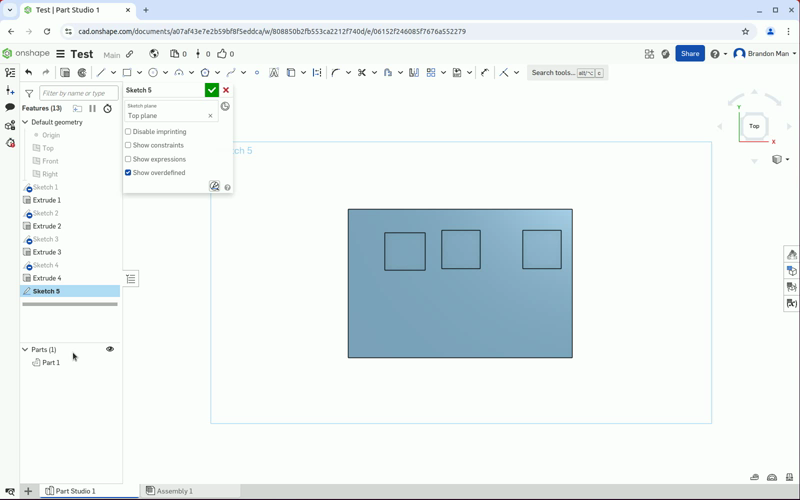
key(y)
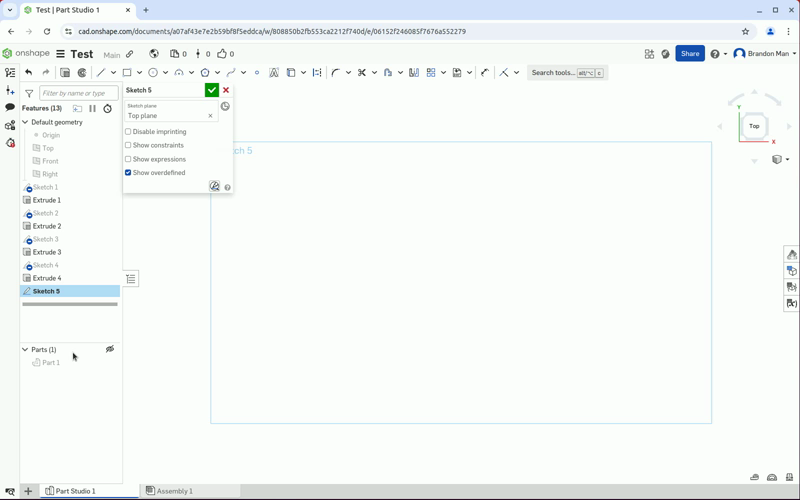
key(l)
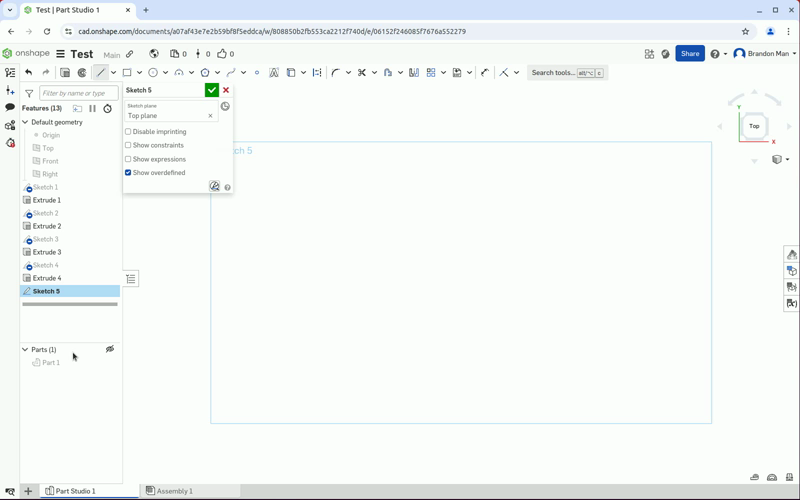
key_down(shift)
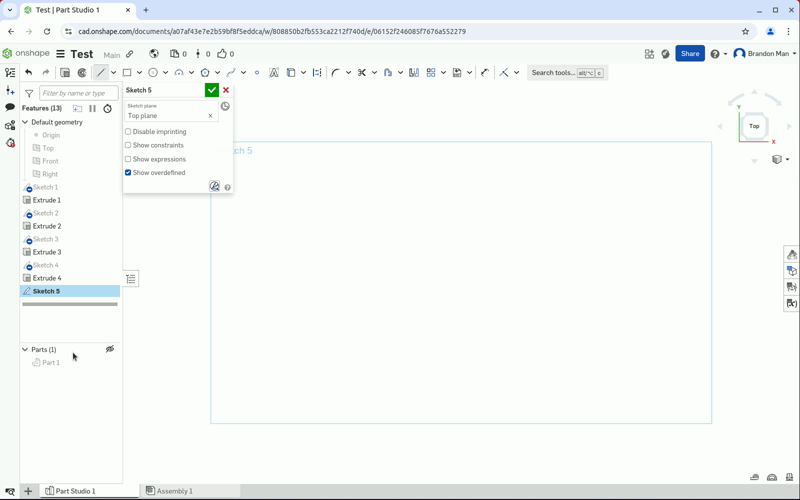
mouse_move(441, 336)
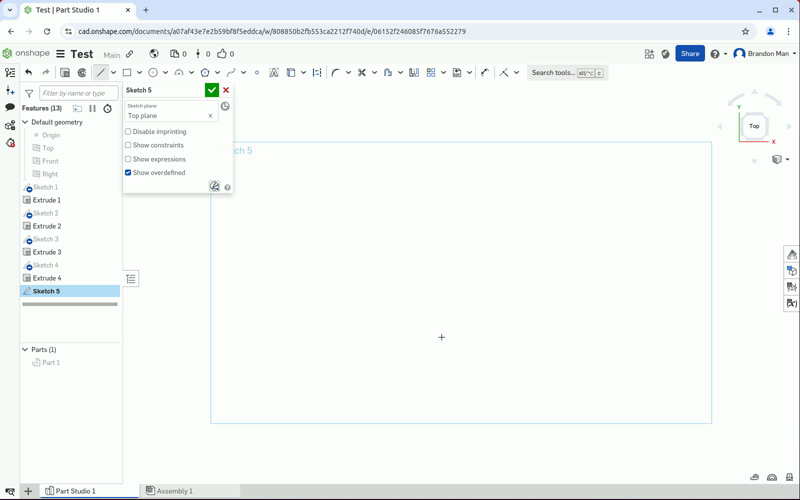
click(441, 336)
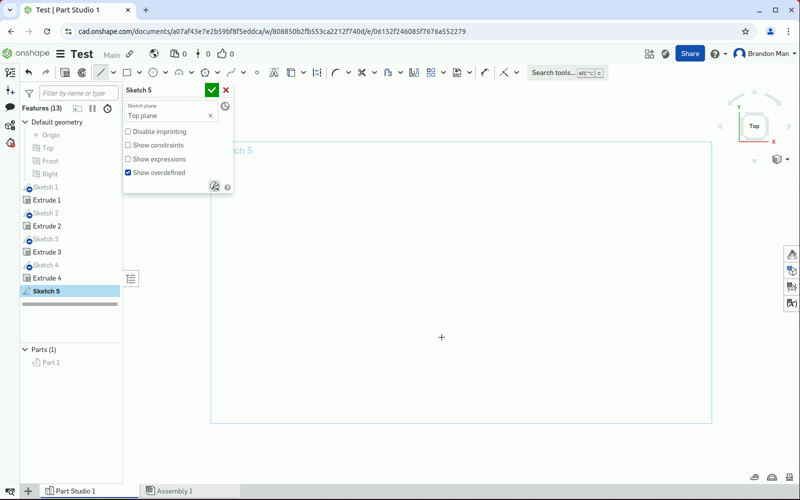
key_up(shift)
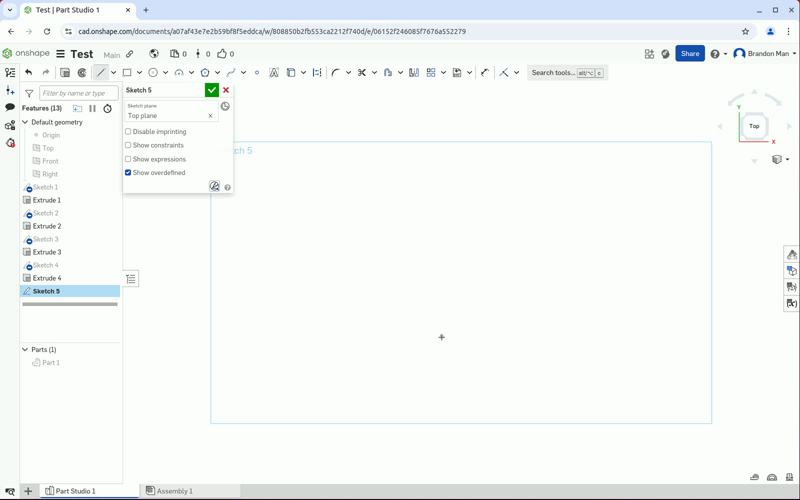
key_down(shift)
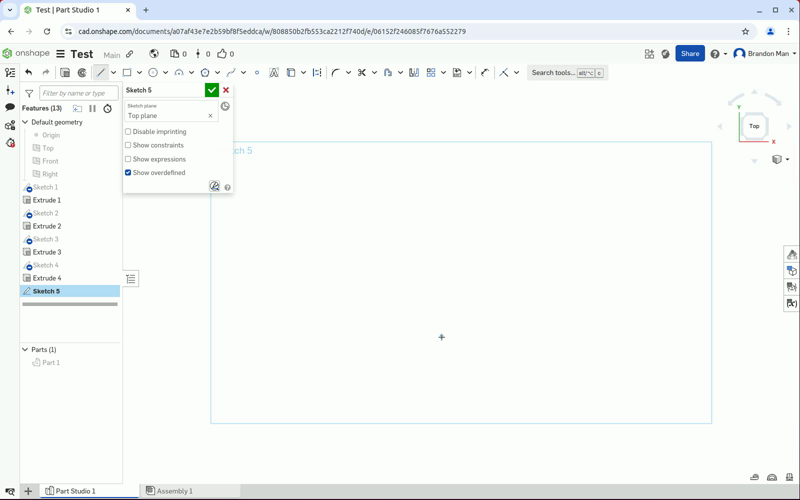
mouse_move(471, 336)
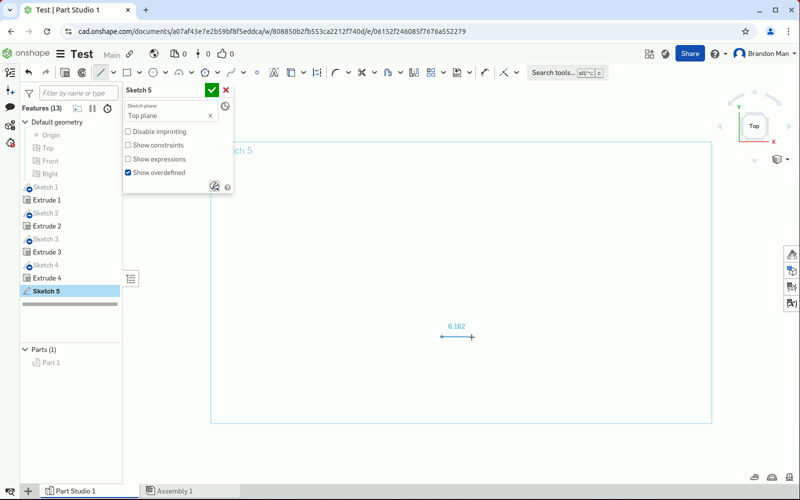
mouse_move(480, 336)
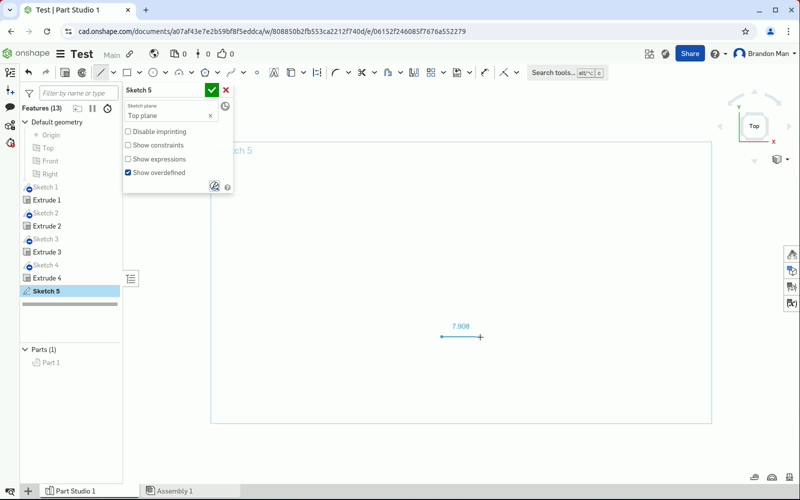
click(480, 336)
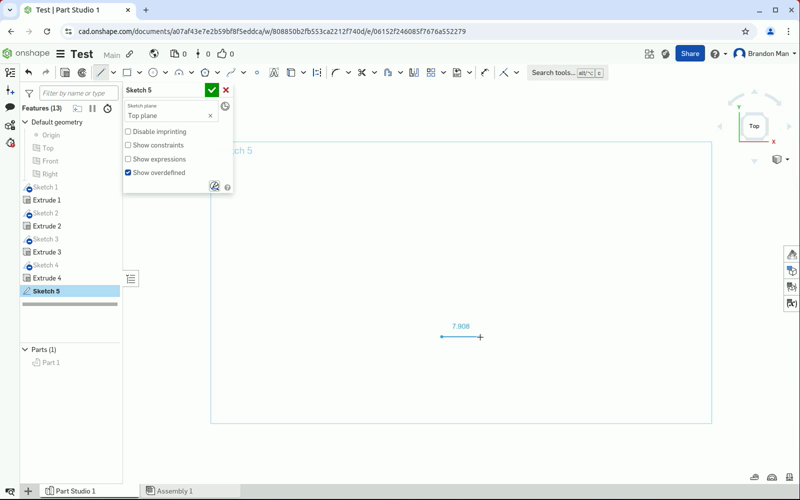
key_up(shift)
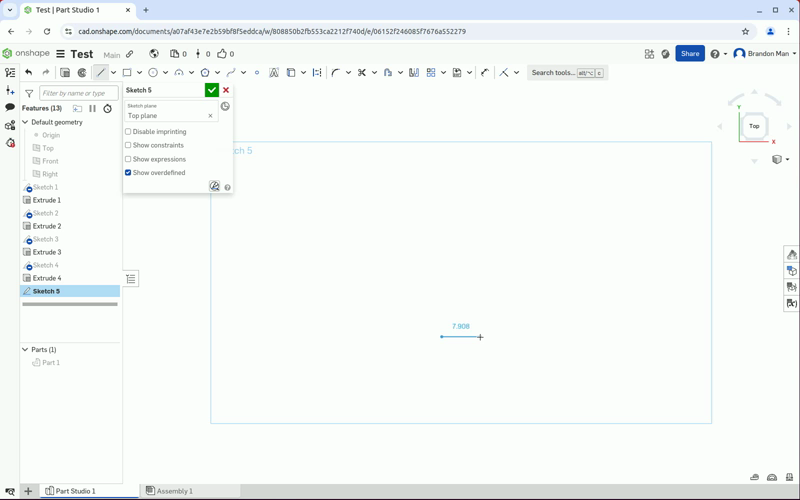
key_down(shift)
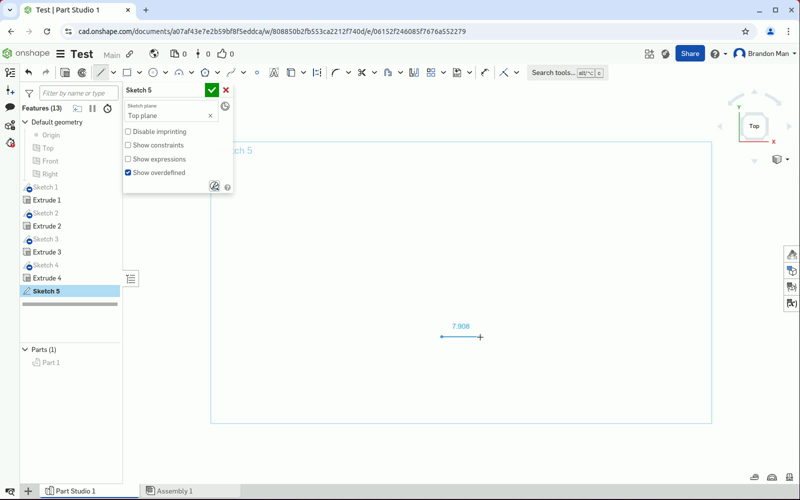
mouse_move(510, 336)
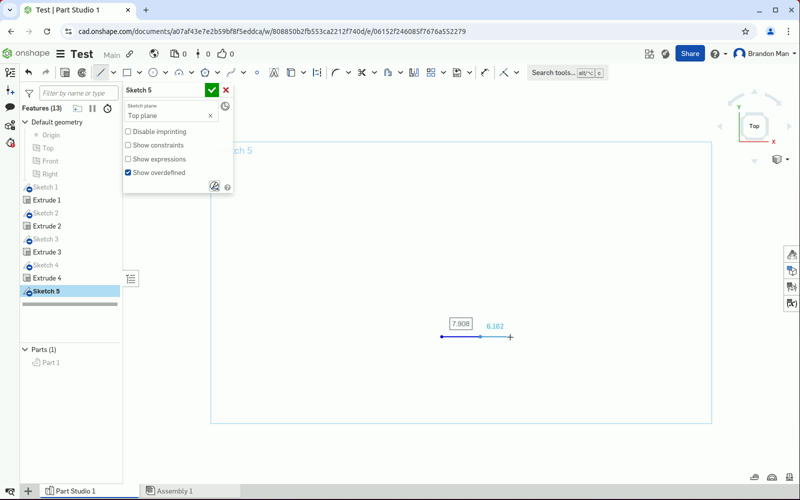
mouse_move(480, 298)
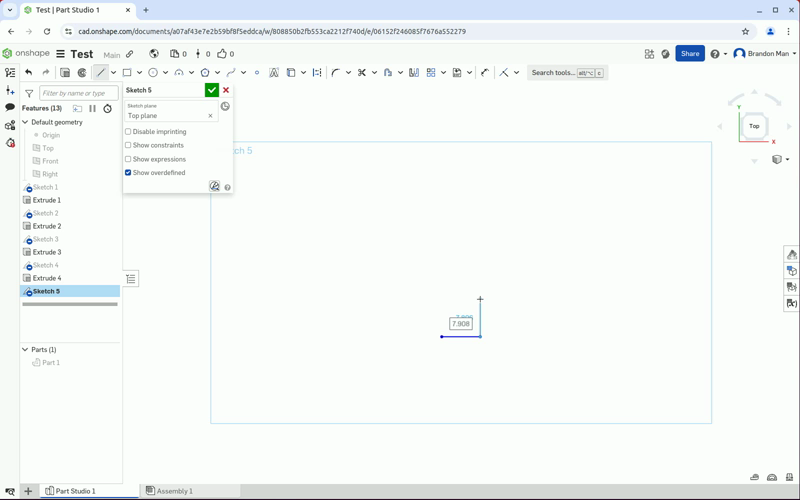
click(480, 298)
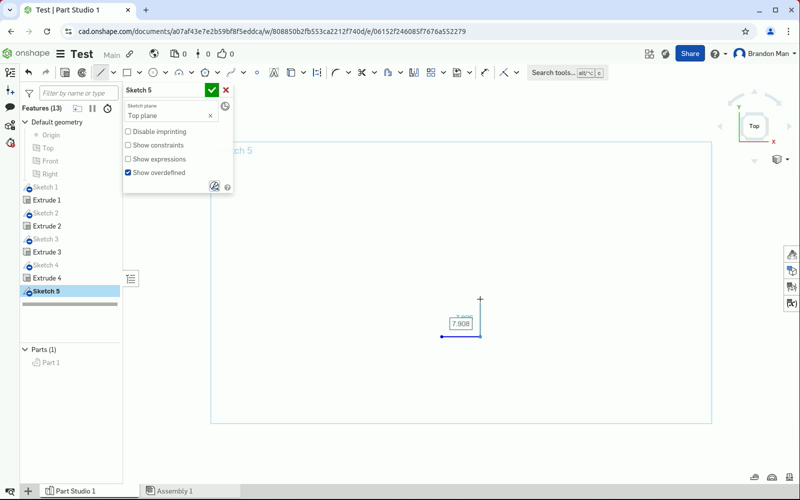
key_up(shift)
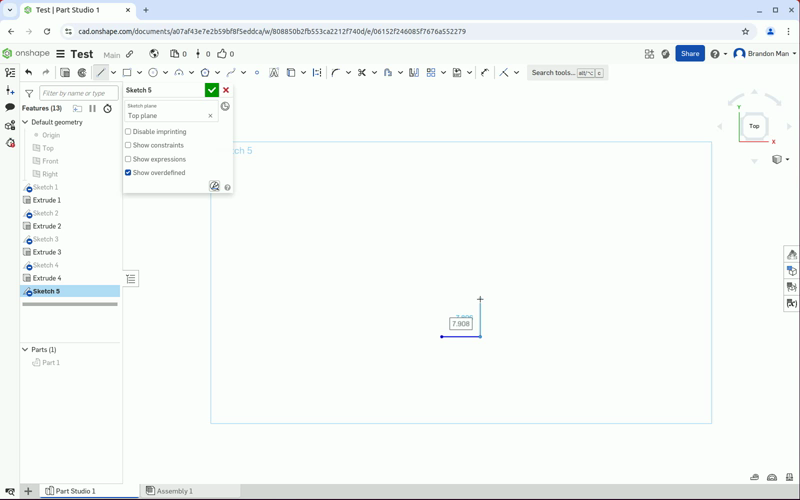
key_down(shift)
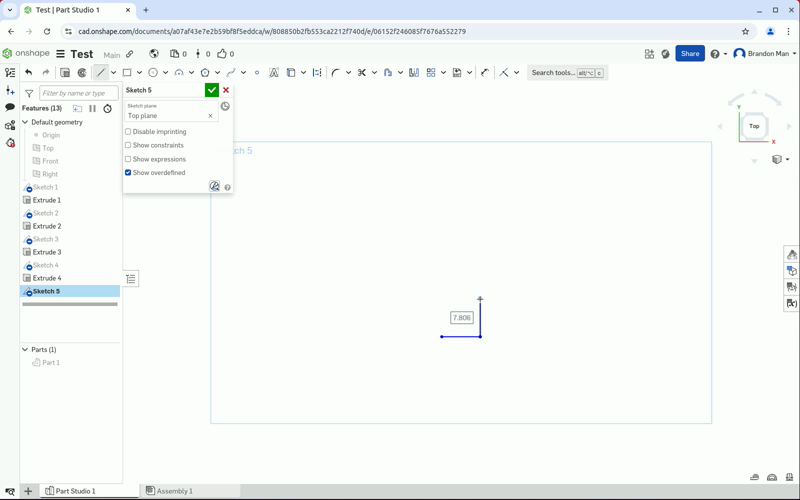
mouse_move(510, 298)
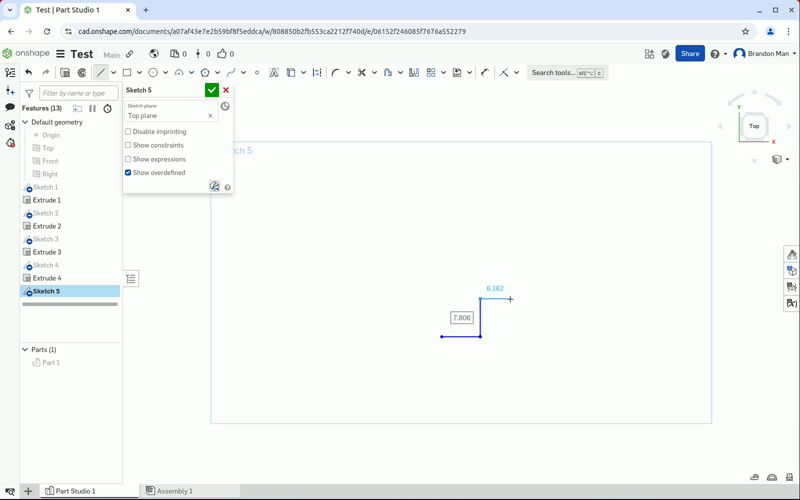
mouse_move(441, 298)
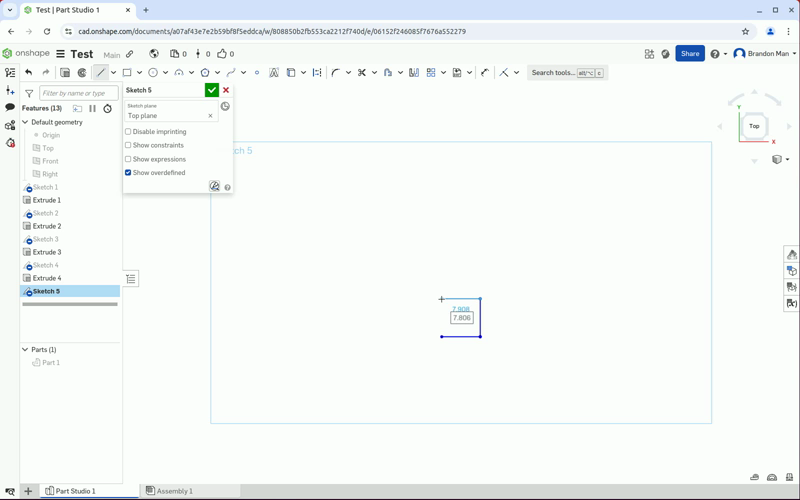
click(441, 298)
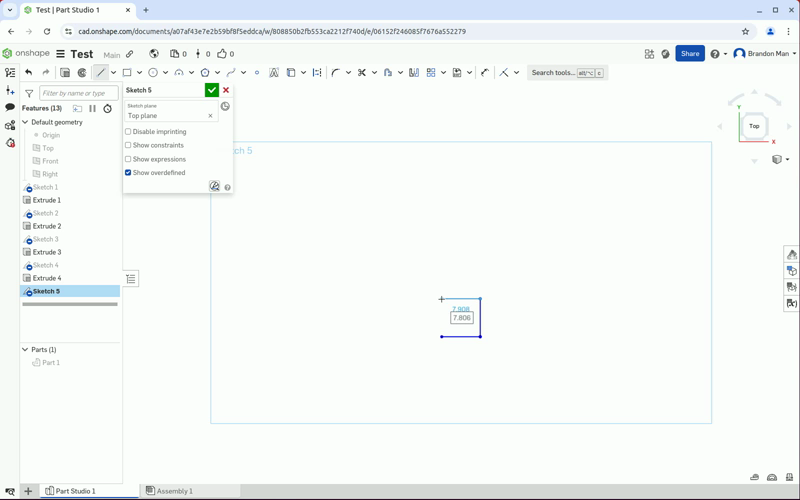
key_up(shift)
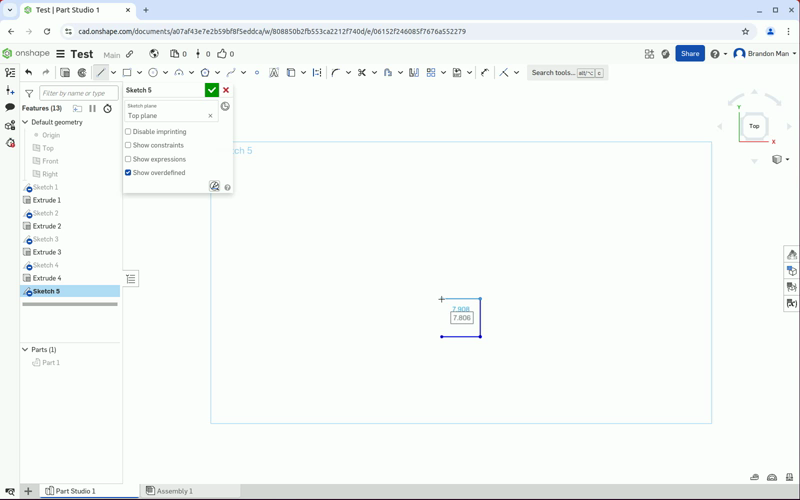
mouse_move(471, 298)
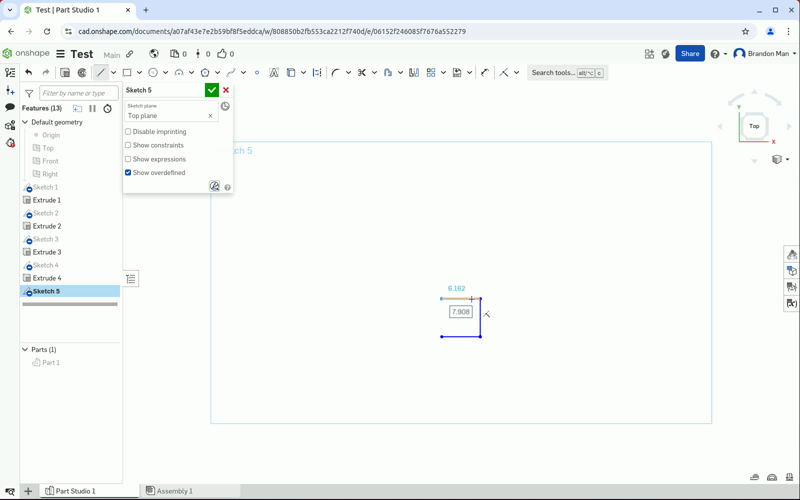
key_down(shift)
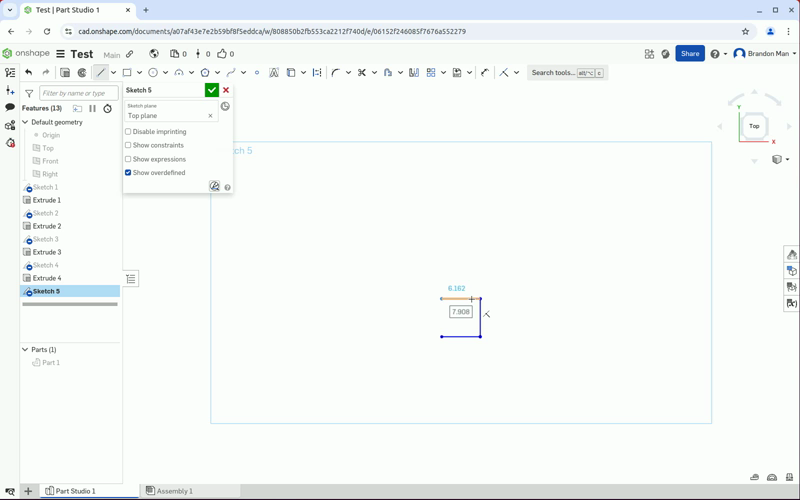
mouse_move(441, 336)
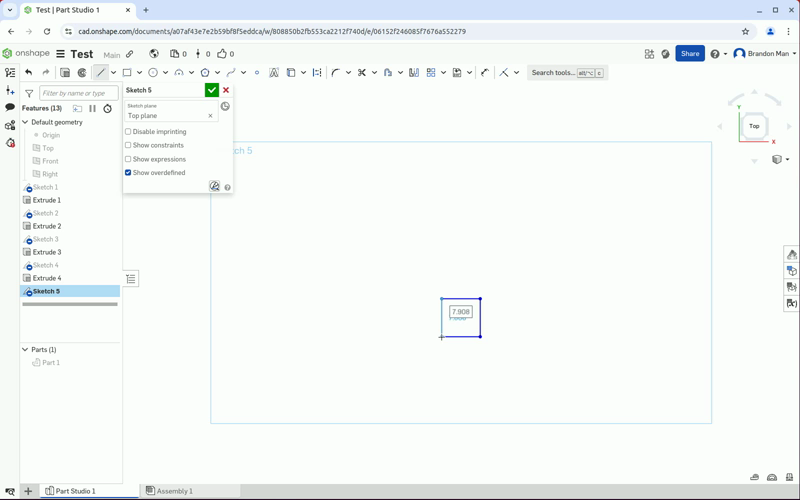
key_up(shift)
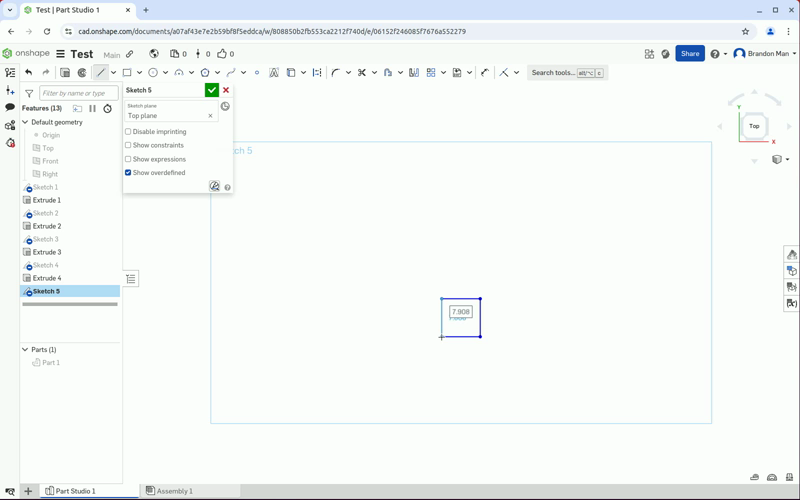
click(441, 336)
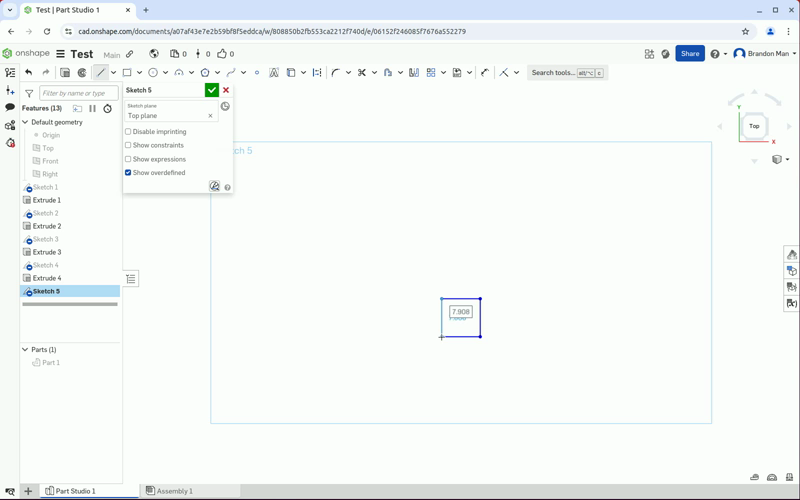
key(esc)
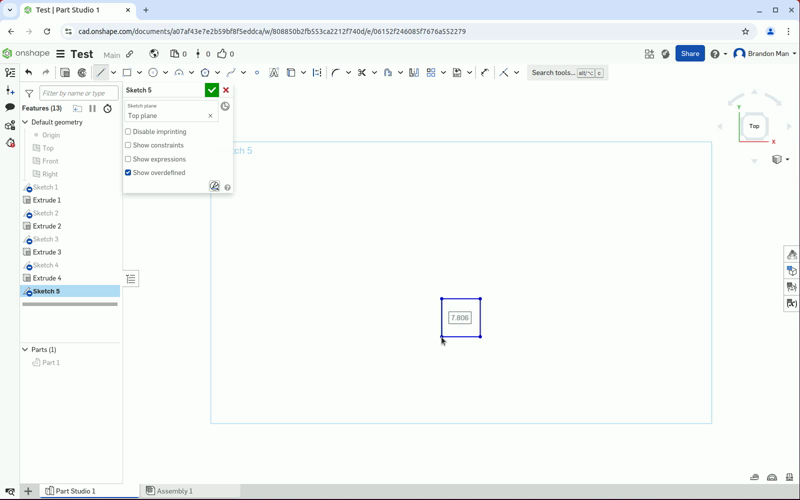
mouse_move(477, 327)
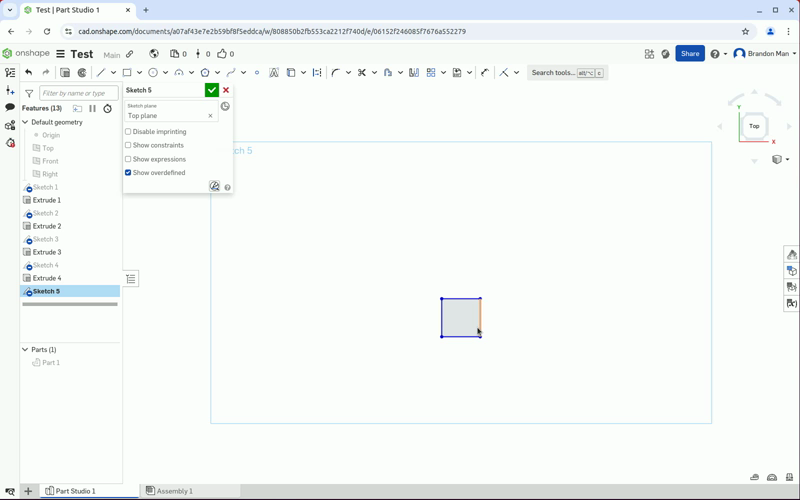
scroll(6)
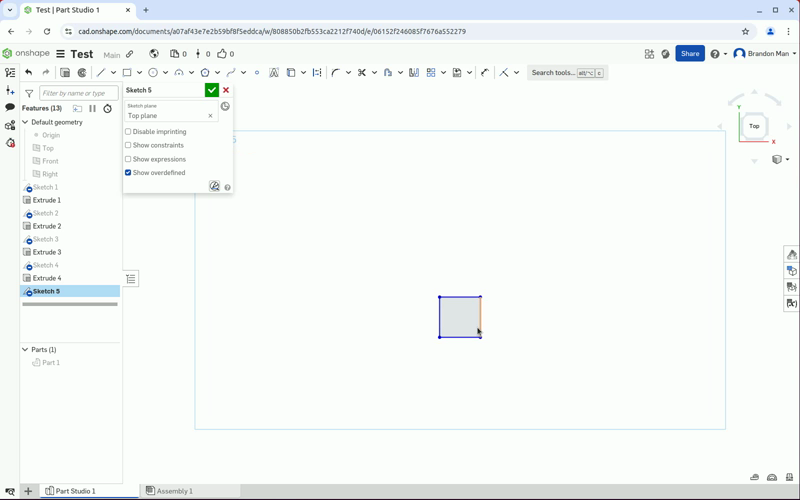
scroll(6)
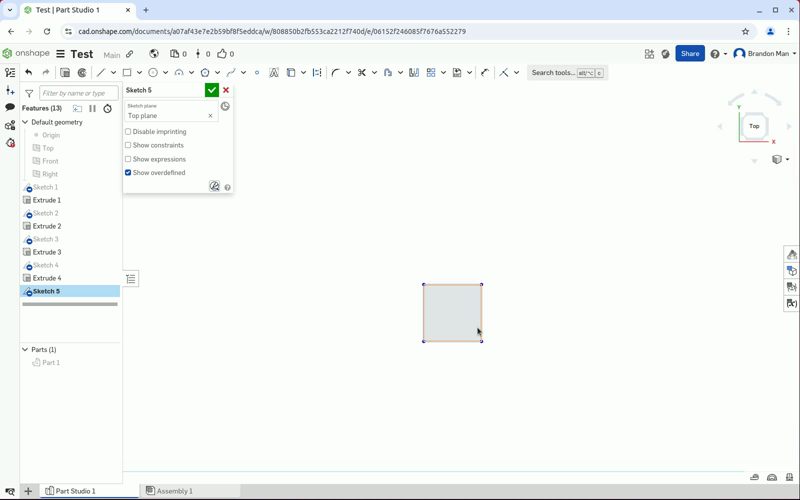
scroll(6)
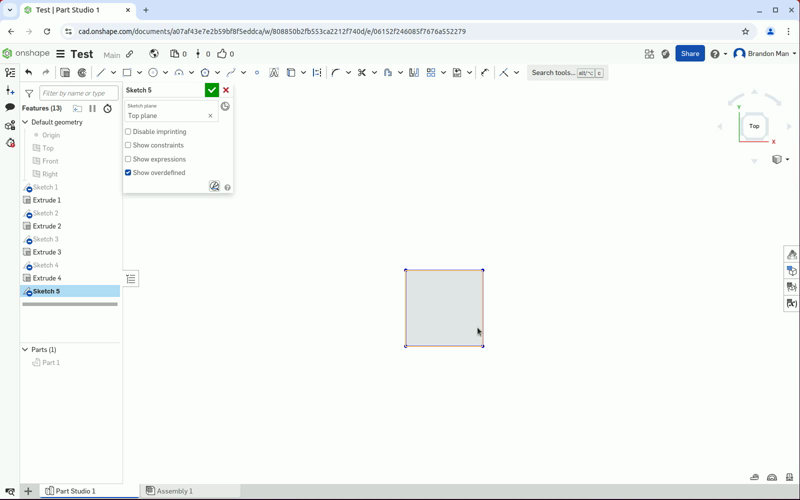
scroll(6)
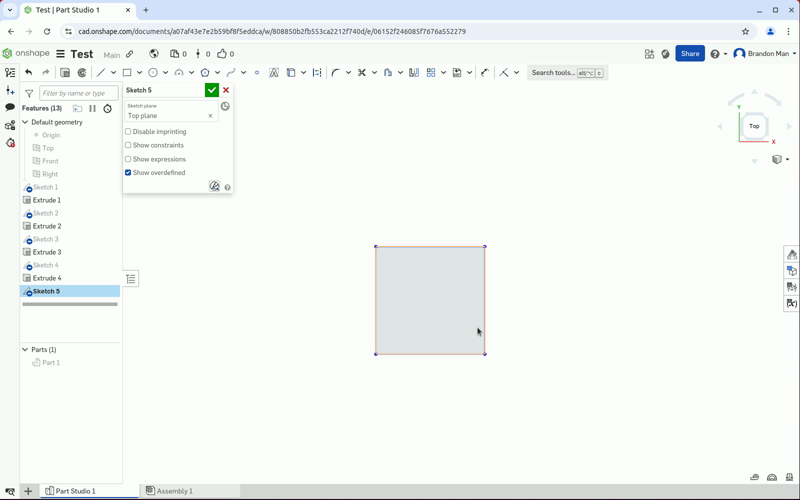
scroll(6)
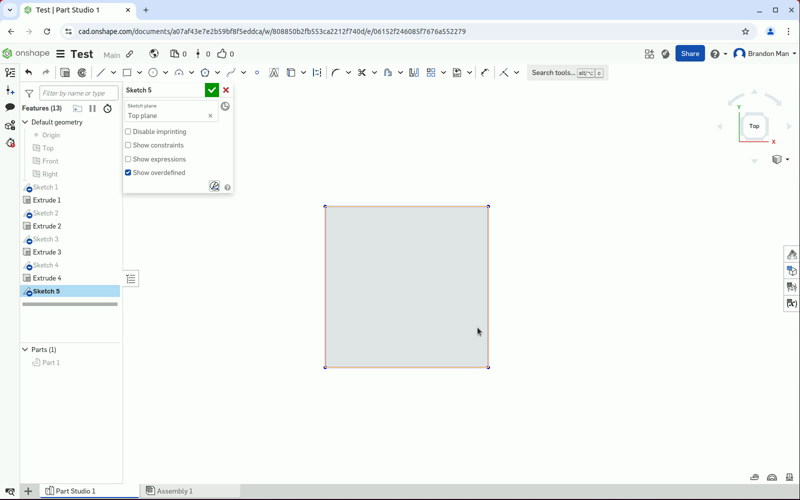
scroll(6)
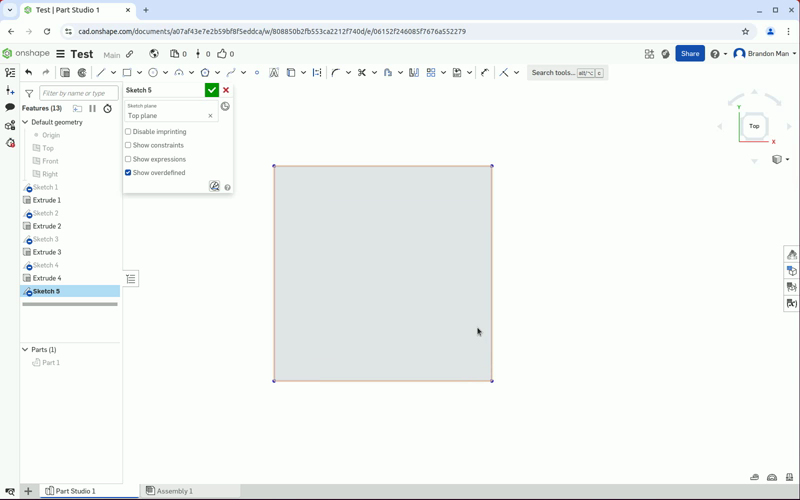
scroll(6)
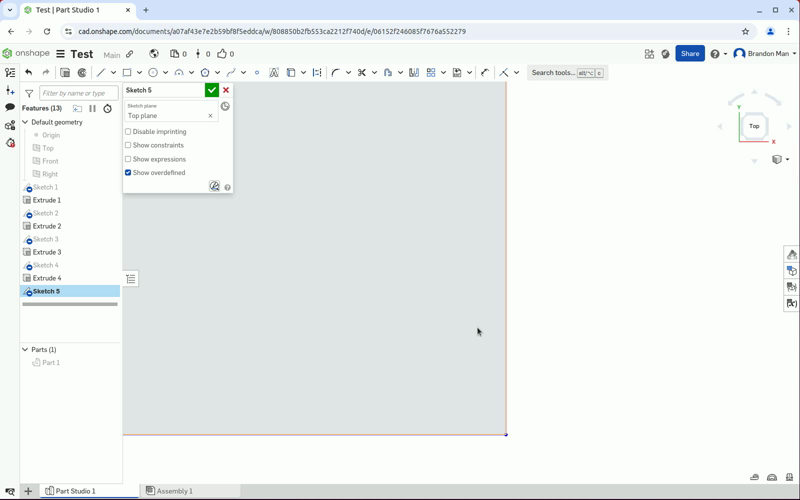
click(477, 327)
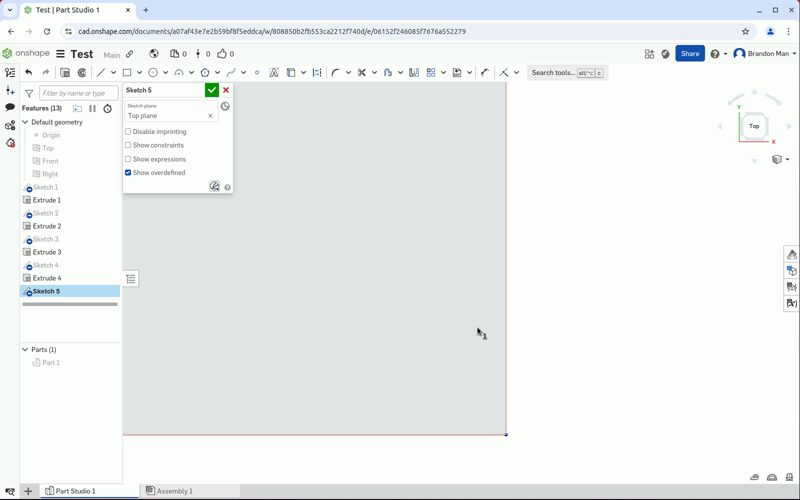
scroll(-6)
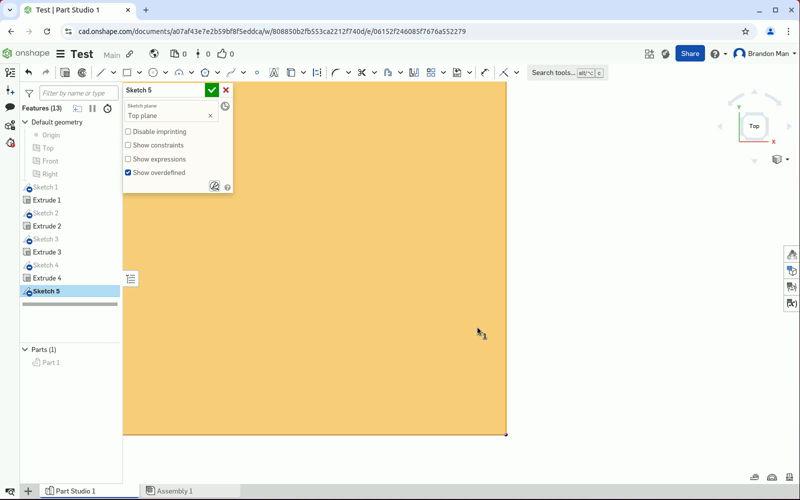
scroll(-6)
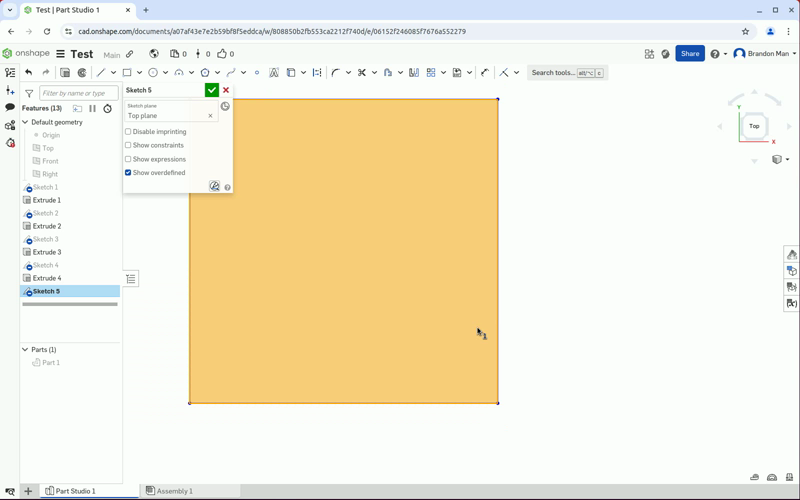
scroll(-6)
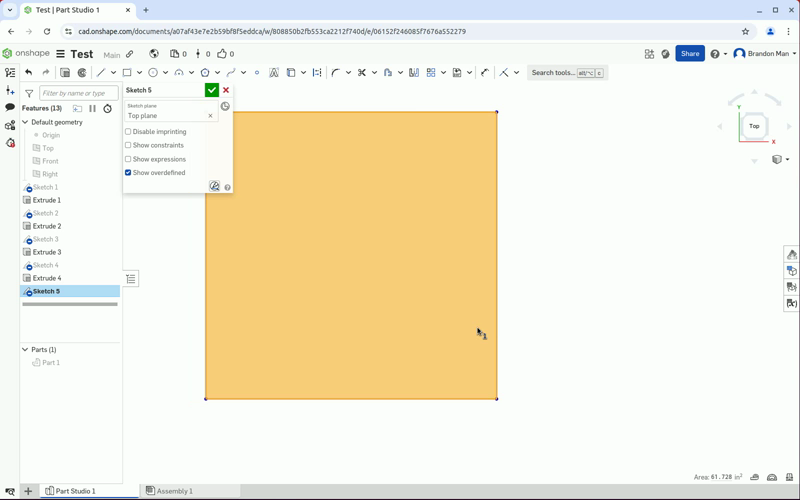
scroll(-6)
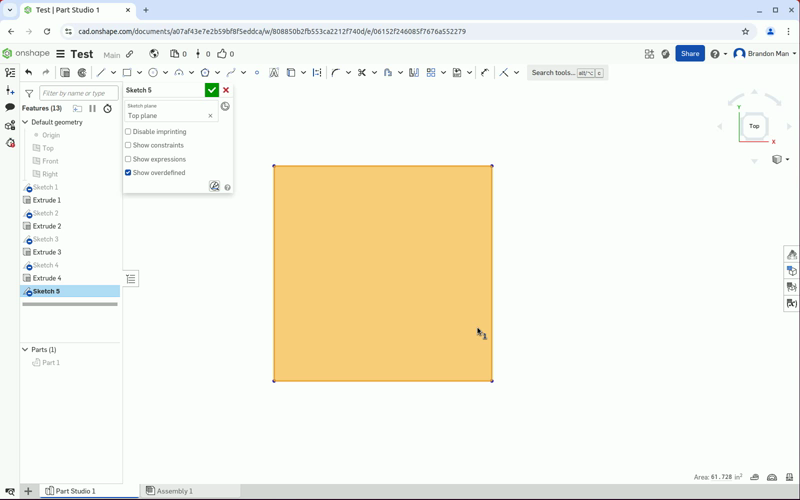
scroll(-6)
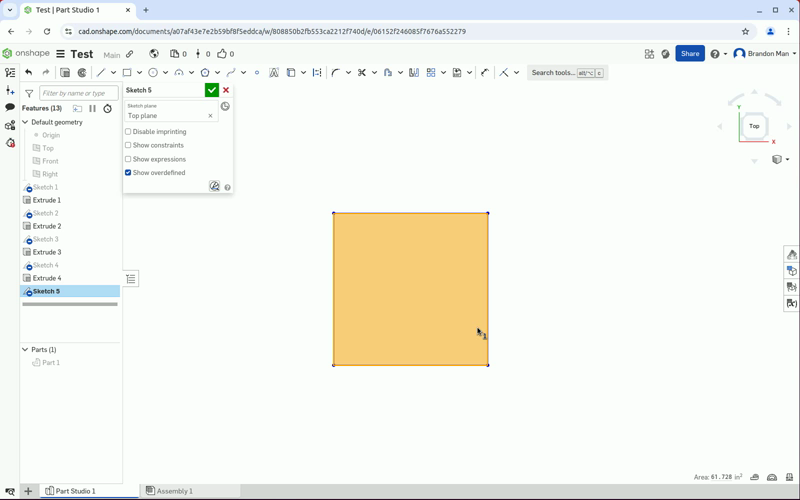
scroll(-6)
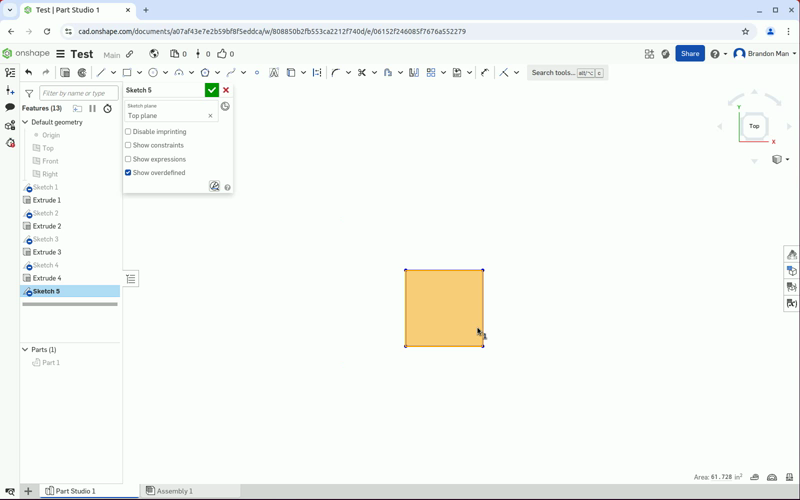
scroll(-6)
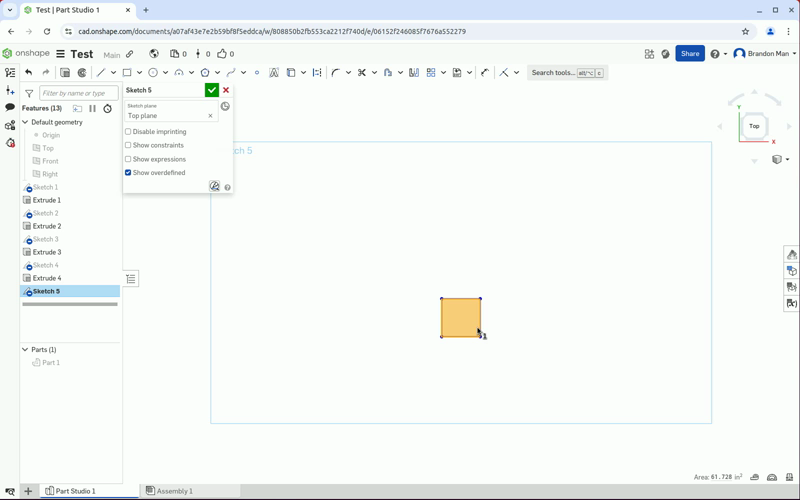
mouse_move(73, 352)
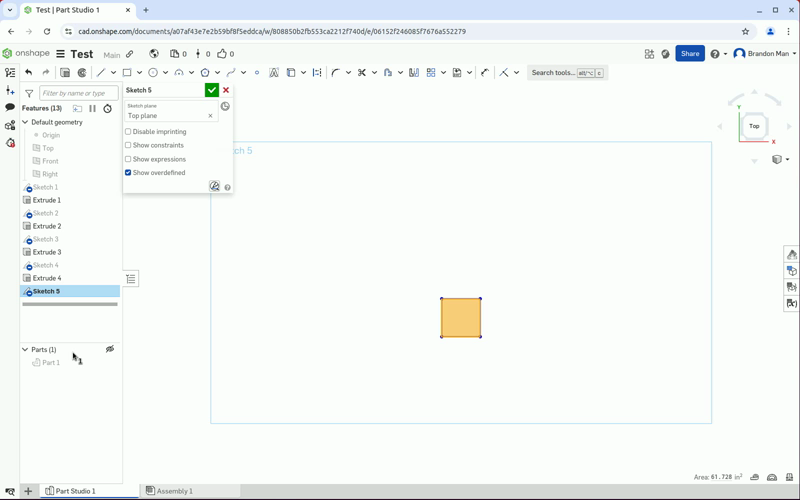
key(shift+y)
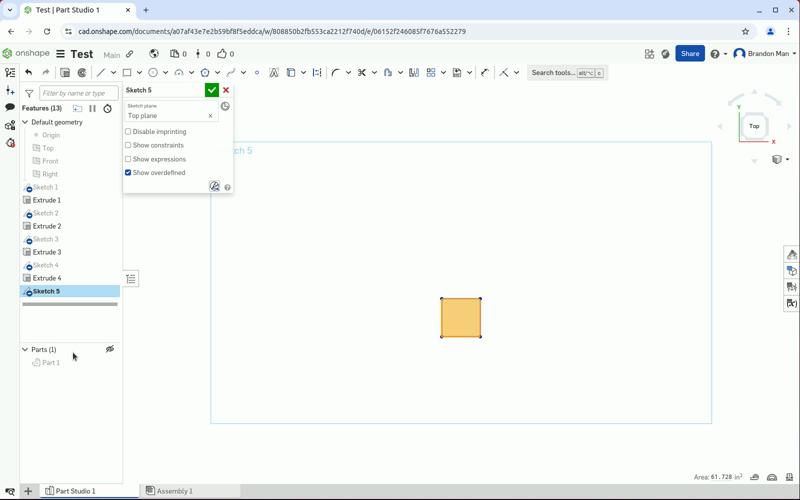
key(shift+e)
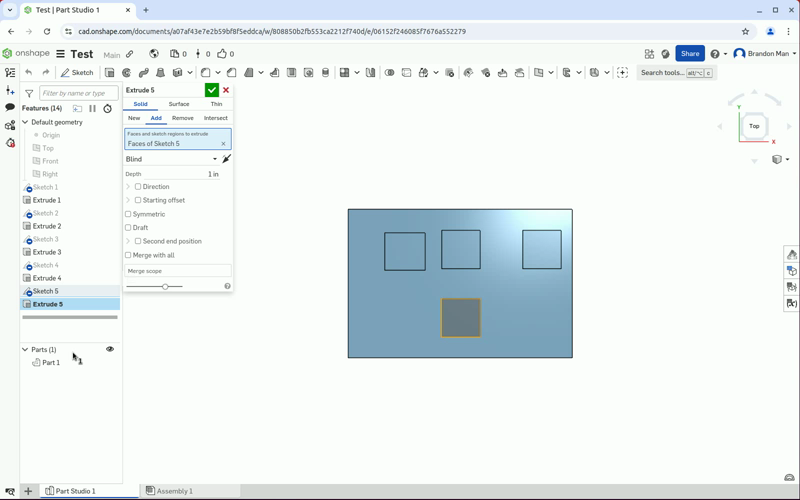
mouse_move(143, 106)
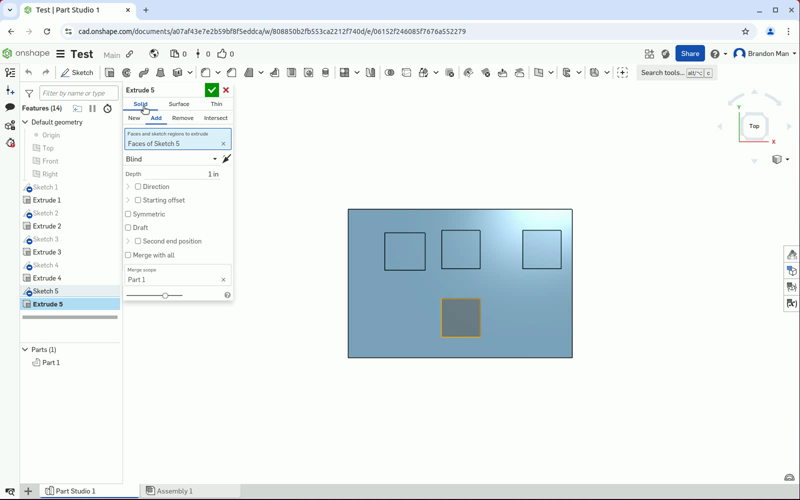
click(143, 106)
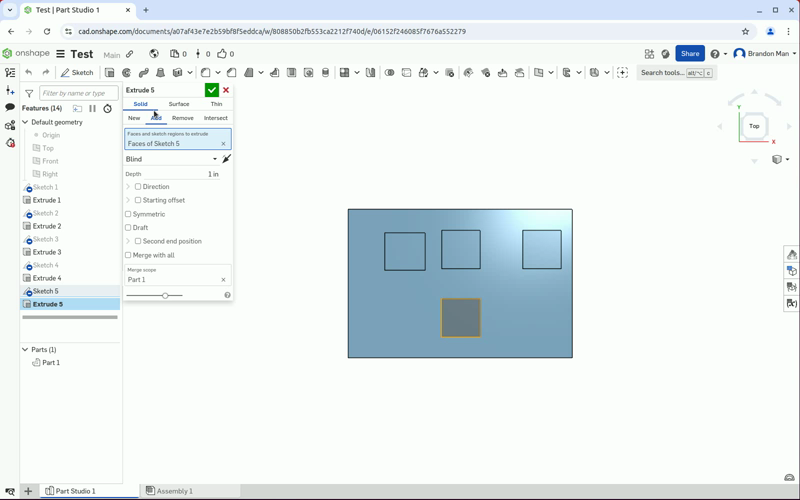
mouse_move(186, 120)
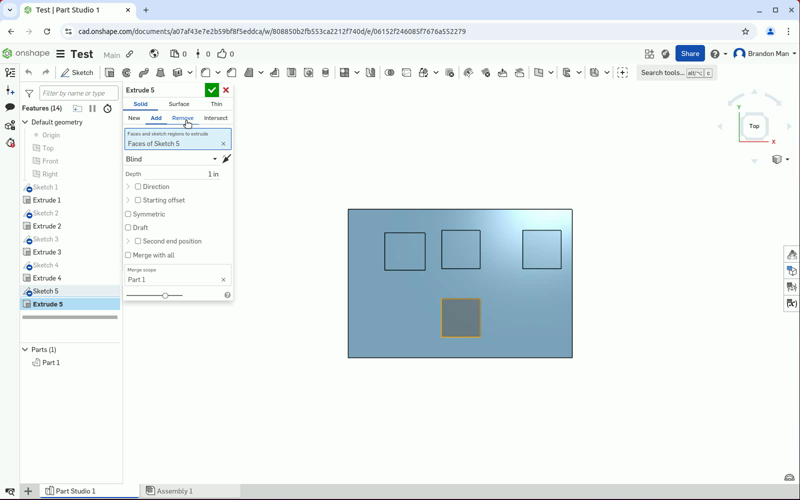
click(186, 120)
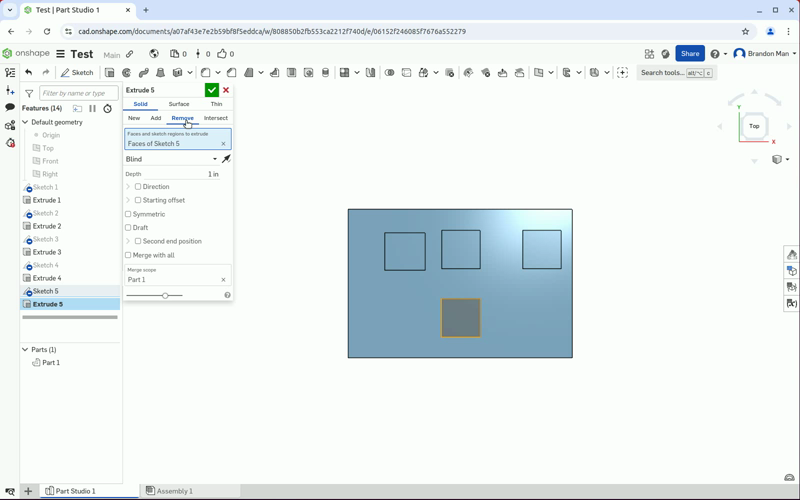
key(tab, 4)
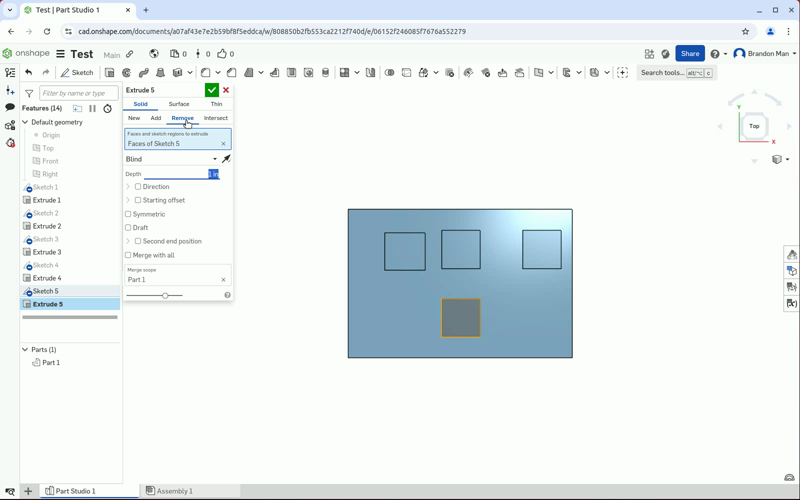
text(11.554)
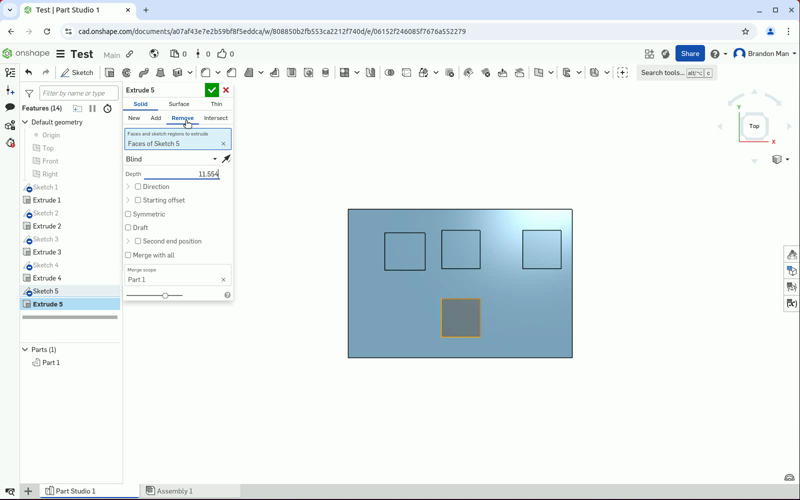
key(tab, 6)
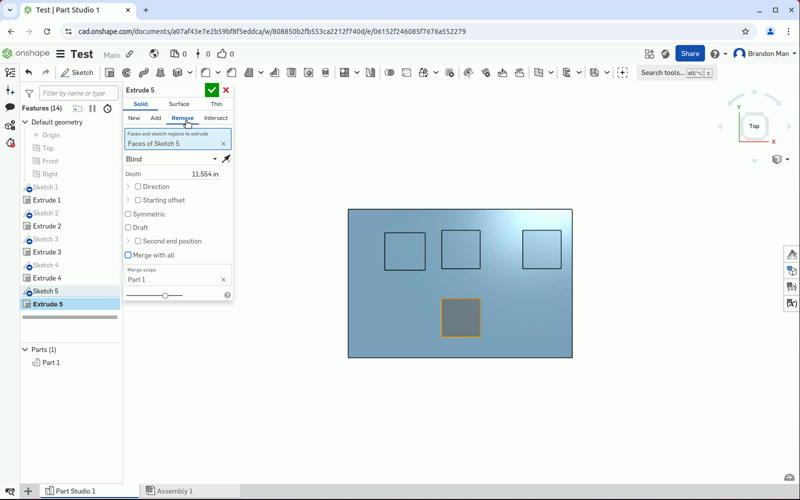
key(space)
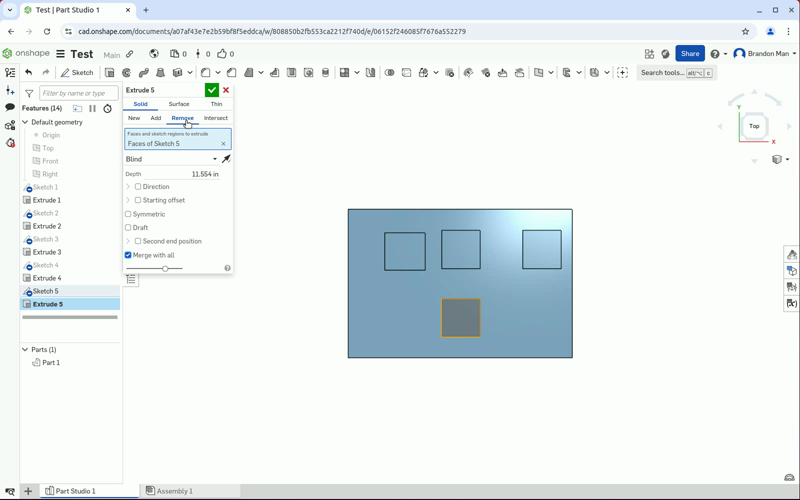
key(enter)
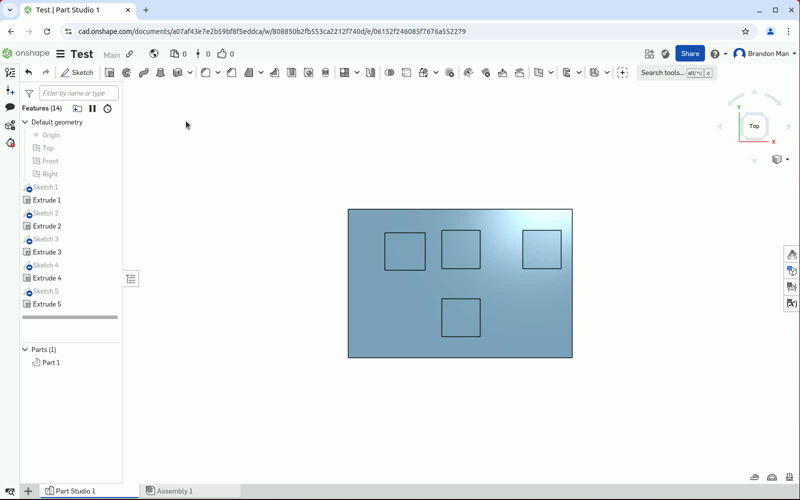
key(shift+h)
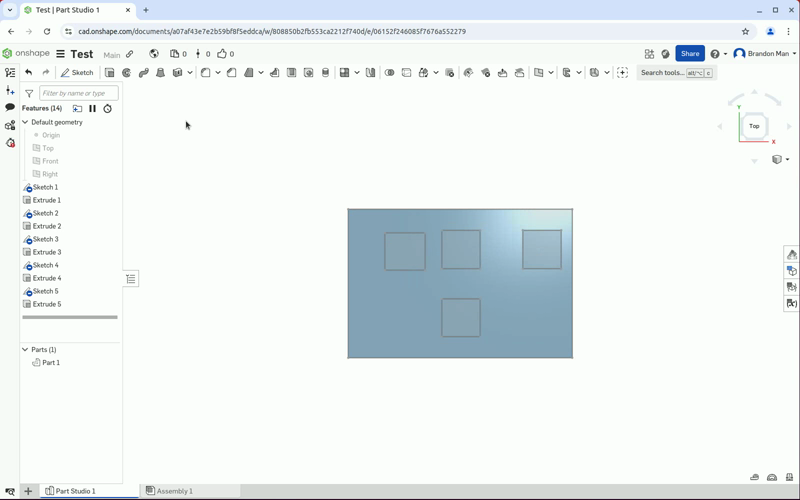
key(shift+h)
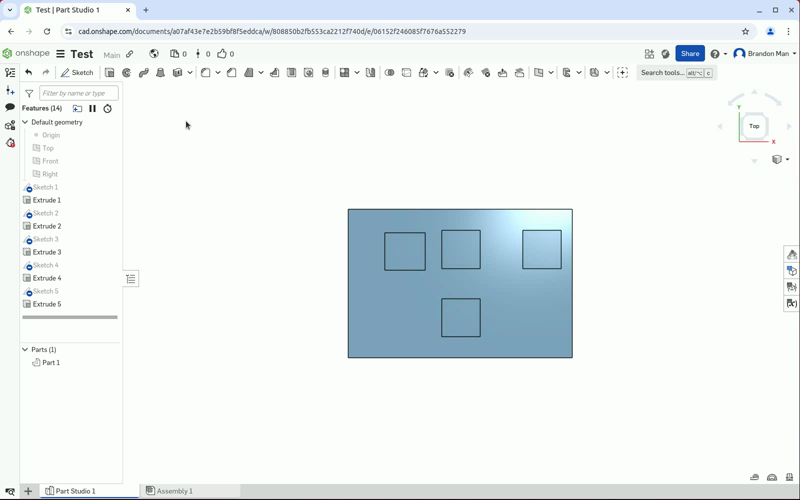
mouse_move(73, 189)
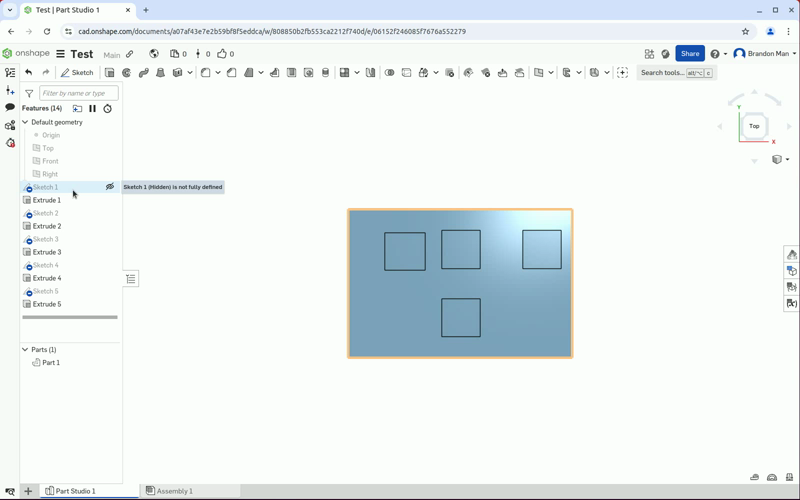
click(73, 189)
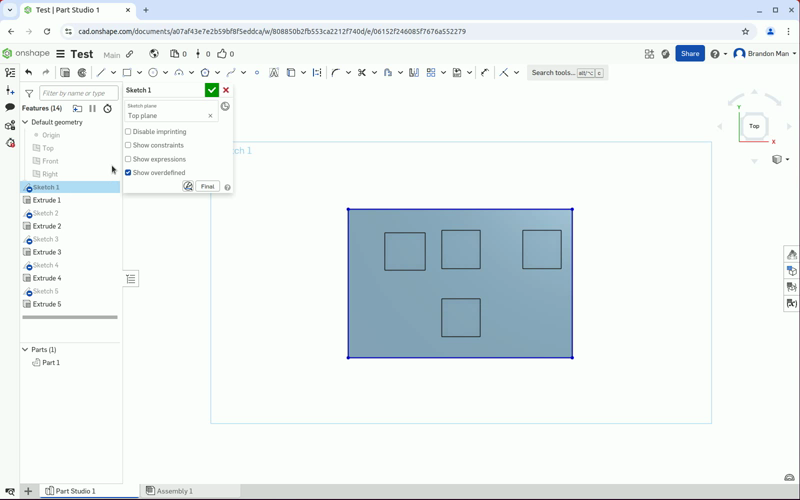
mouse_move(229, 92)
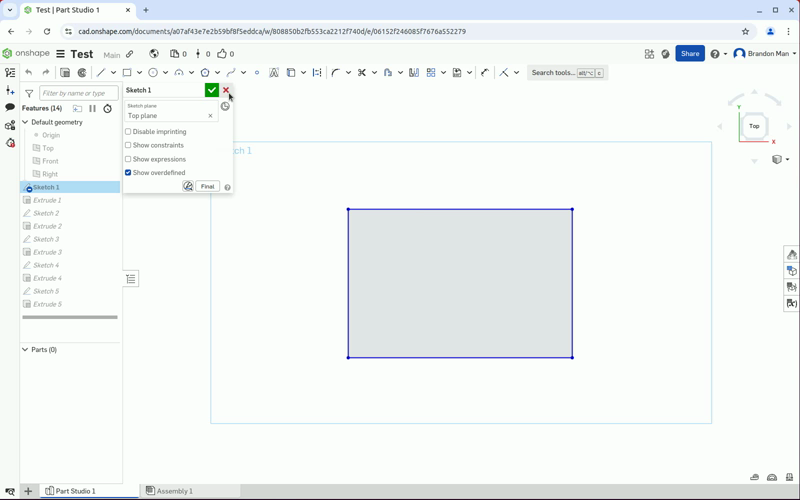
click(229, 92)
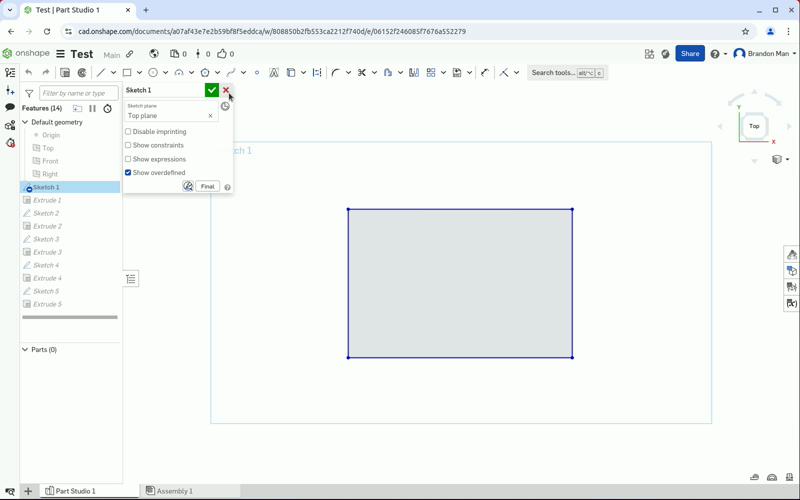
key(shift+s)
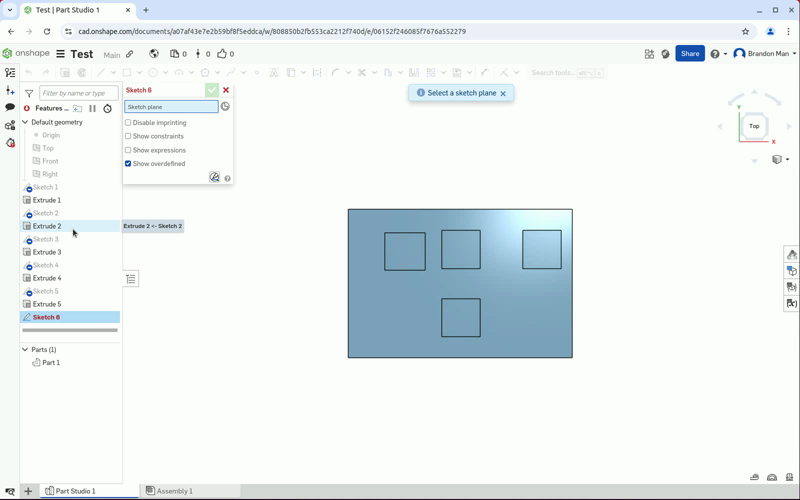
scroll(3)
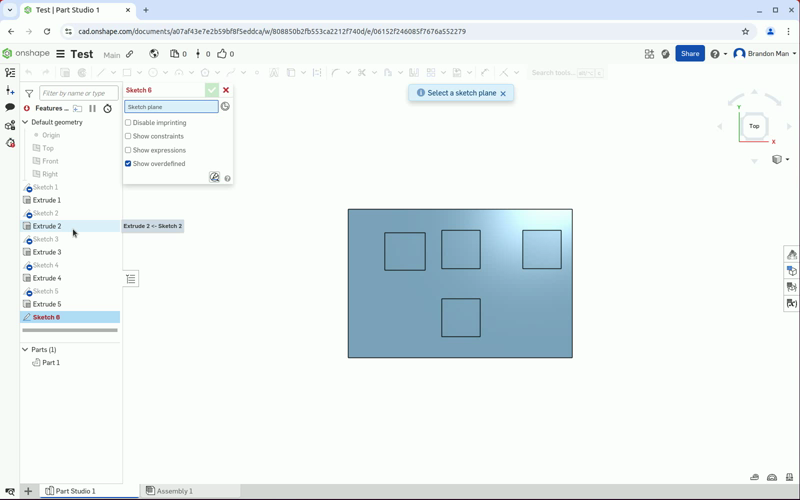
mouse_move(73, 150)
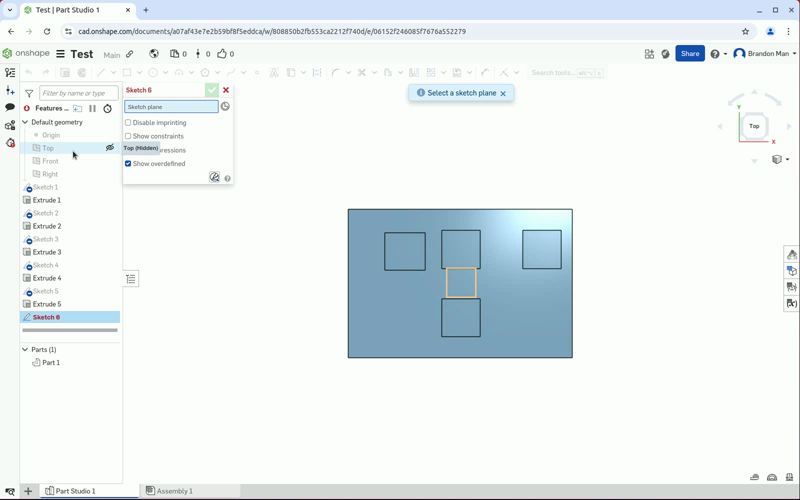
click(73, 150)
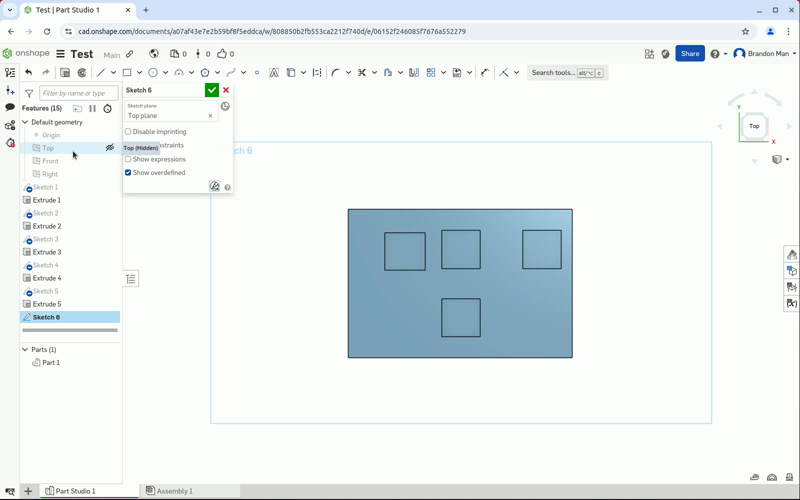
mouse_move(73, 352)
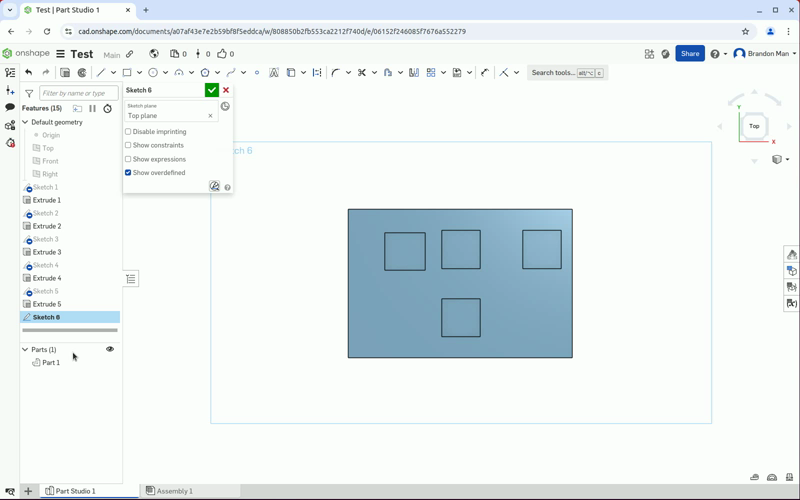
key(y)
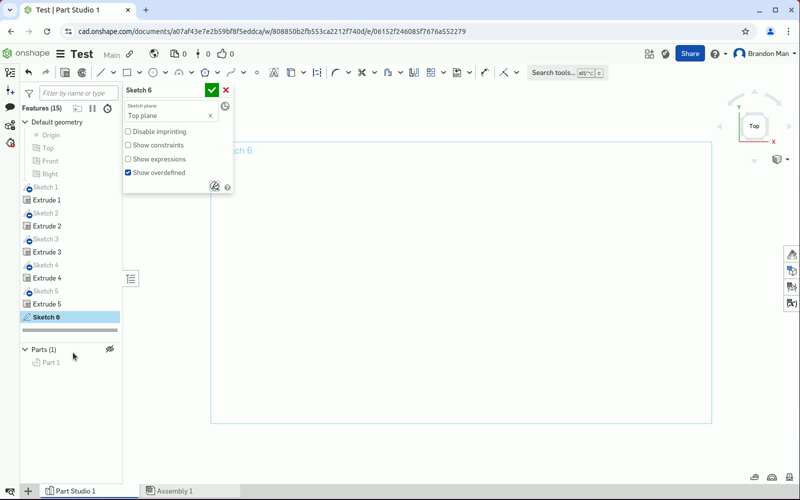
key(l)
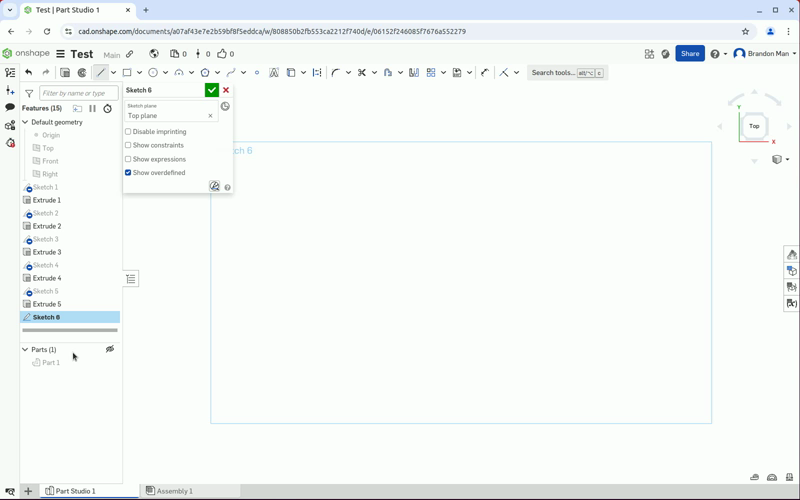
key_down(shift)
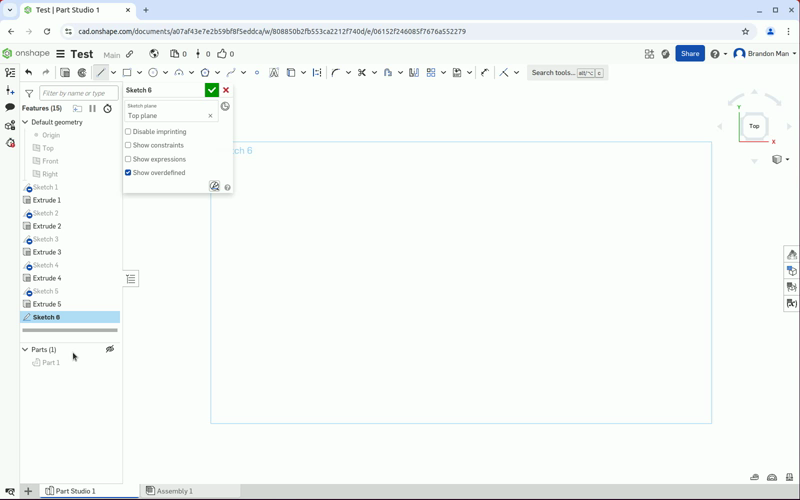
mouse_move(384, 332)
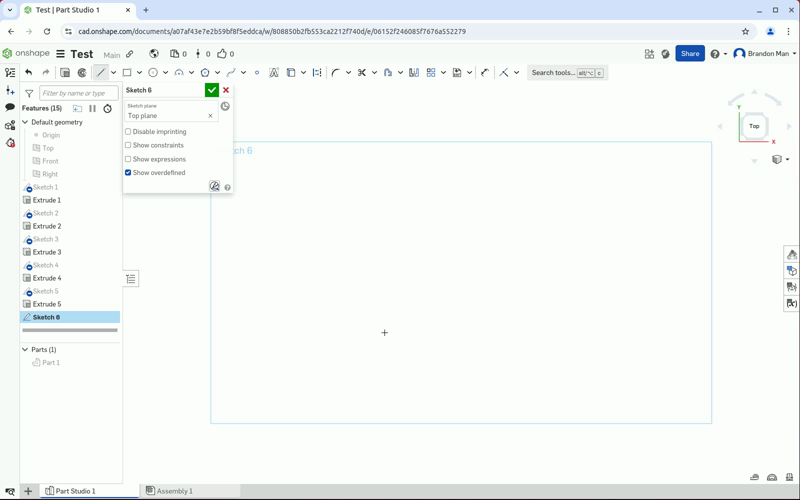
click(384, 332)
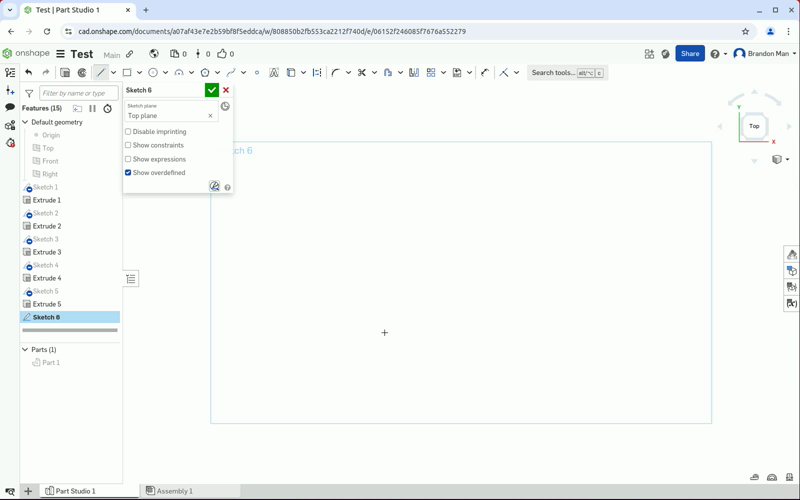
key_up(shift)
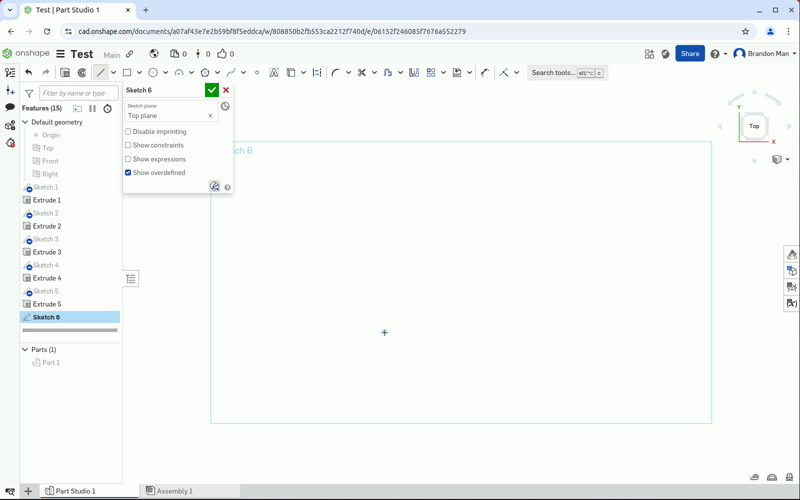
key_down(shift)
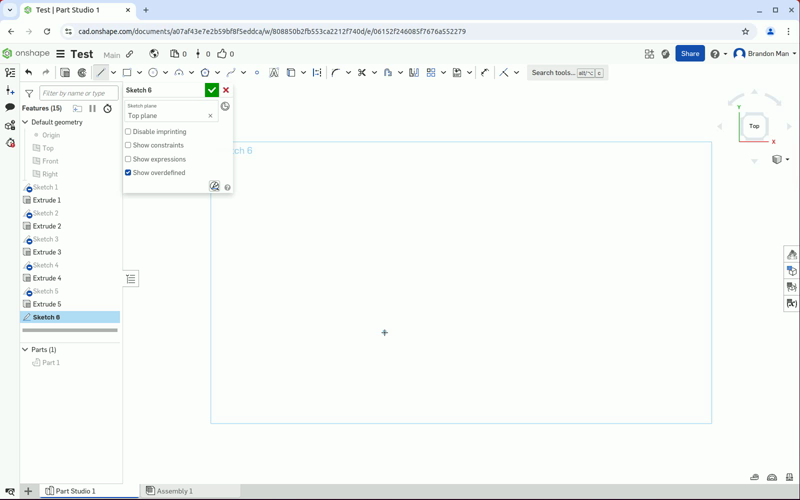
mouse_move(414, 332)
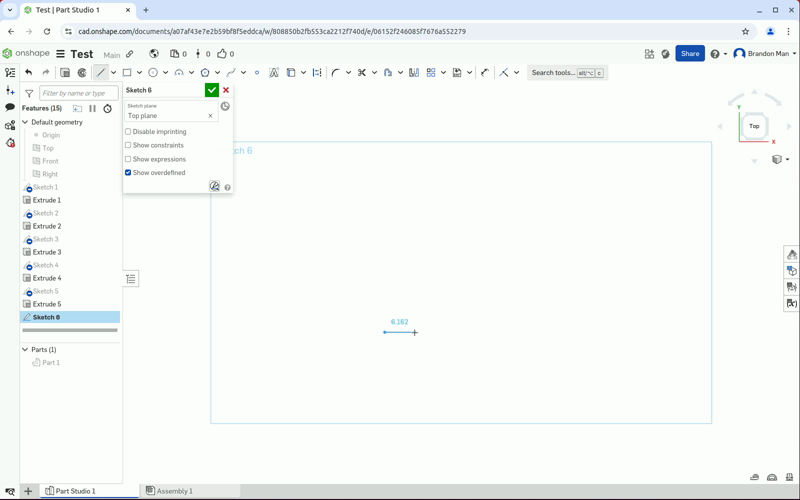
mouse_move(425, 332)
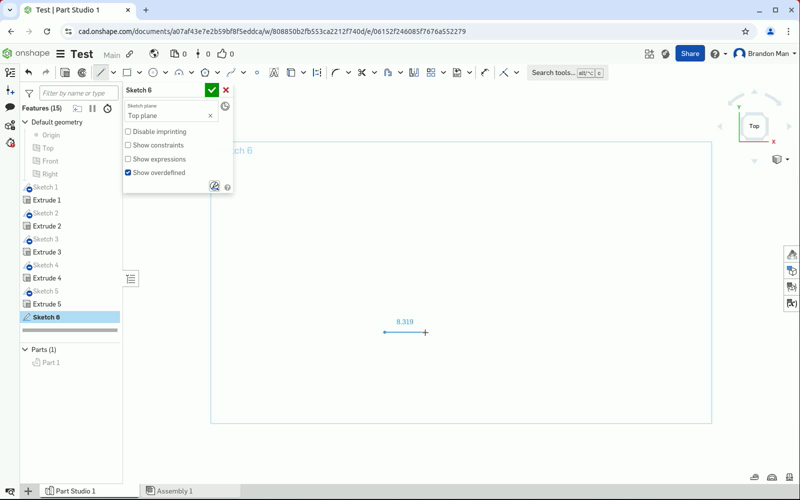
click(425, 332)
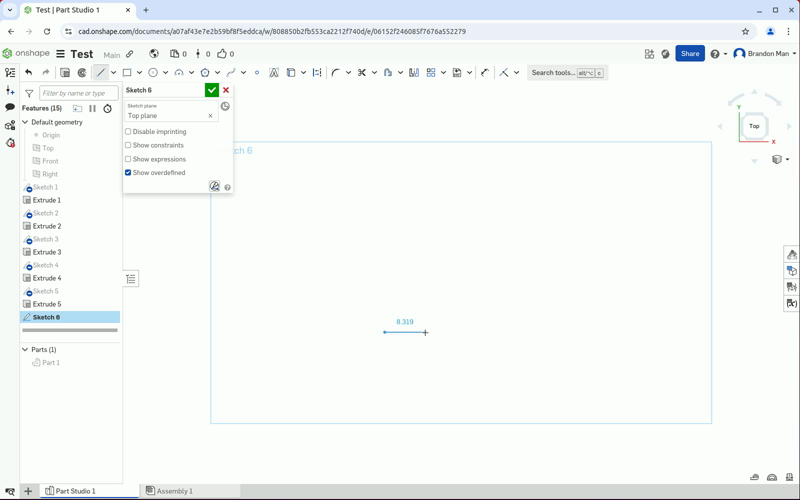
key_up(shift)
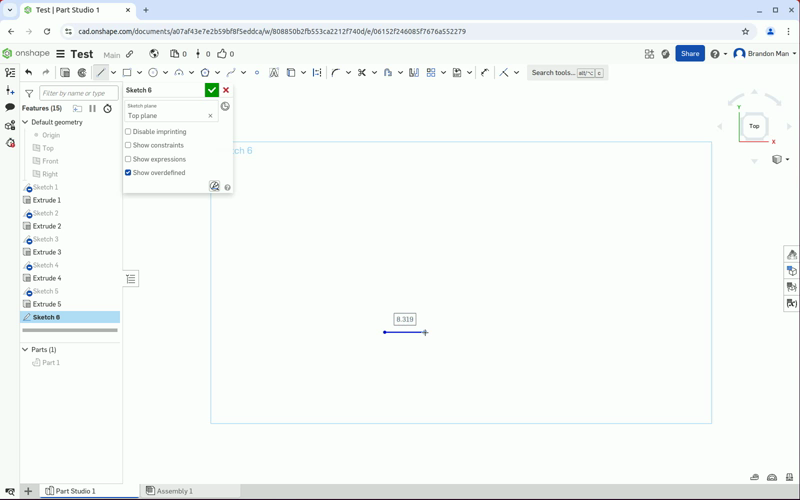
key_down(shift)
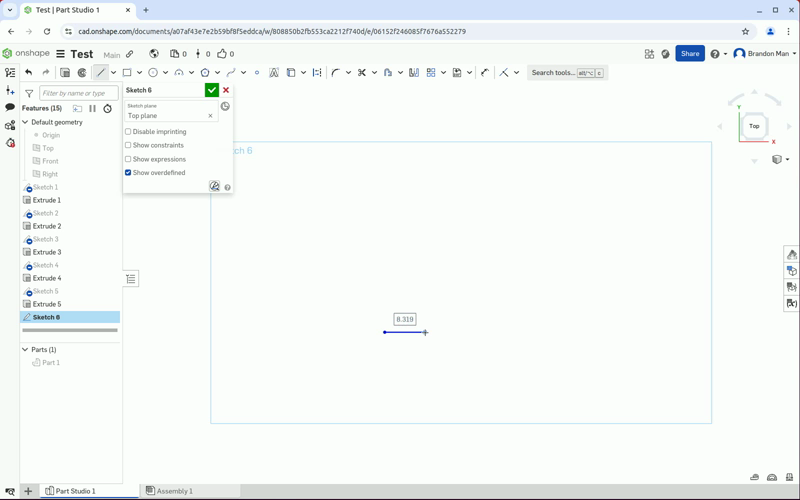
mouse_move(455, 332)
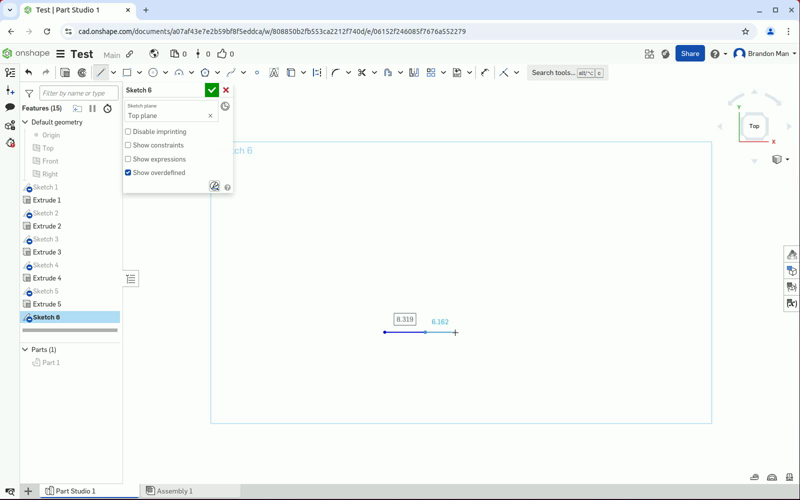
mouse_move(425, 293)
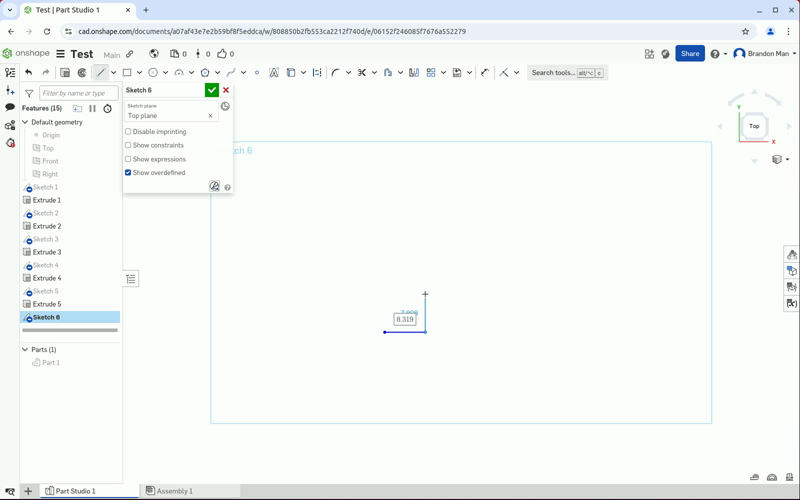
click(425, 293)
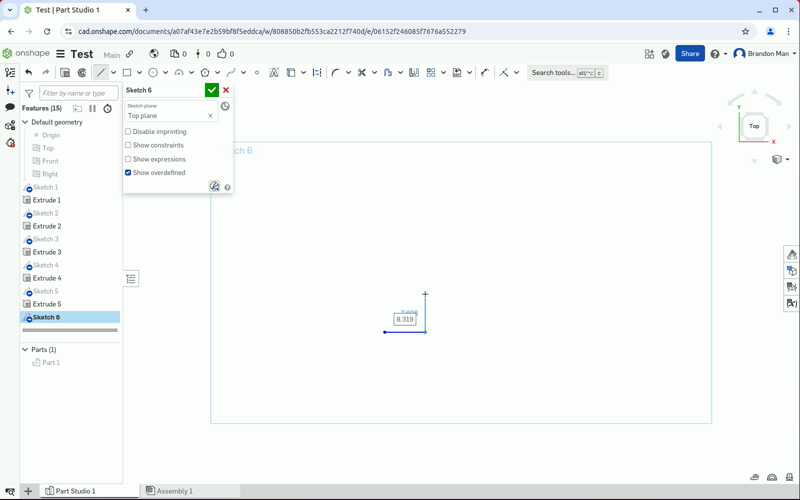
key_up(shift)
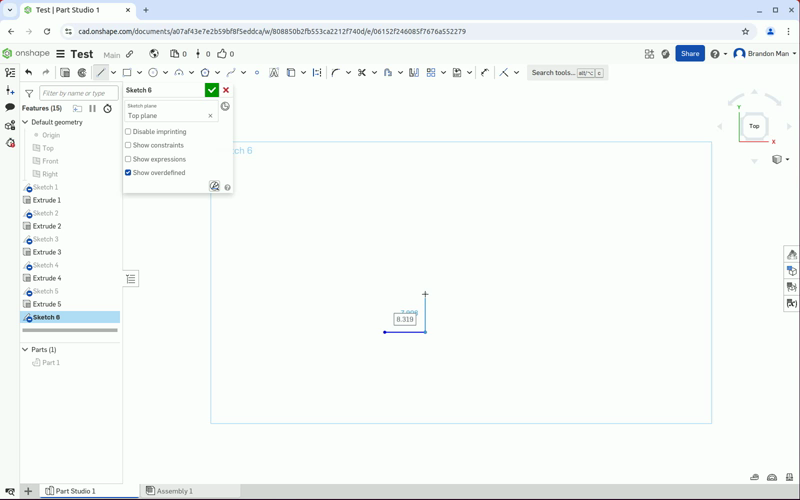
key_down(shift)
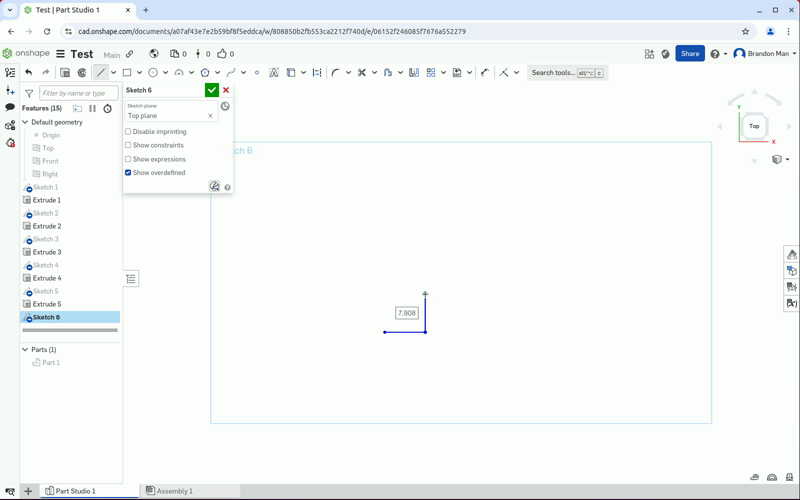
mouse_move(455, 293)
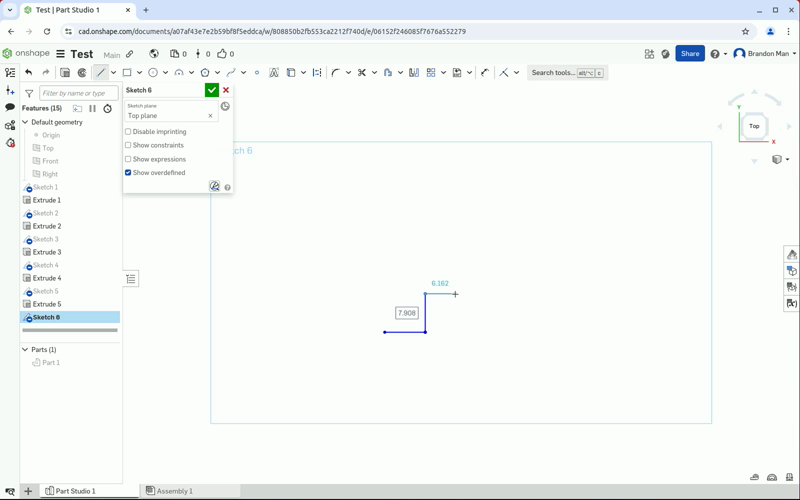
mouse_move(384, 293)
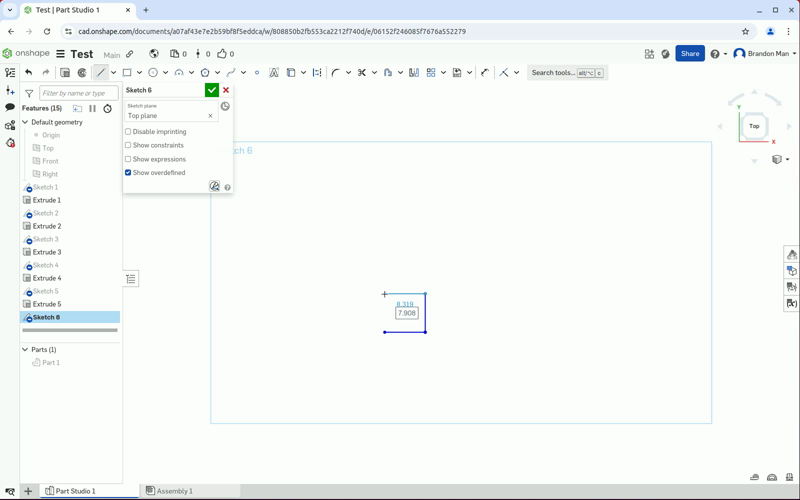
click(384, 293)
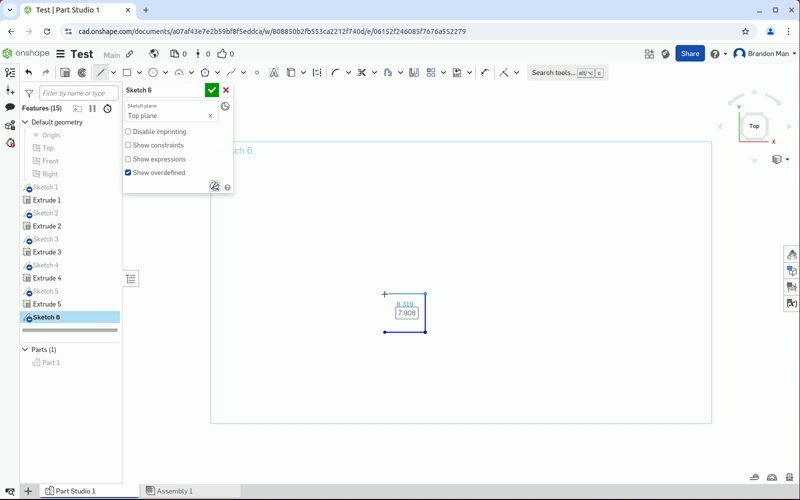
key_up(shift)
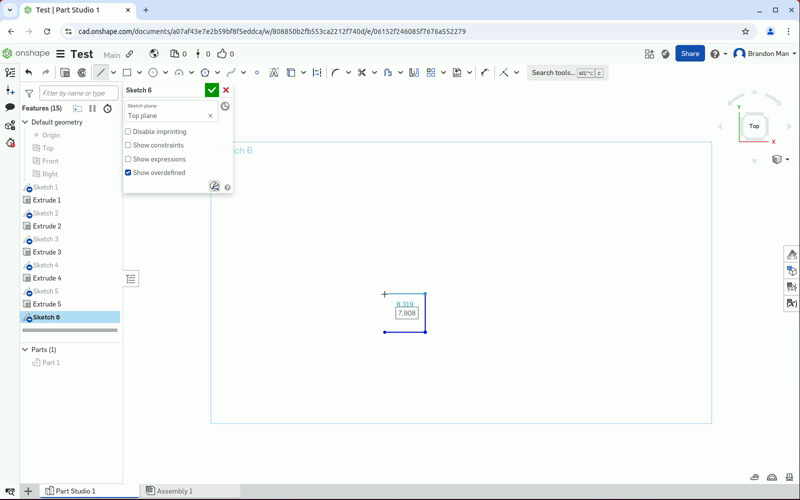
mouse_move(414, 293)
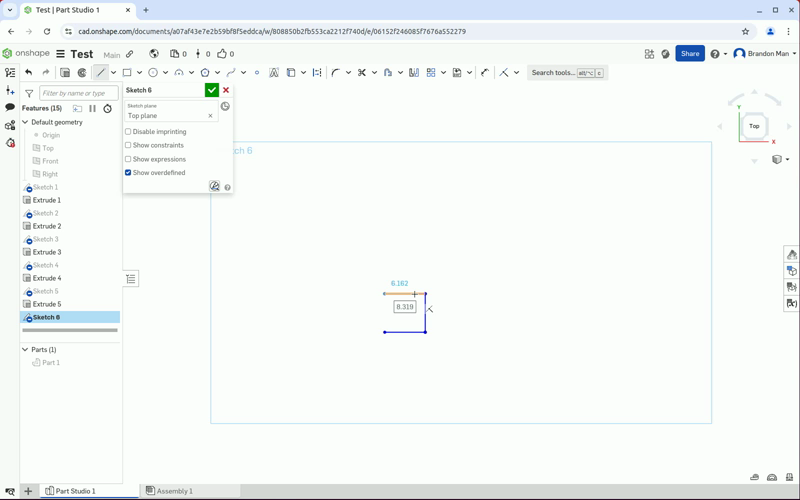
key_down(shift)
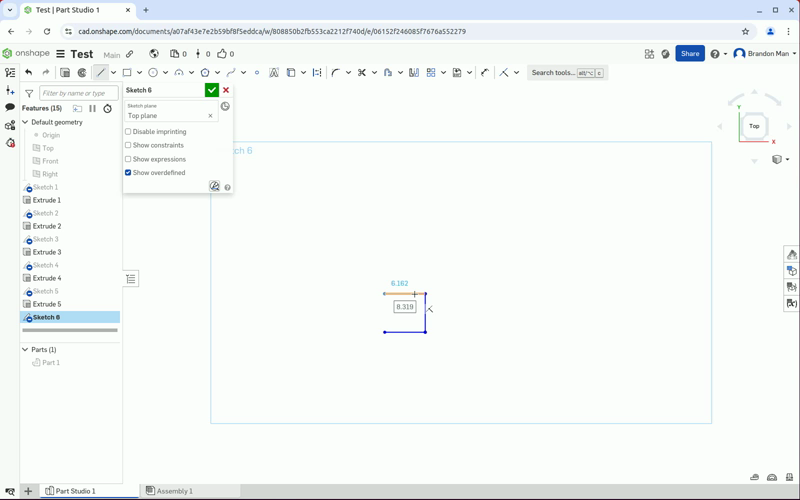
mouse_move(384, 332)
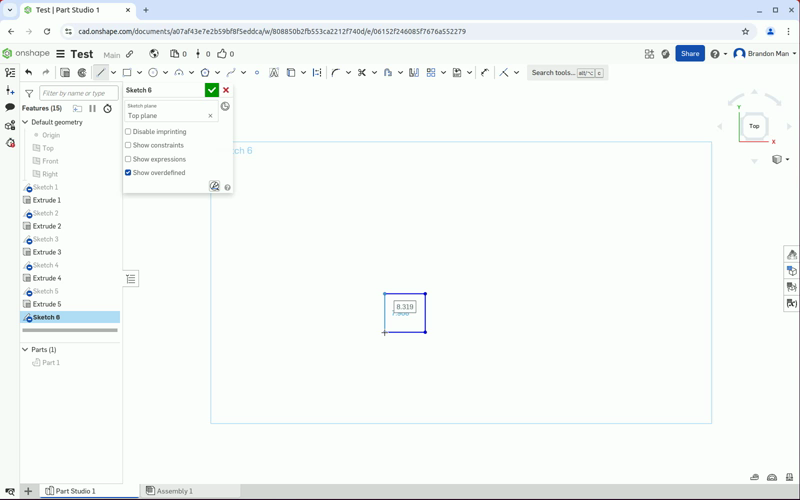
key_up(shift)
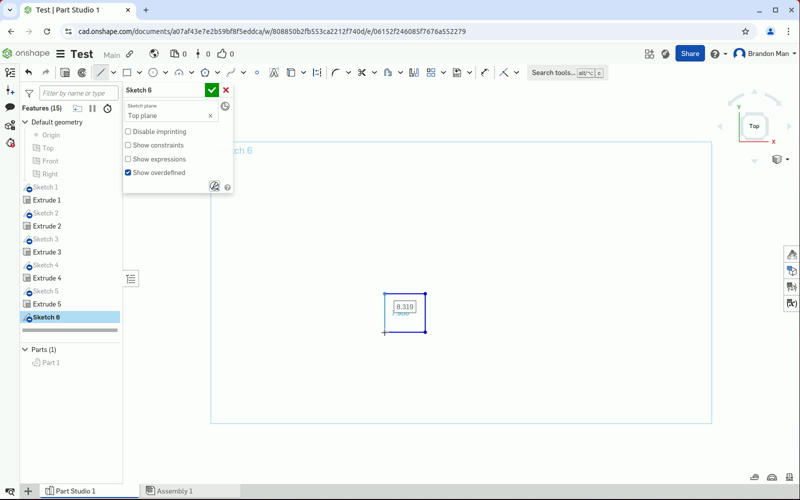
click(384, 332)
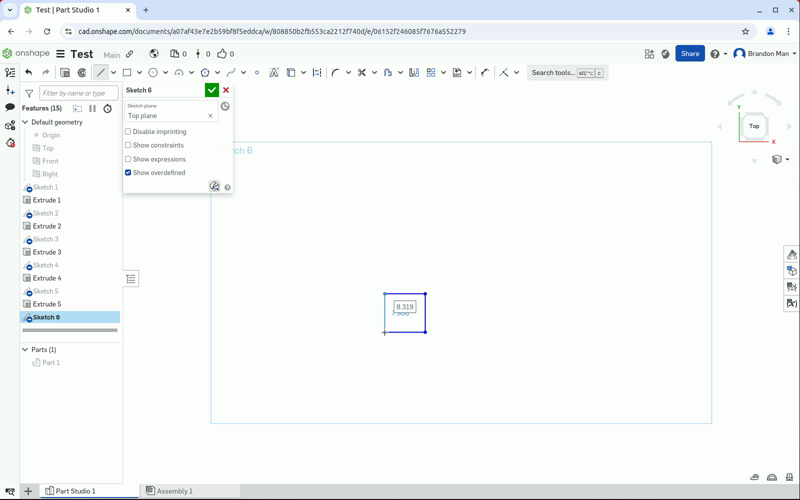
key(esc)
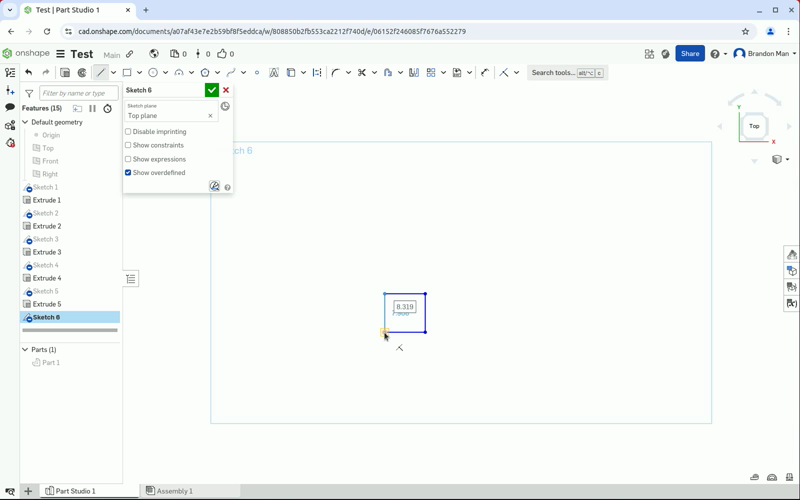
mouse_move(392, 328)
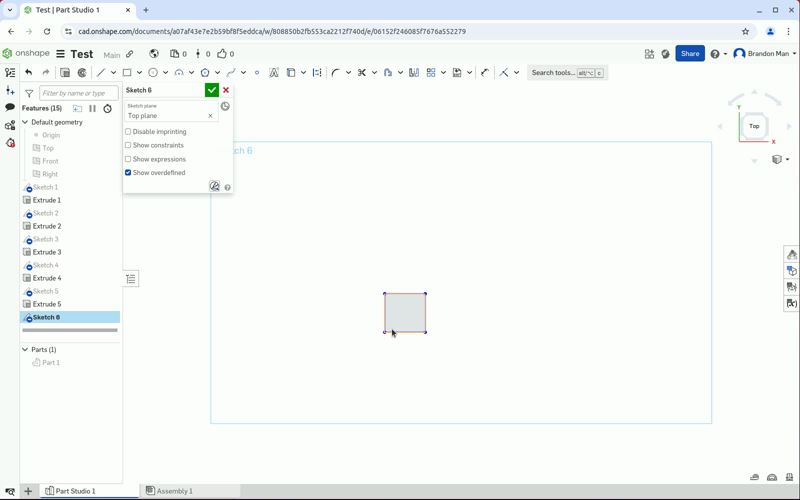
scroll(6)
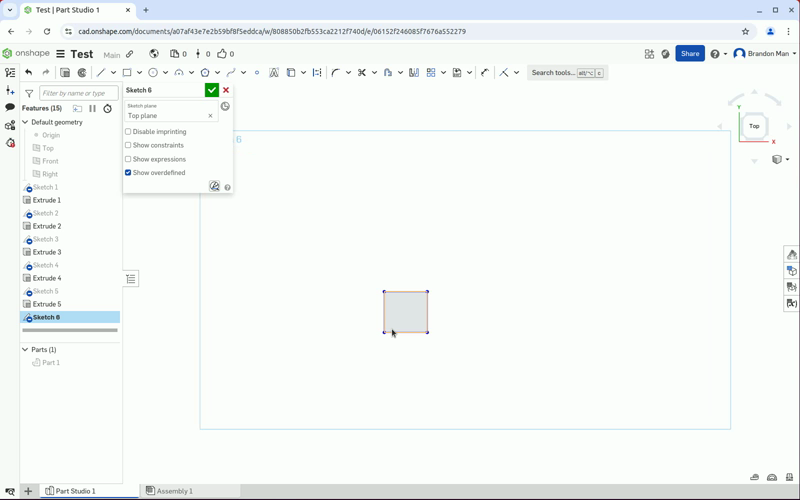
scroll(6)
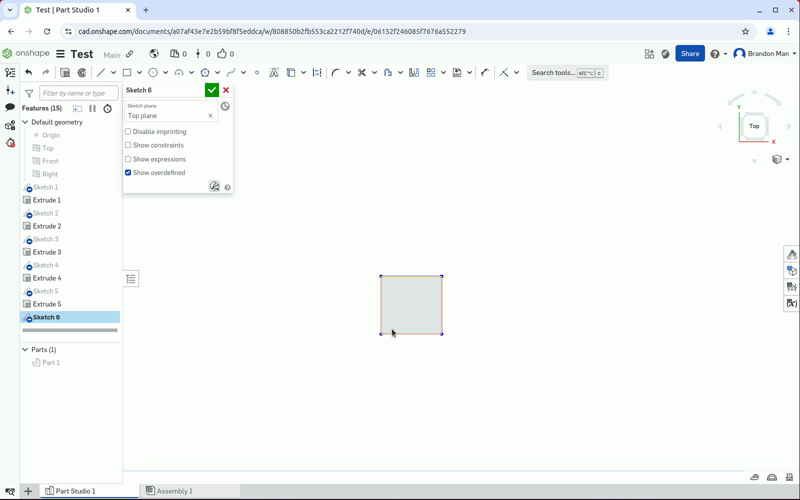
scroll(6)
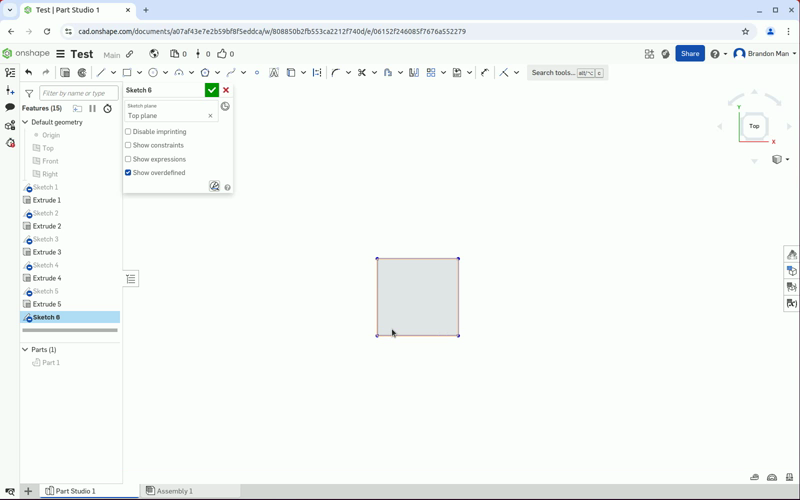
scroll(6)
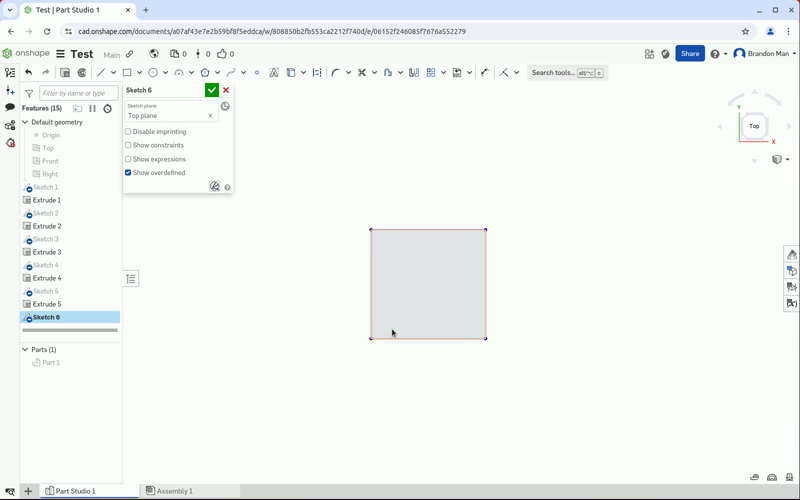
scroll(6)
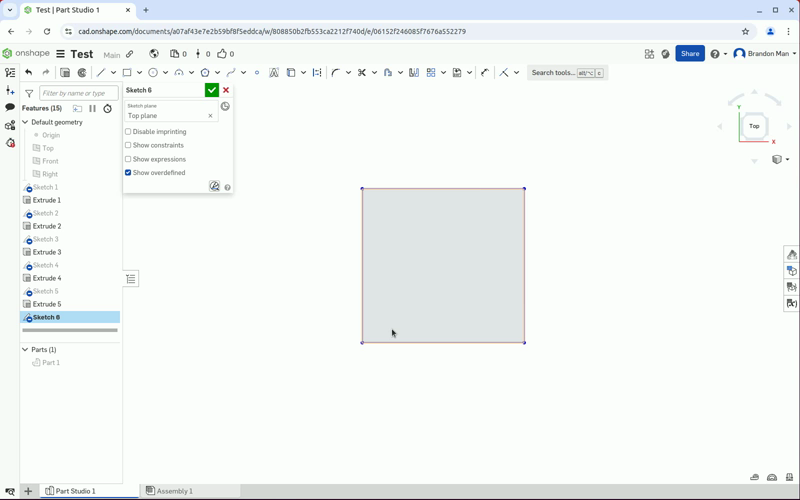
scroll(6)
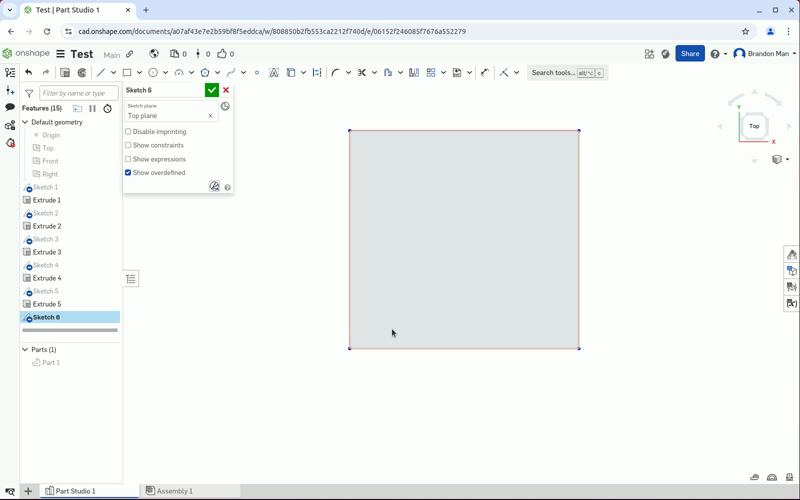
scroll(6)
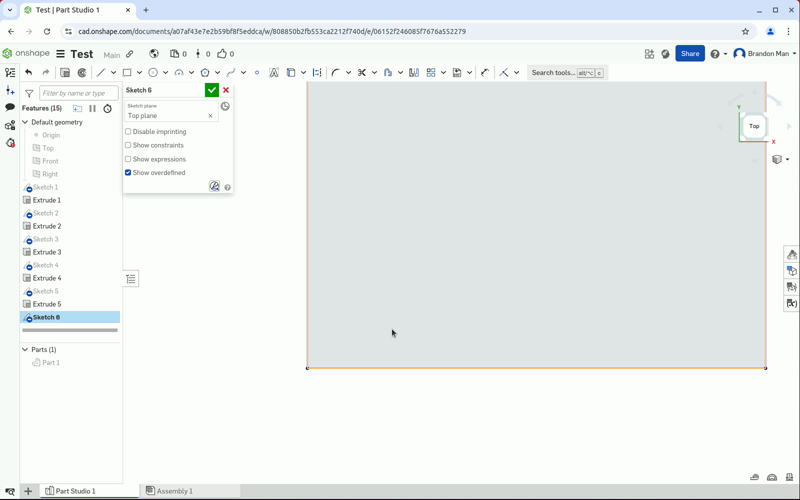
click(392, 328)
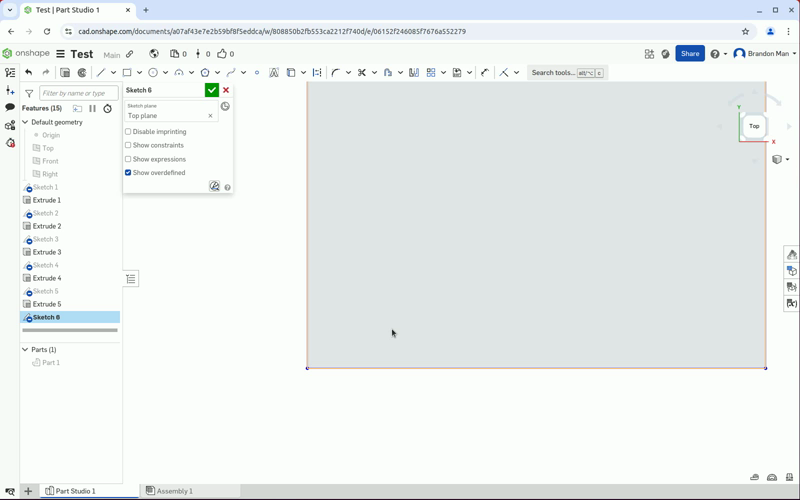
scroll(-6)
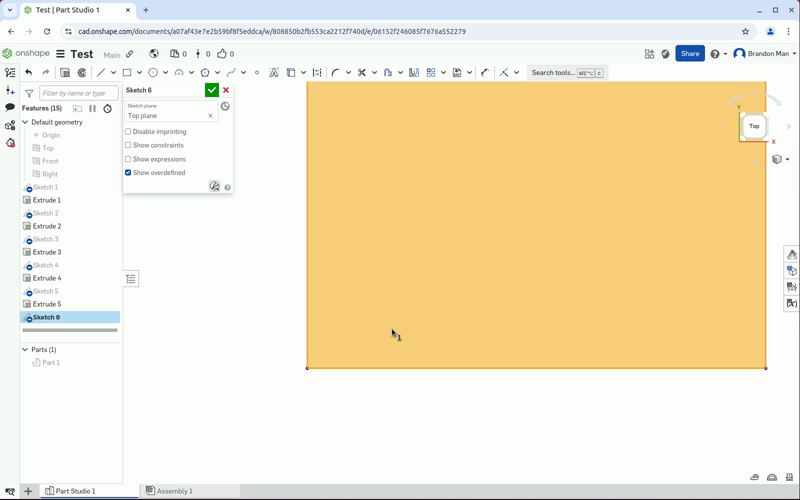
scroll(-6)
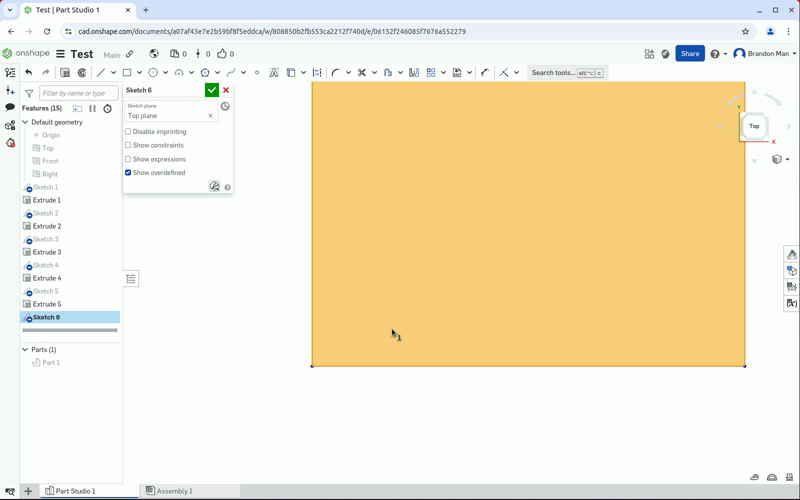
scroll(-6)
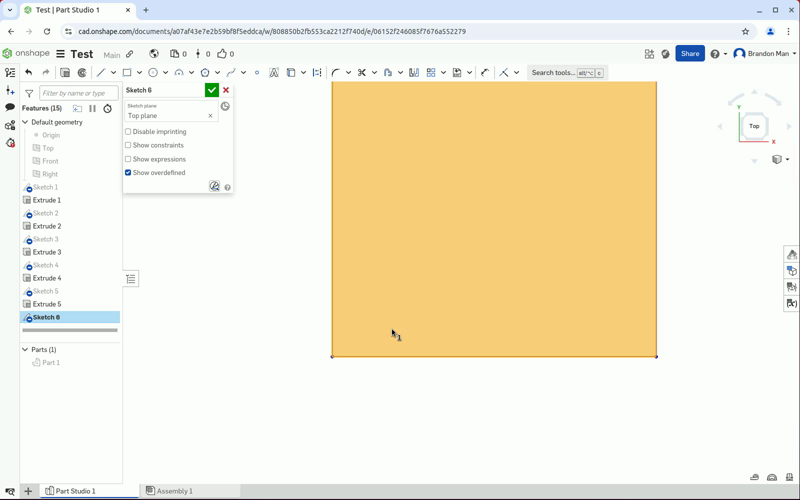
scroll(-6)
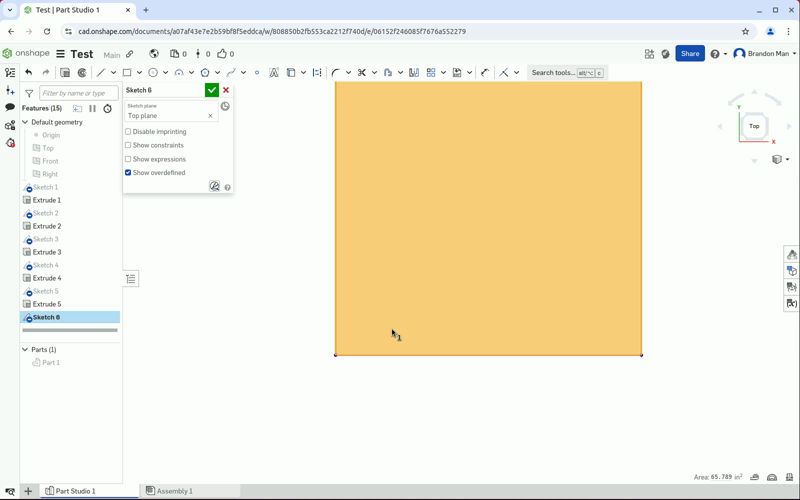
scroll(-6)
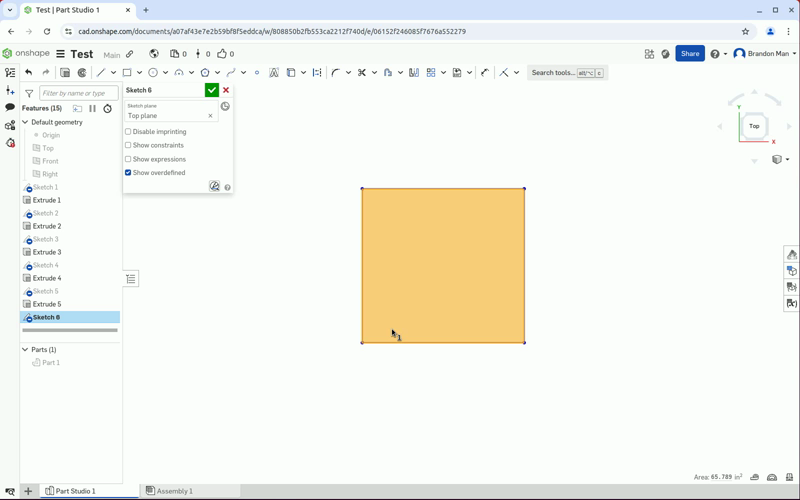
scroll(-6)
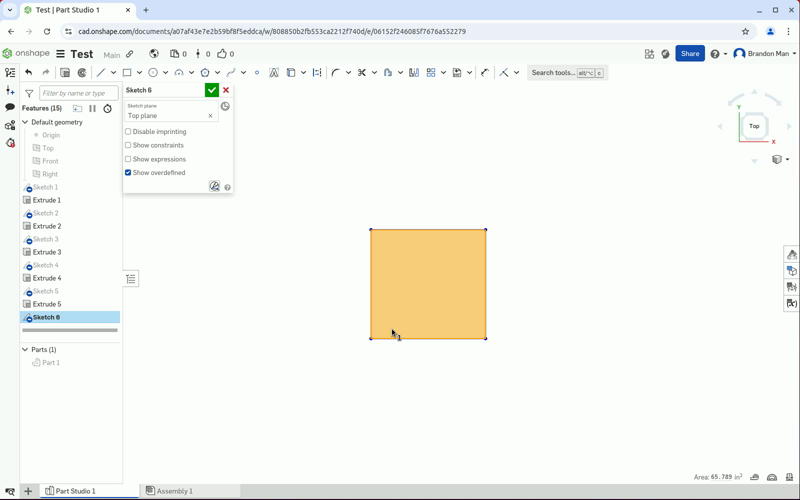
scroll(-6)
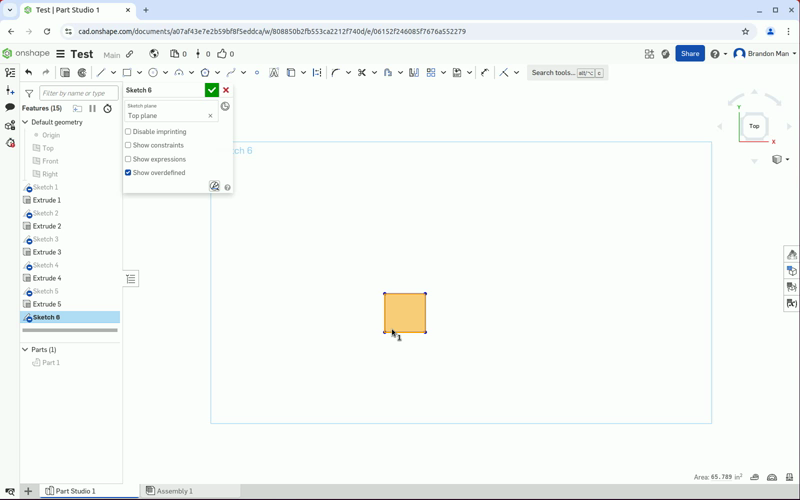
mouse_move(73, 352)
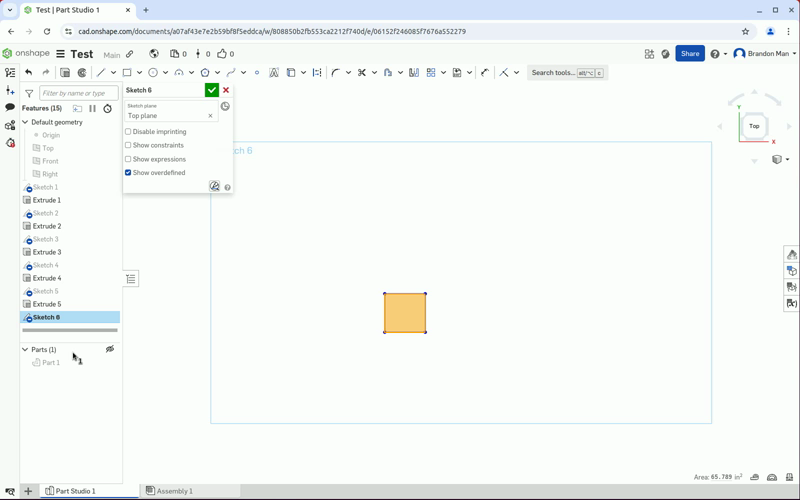
key(shift+y)
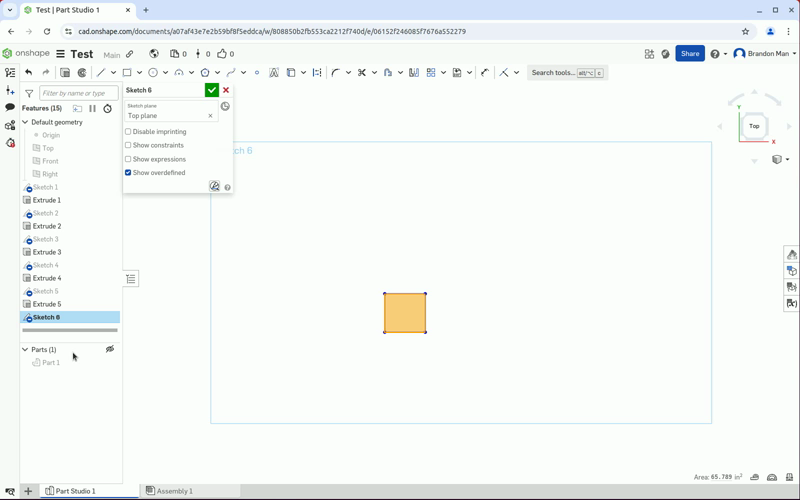
key(shift+e)
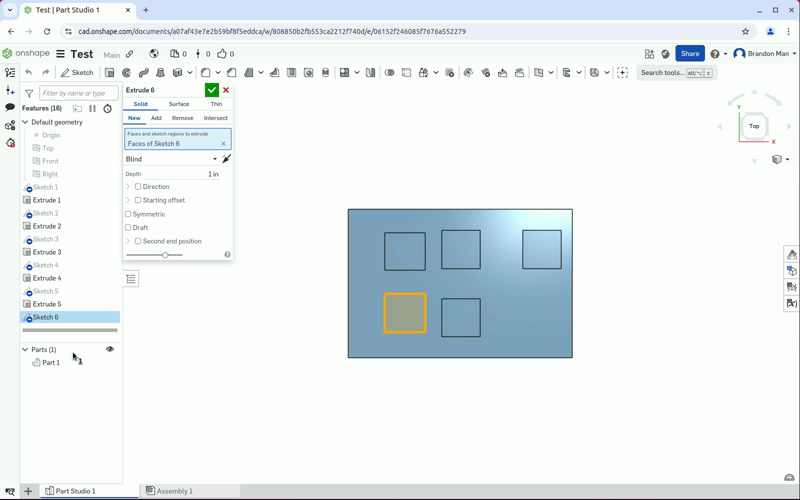
mouse_move(143, 106)
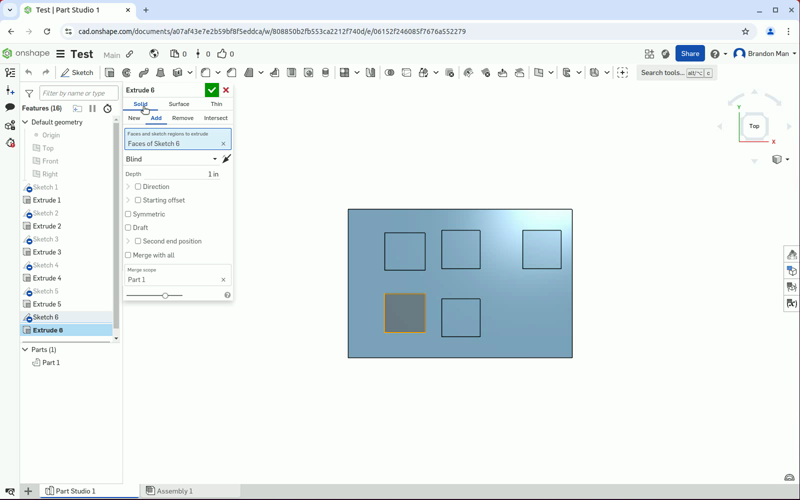
click(143, 106)
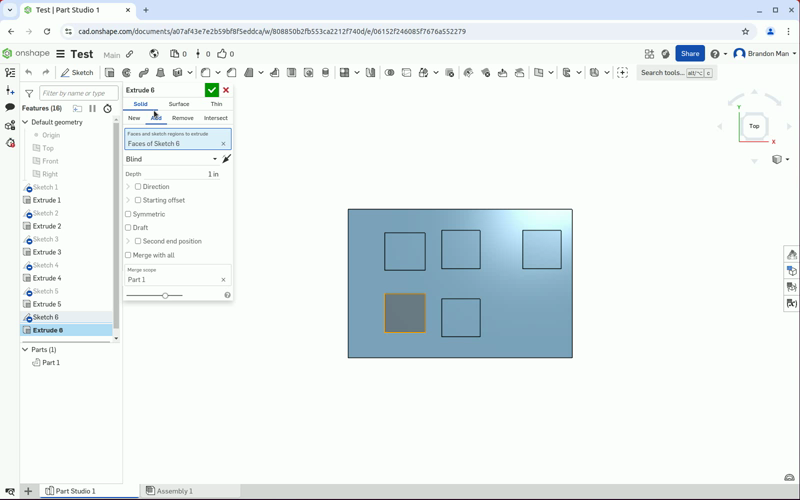
mouse_move(186, 120)
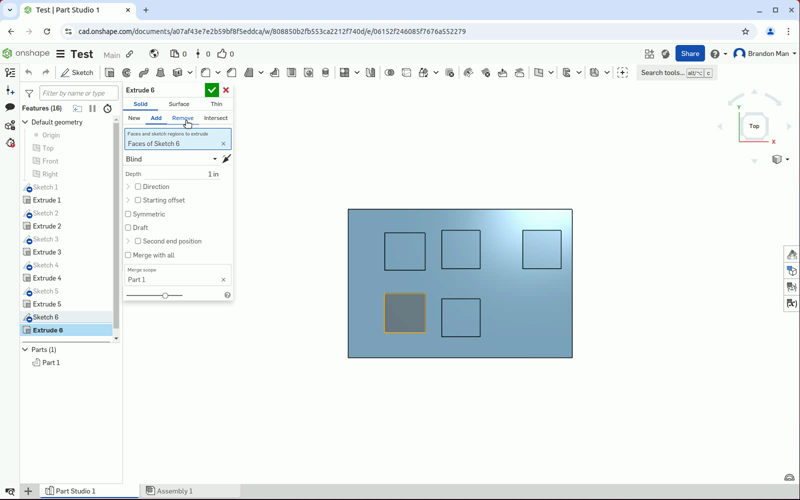
click(186, 120)
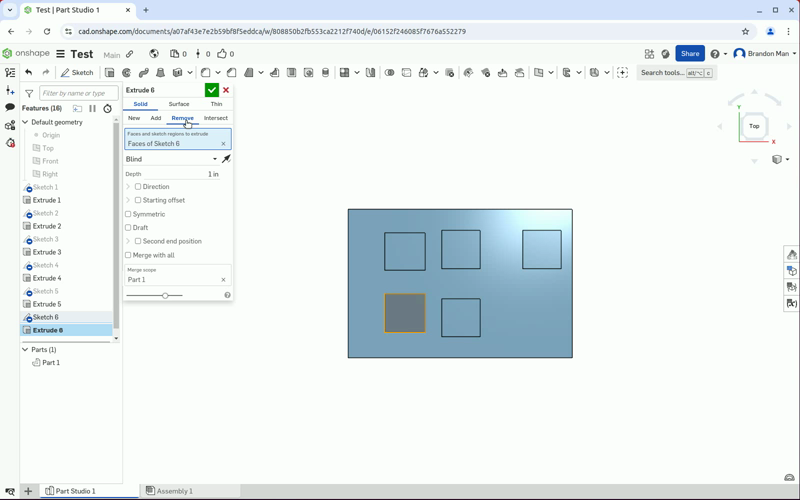
key(tab, 4)
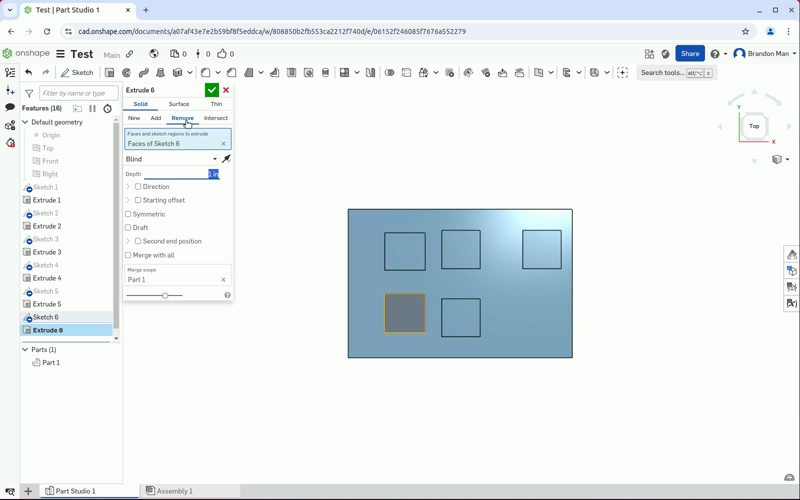
text(11.554)
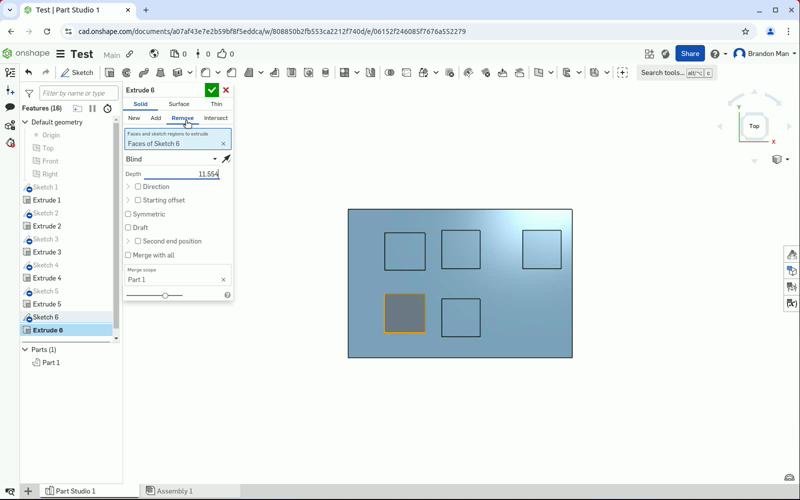
key(tab, 6)
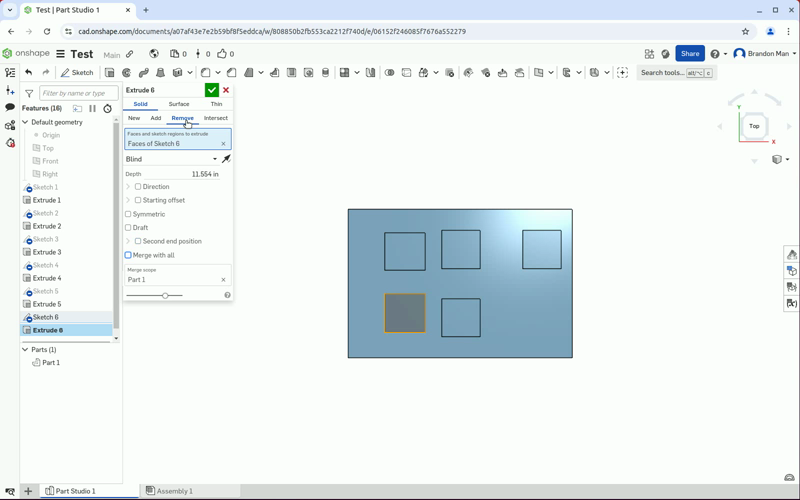
key(space)
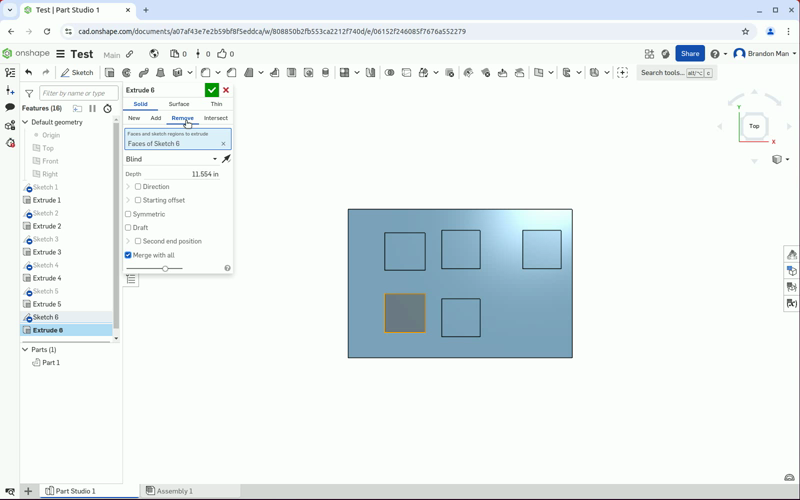
key(enter)
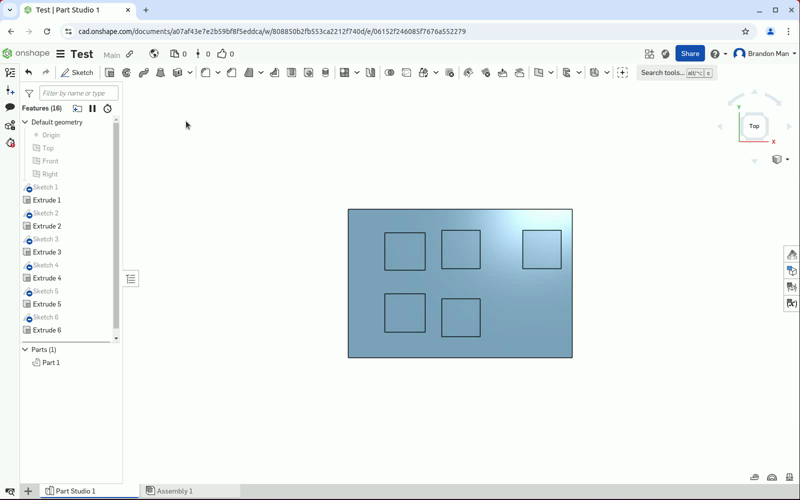
key(shift+h)
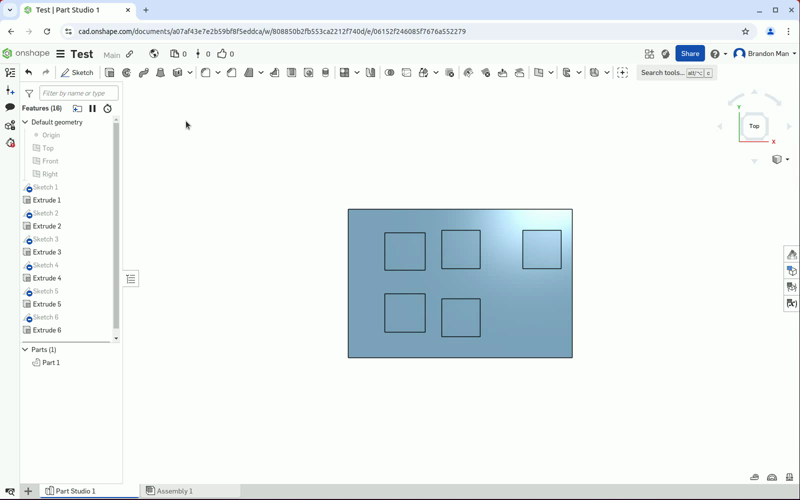
key(shift+h)
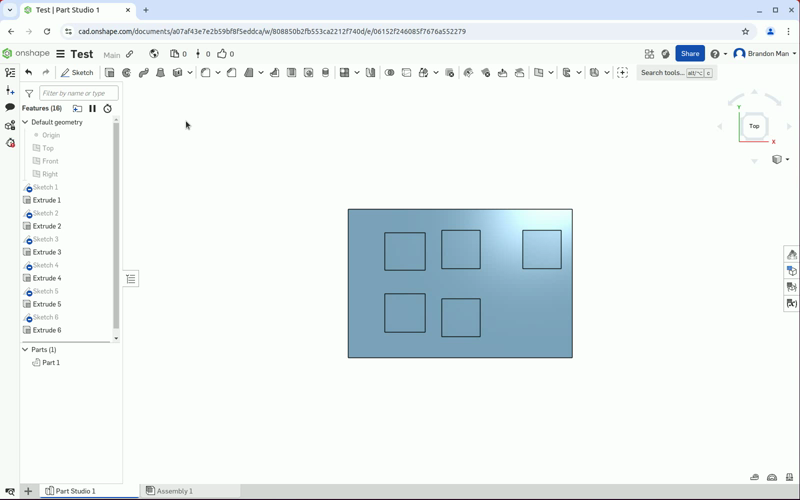
mouse_move(69, 189)
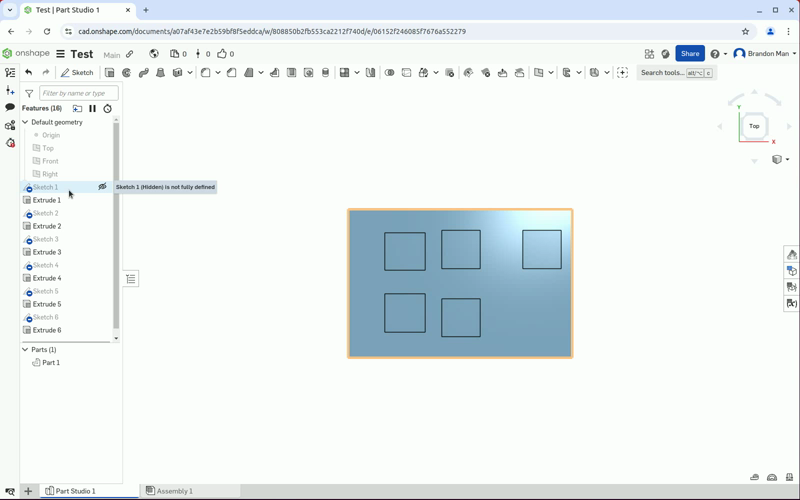
click(69, 189)
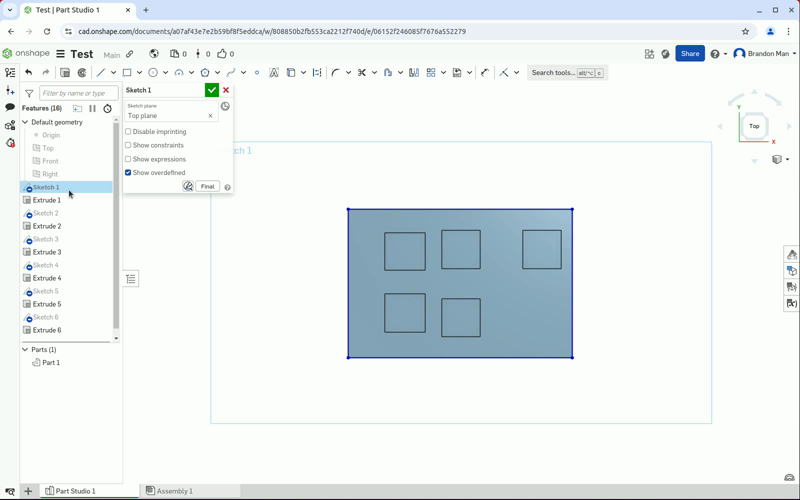
mouse_move(229, 92)
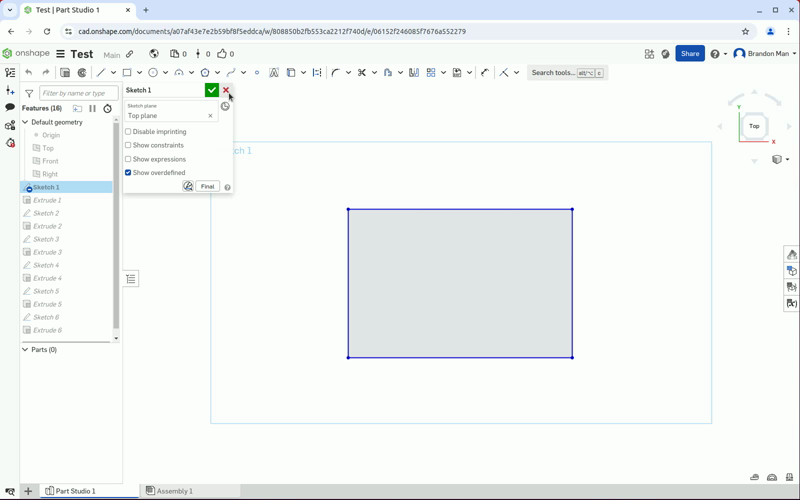
click(229, 92)
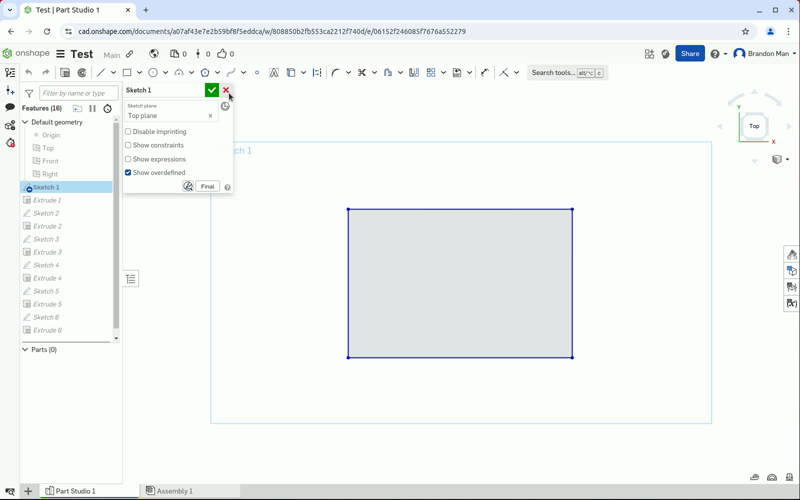
key(shift+s)
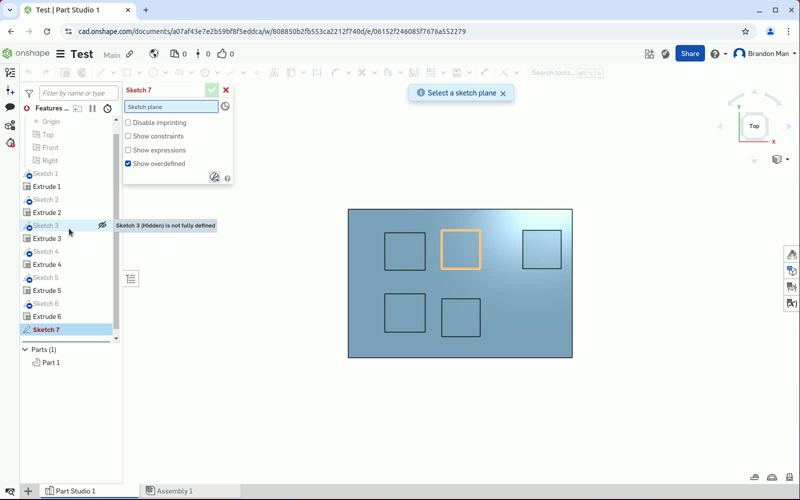
scroll(3)
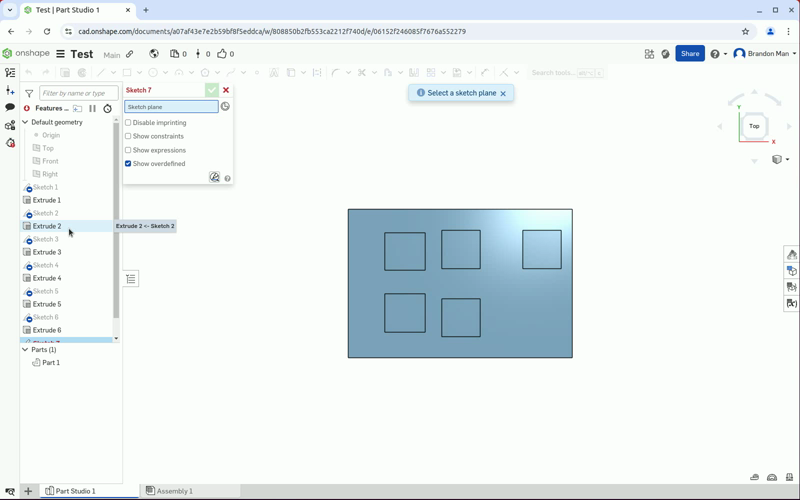
mouse_move(69, 150)
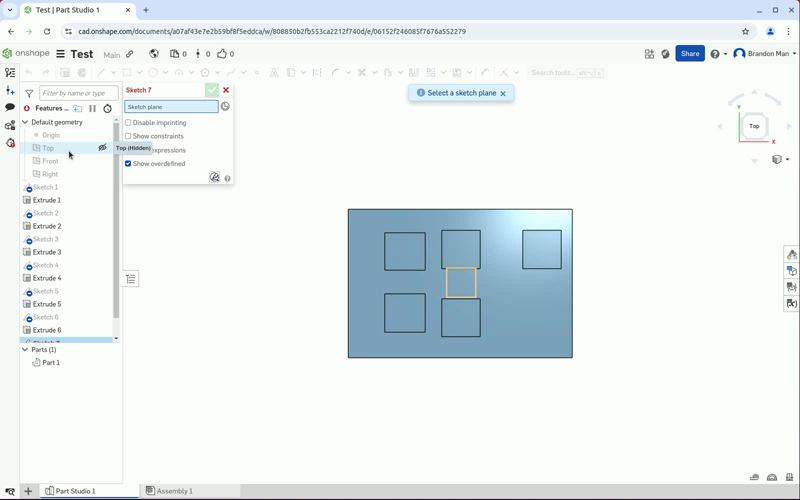
click(69, 150)
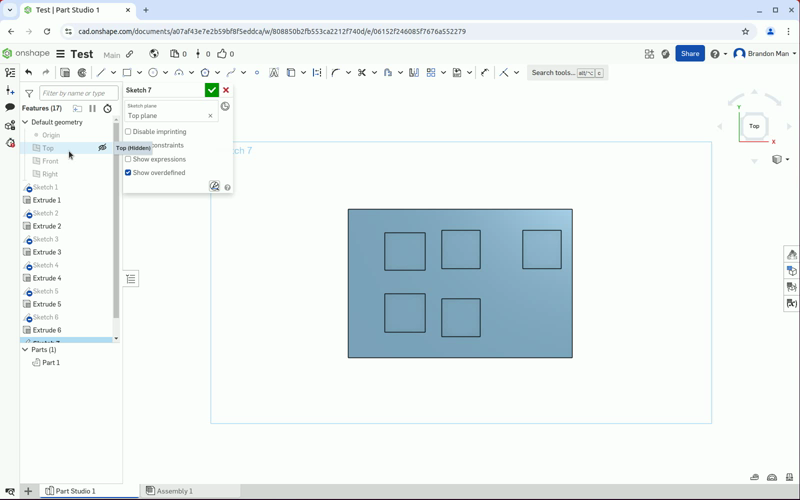
mouse_move(73, 352)
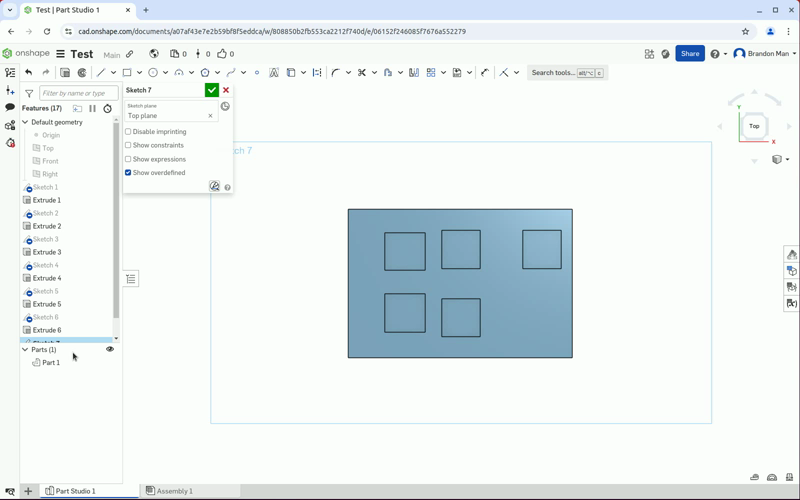
key(y)
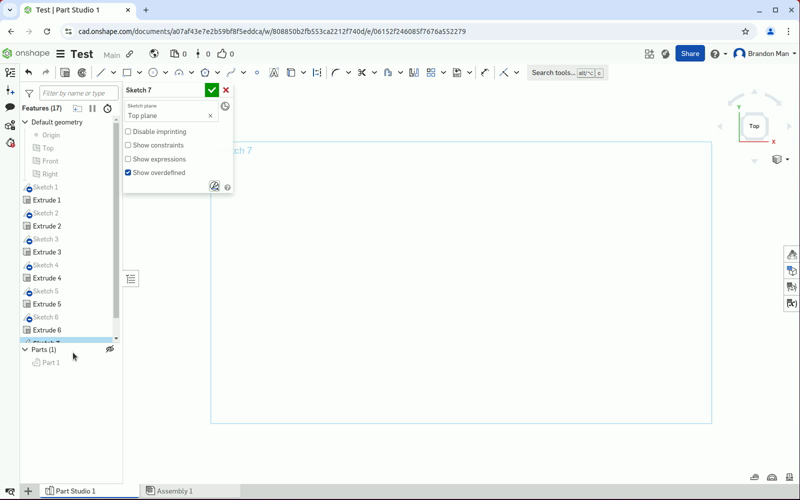
key(l)
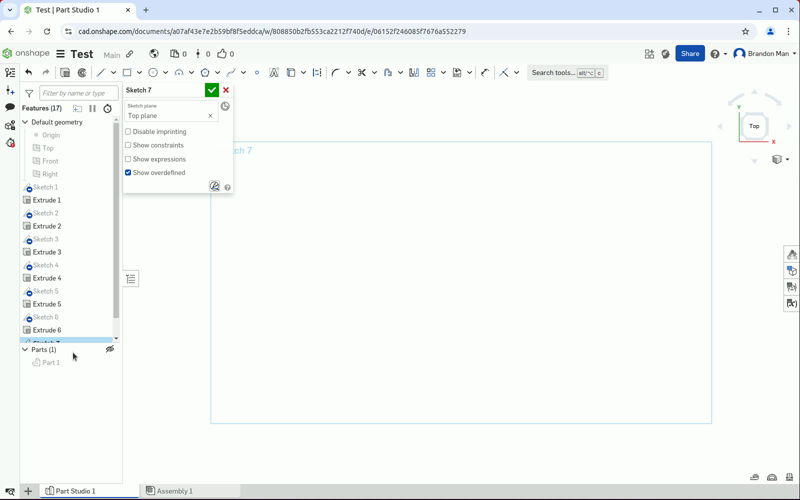
key_down(shift)
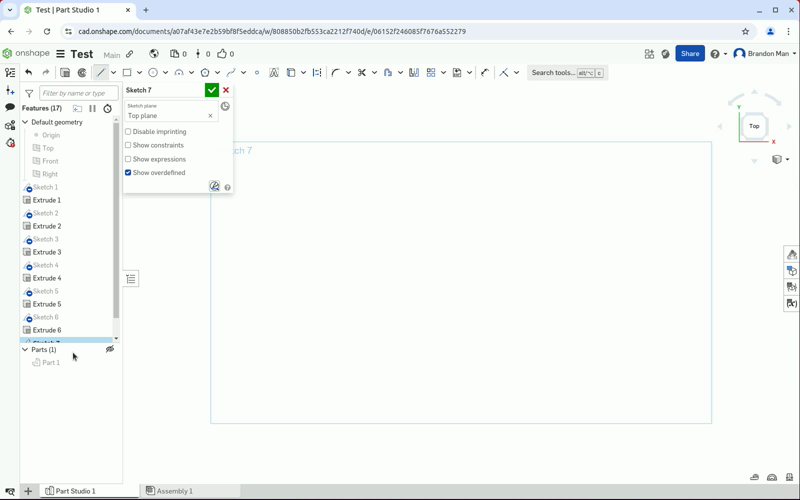
mouse_move(492, 324)
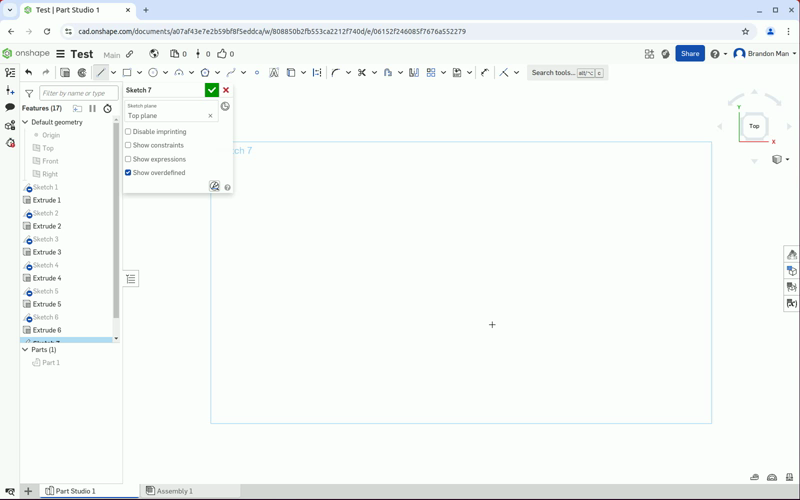
click(492, 324)
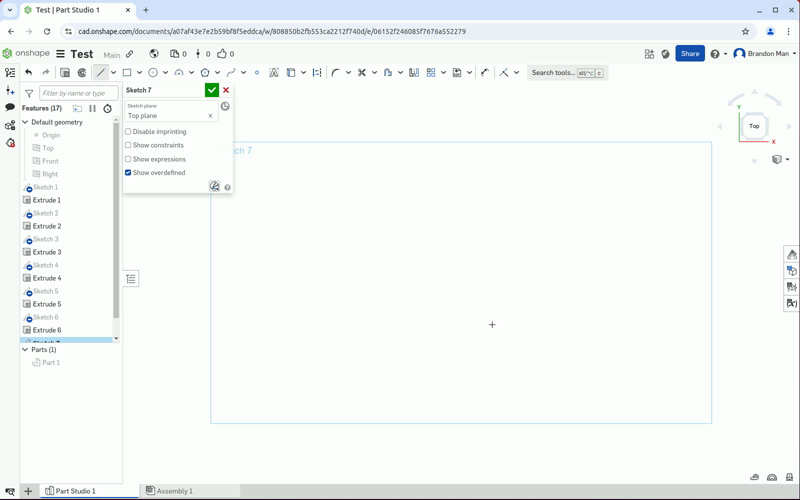
key_up(shift)
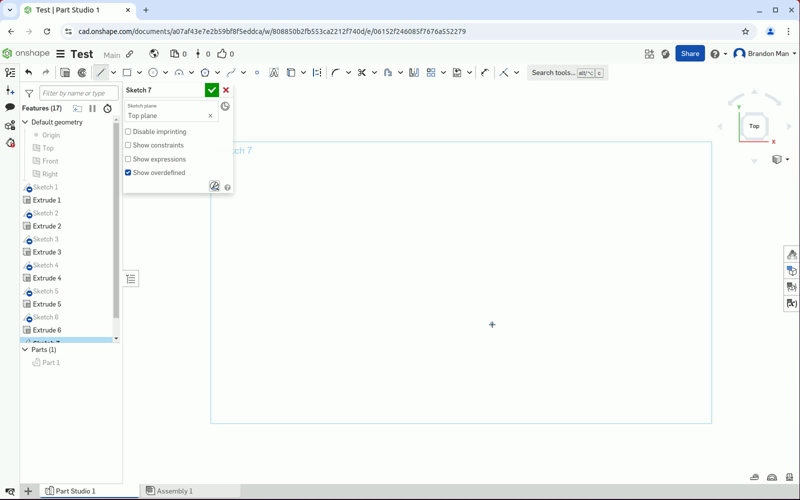
key_down(shift)
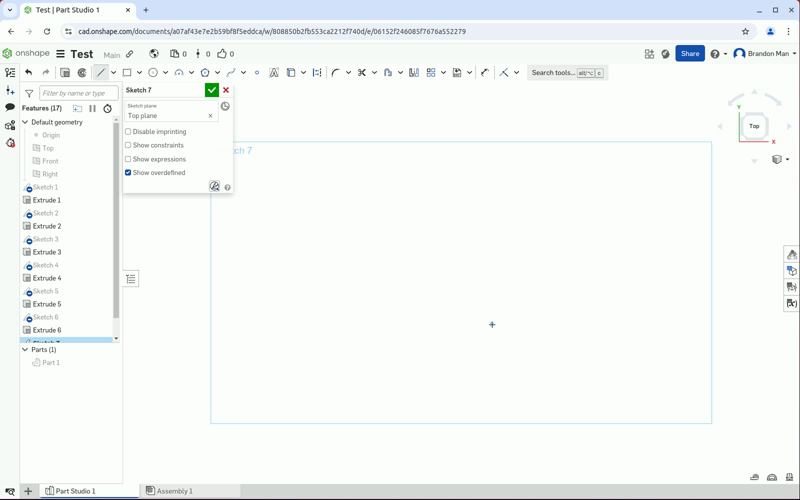
mouse_move(522, 324)
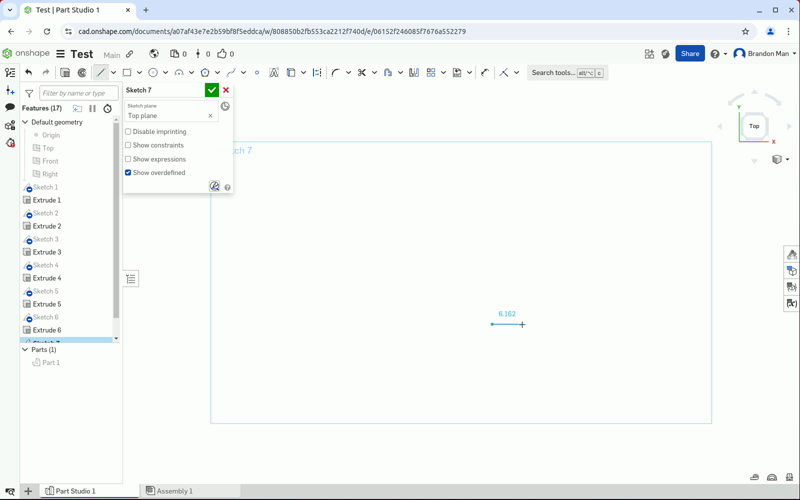
mouse_move(530, 324)
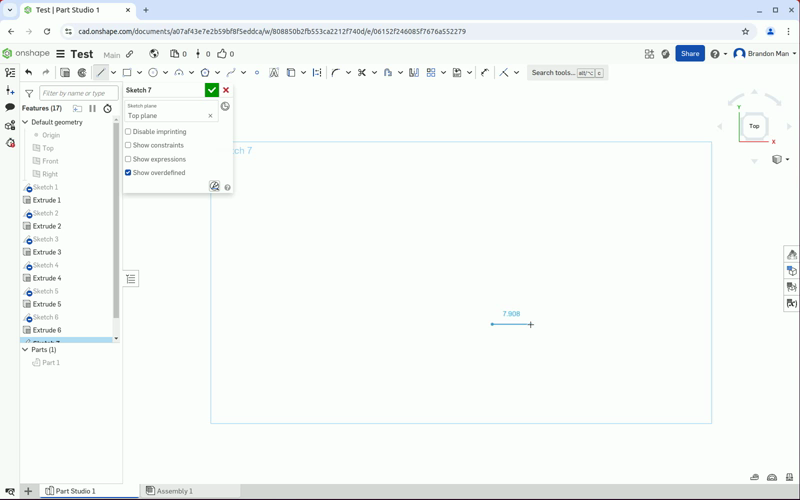
click(530, 324)
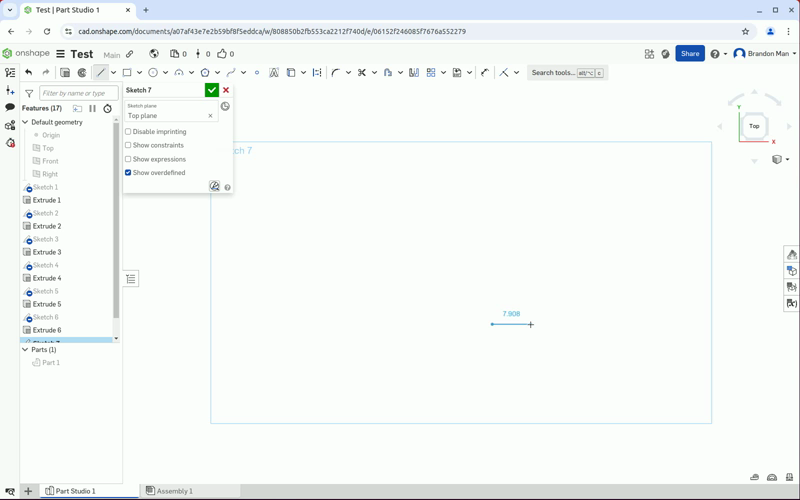
key_up(shift)
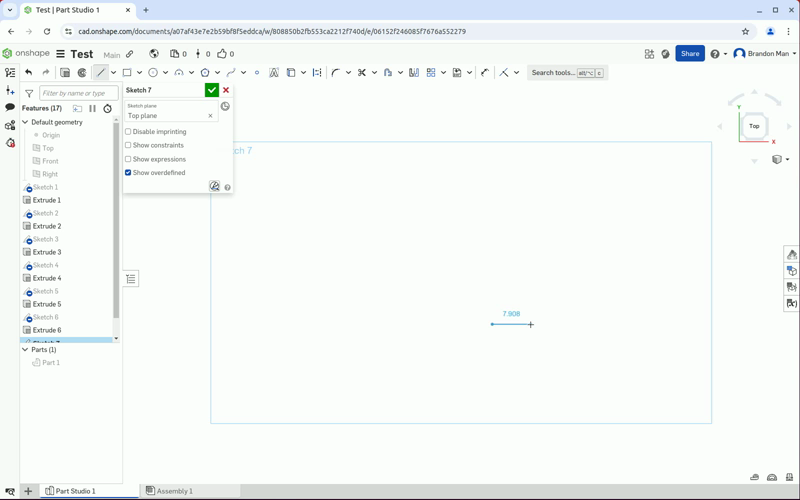
key_down(shift)
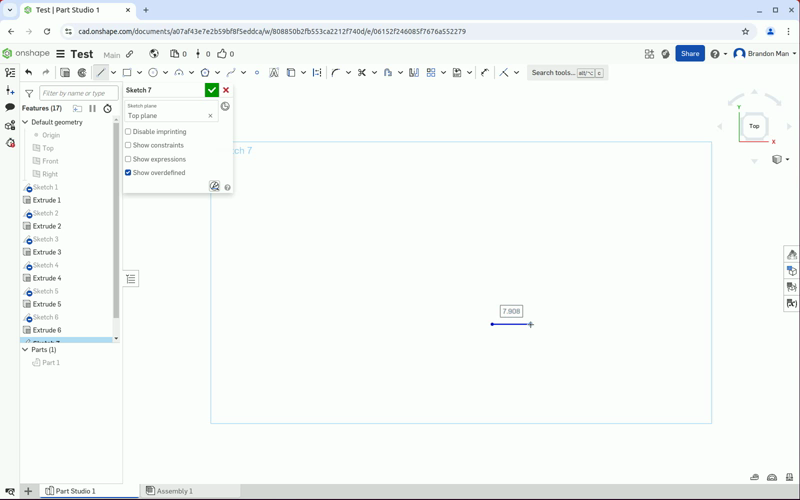
mouse_move(560, 324)
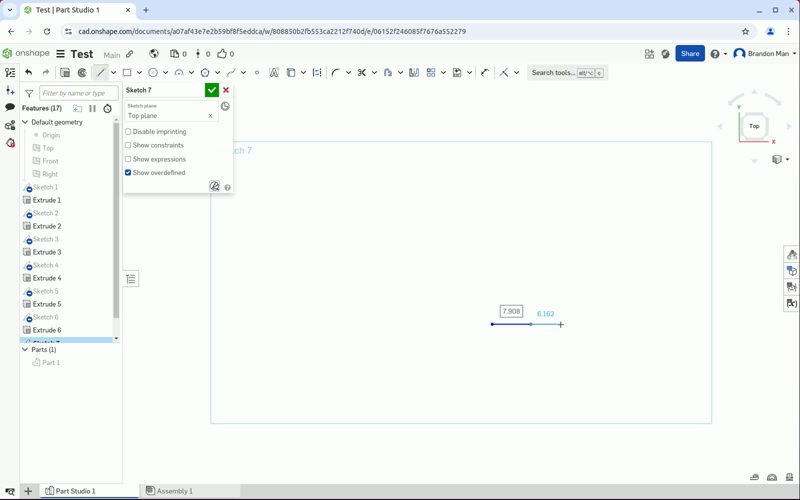
mouse_move(530, 285)
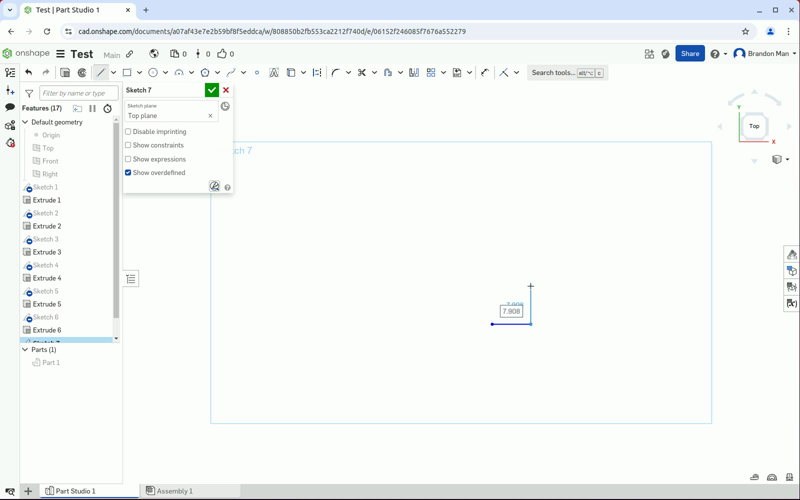
click(530, 285)
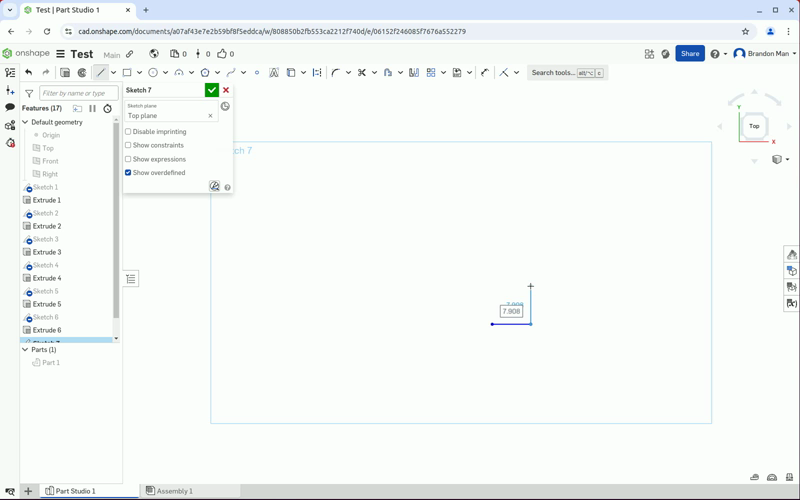
key_up(shift)
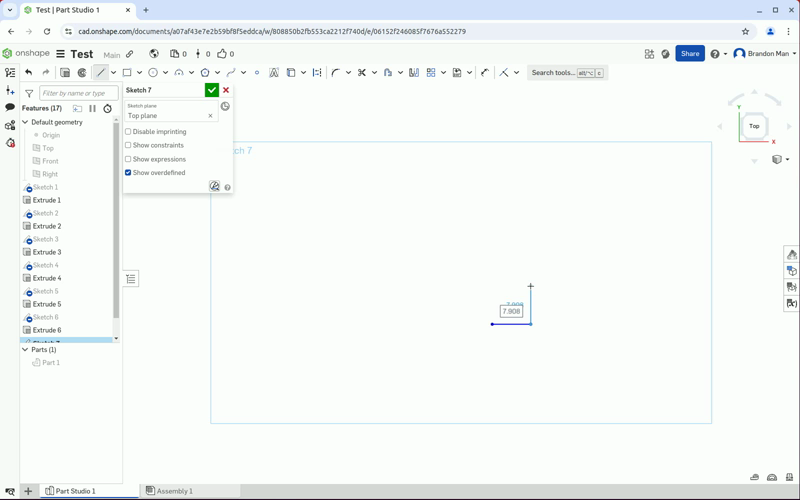
key_down(shift)
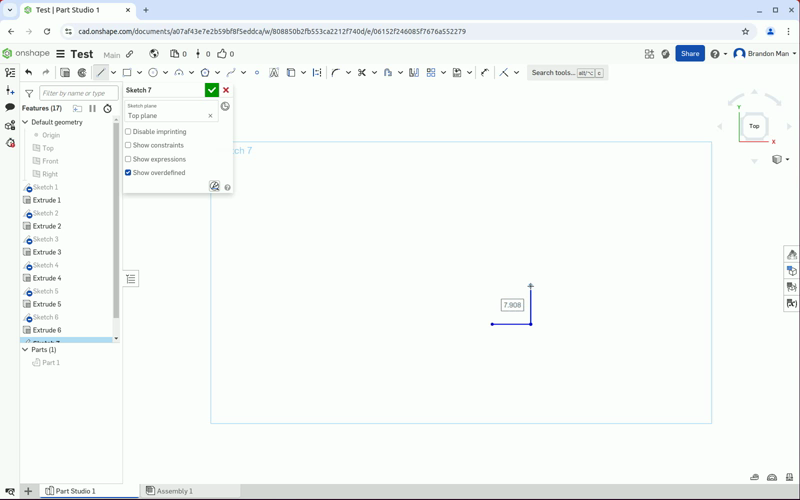
mouse_move(560, 285)
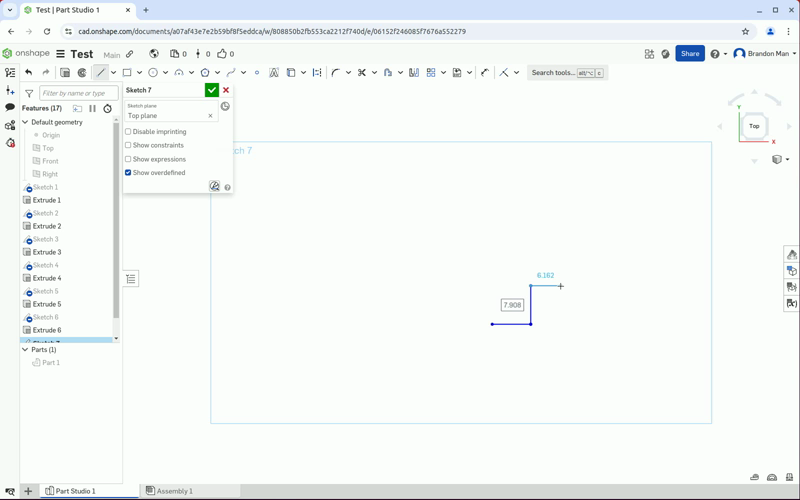
mouse_move(492, 285)
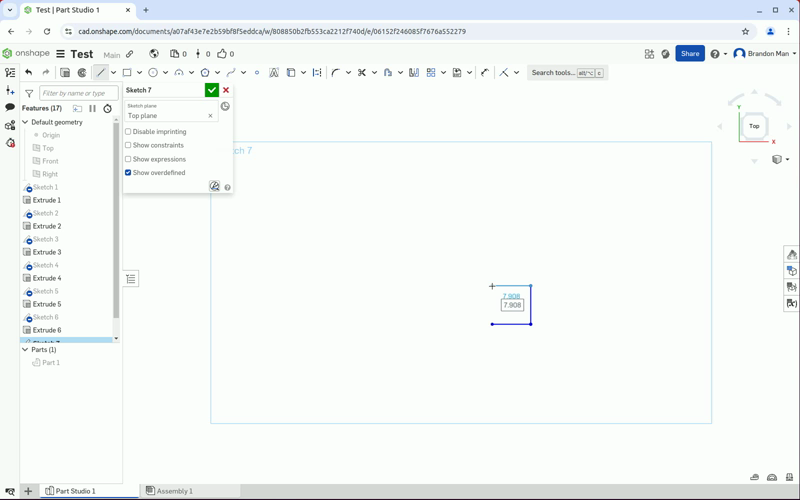
click(492, 285)
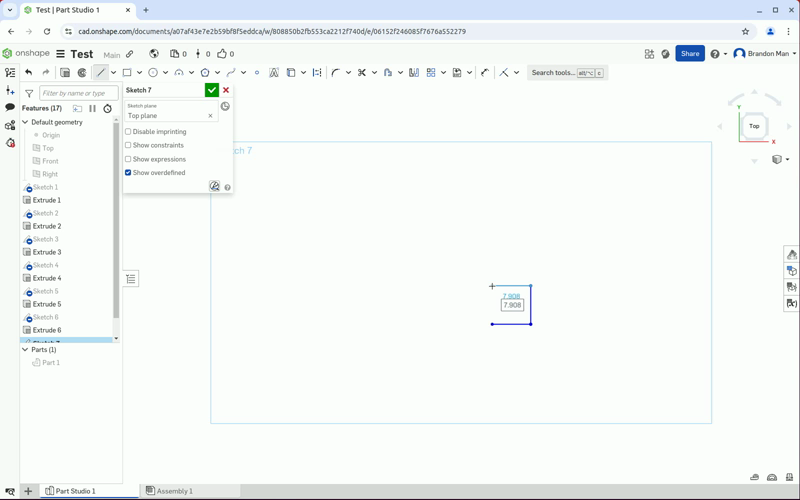
key_up(shift)
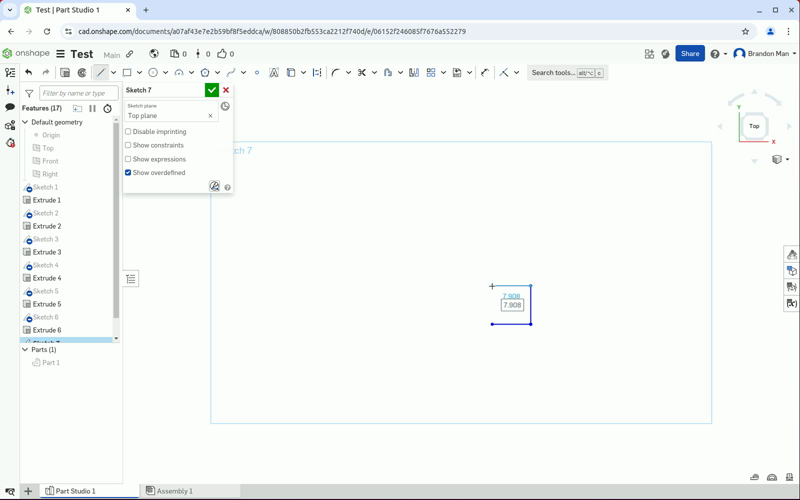
mouse_move(522, 285)
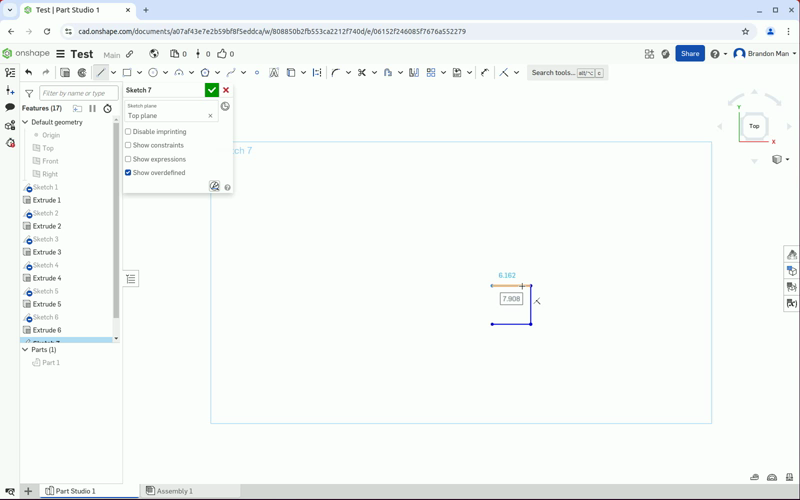
key_down(shift)
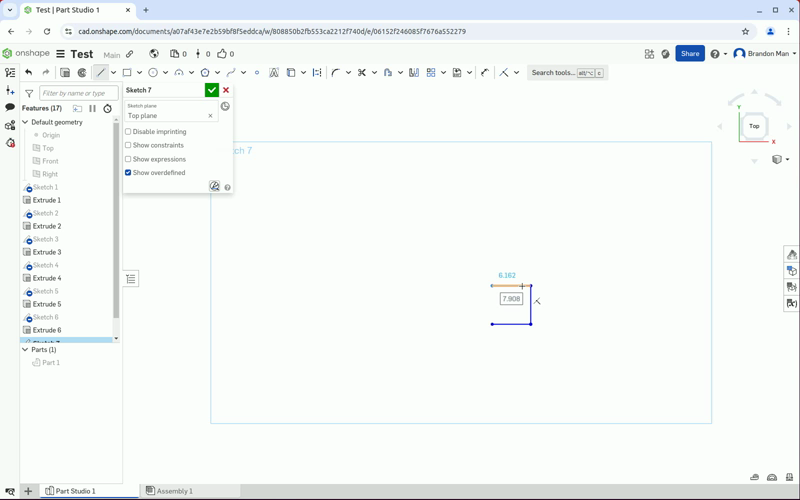
mouse_move(492, 324)
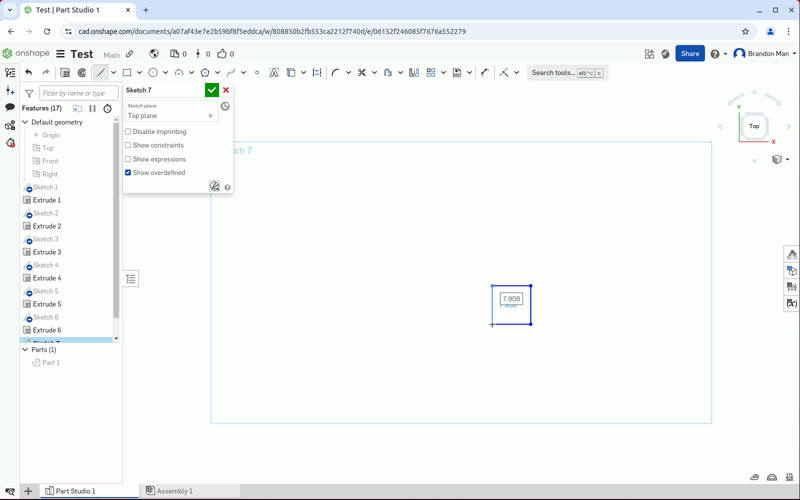
key_up(shift)
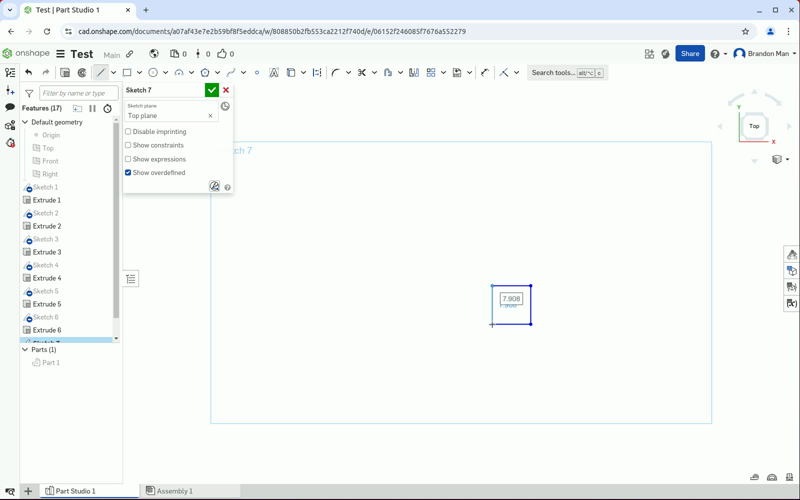
click(492, 324)
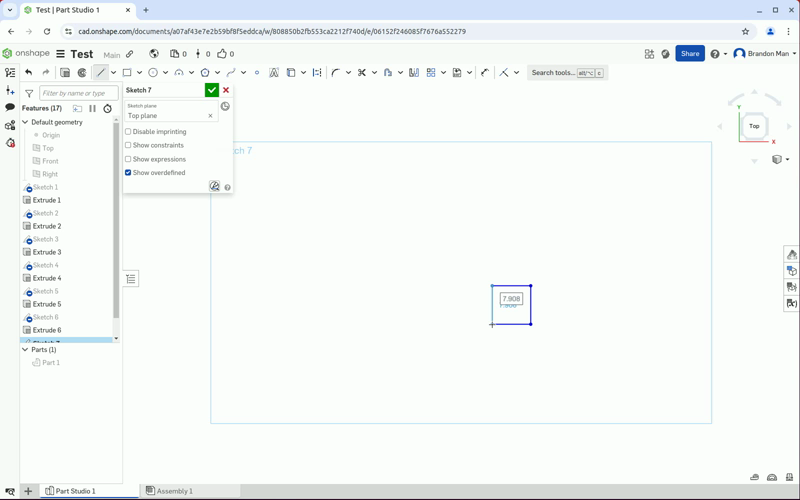
key(esc)
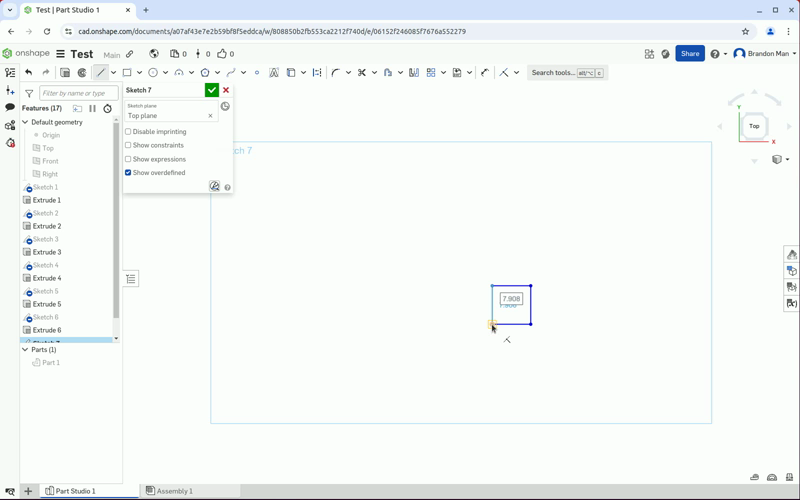
mouse_move(518, 288)
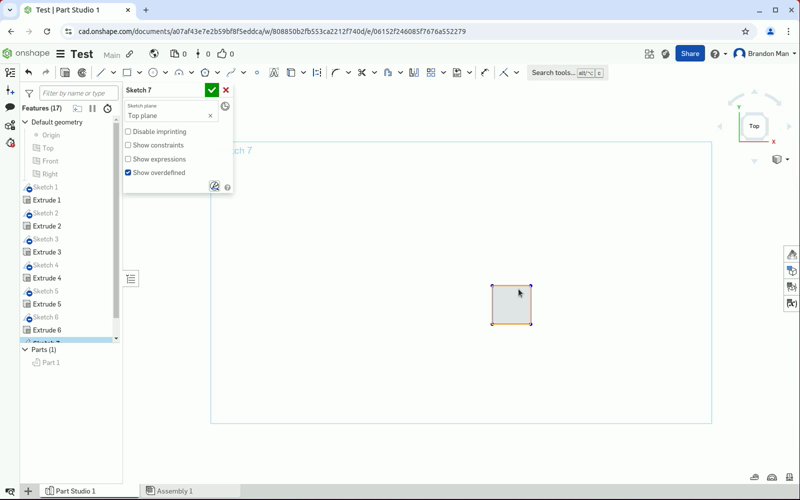
scroll(6)
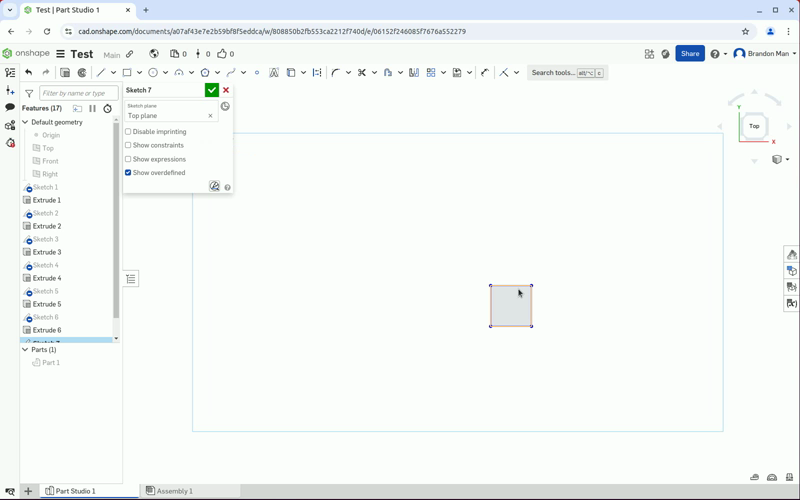
scroll(6)
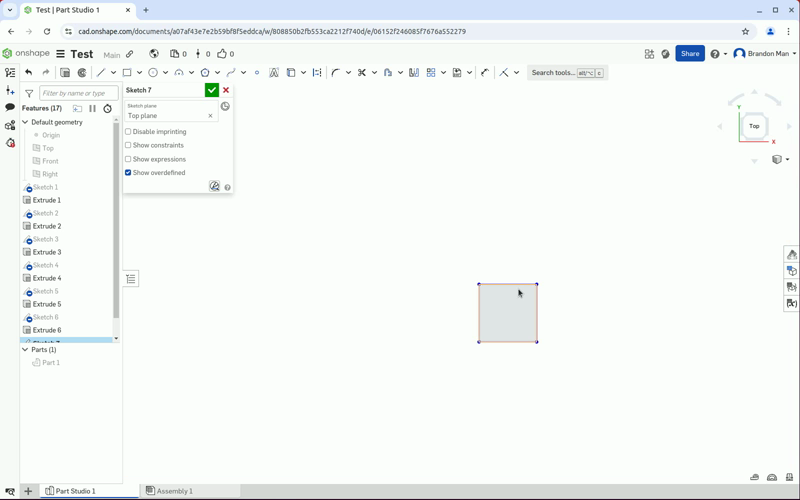
scroll(6)
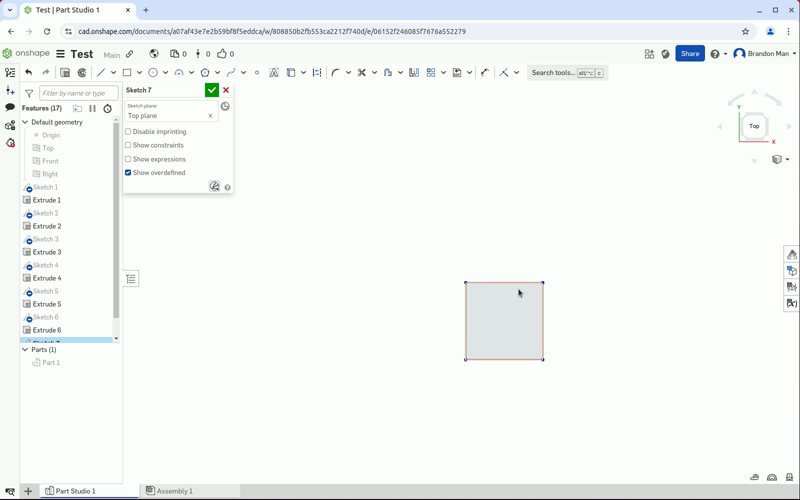
scroll(6)
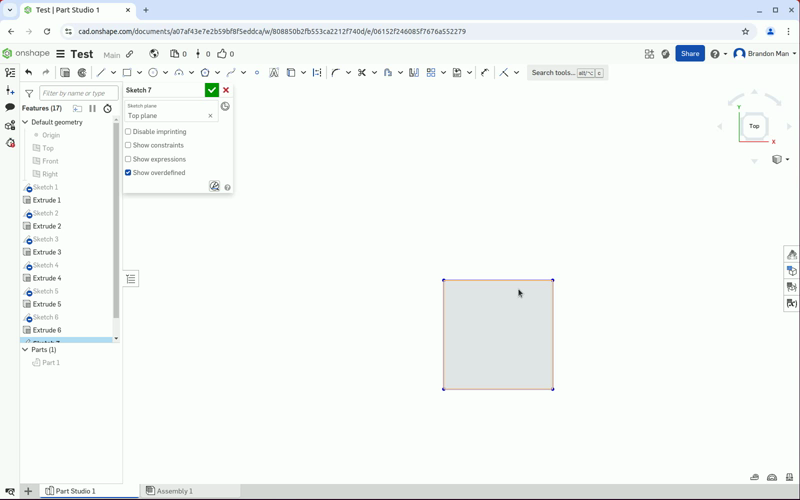
scroll(6)
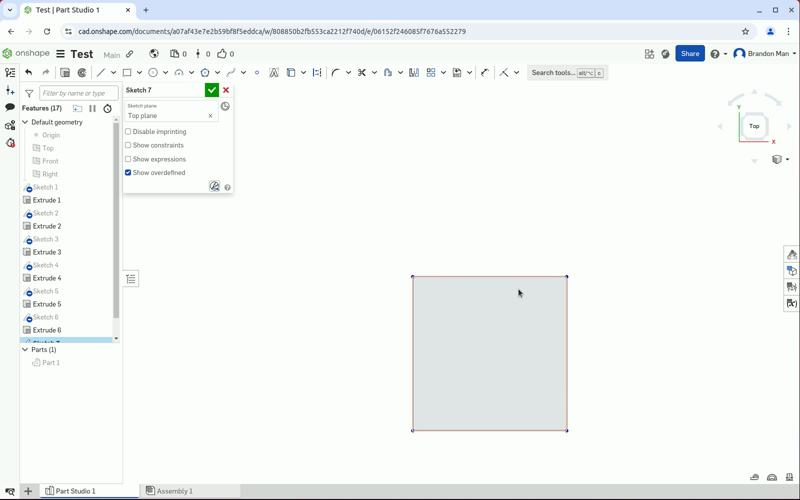
scroll(6)
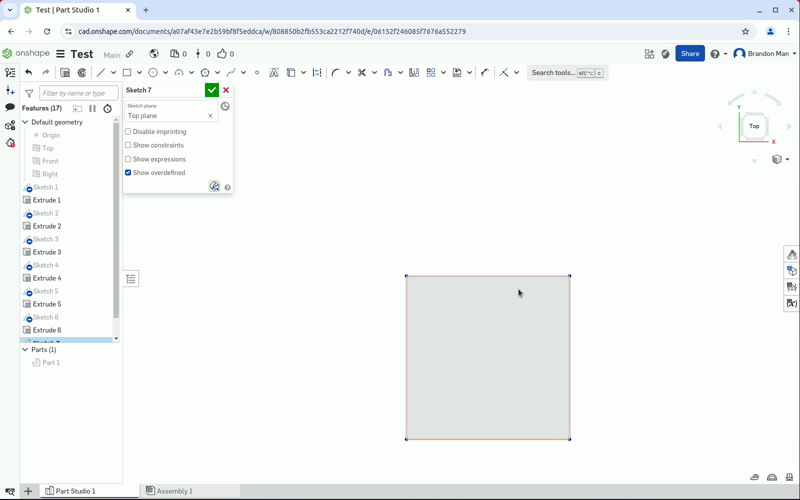
scroll(6)
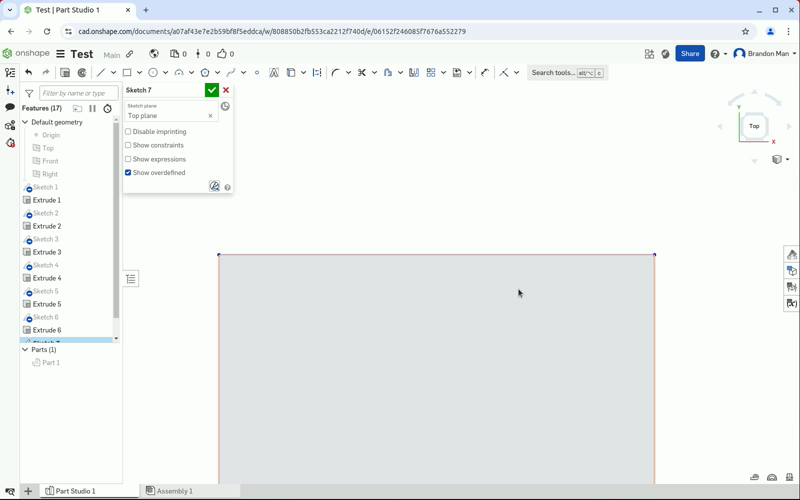
click(518, 288)
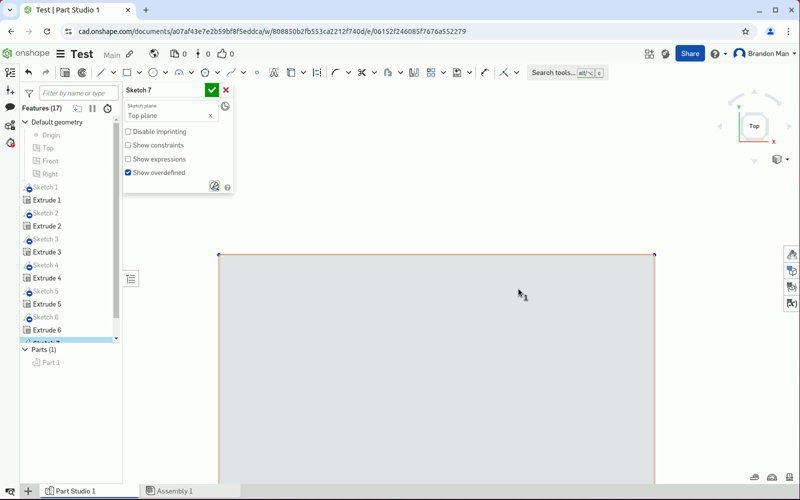
scroll(-6)
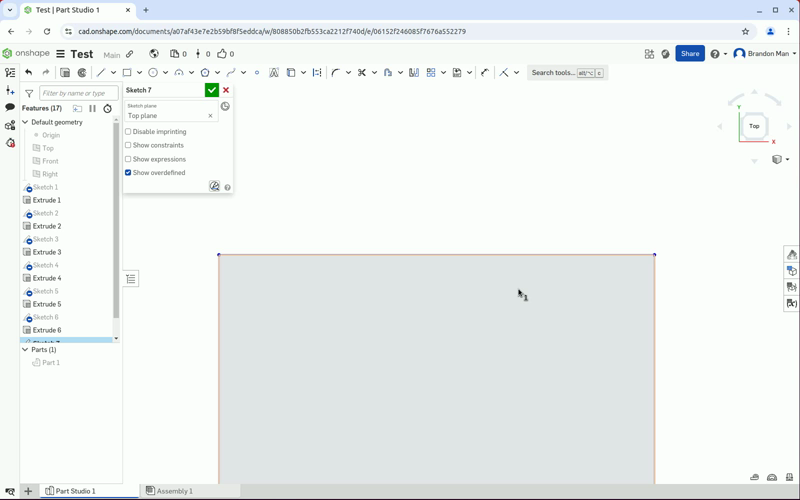
scroll(-6)
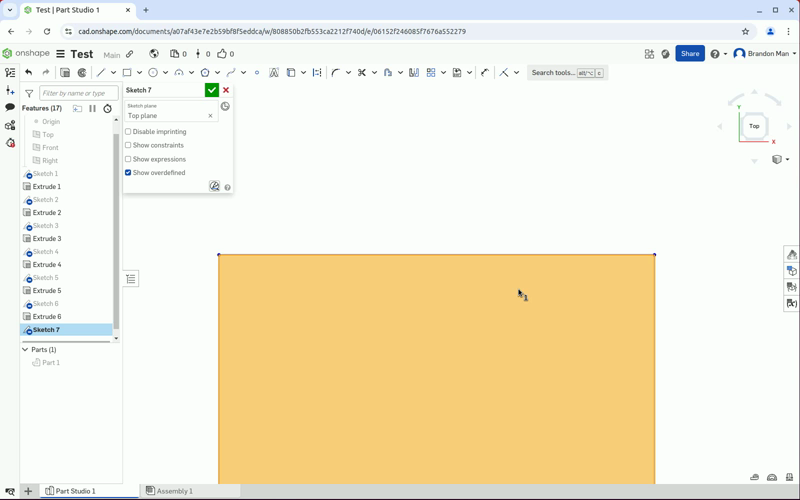
scroll(-6)
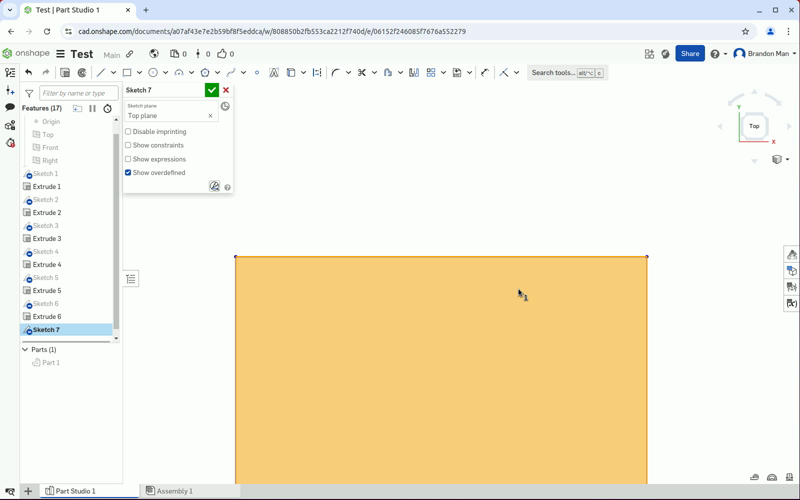
scroll(-6)
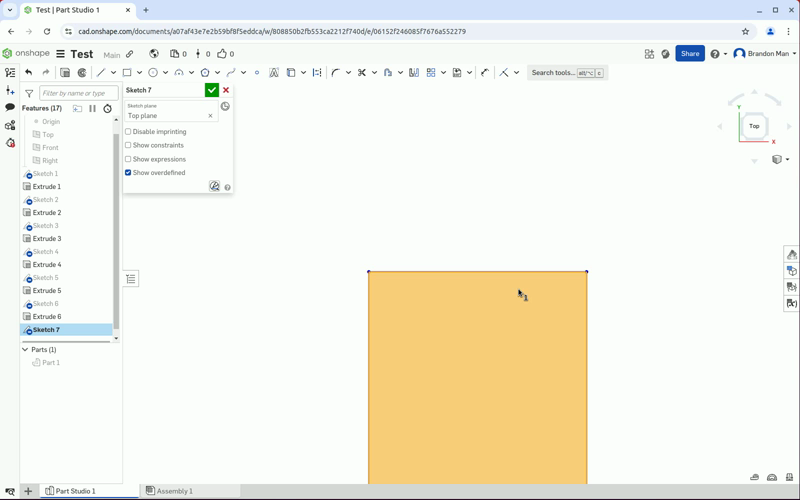
scroll(-6)
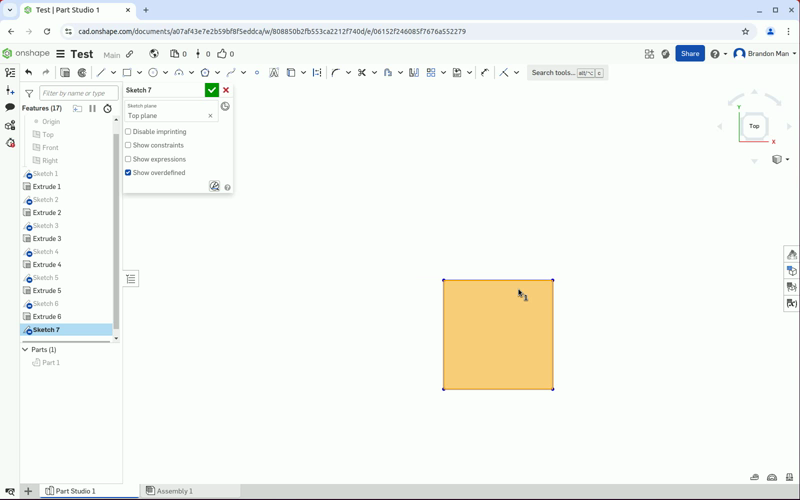
scroll(-6)
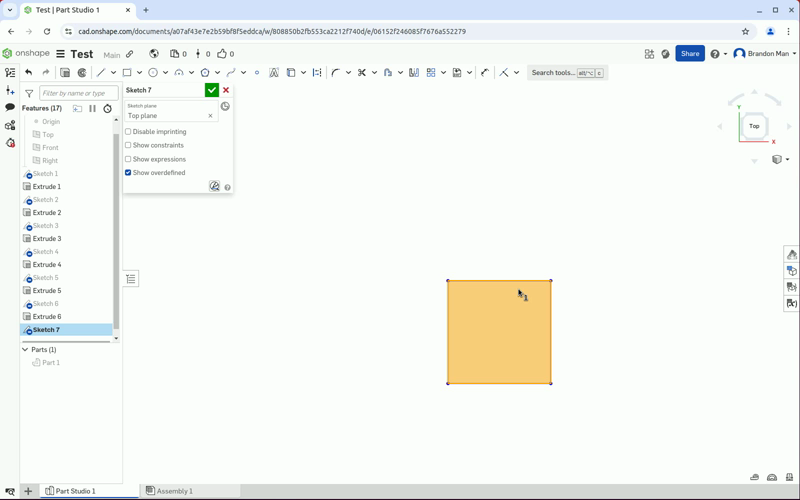
scroll(-6)
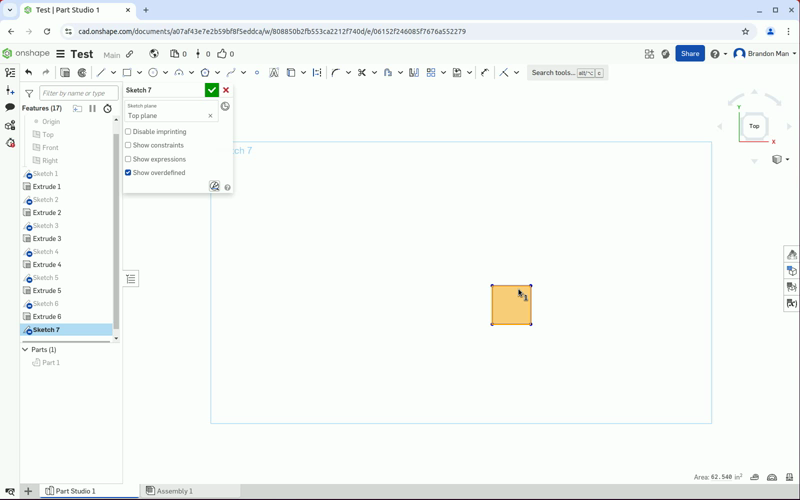
mouse_move(73, 352)
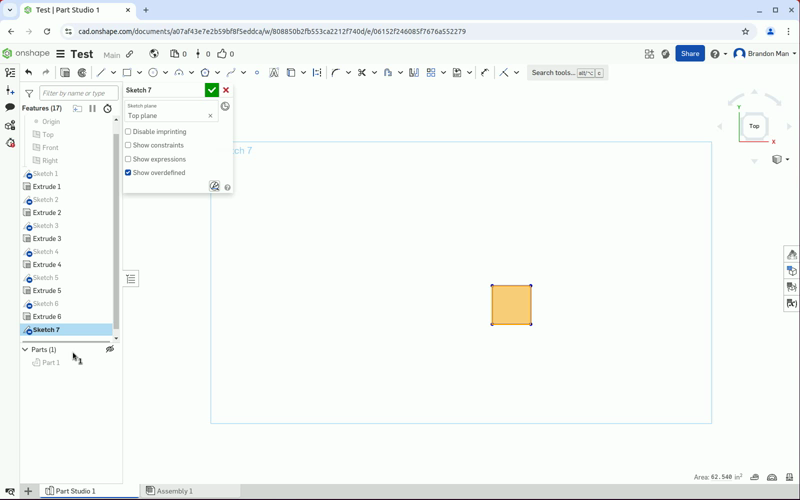
key(shift+y)
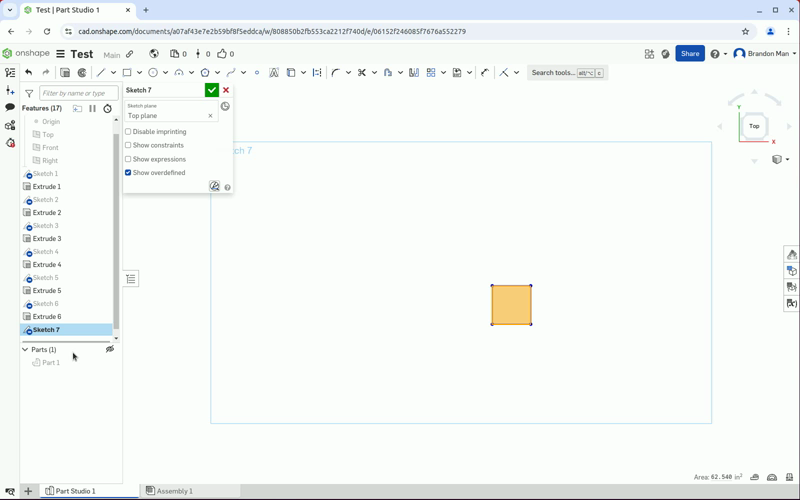
key(shift+e)
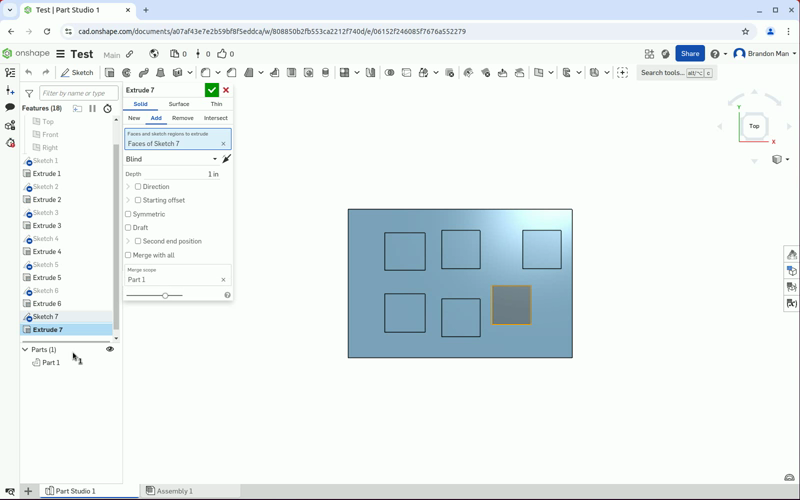
mouse_move(143, 106)
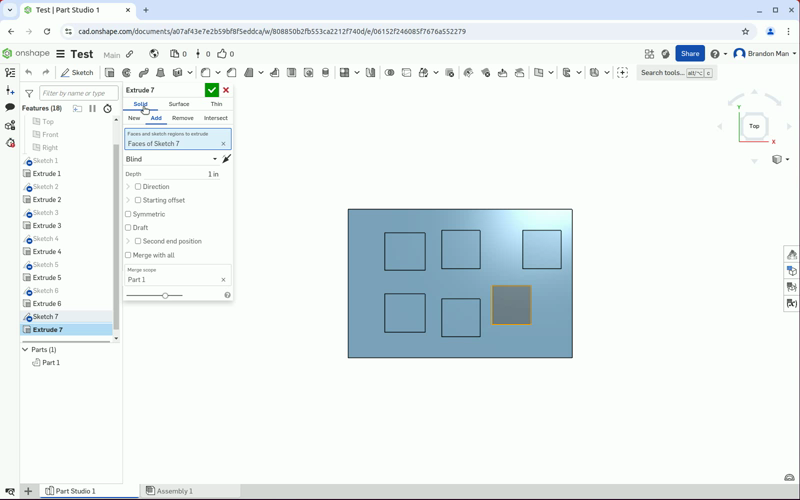
click(143, 106)
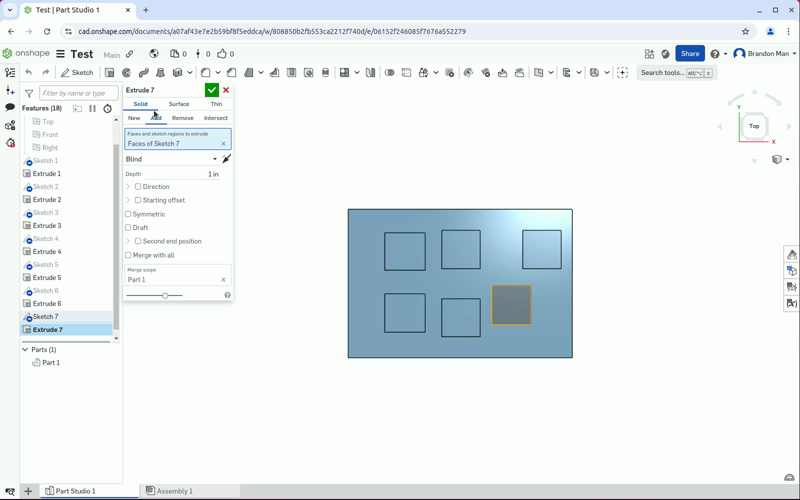
mouse_move(186, 120)
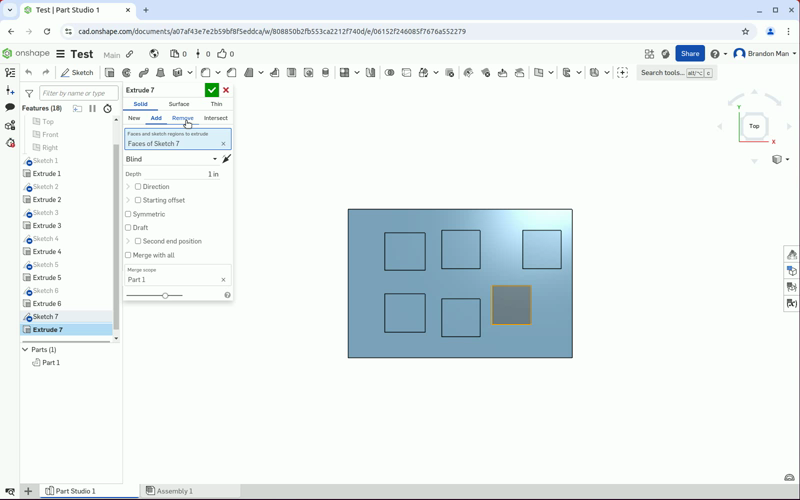
click(186, 120)
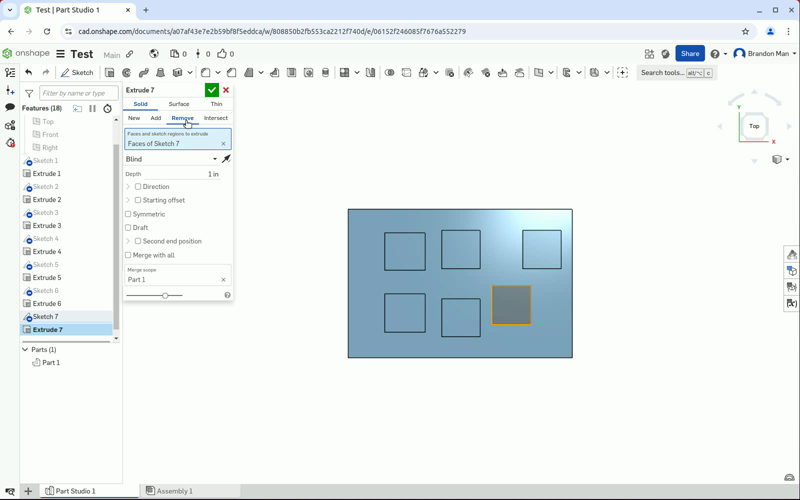
key(tab, 4)
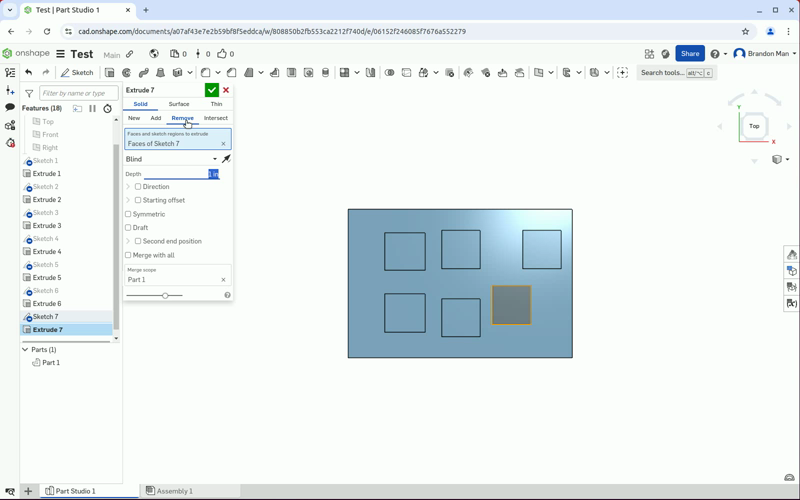
text(11.554)
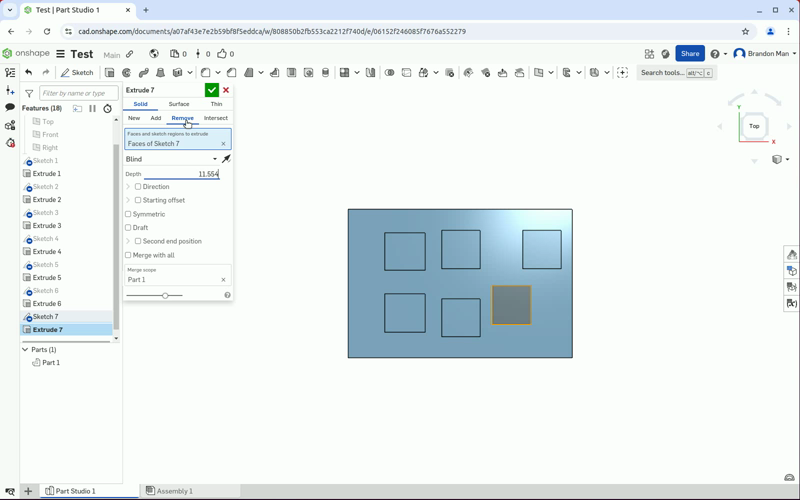
key(tab, 6)
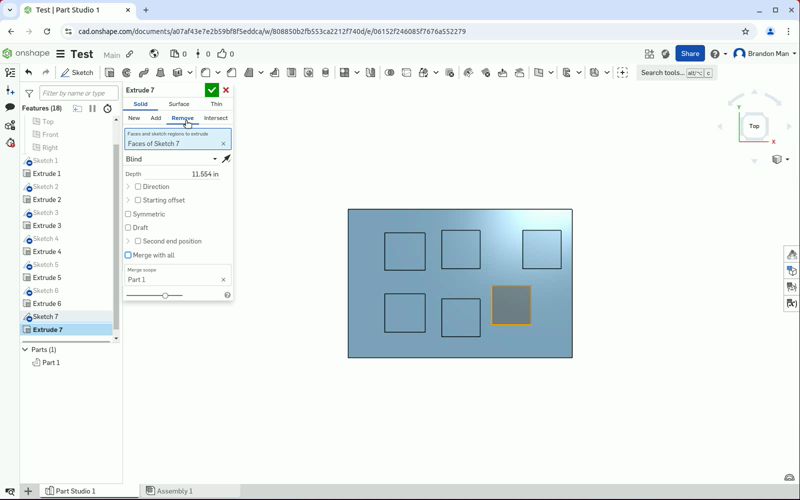
key(space)
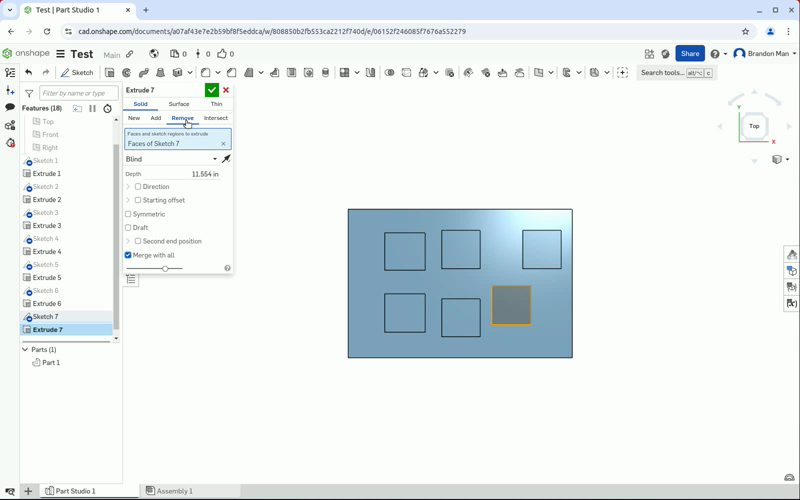
key(enter)
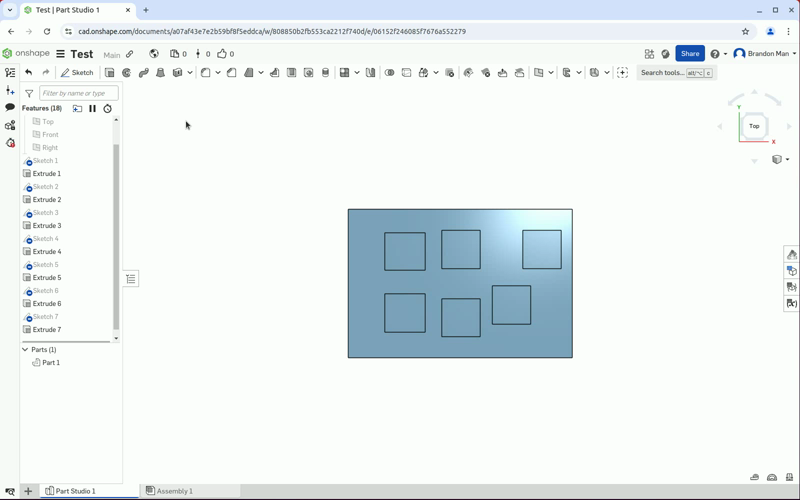
key(shift+h)
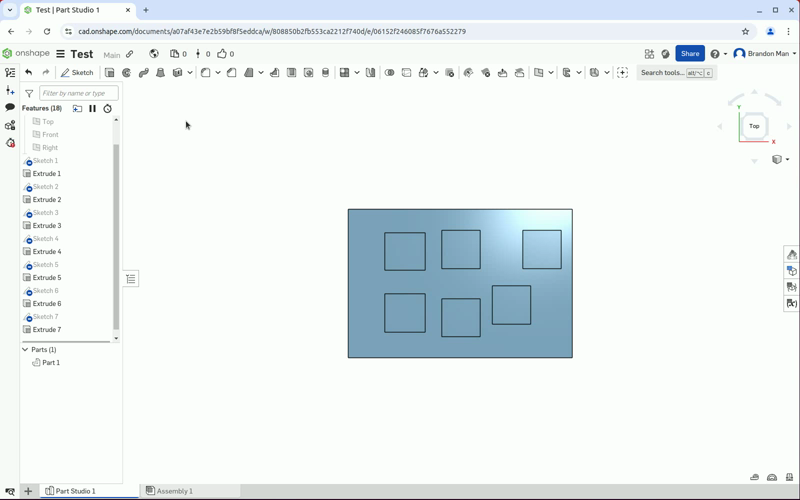
key(shift+h)
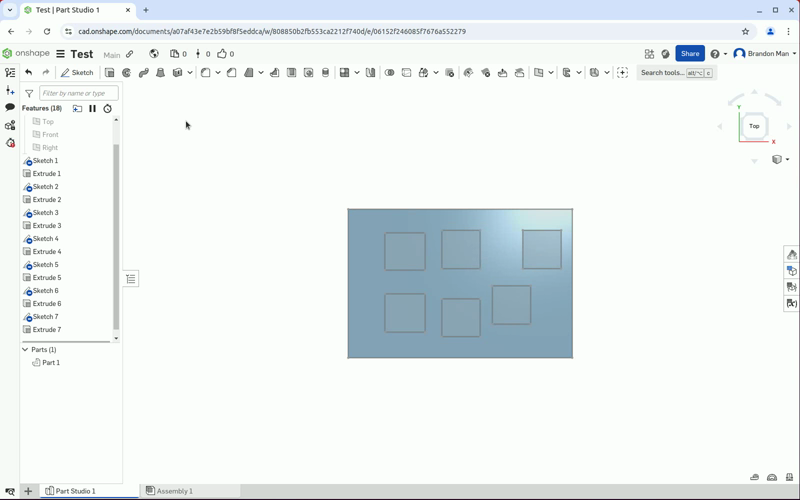
key(shift+7)
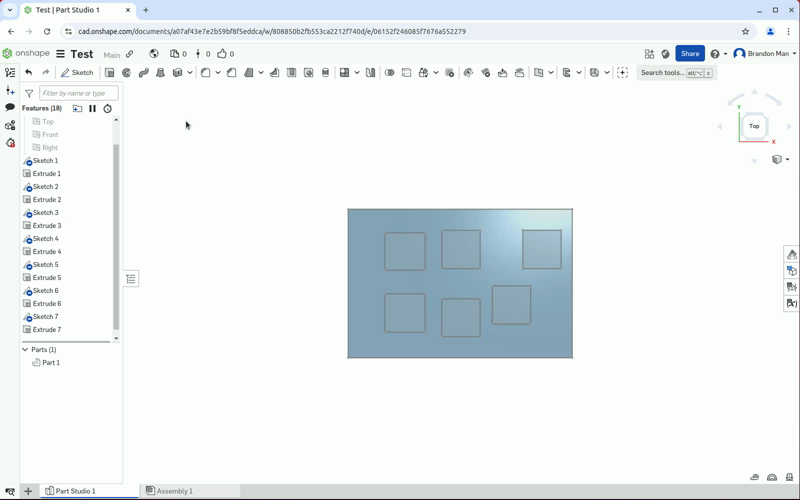
key(up, 3)
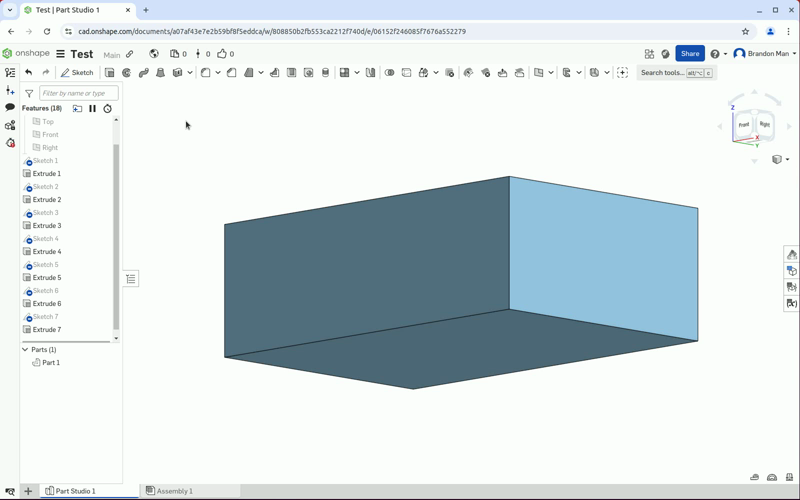
key(left, 3)
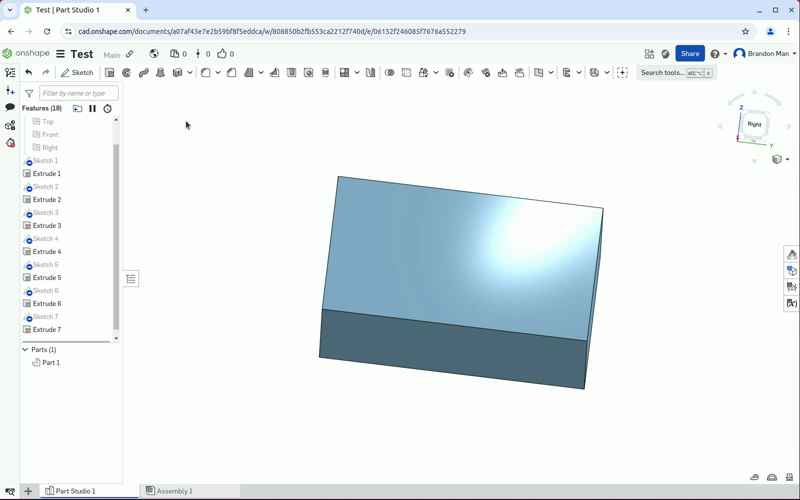
key(right, 3)
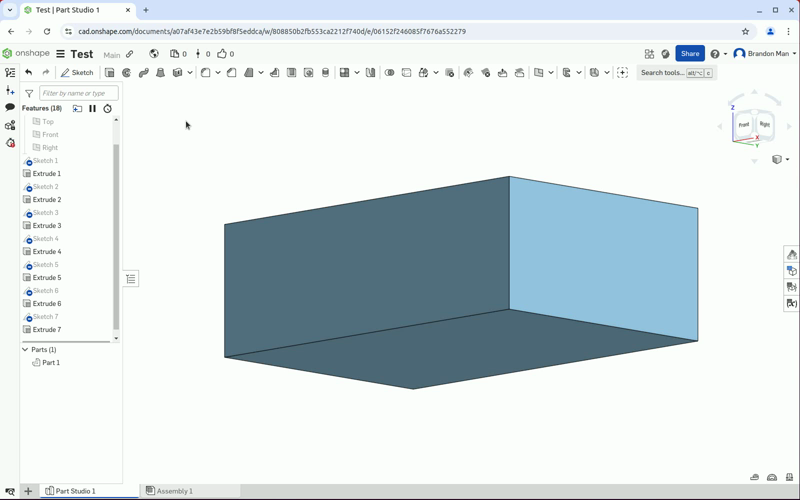
key(down, 3)
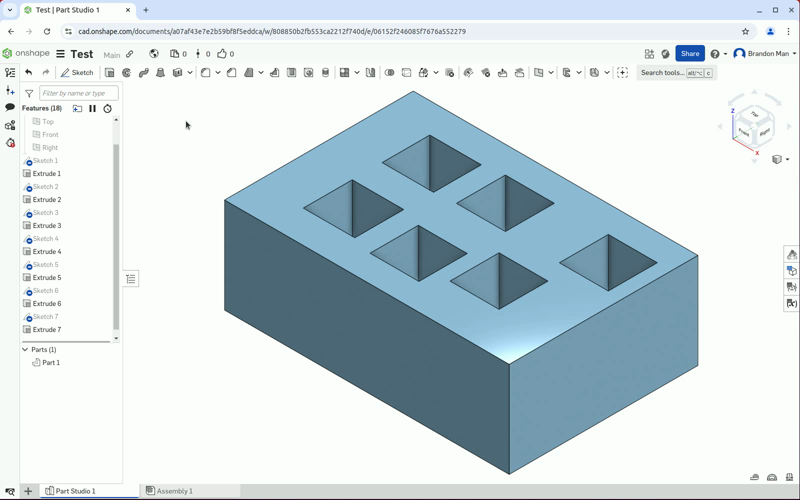
mouse_move(69, 163)
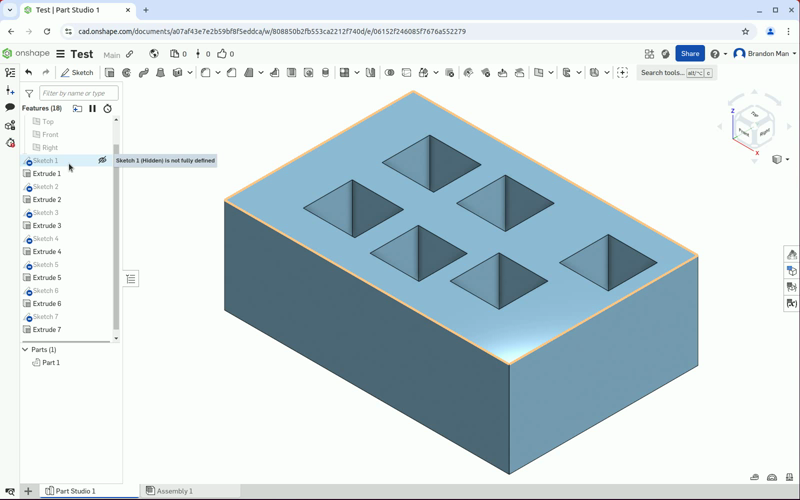
click(69, 163)